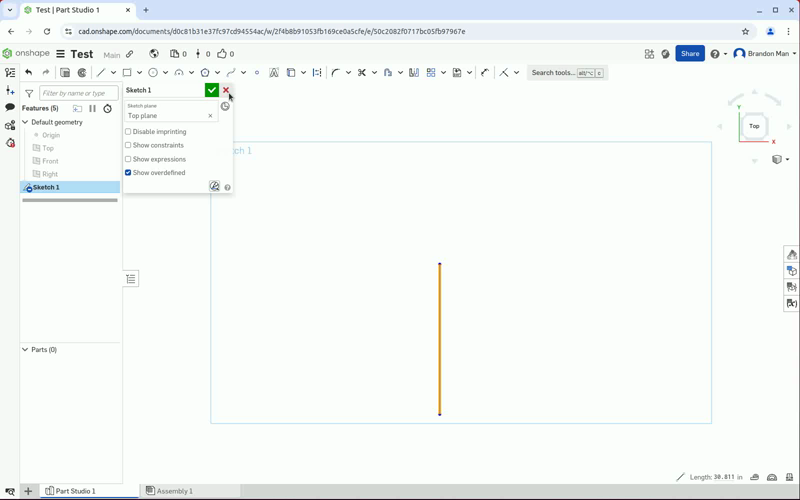
key(shift+h)
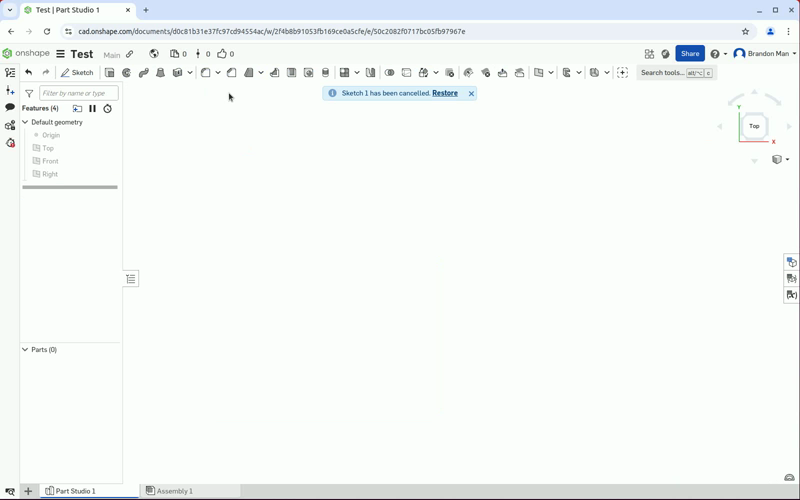
mouse_move(73, 352)
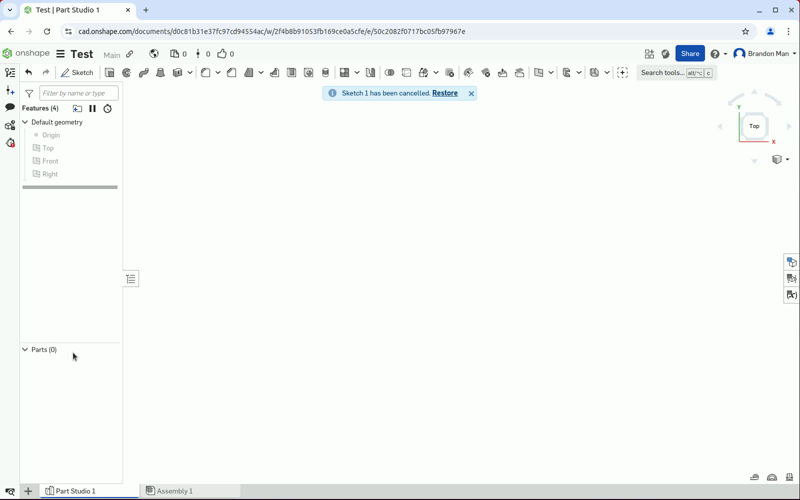
key(y)
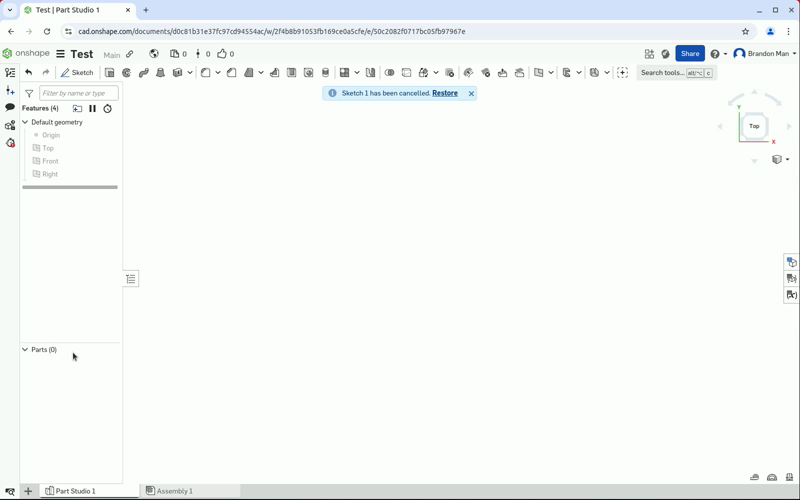
key(shift+p)
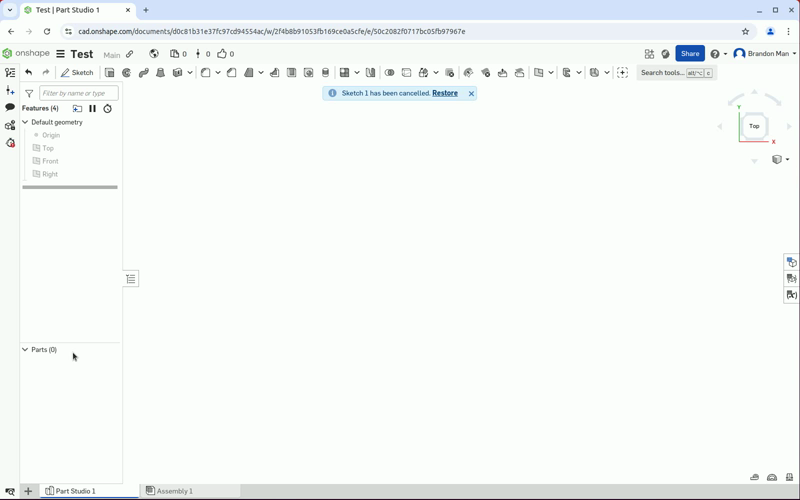
key(space)
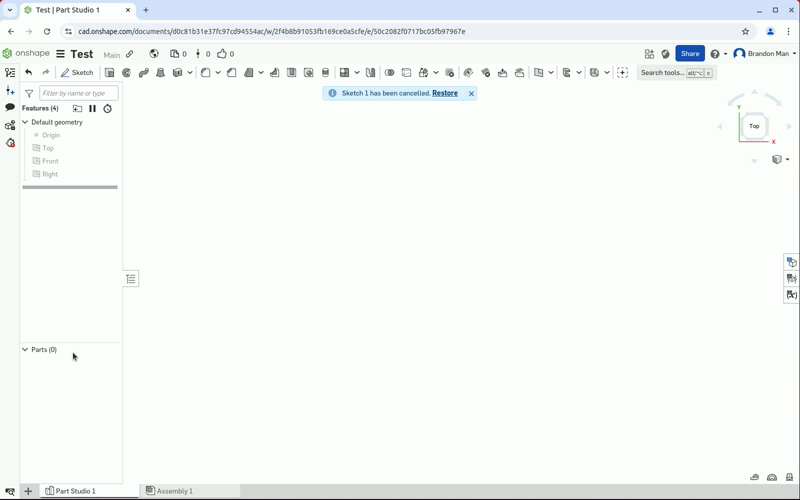
key_down(shift)
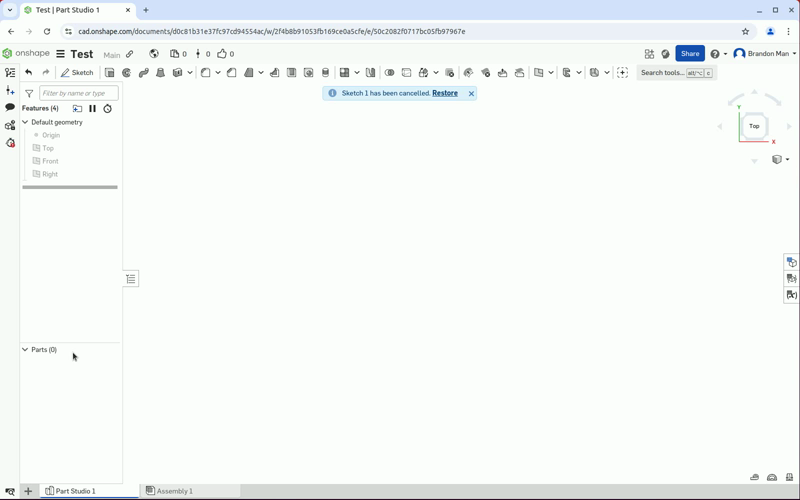
key(up)
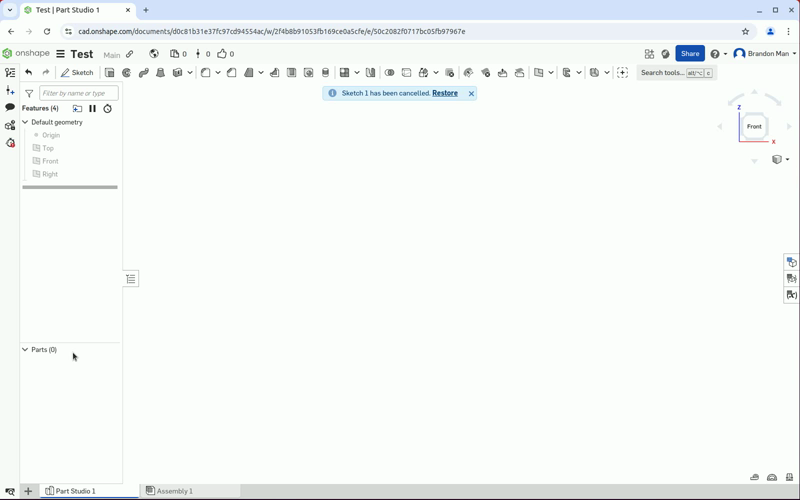
key_up(shift)
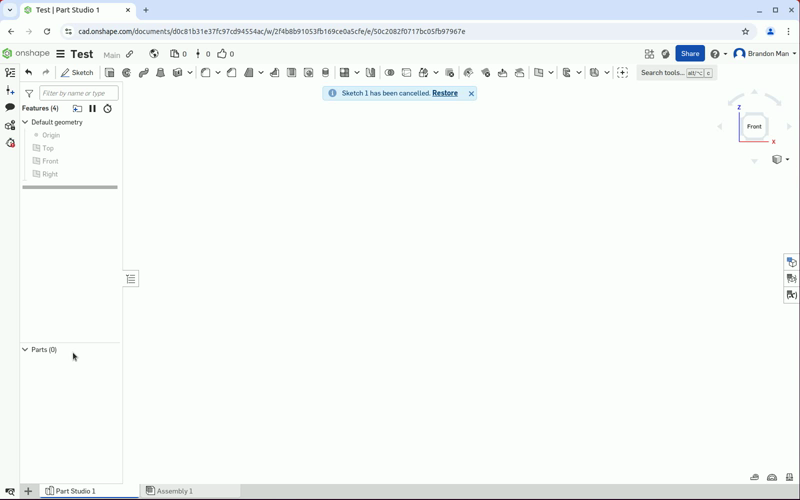
mouse_move(73, 352)
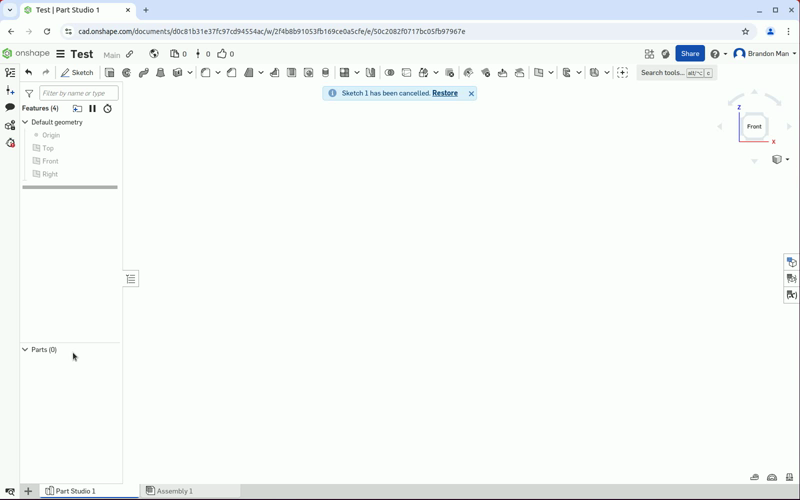
key(shift+y)
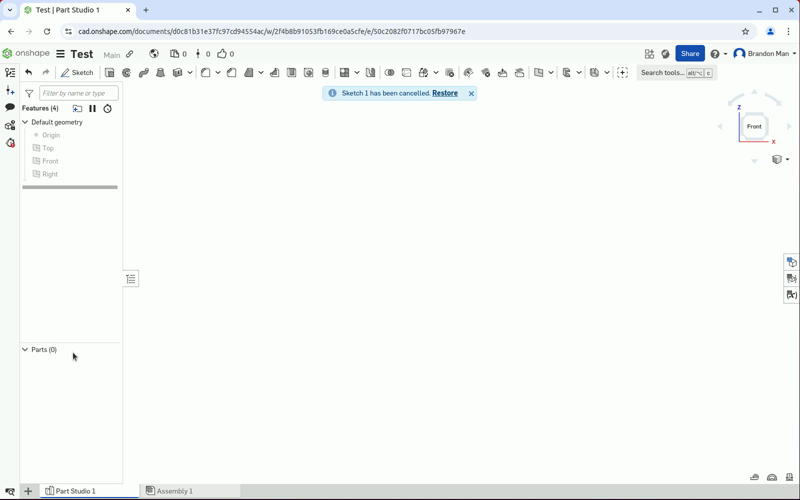
key(shift+s)
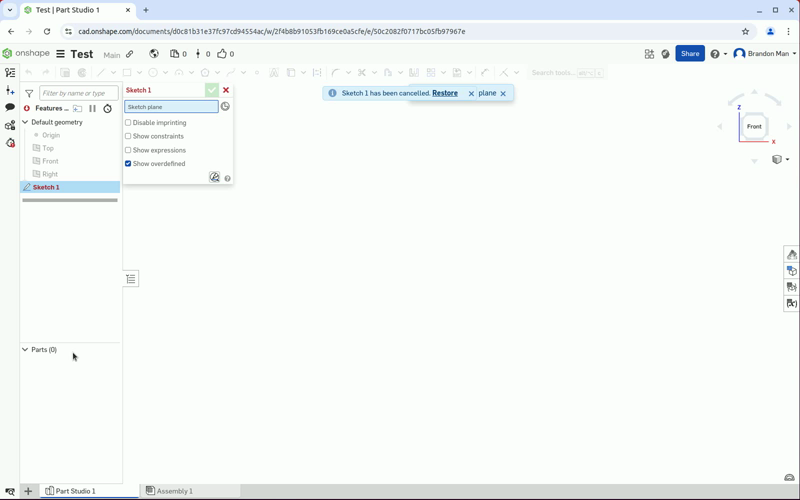
mouse_move(73, 163)
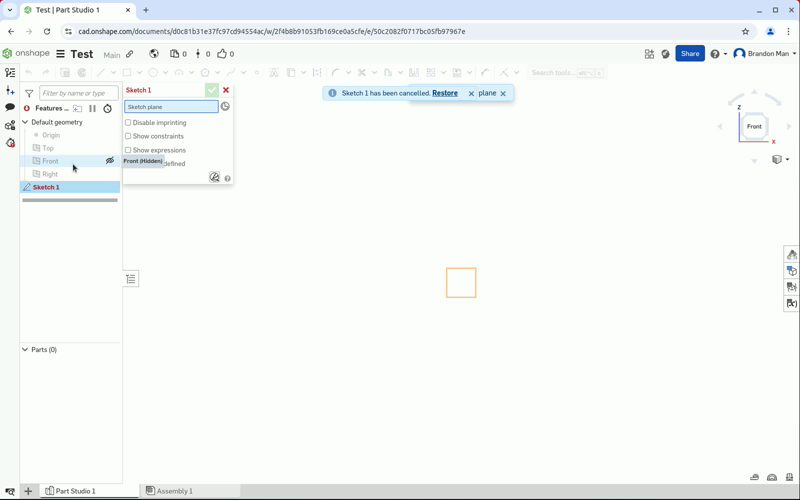
click(73, 163)
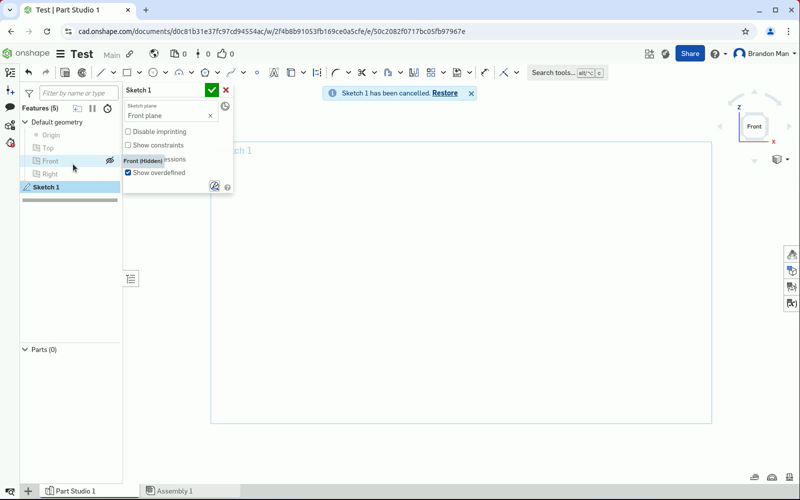
mouse_move(73, 352)
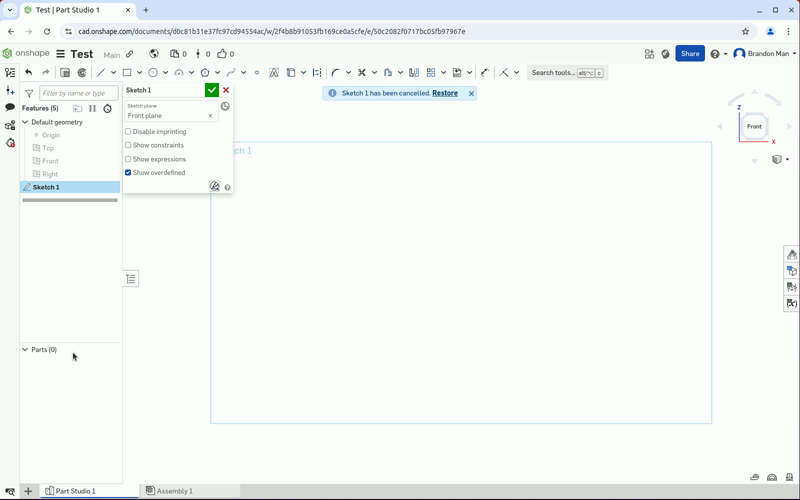
key(y)
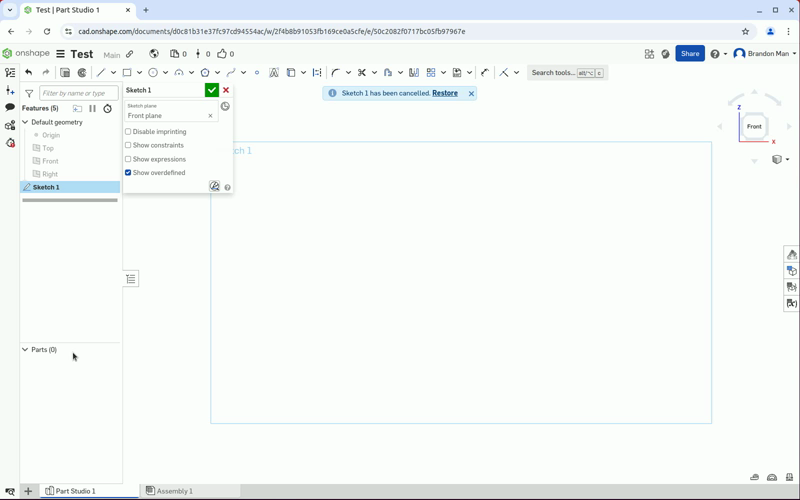
key(c)
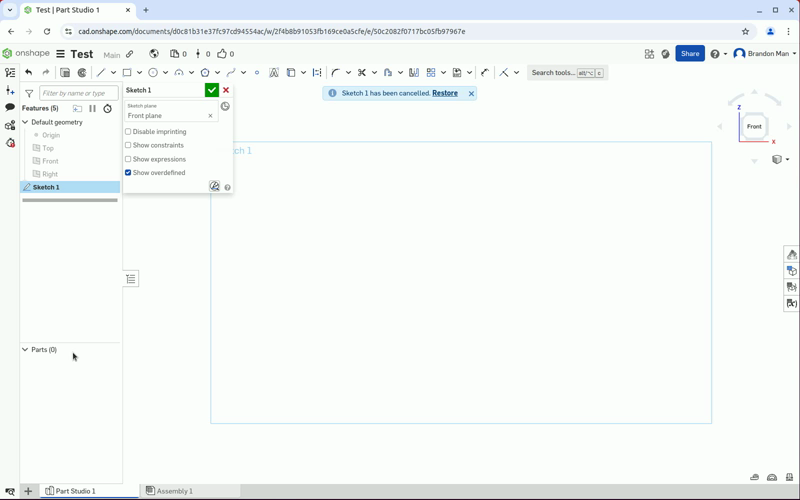
key_down(shift)
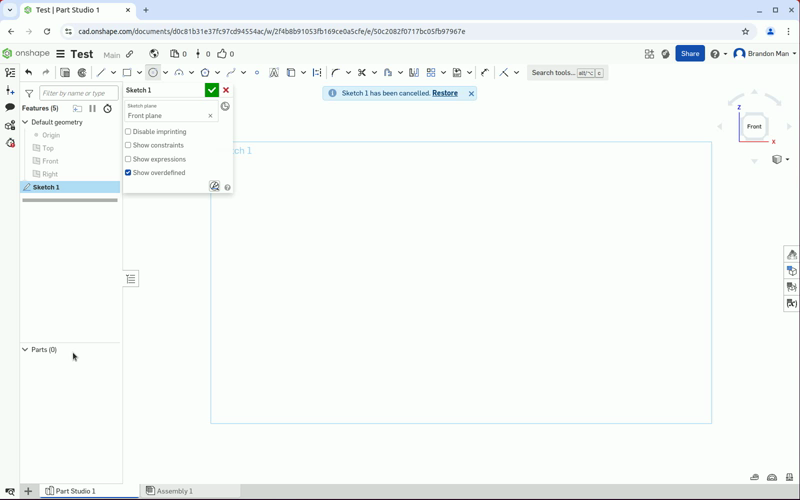
mouse_move(461, 282)
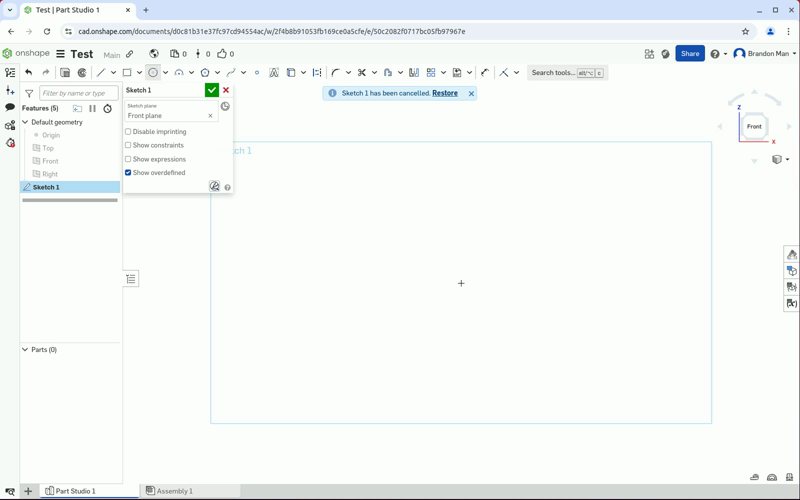
click(461, 282)
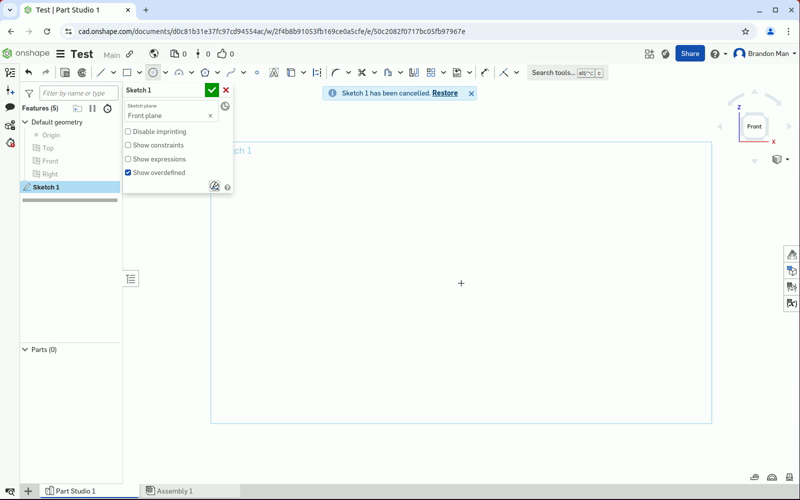
key_up(shift)
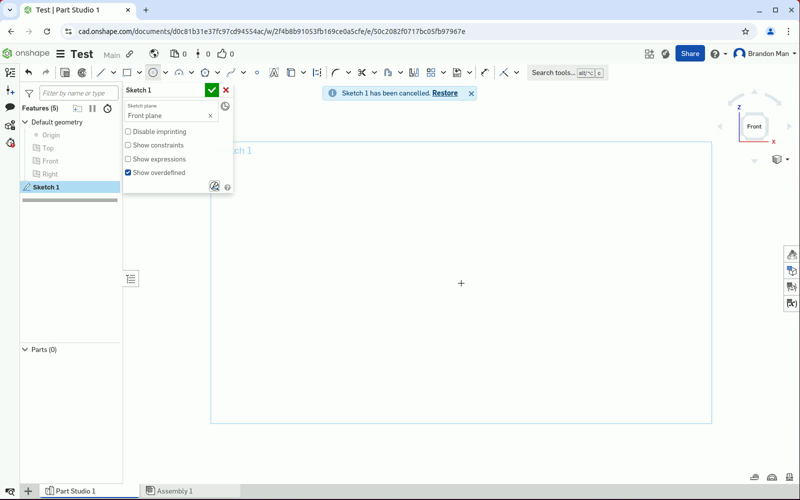
mouse_move(503, 282)
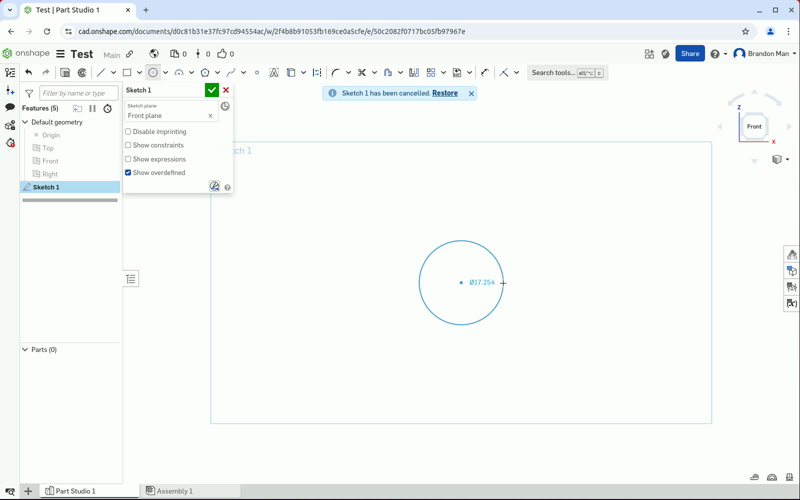
click(503, 282)
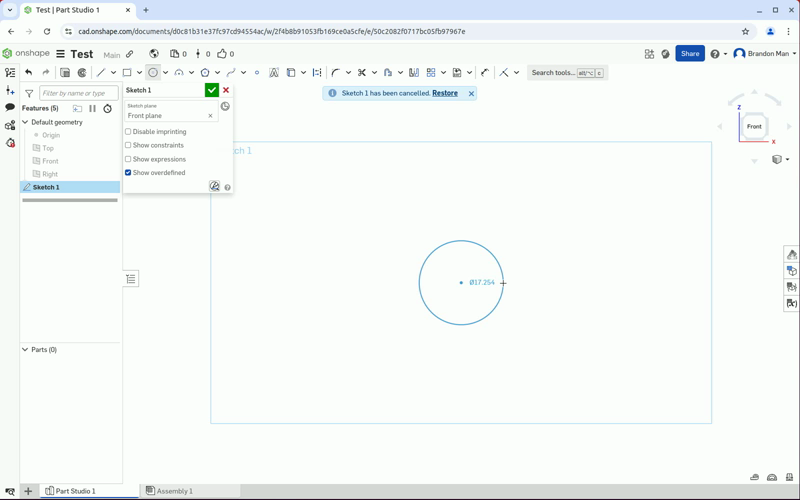
key(esc)
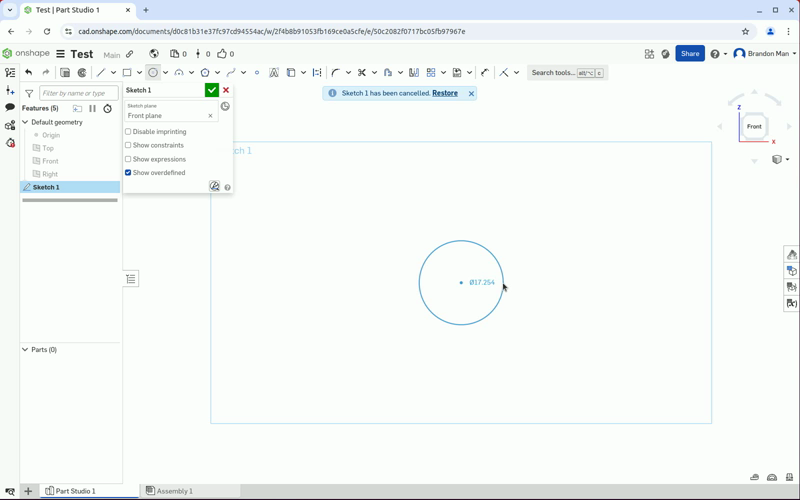
key(c)
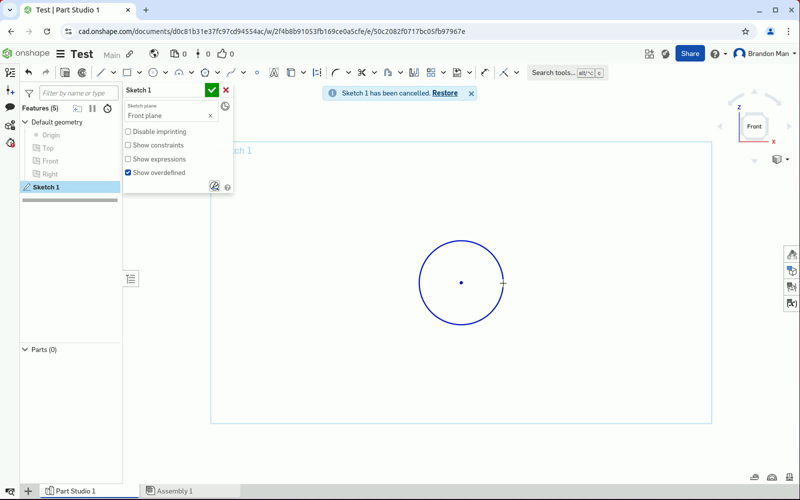
key_down(shift)
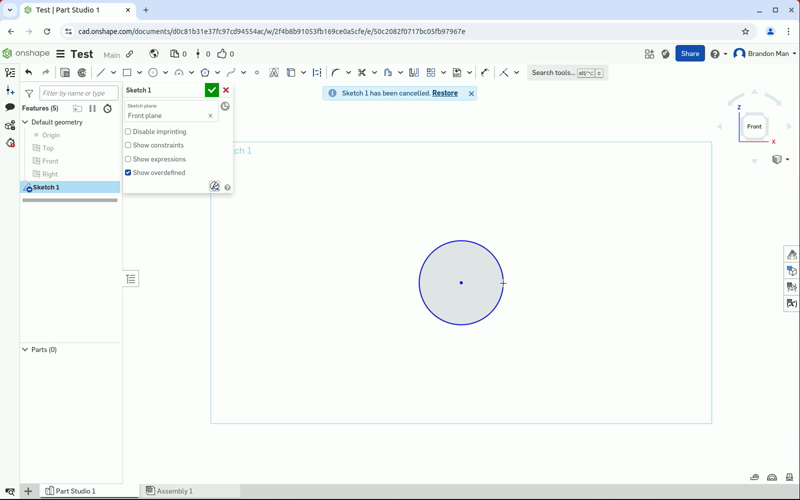
mouse_move(461, 282)
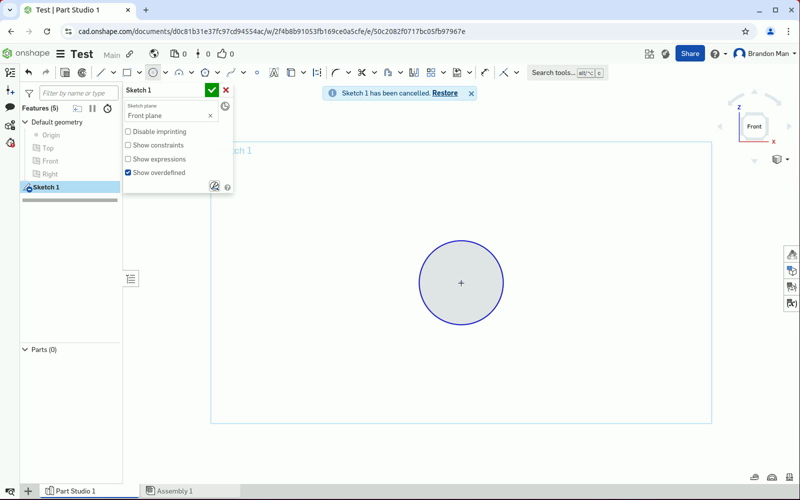
click(461, 282)
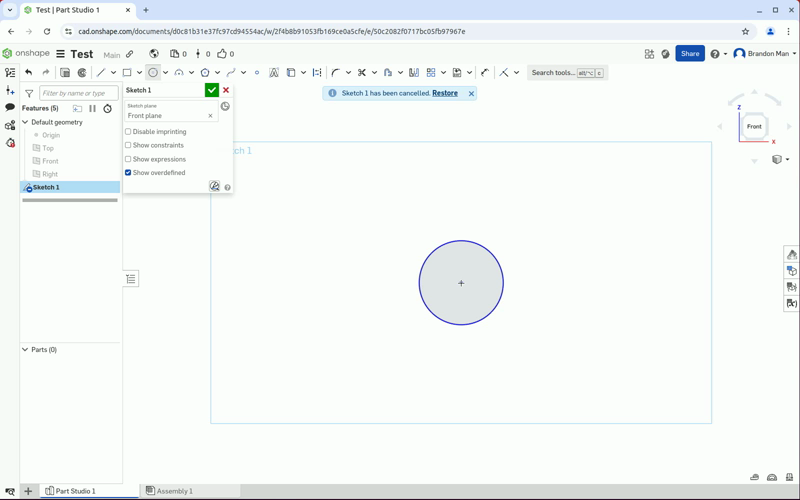
key_up(shift)
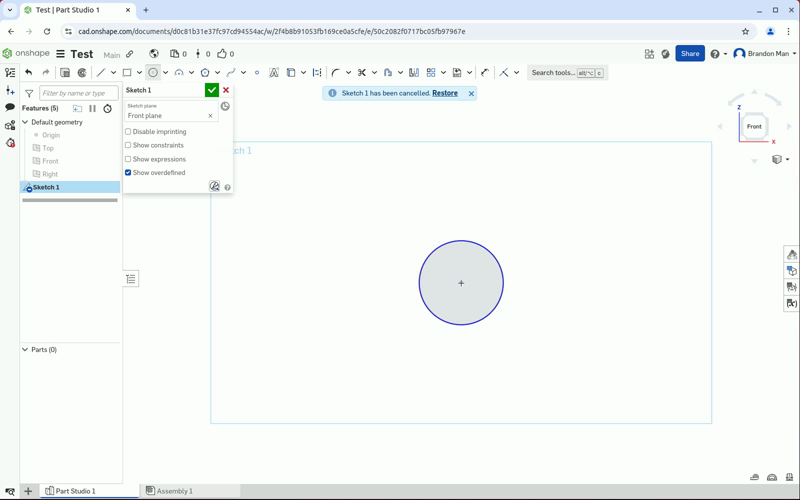
mouse_move(496, 282)
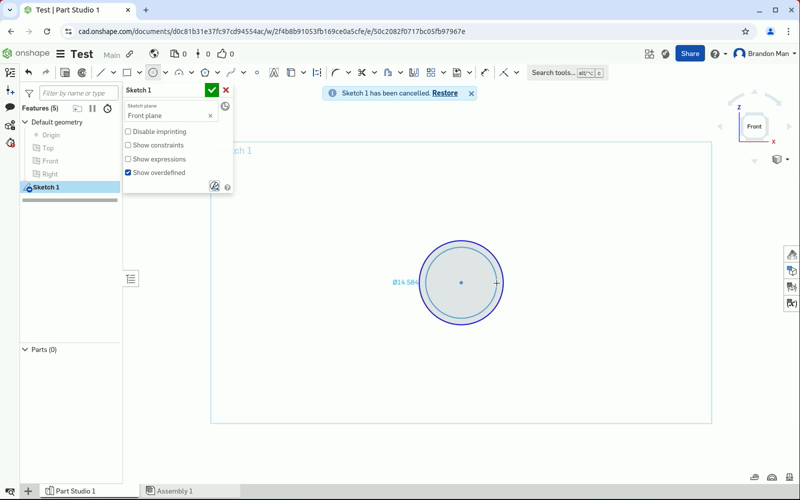
click(496, 282)
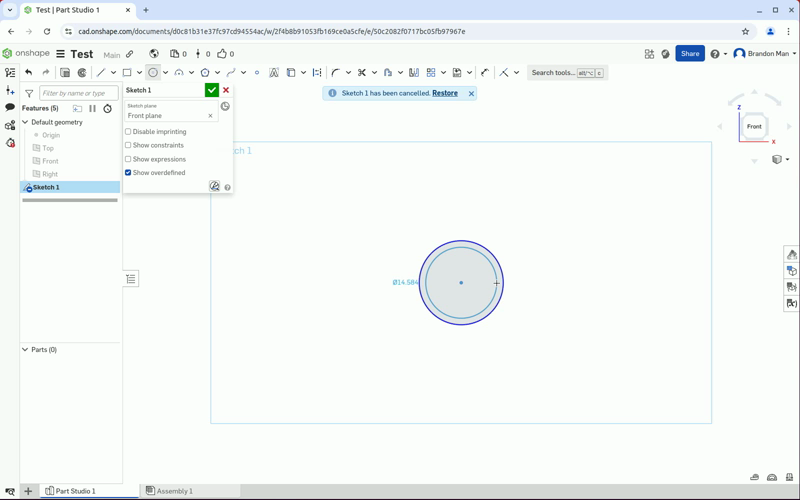
key(esc)
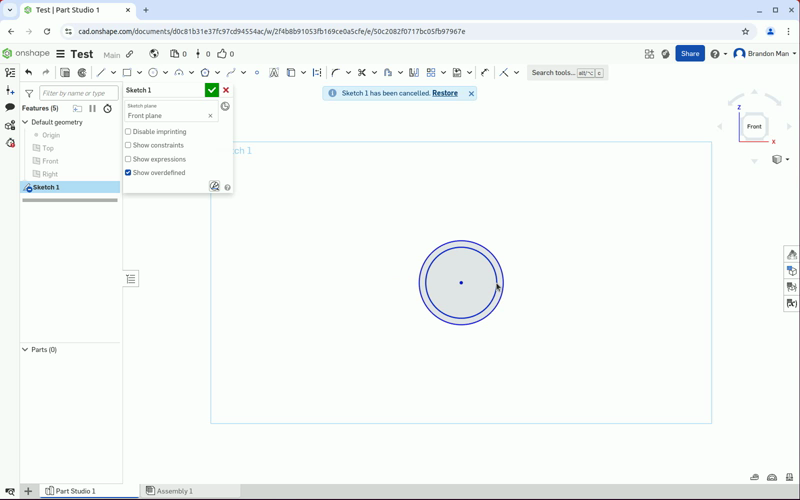
mouse_move(424, 275)
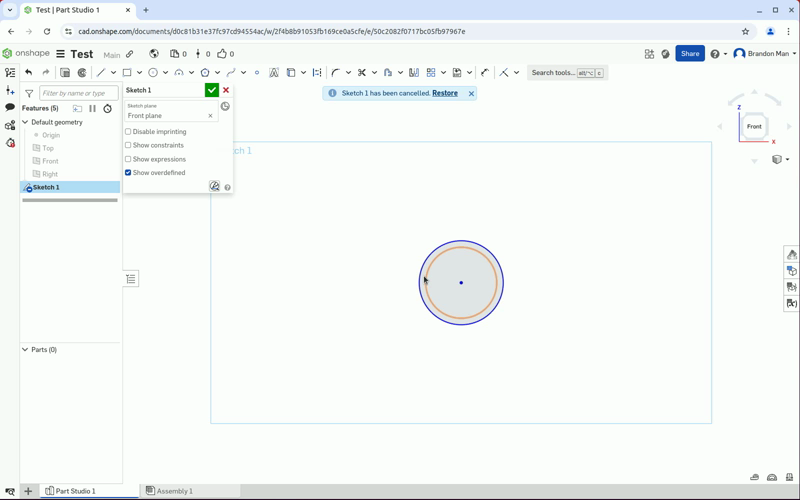
scroll(6)
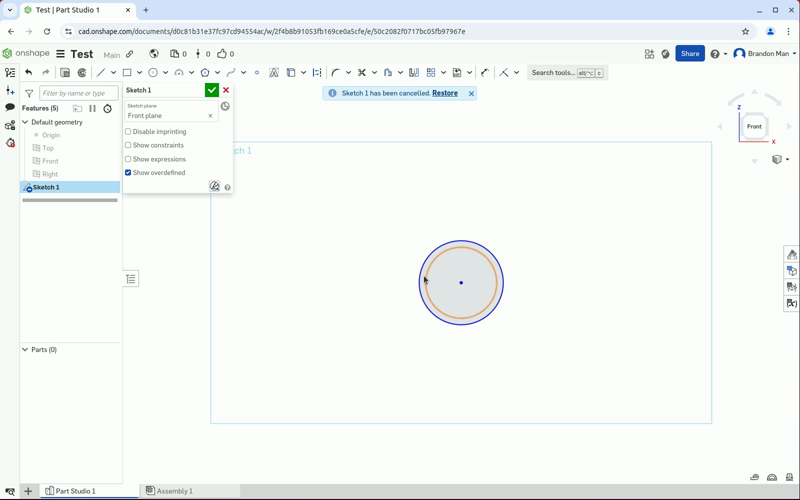
scroll(6)
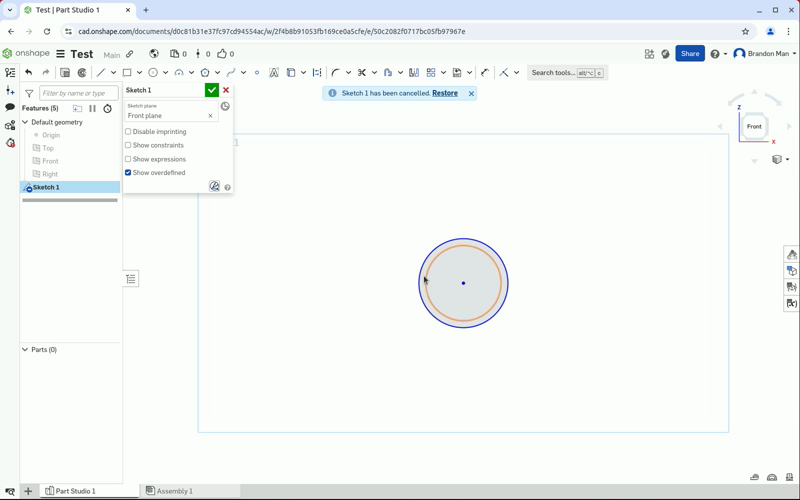
scroll(6)
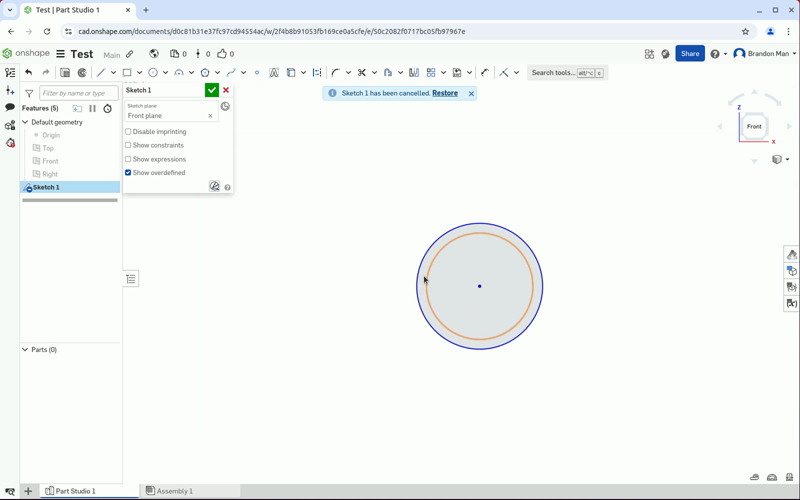
scroll(6)
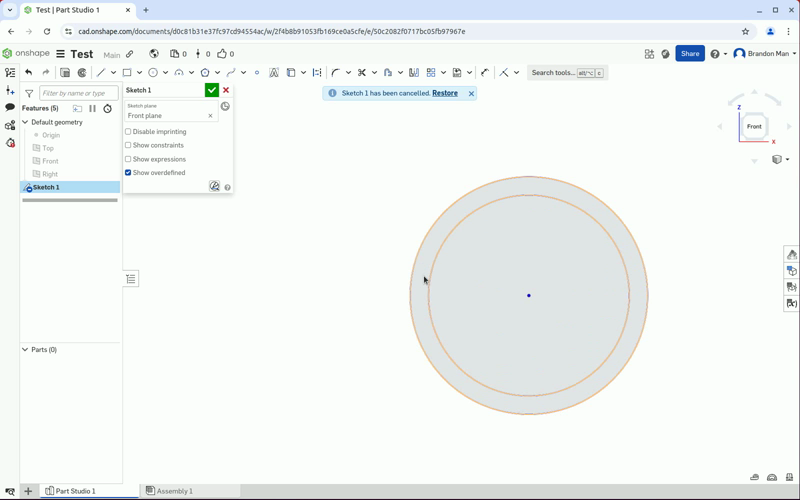
scroll(6)
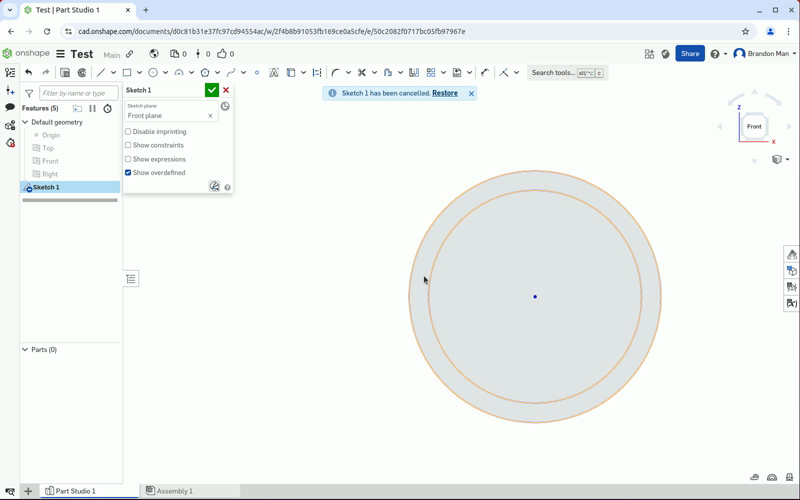
scroll(6)
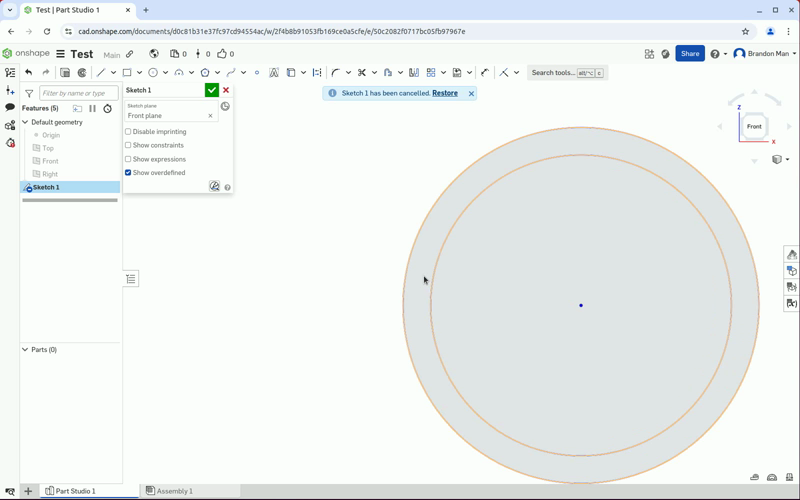
scroll(6)
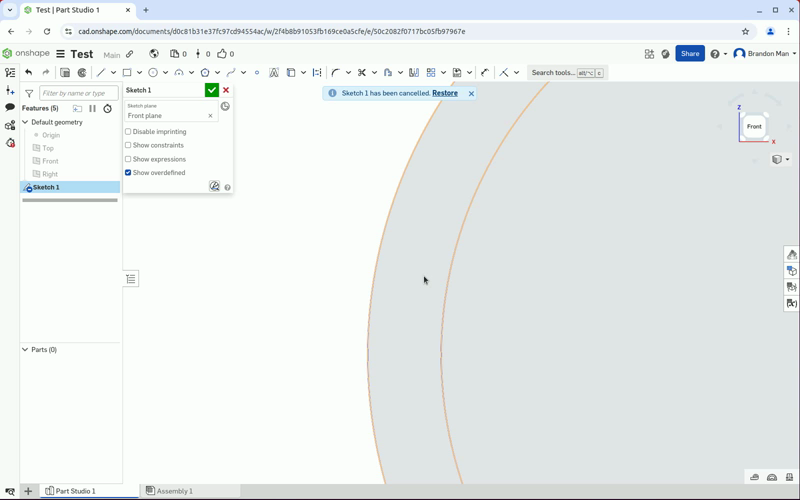
click(424, 275)
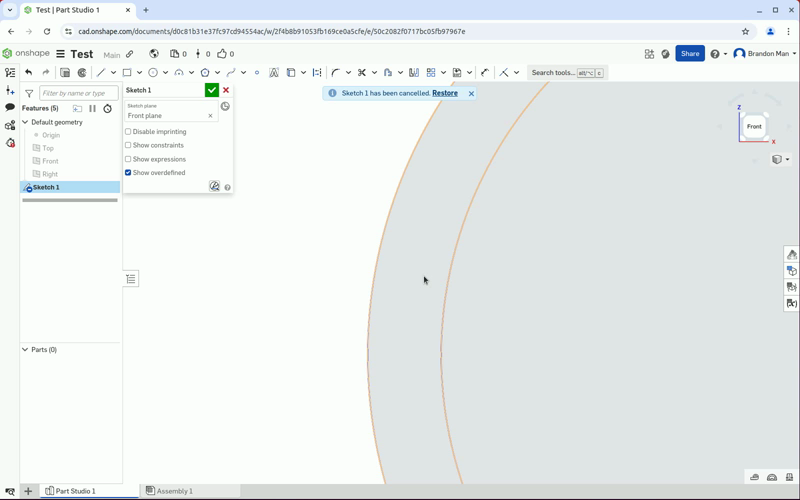
scroll(-6)
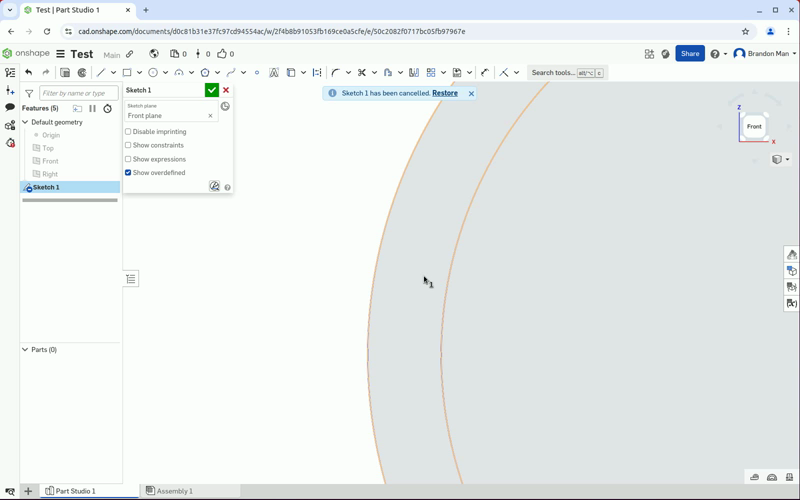
scroll(-6)
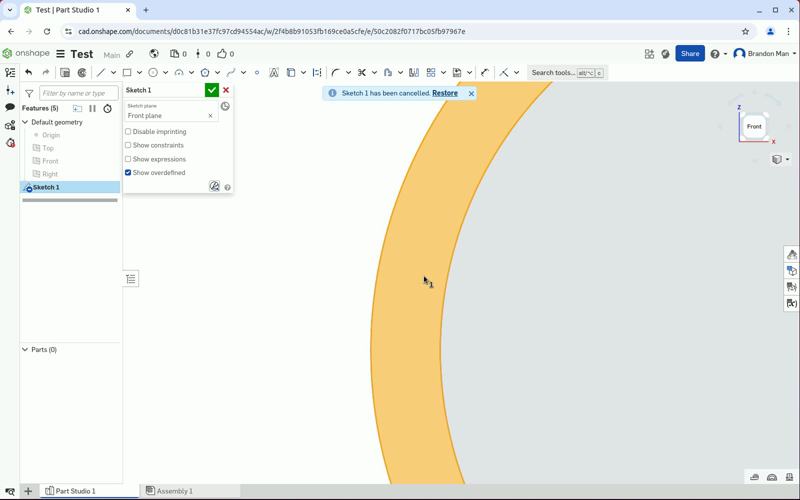
scroll(-6)
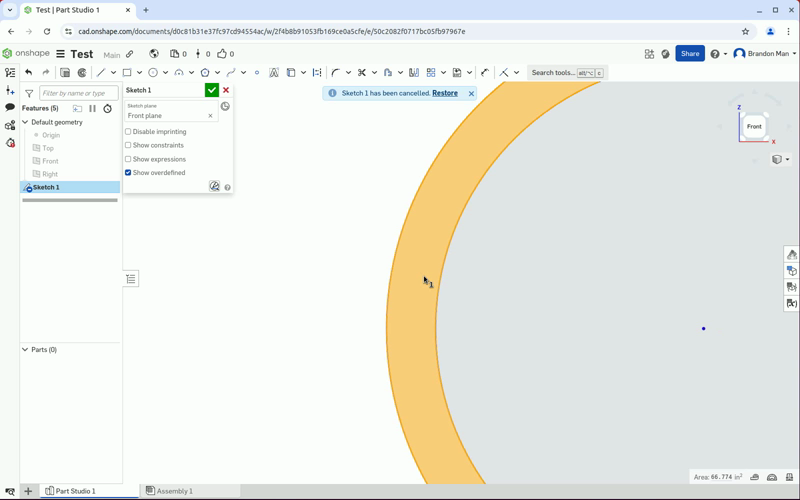
scroll(-6)
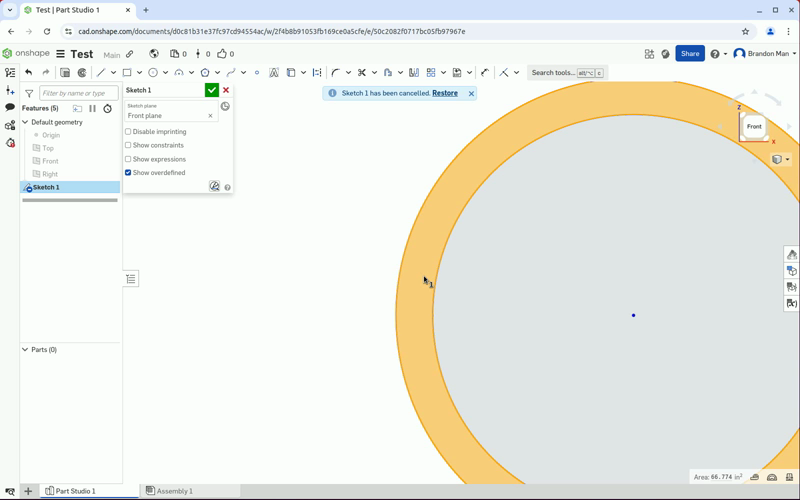
scroll(-6)
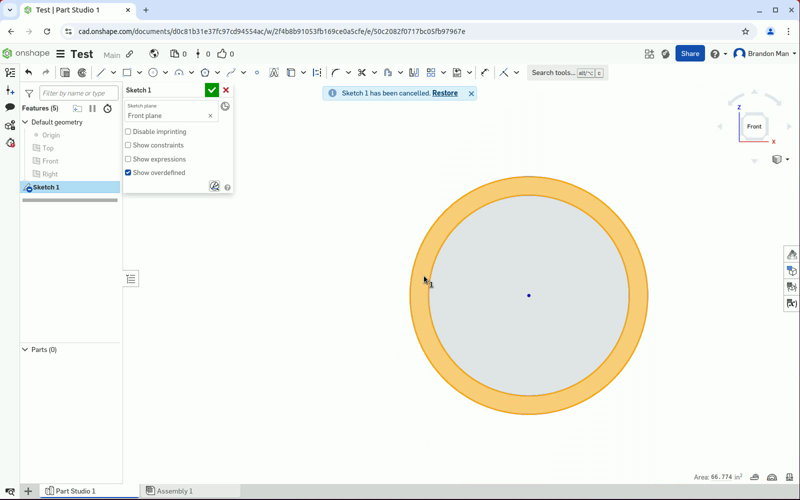
scroll(-6)
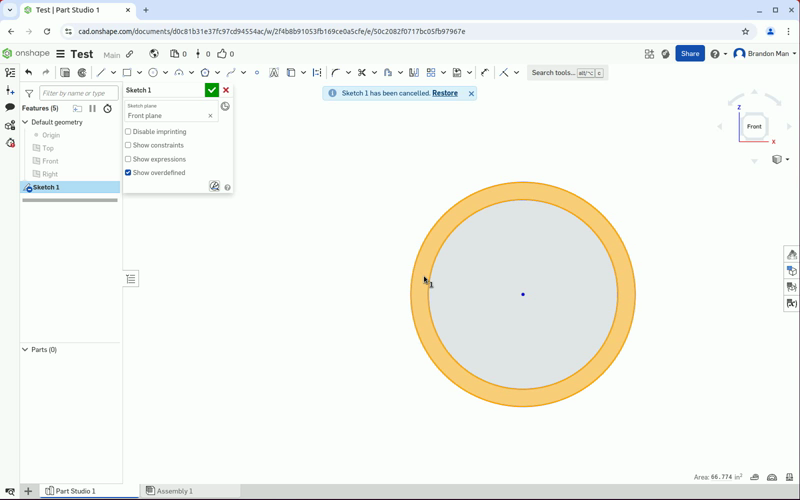
scroll(-6)
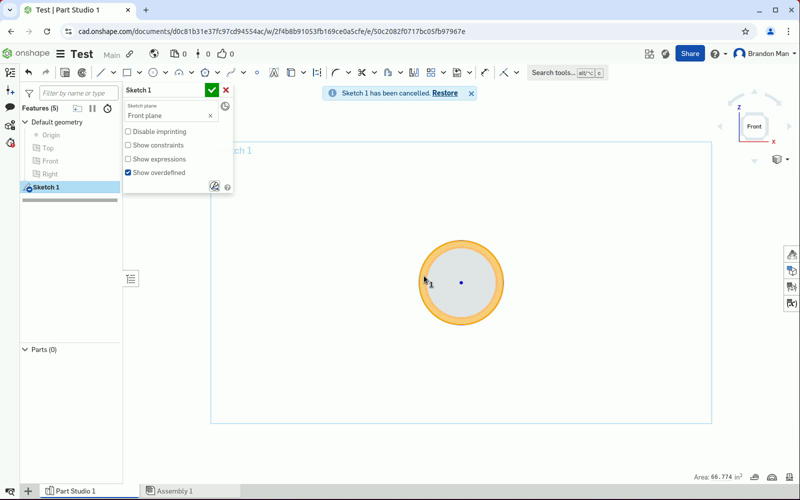
mouse_move(73, 352)
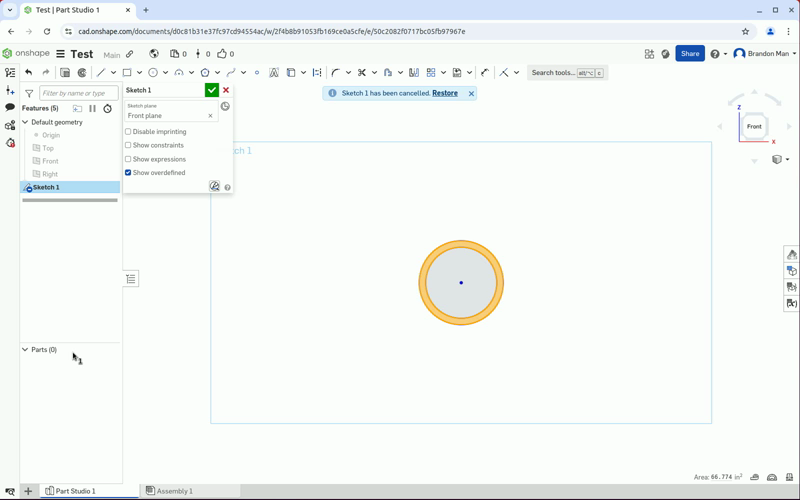
key(shift+y)
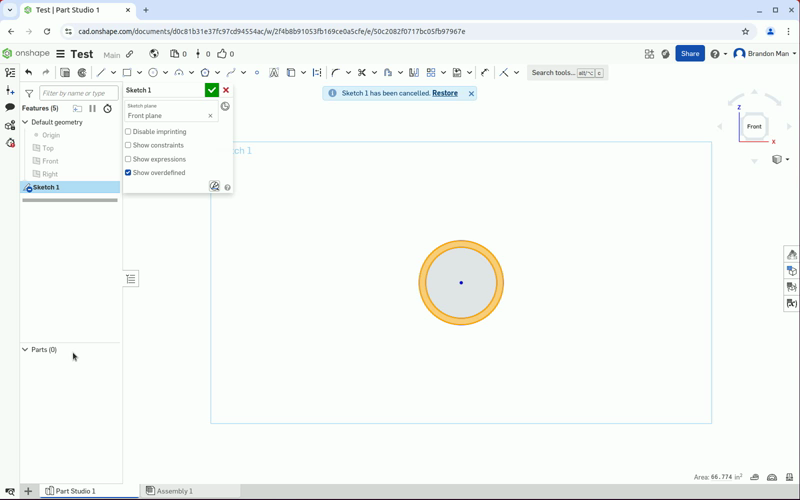
key(shift+e)
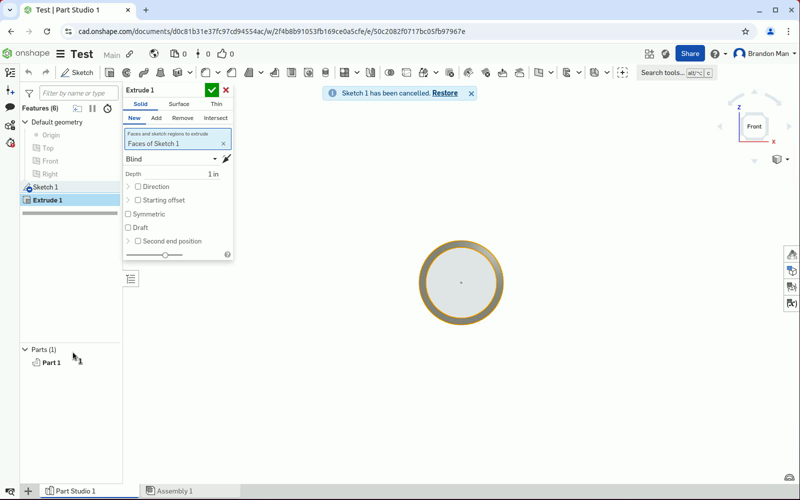
mouse_move(143, 106)
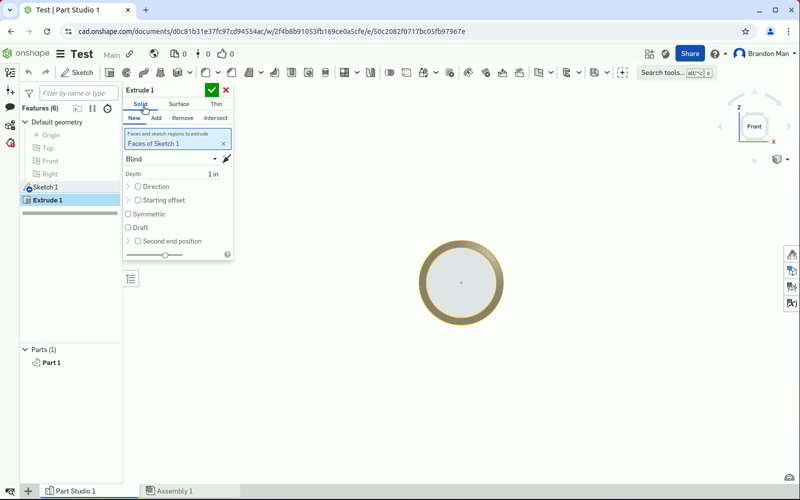
click(143, 106)
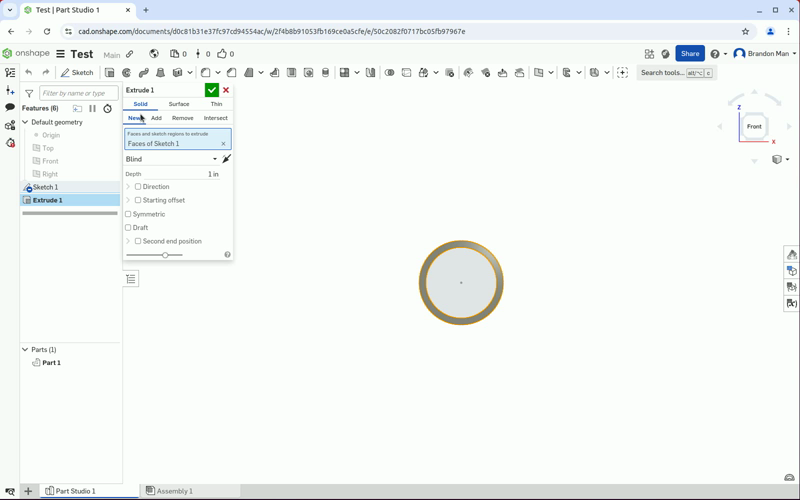
mouse_move(137, 120)
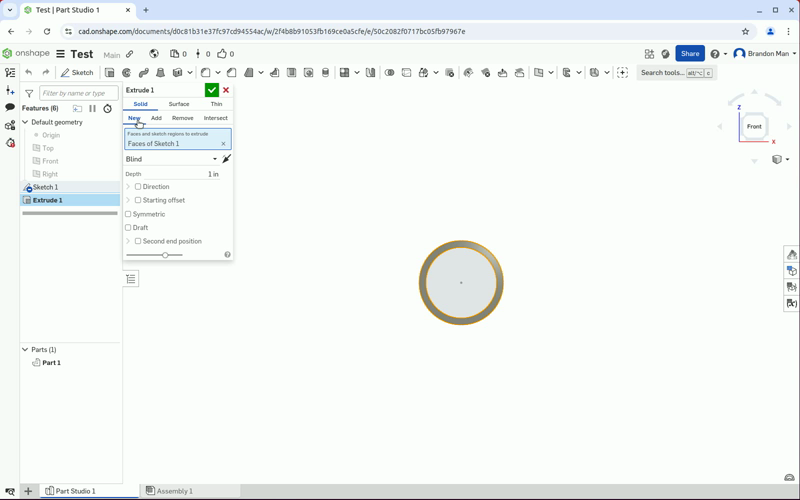
click(137, 120)
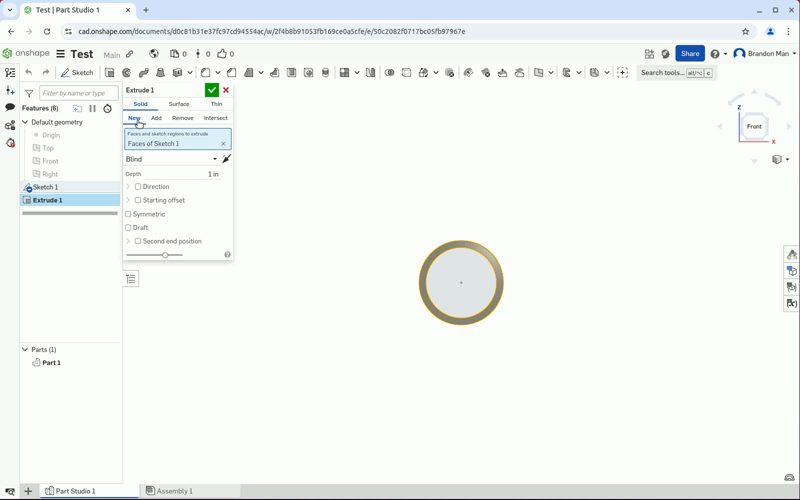
key(tab, 4)
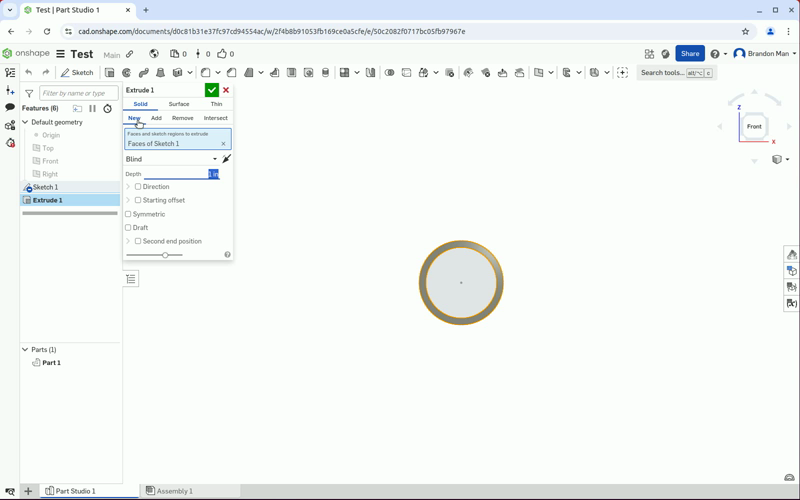
text(-13.961)
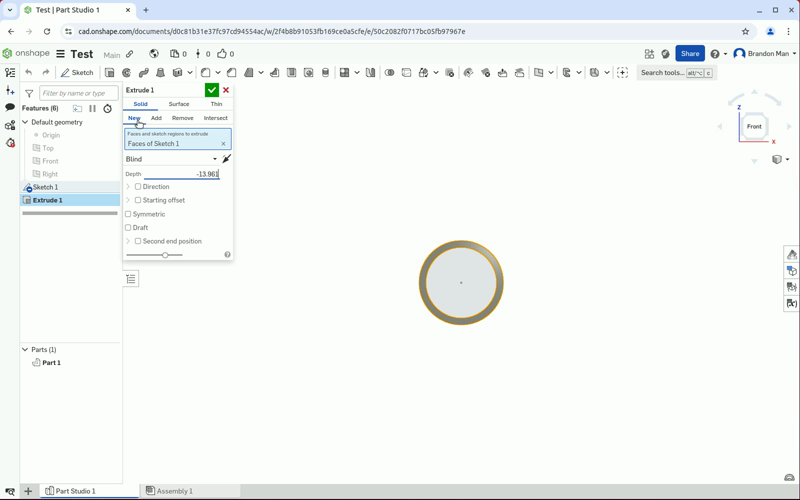
key(enter)
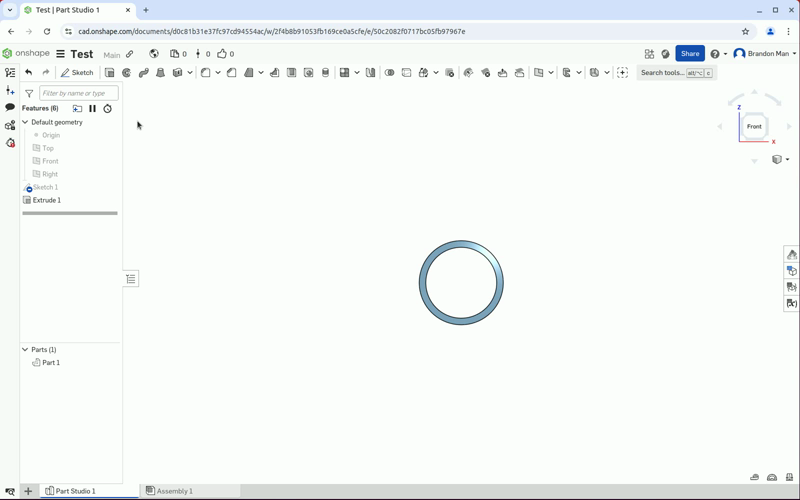
key(shift+h)
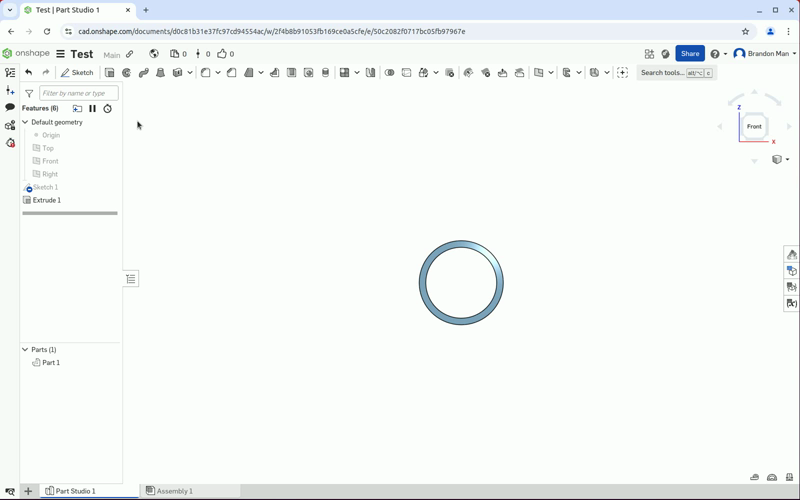
key(shift+h)
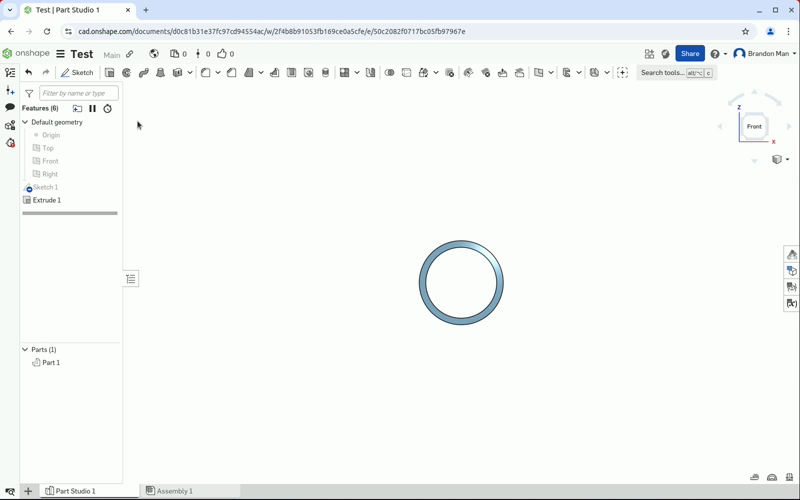
mouse_move(73, 189)
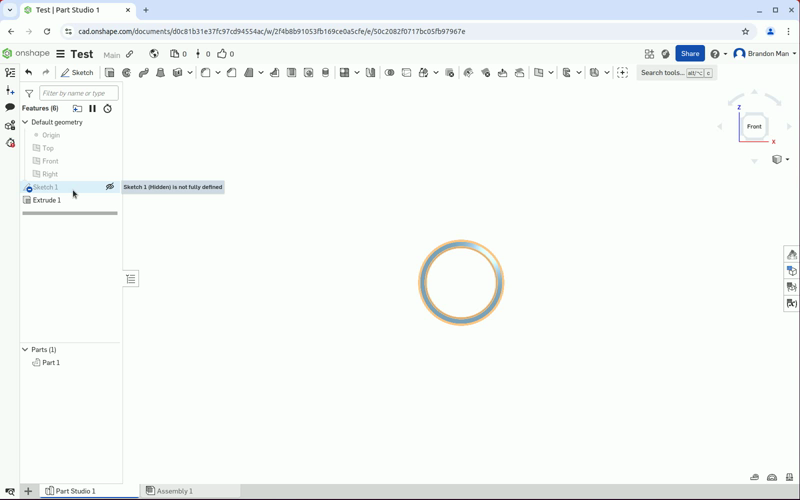
click(73, 189)
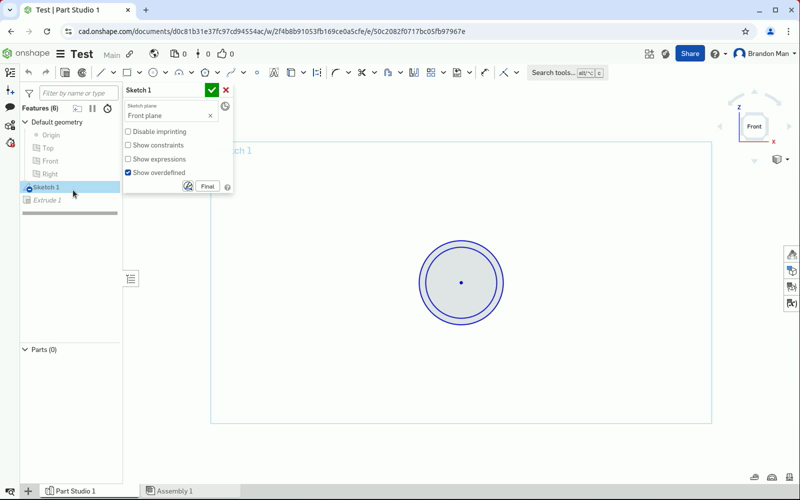
mouse_move(229, 92)
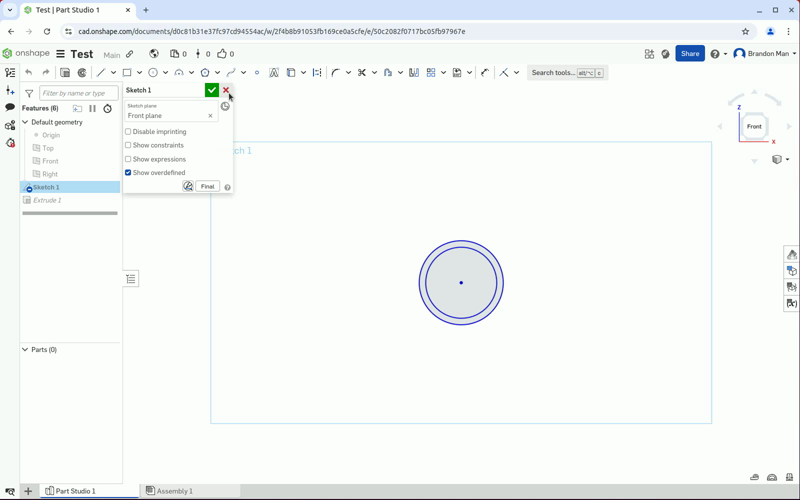
click(229, 92)
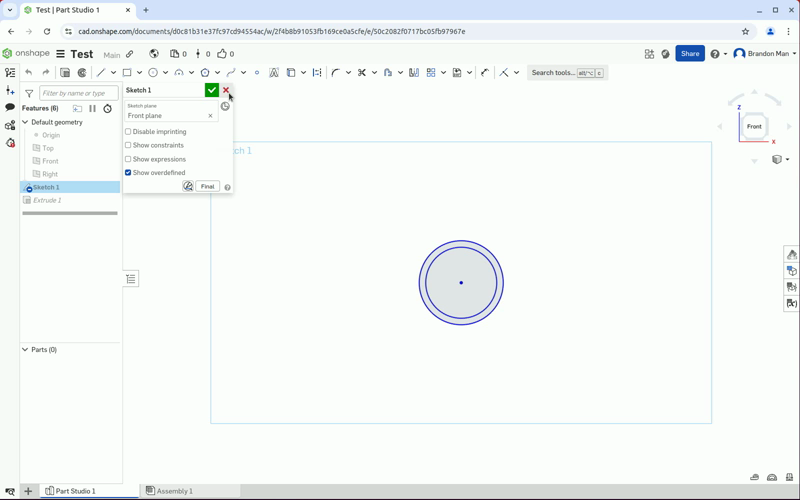
key(shift+s)
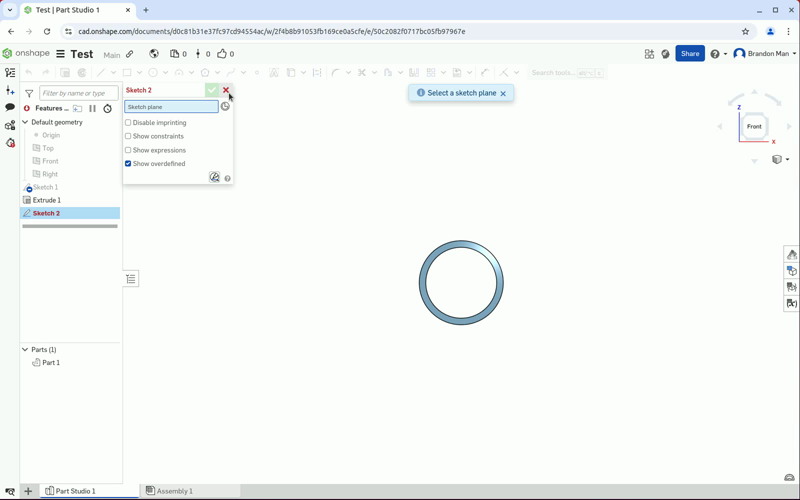
mouse_move(73, 163)
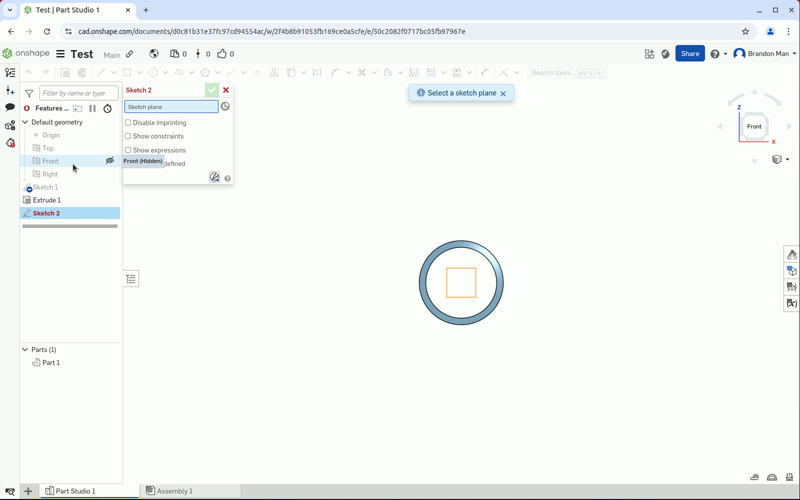
click(73, 163)
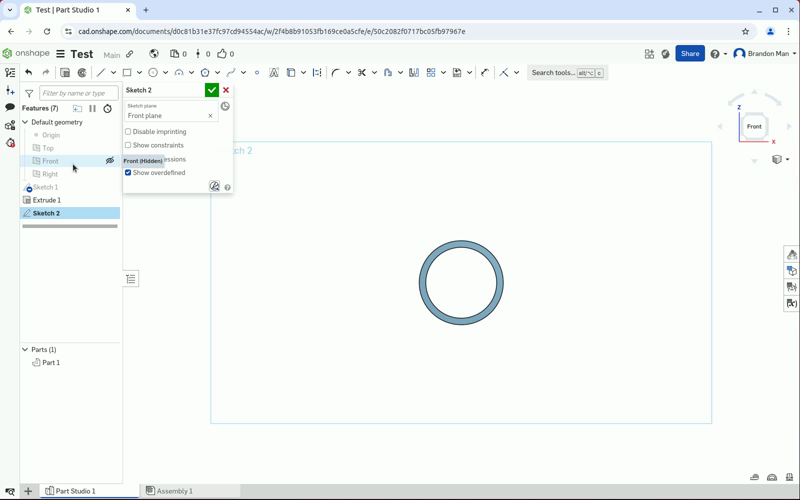
mouse_move(73, 352)
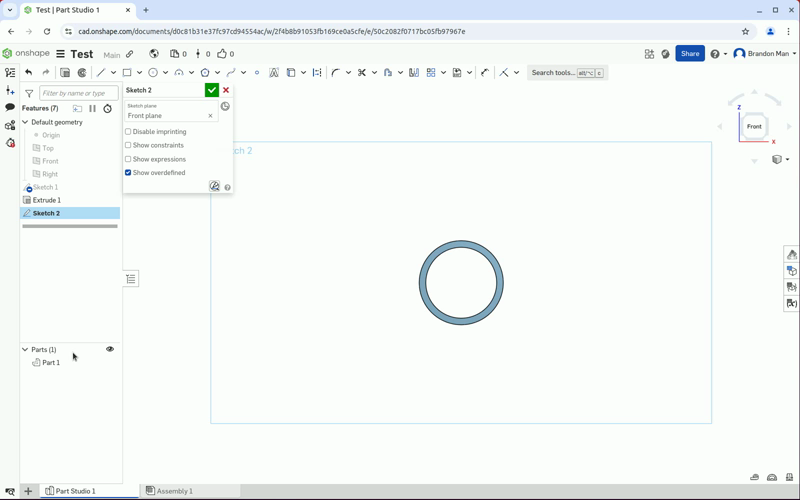
key(y)
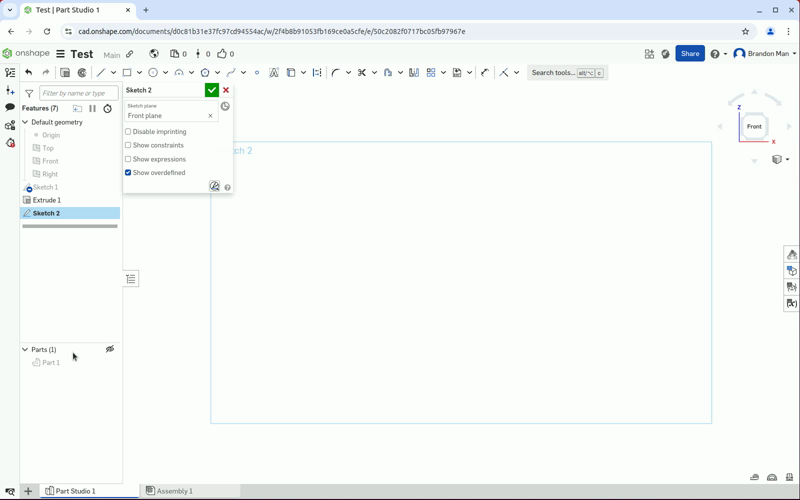
key(c)
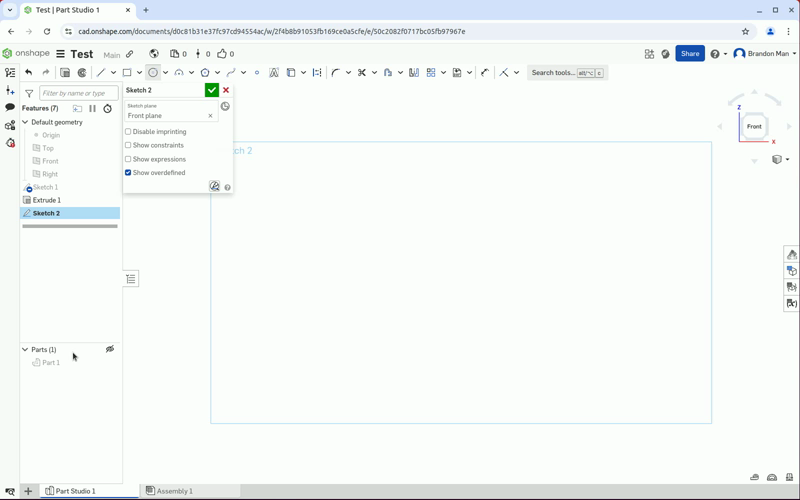
key_down(shift)
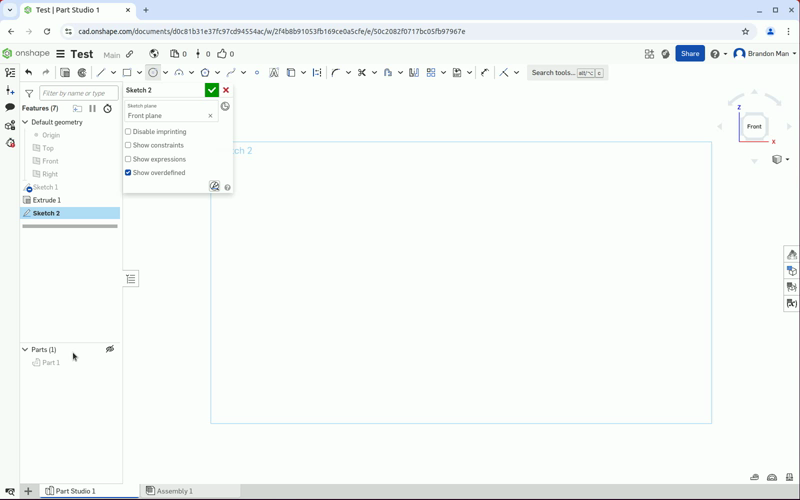
mouse_move(461, 282)
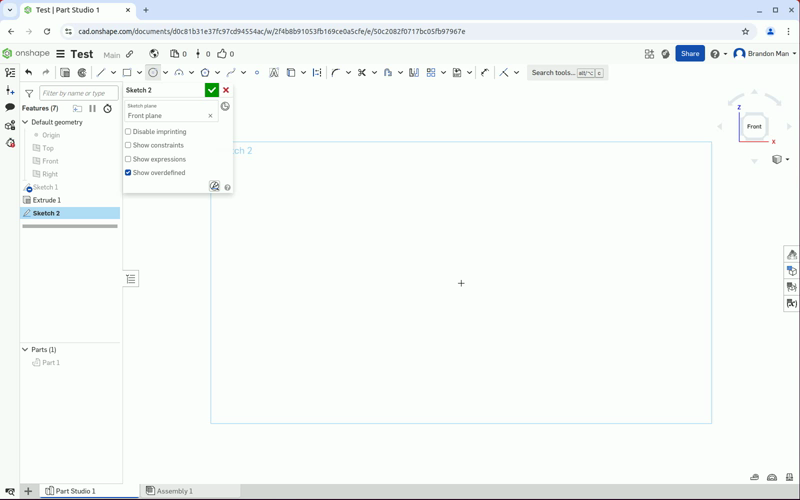
click(461, 282)
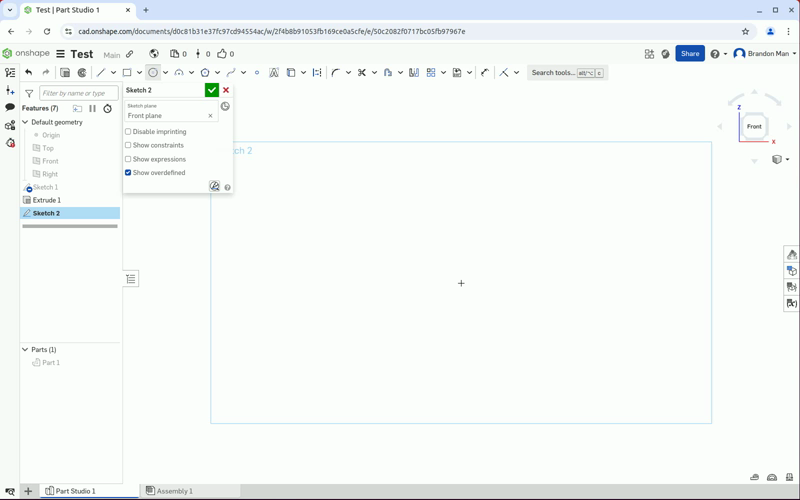
key_up(shift)
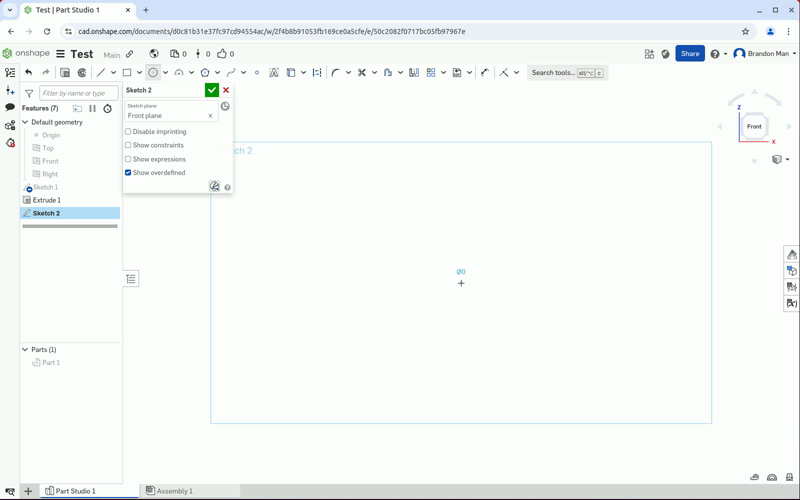
mouse_move(524, 282)
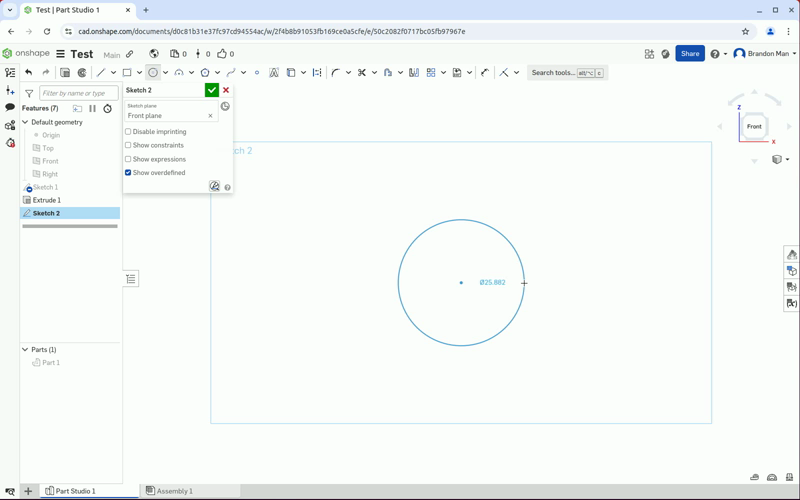
click(524, 282)
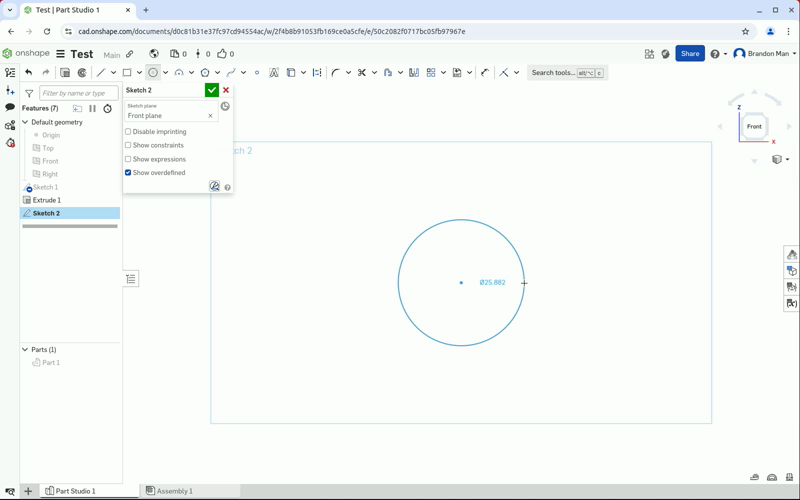
key(esc)
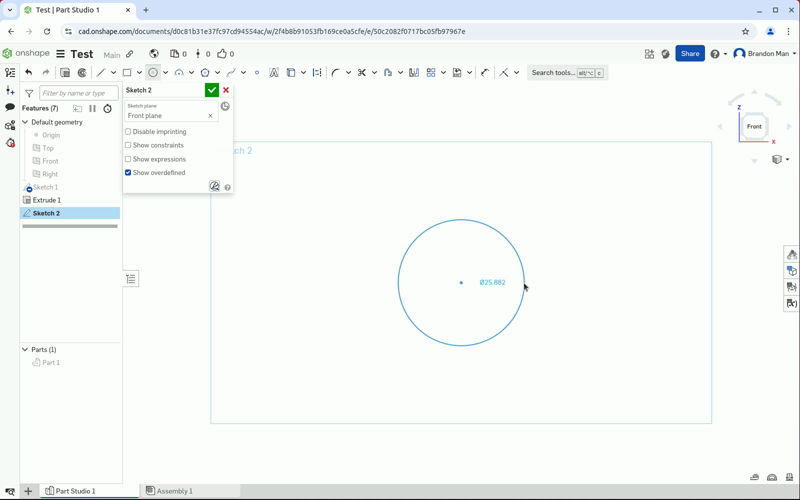
key(c)
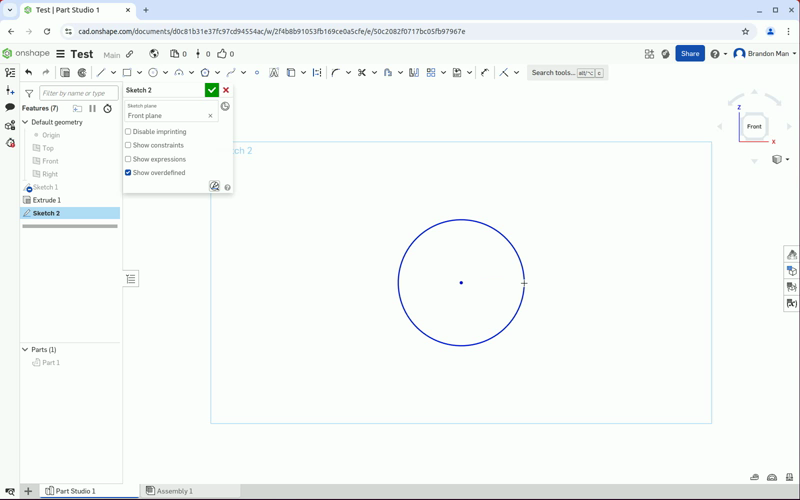
key_down(shift)
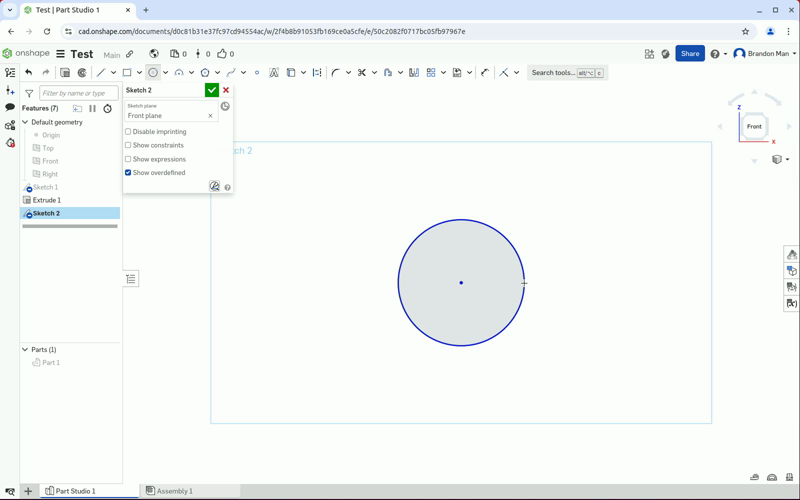
mouse_move(461, 282)
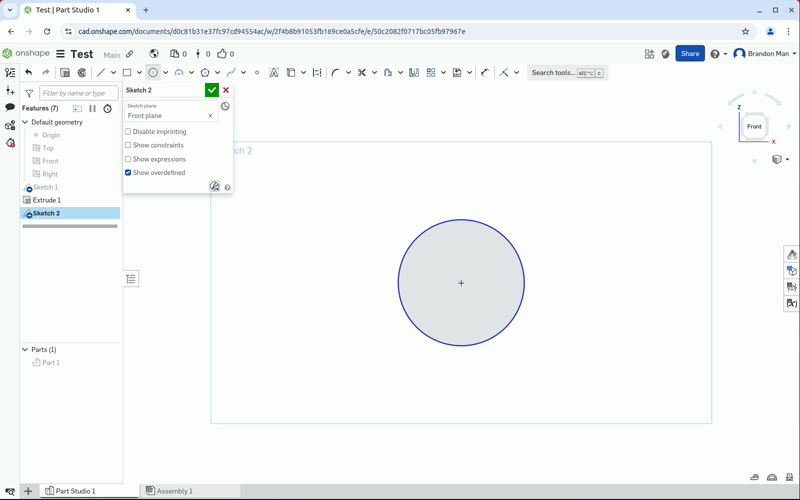
click(461, 282)
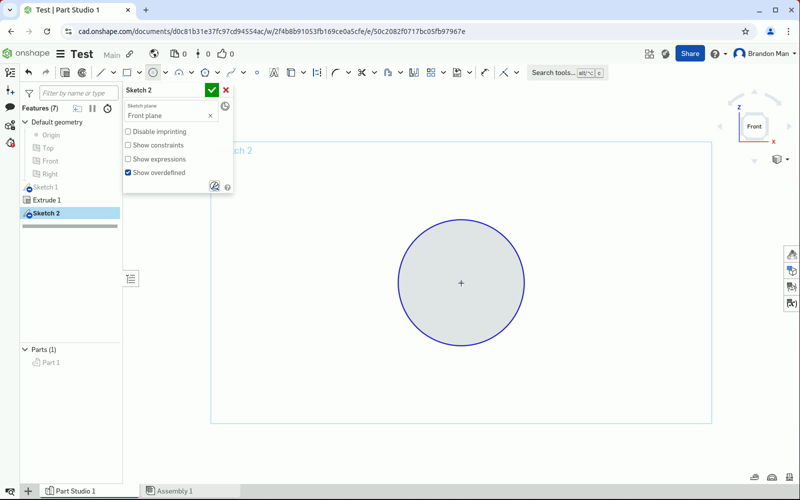
key_up(shift)
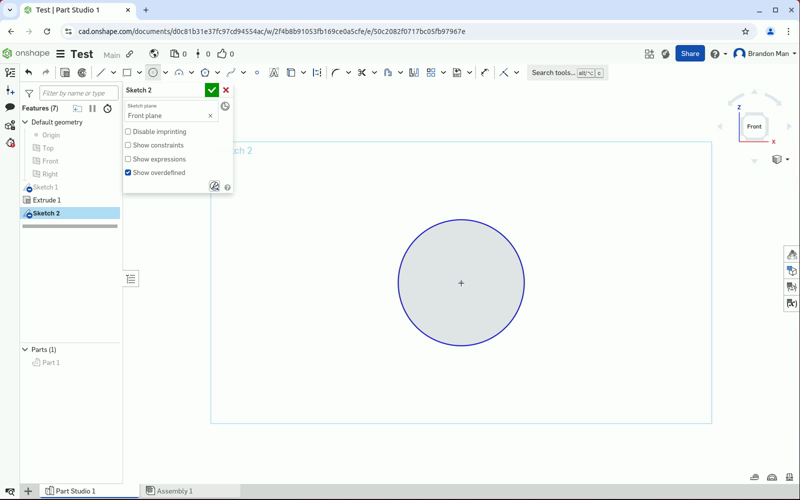
mouse_move(517, 282)
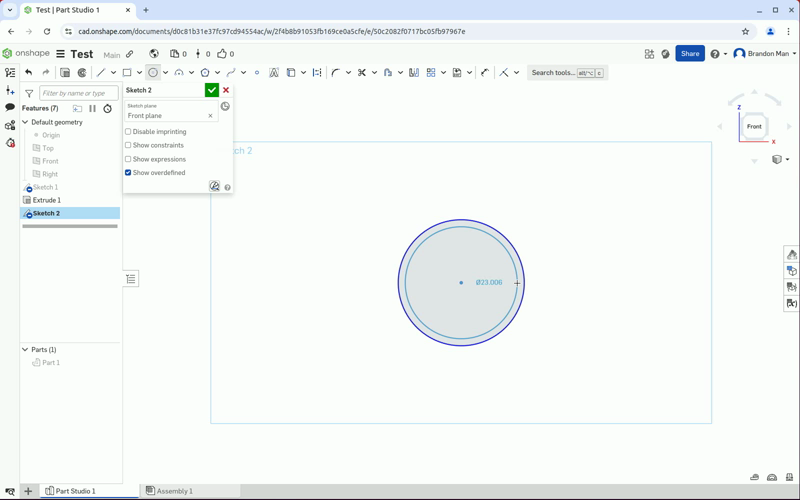
click(517, 282)
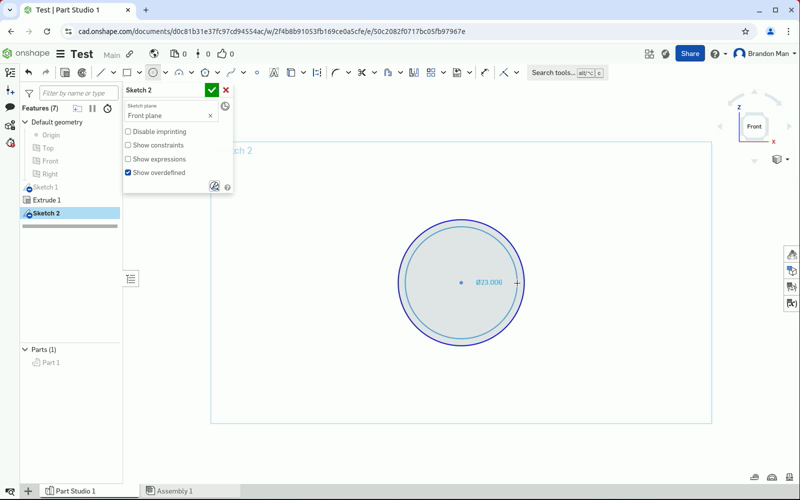
key(esc)
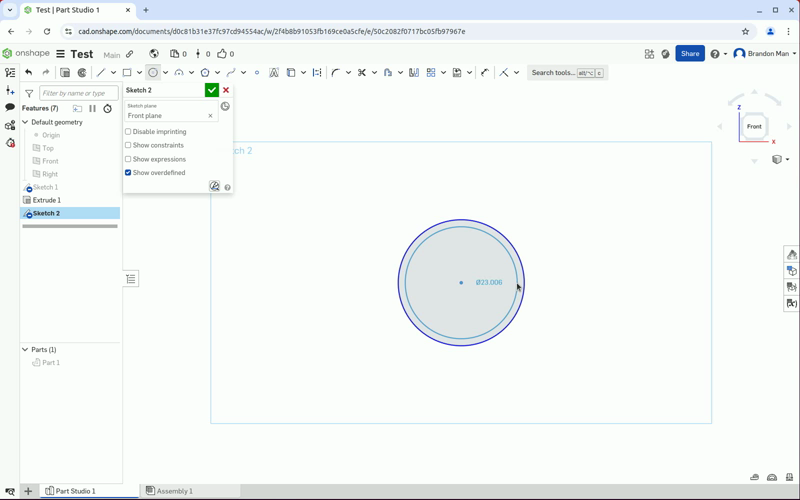
mouse_move(457, 341)
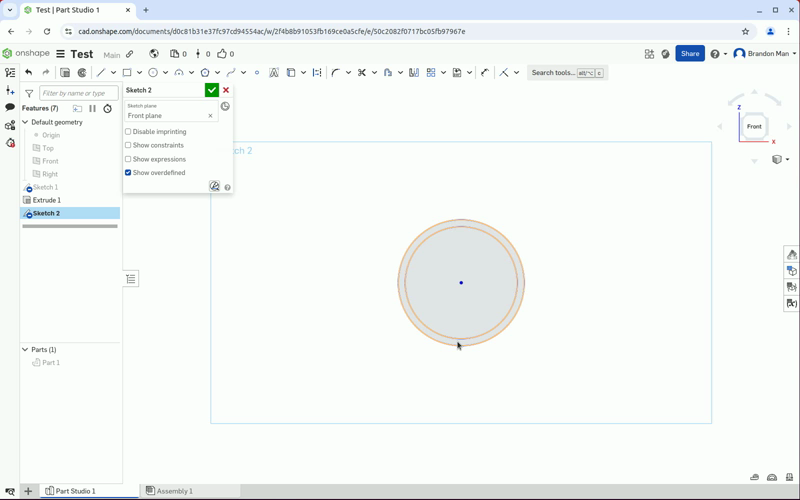
click(457, 341)
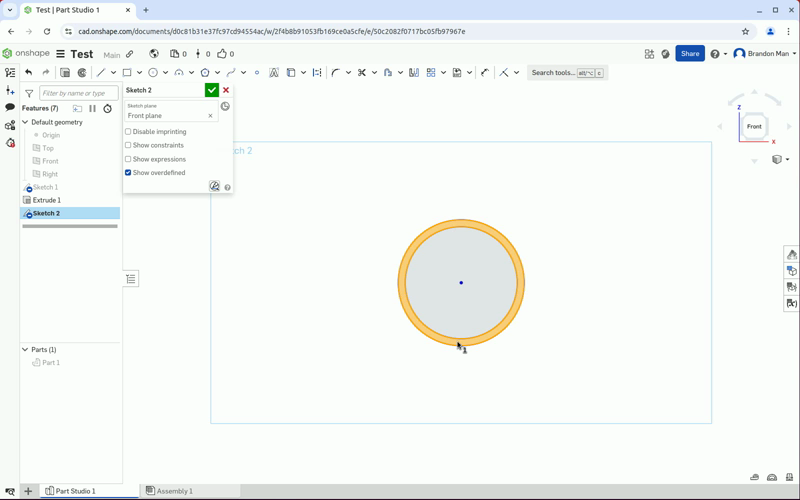
mouse_move(73, 352)
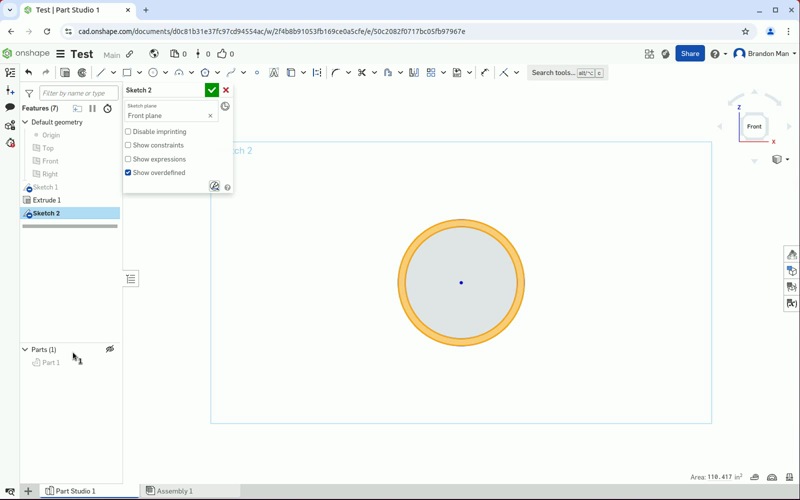
key(shift+y)
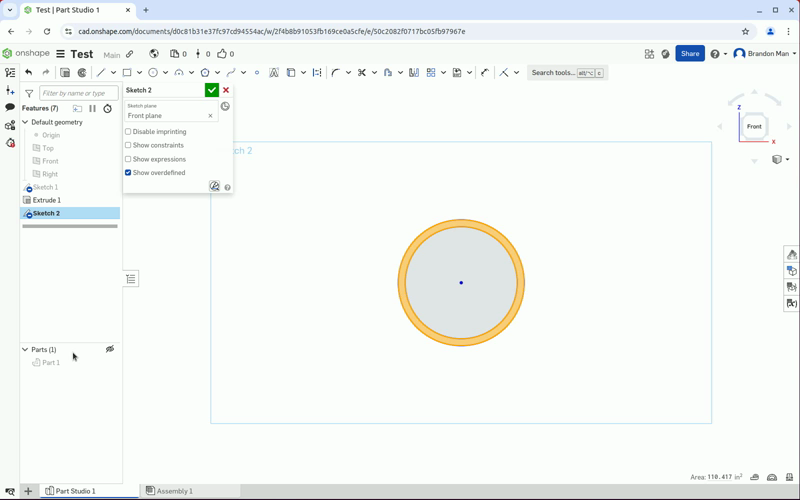
key(shift+e)
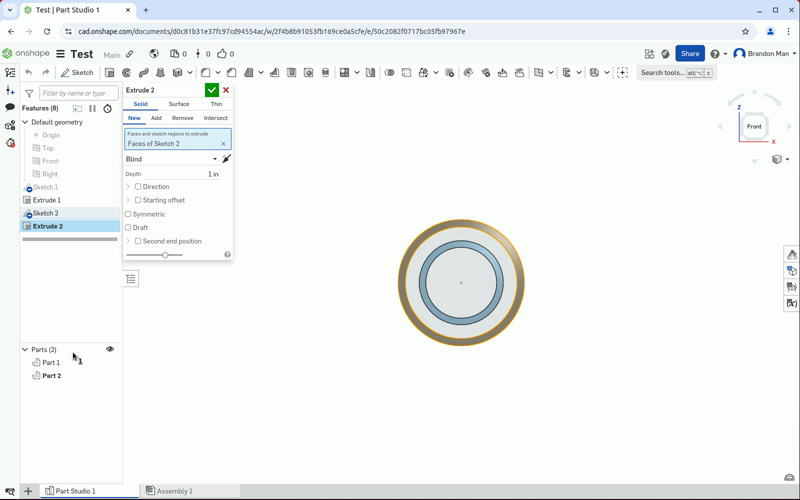
mouse_move(143, 106)
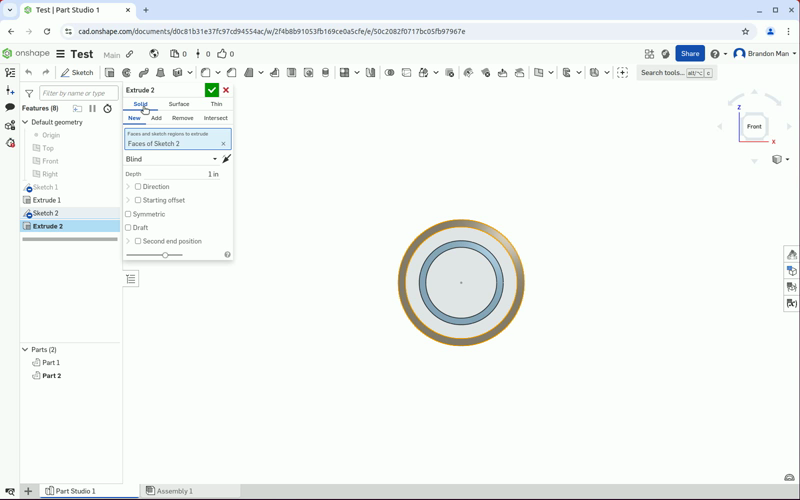
click(143, 106)
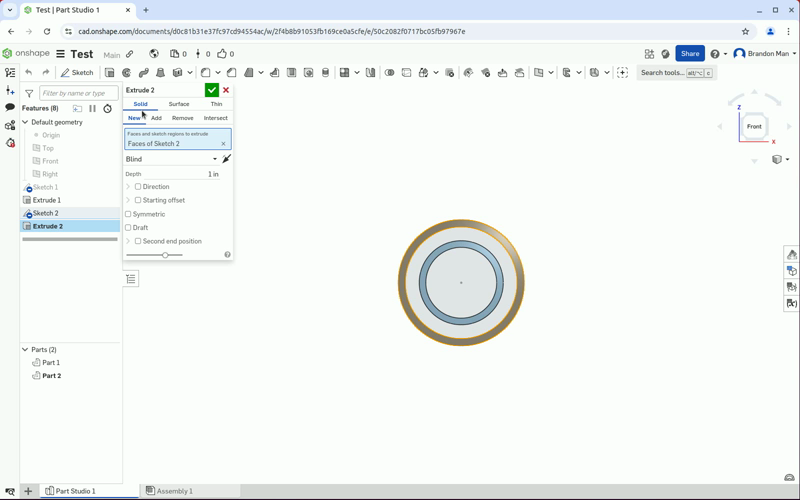
mouse_move(137, 120)
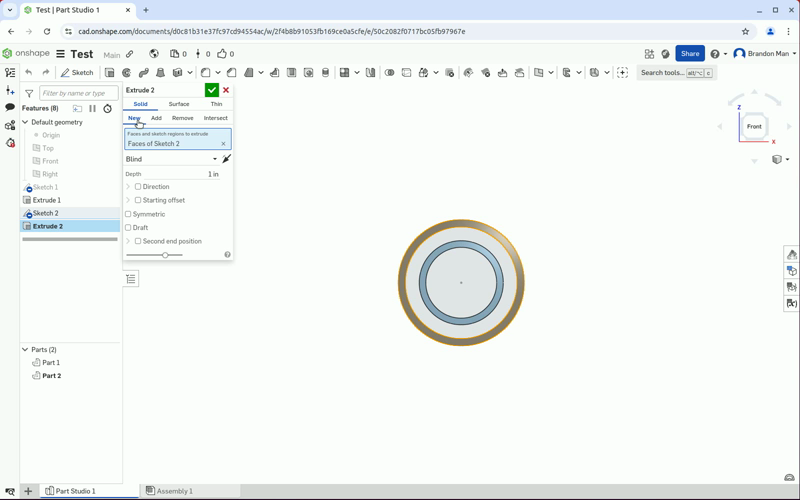
click(137, 120)
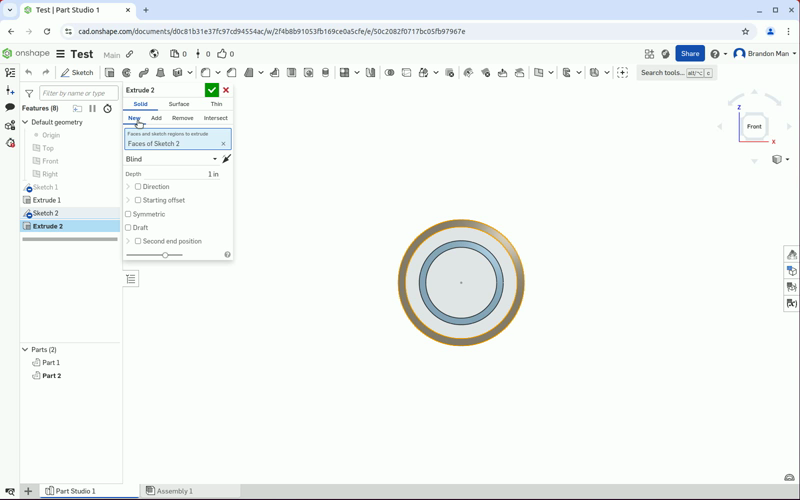
key(tab, 4)
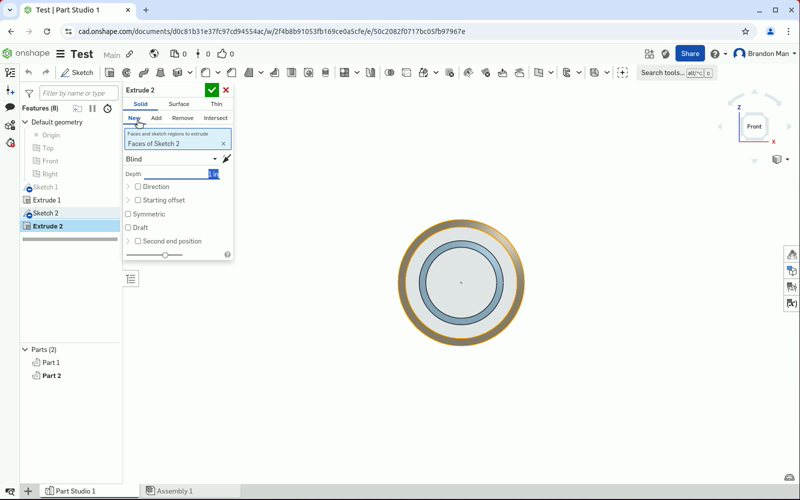
text(4.574)
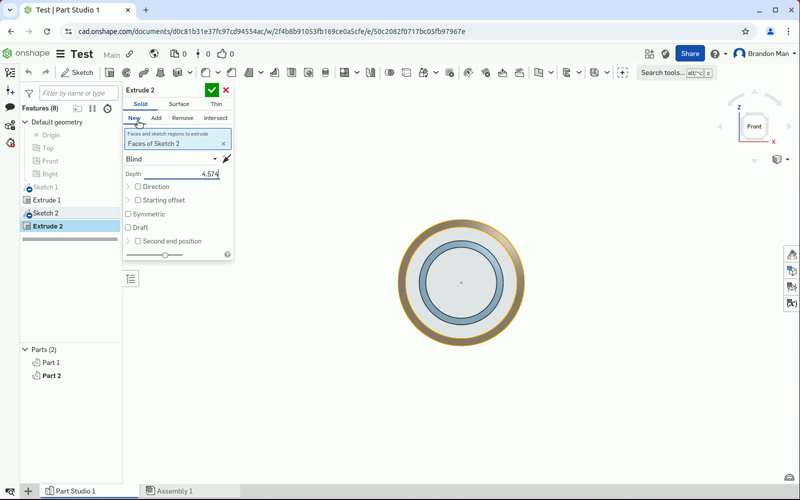
key(enter)
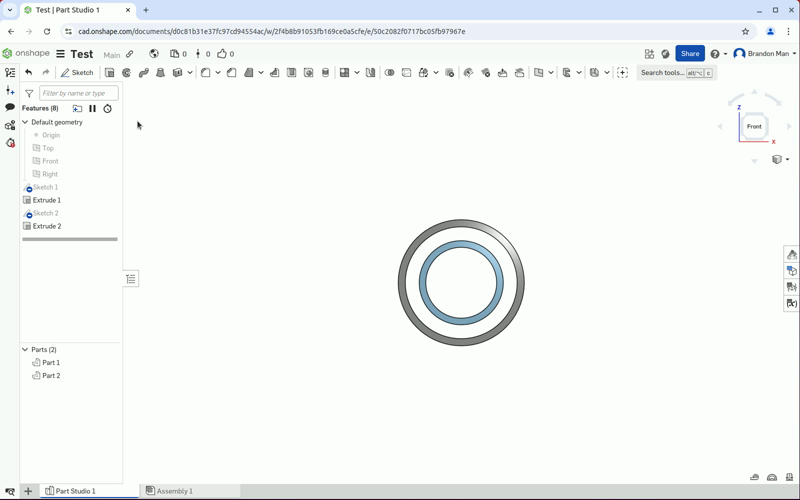
key(shift+h)
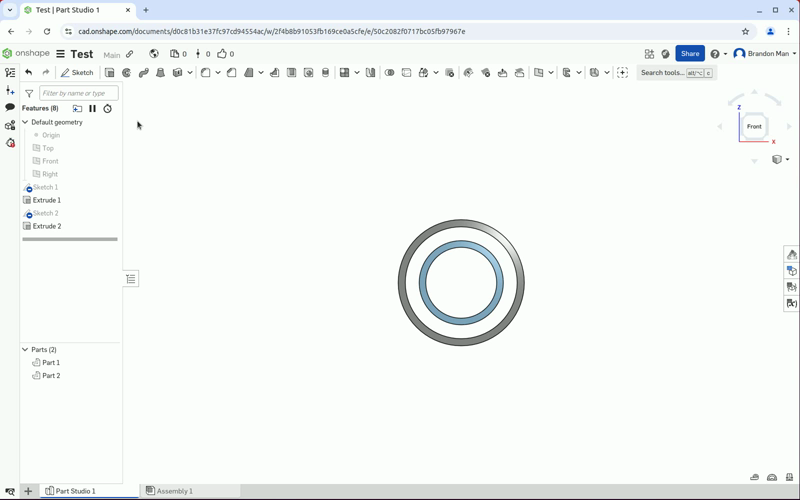
key(shift+h)
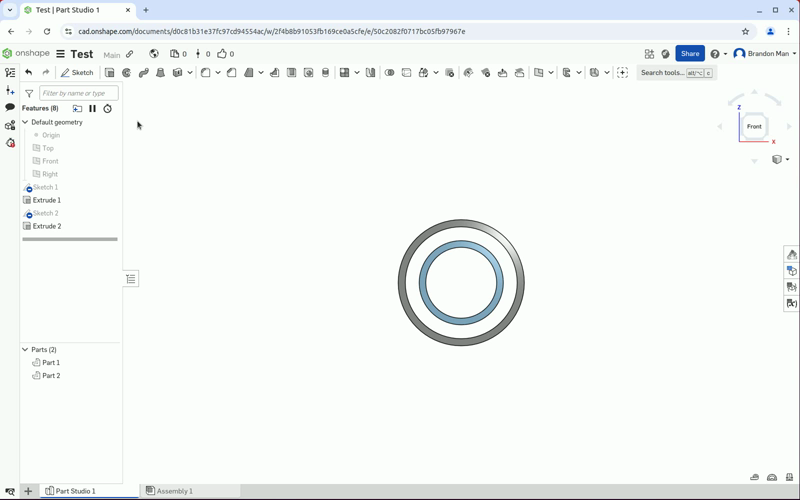
mouse_move(73, 189)
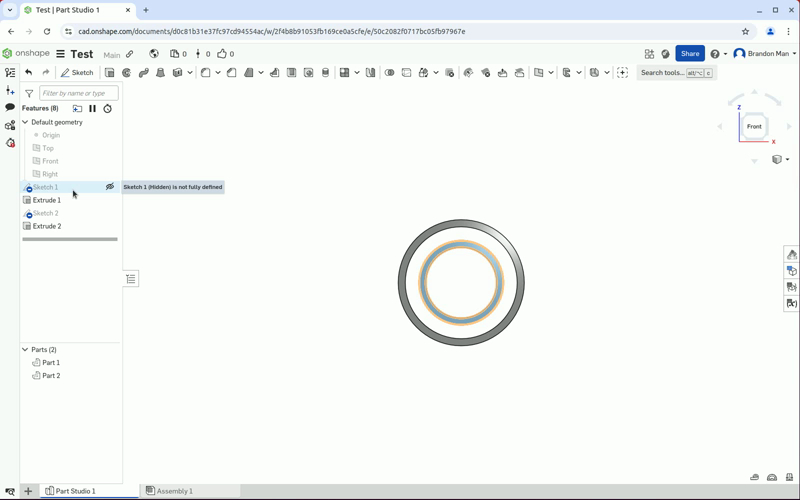
click(73, 189)
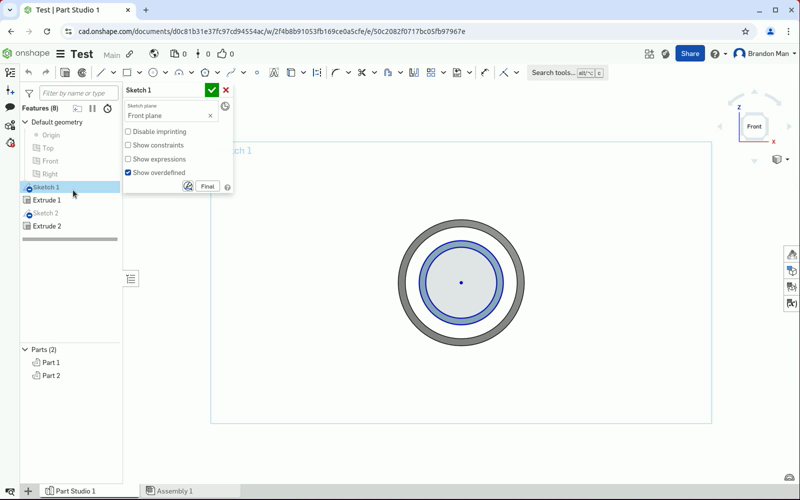
mouse_move(229, 92)
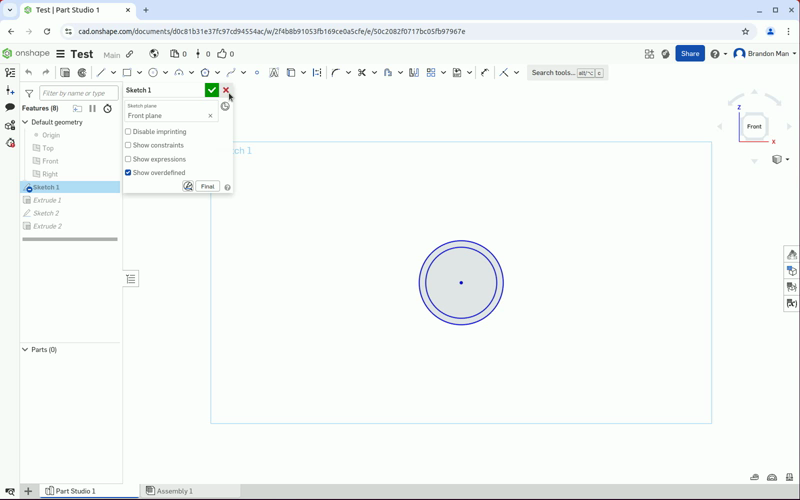
click(229, 92)
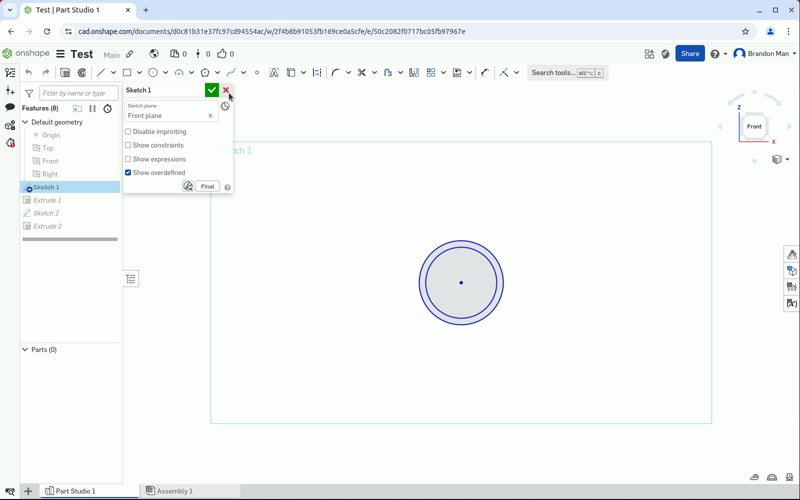
key(shift+s)
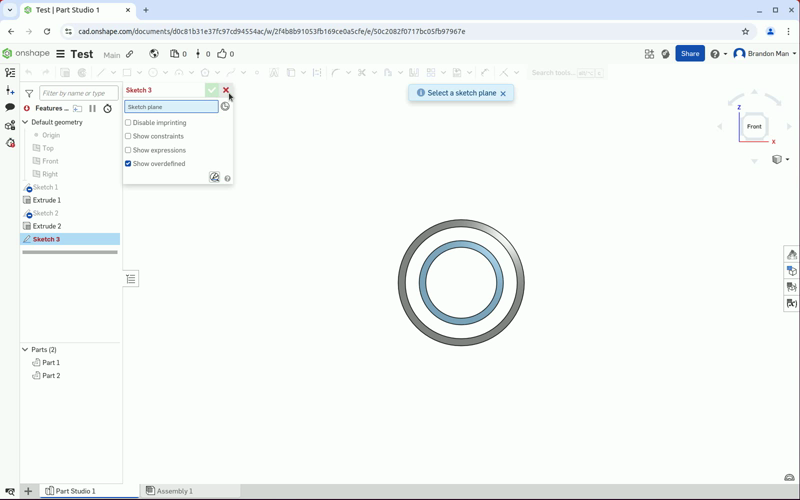
mouse_move(73, 163)
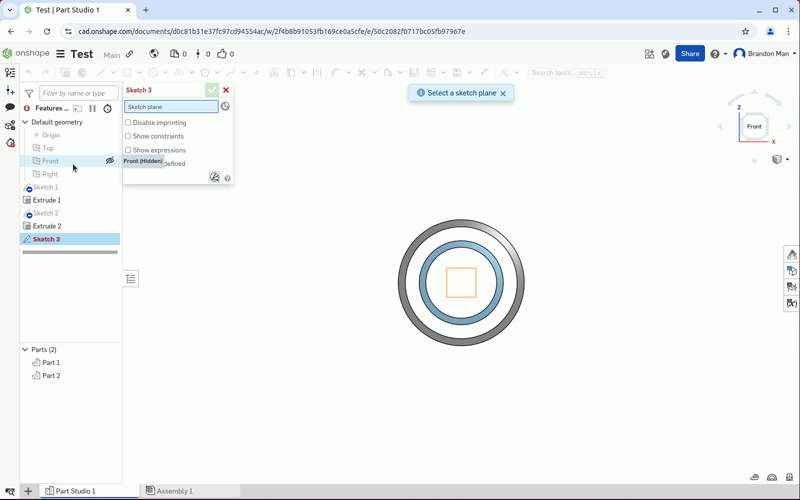
click(73, 163)
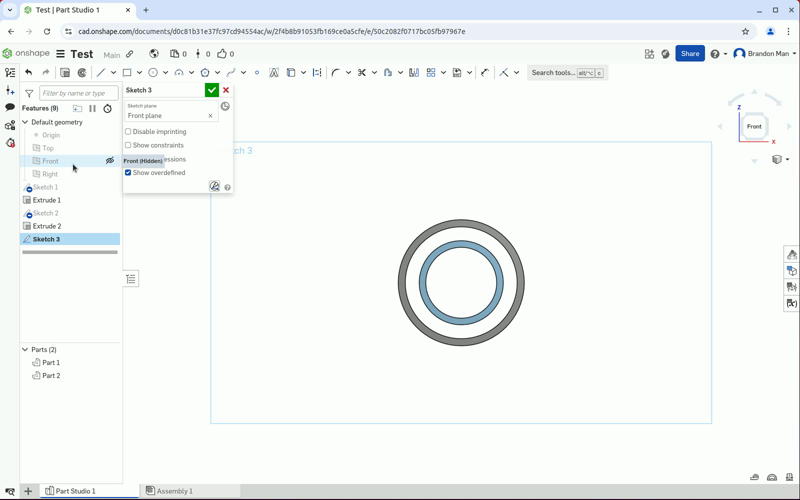
mouse_move(73, 352)
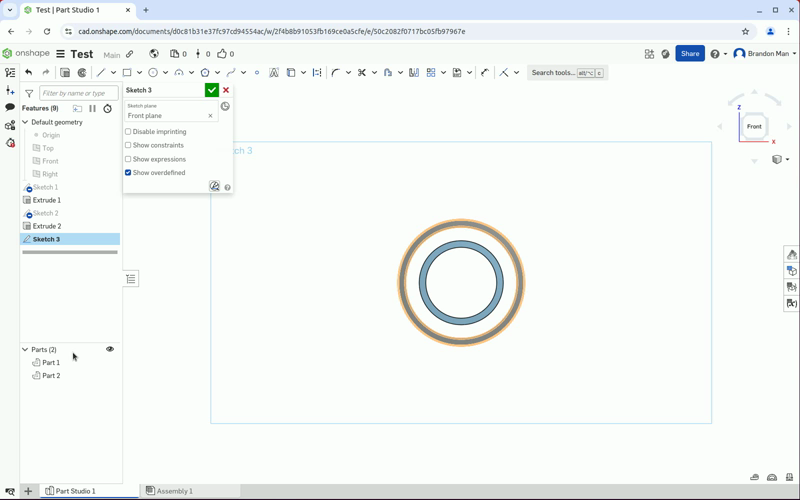
key(y)
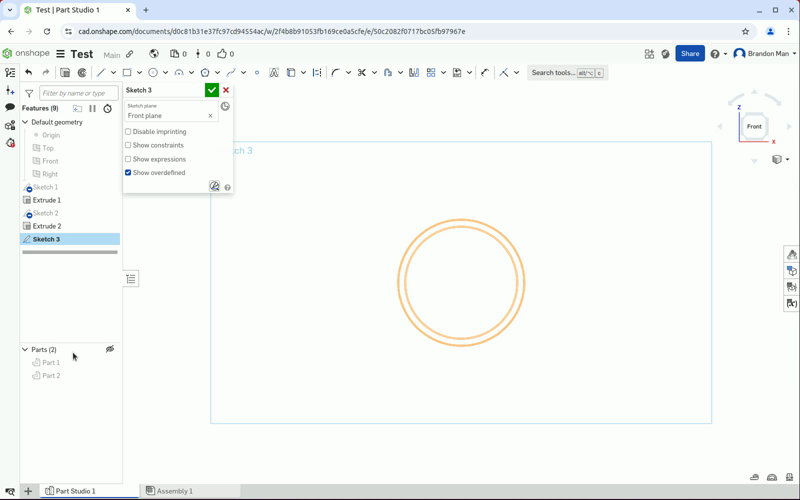
key(c)
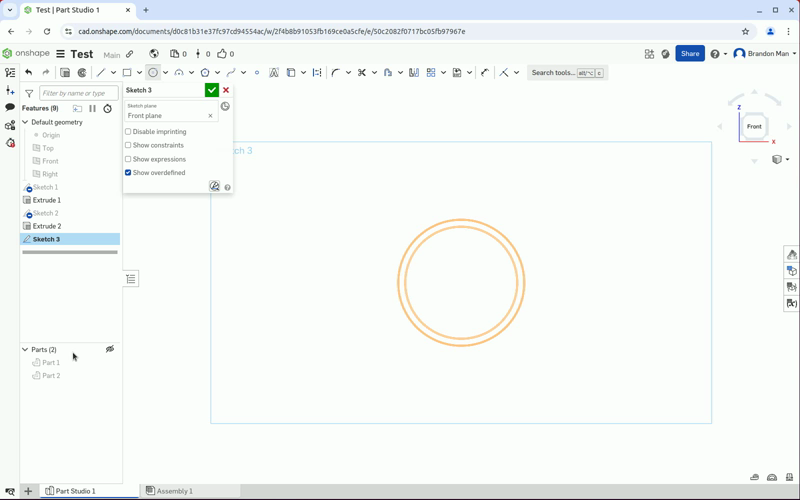
key_down(shift)
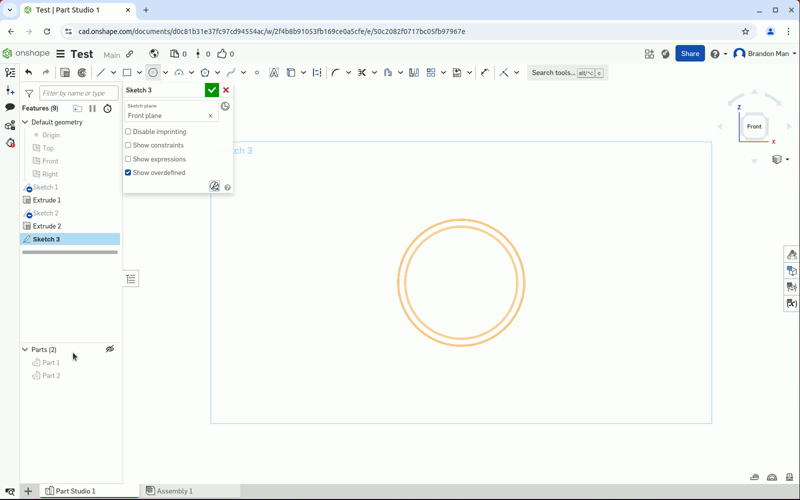
mouse_move(461, 282)
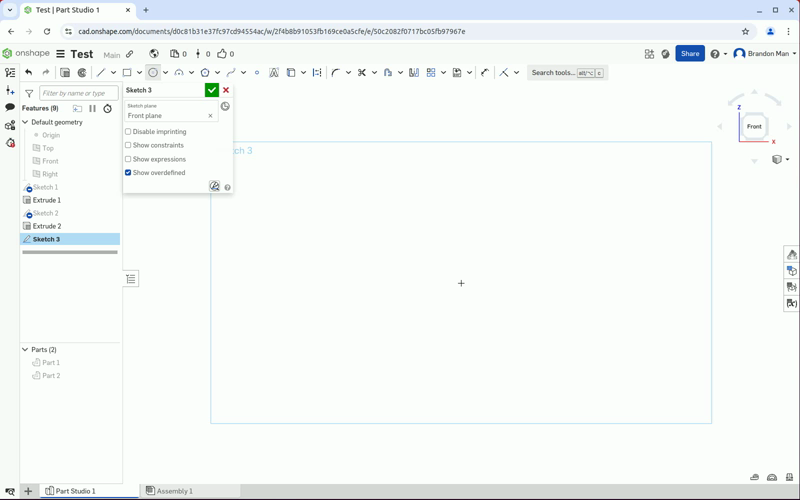
click(461, 282)
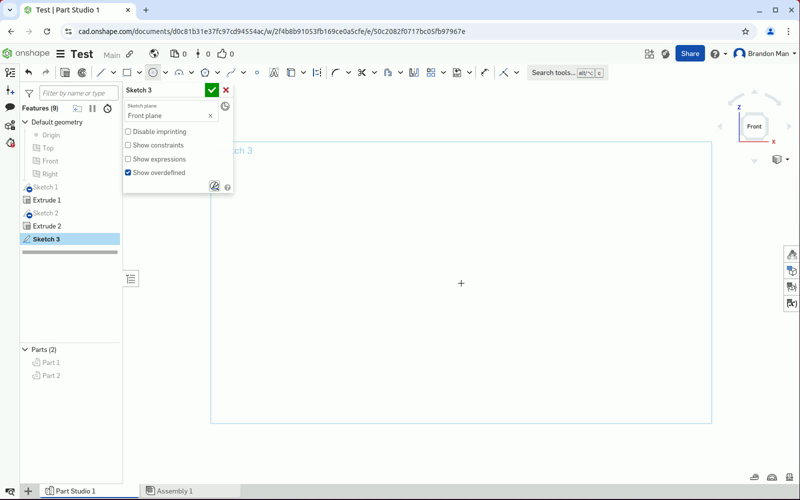
key_up(shift)
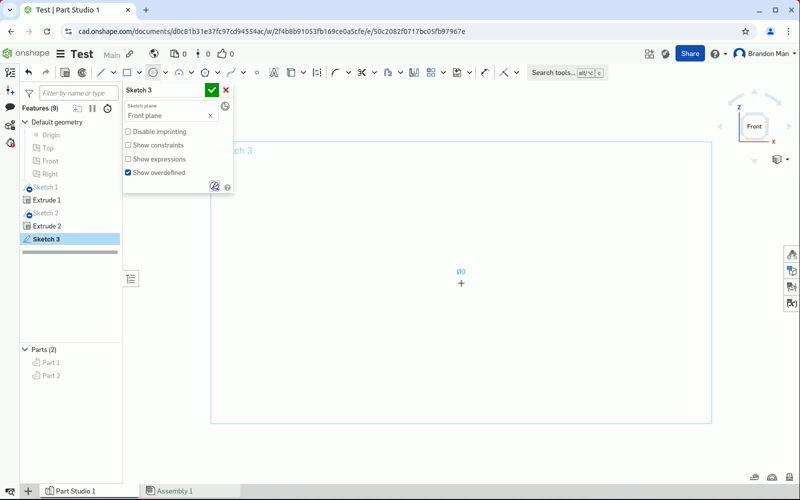
mouse_move(518, 282)
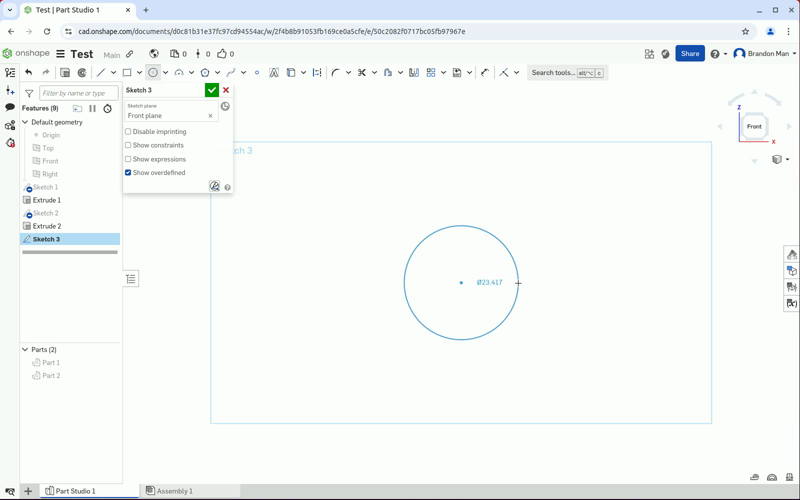
click(518, 282)
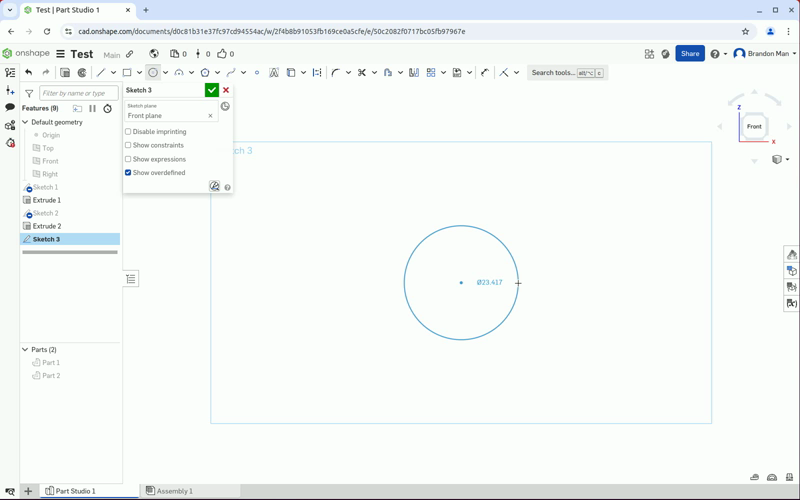
key(esc)
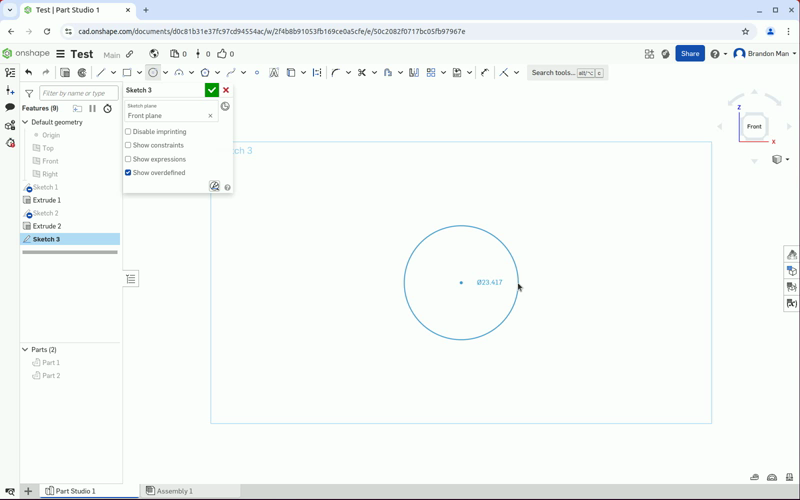
key(c)
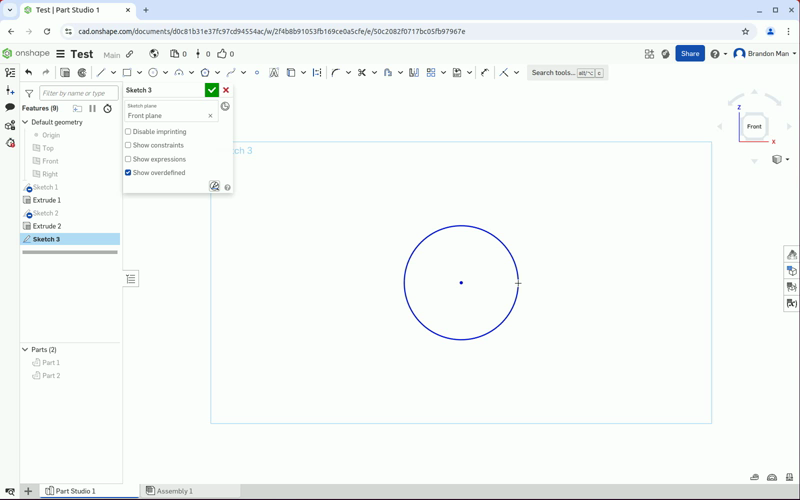
key_down(shift)
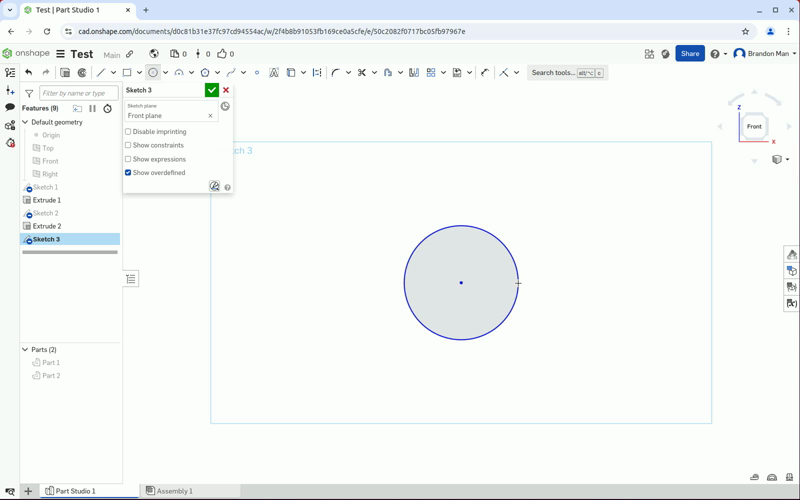
mouse_move(461, 282)
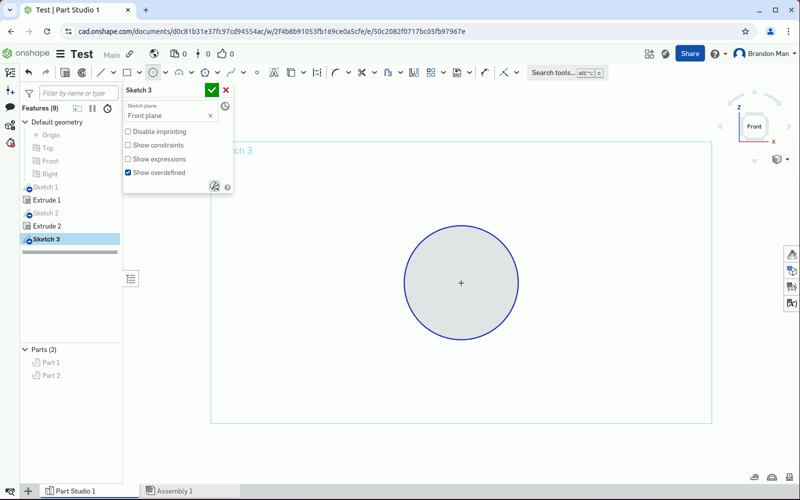
click(461, 282)
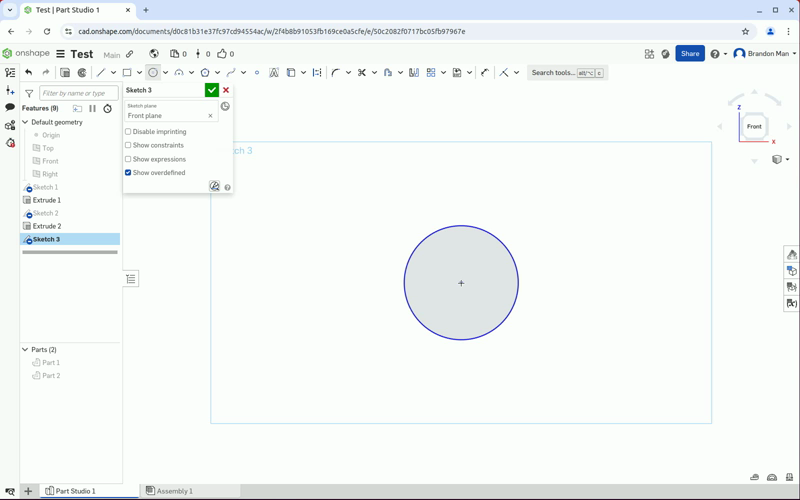
key_up(shift)
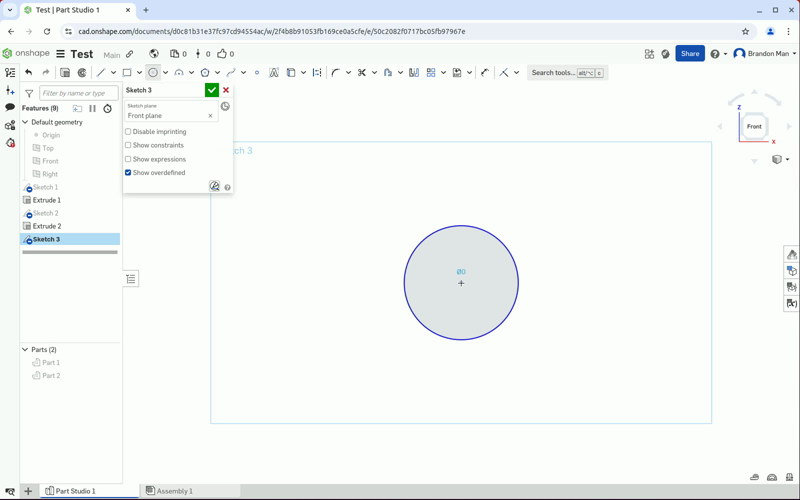
mouse_move(501, 282)
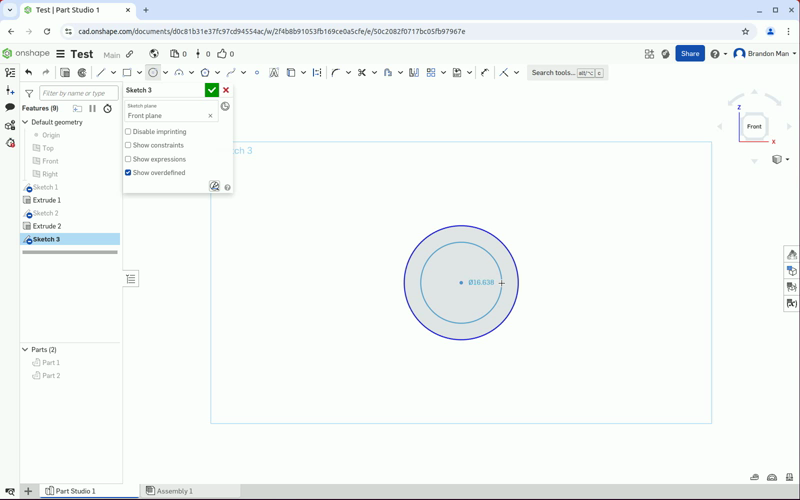
click(501, 282)
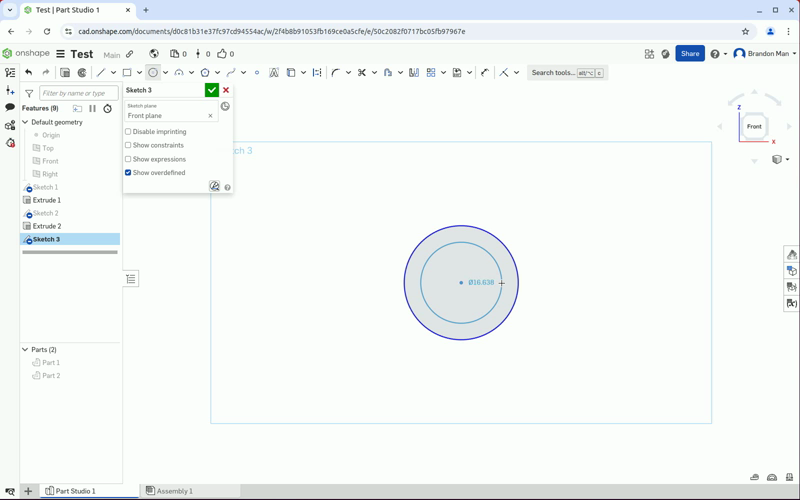
key(esc)
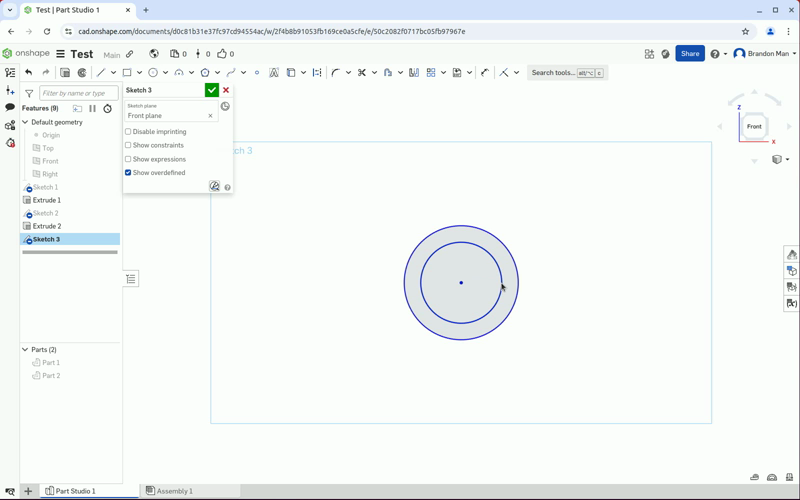
mouse_move(454, 236)
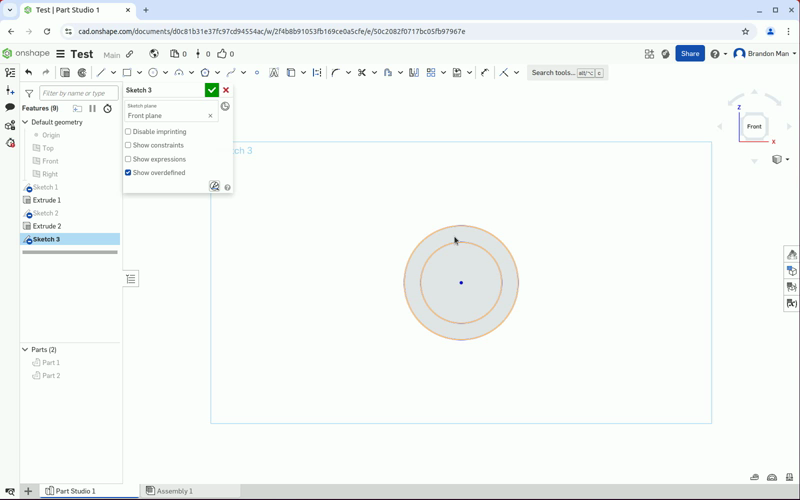
click(454, 236)
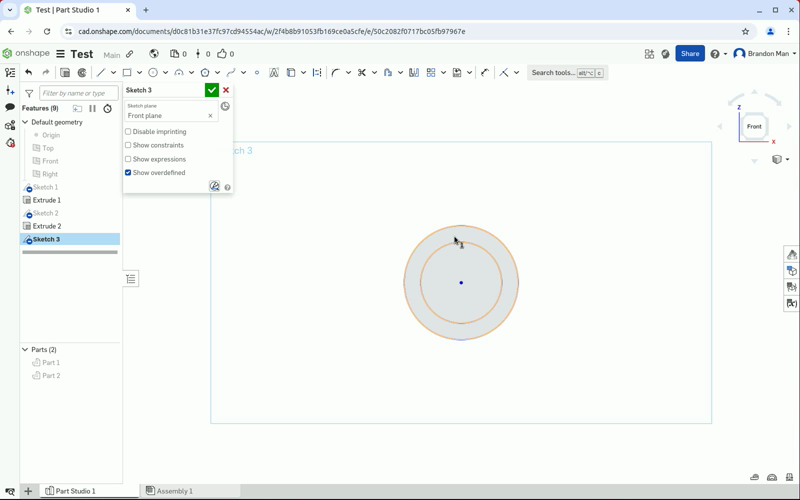
mouse_move(73, 352)
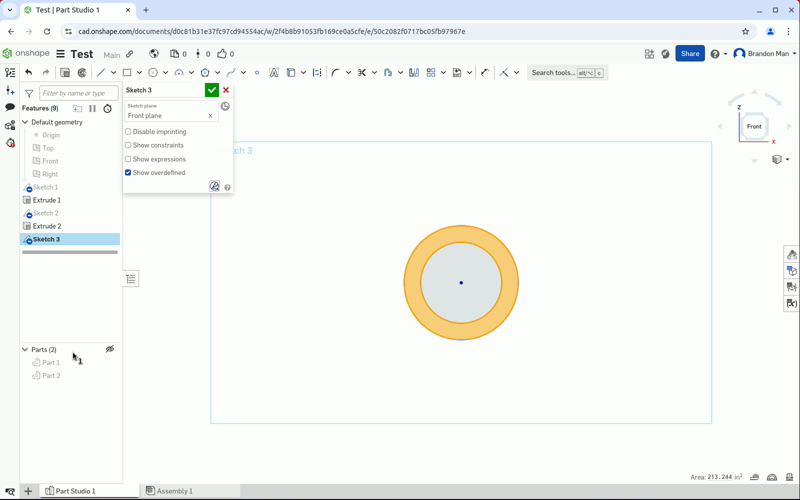
key(shift+y)
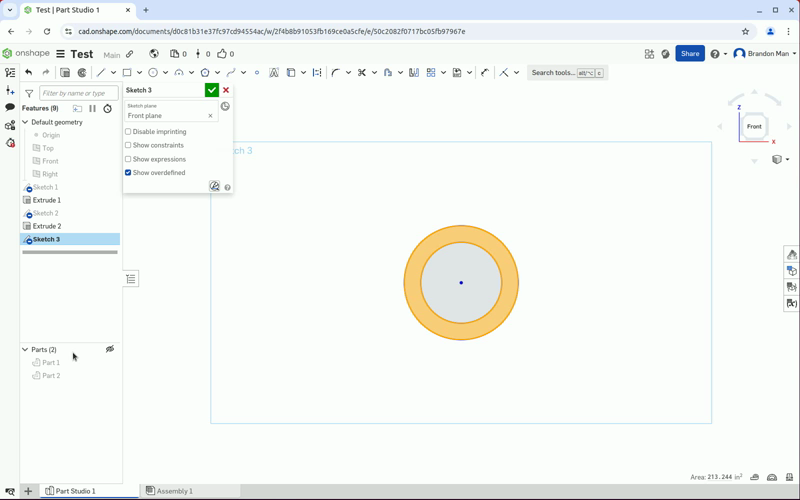
key(shift+e)
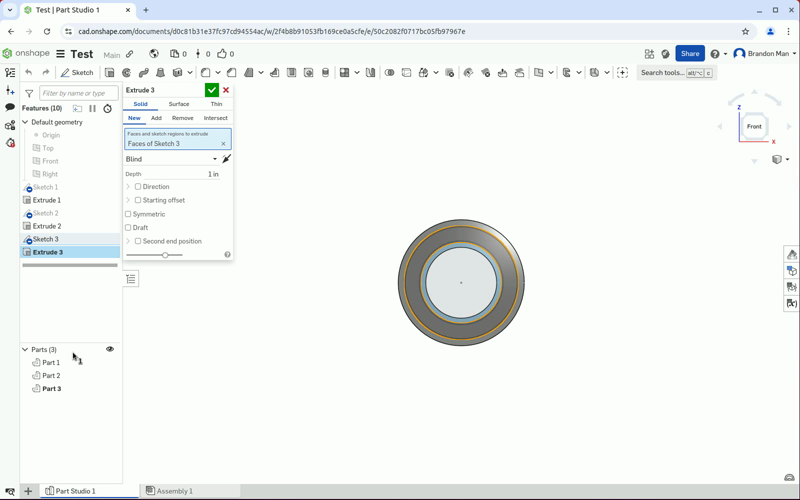
mouse_move(143, 106)
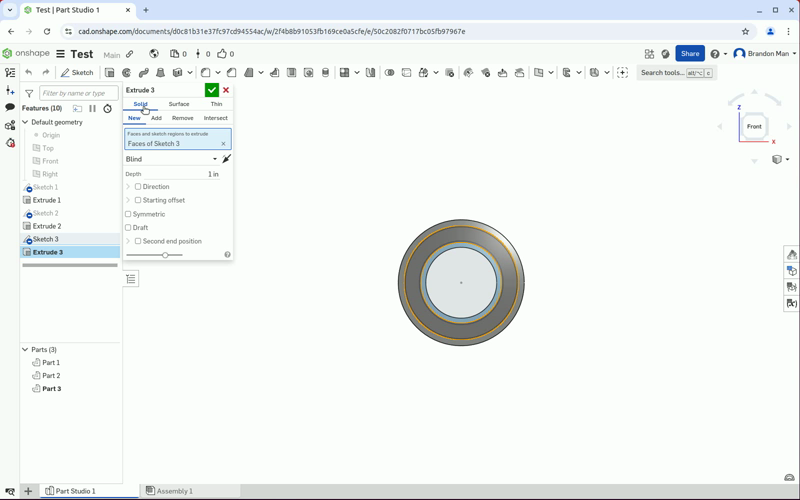
click(143, 106)
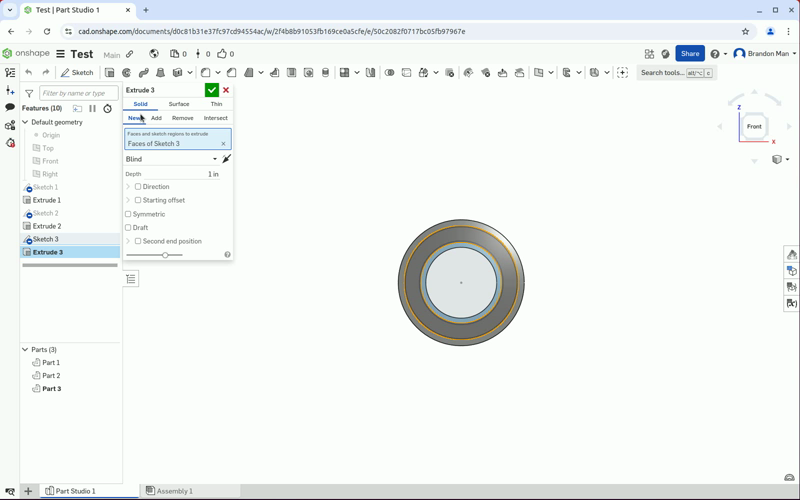
mouse_move(137, 120)
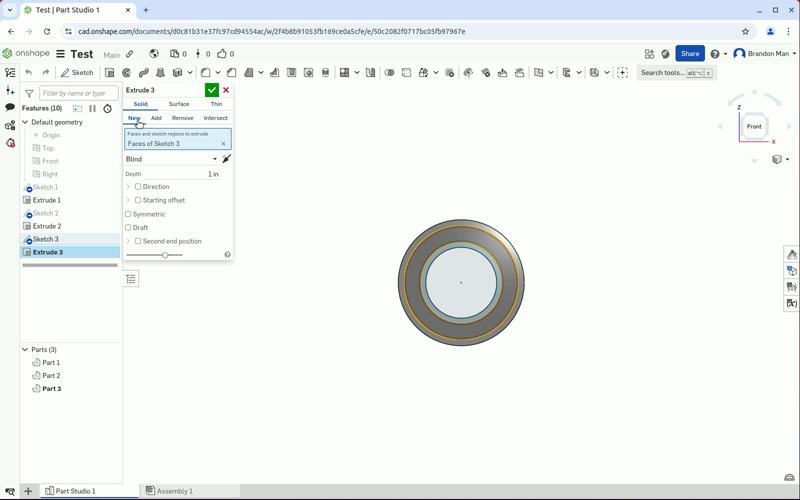
click(137, 120)
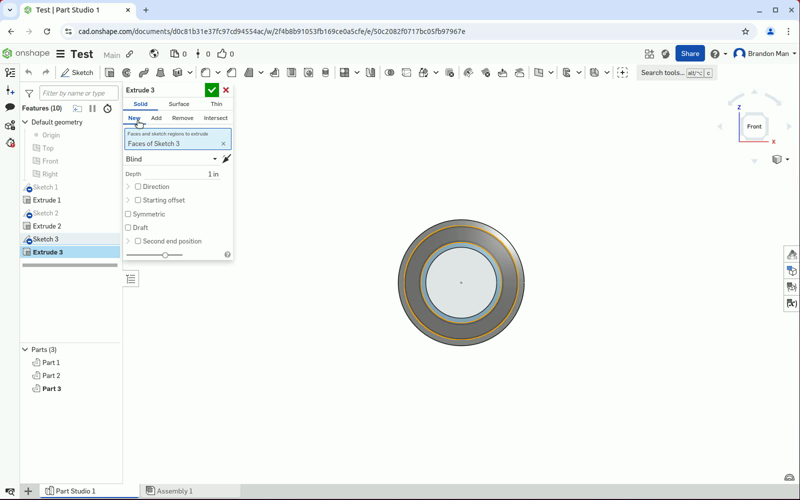
key(tab, 4)
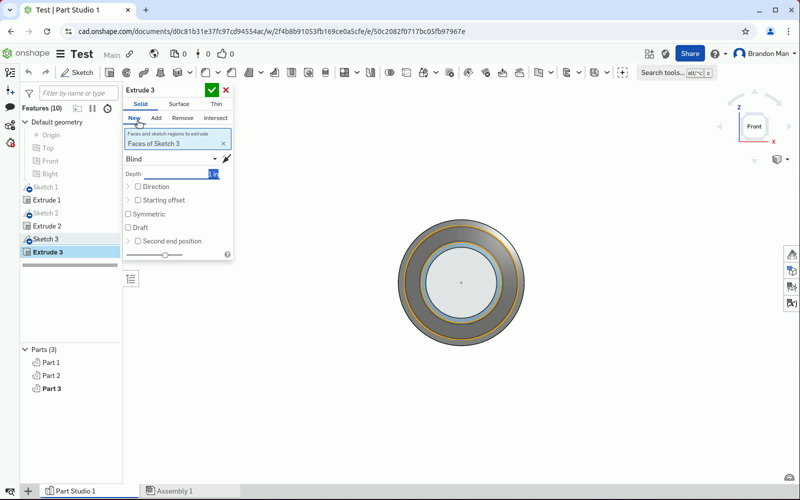
text(4.574)
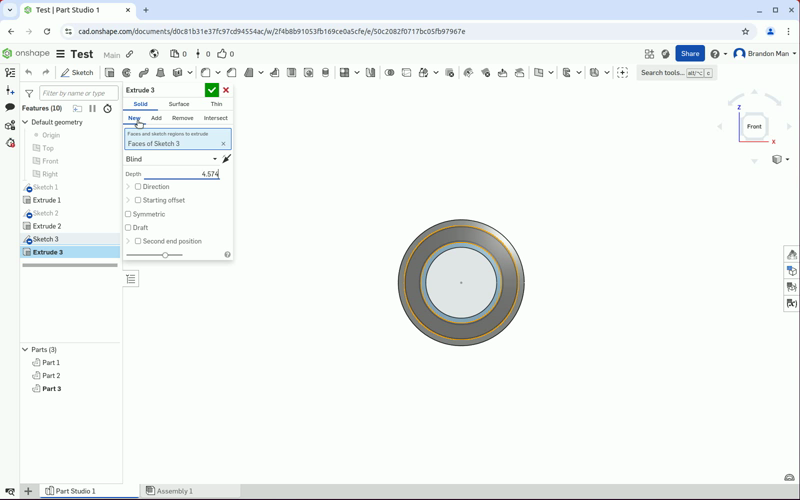
key(enter)
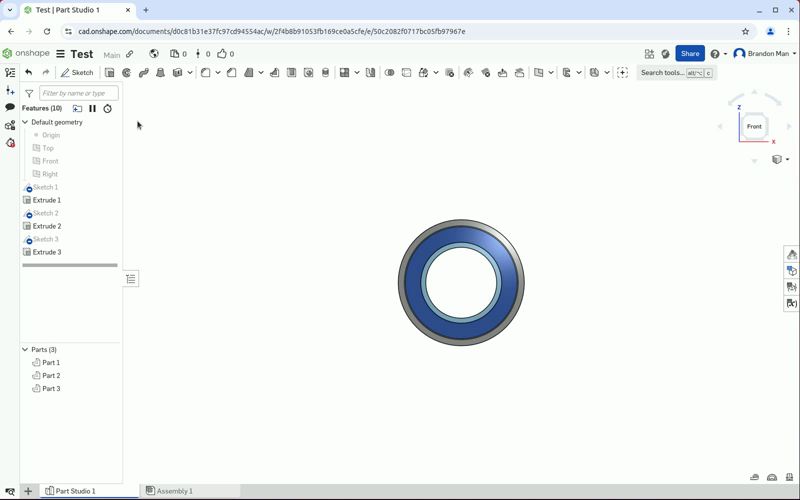
key(shift+h)
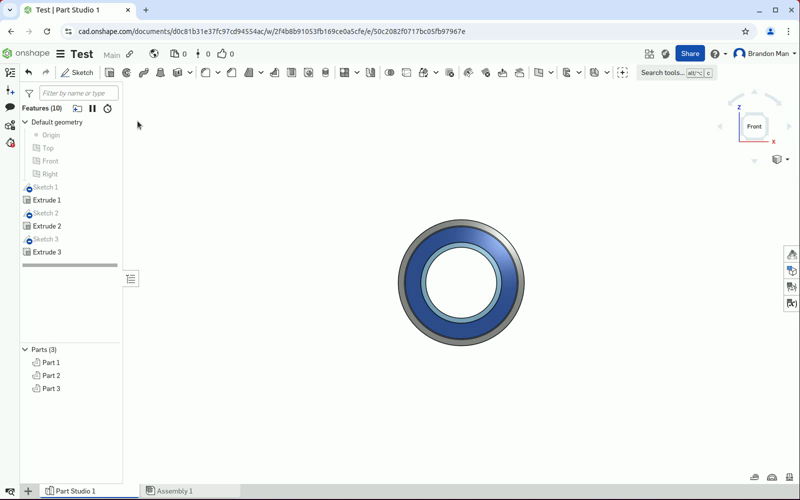
key(shift+h)
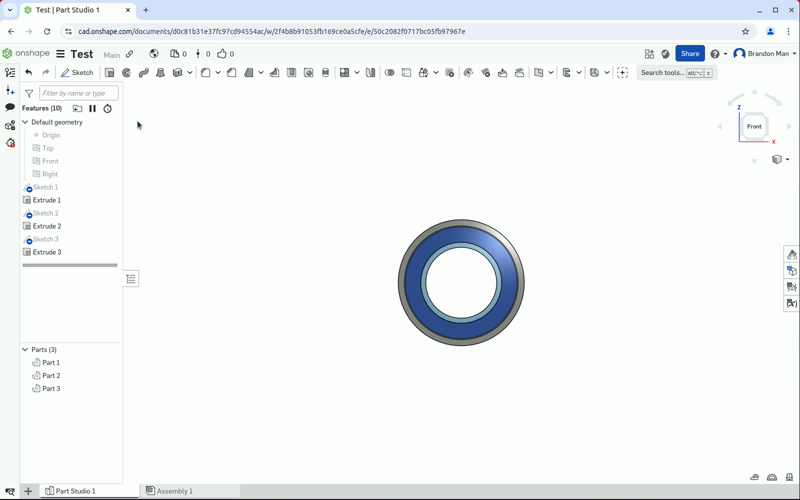
mouse_move(73, 189)
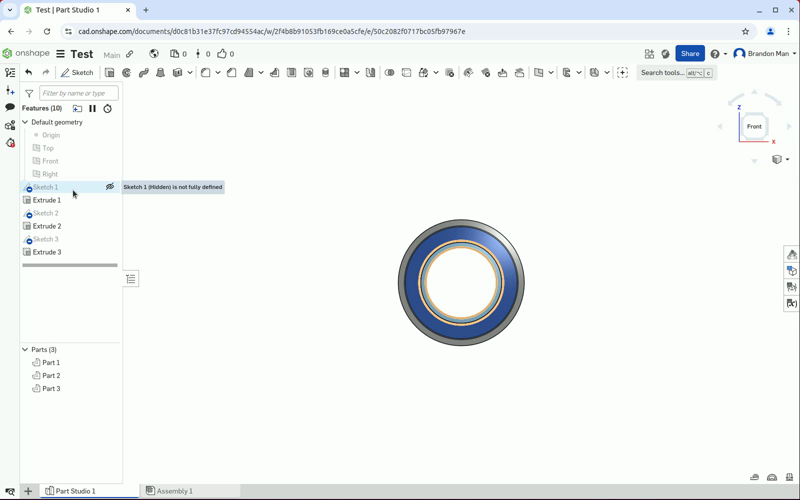
click(73, 189)
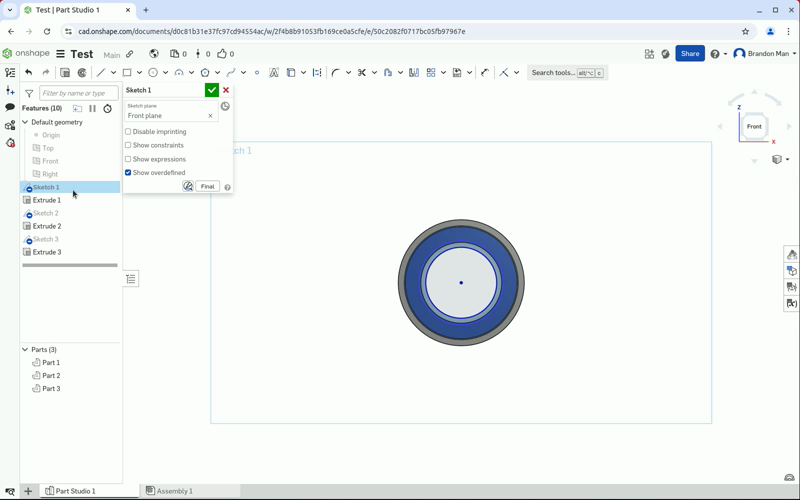
mouse_move(229, 92)
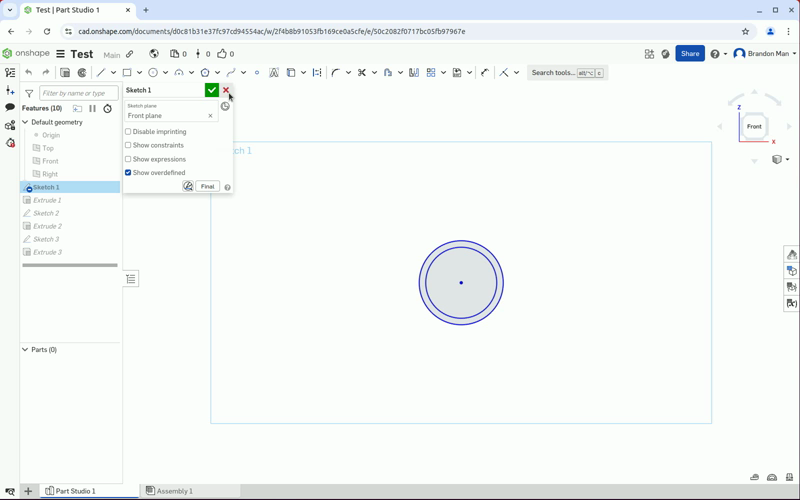
click(229, 92)
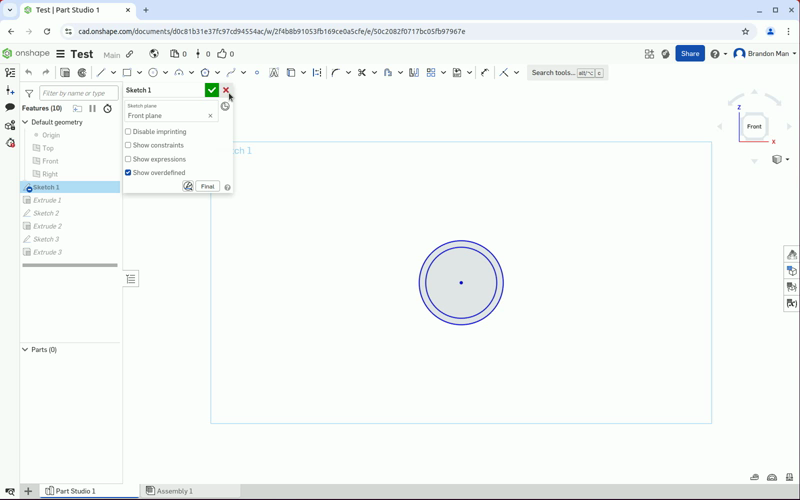
key(shift+s)
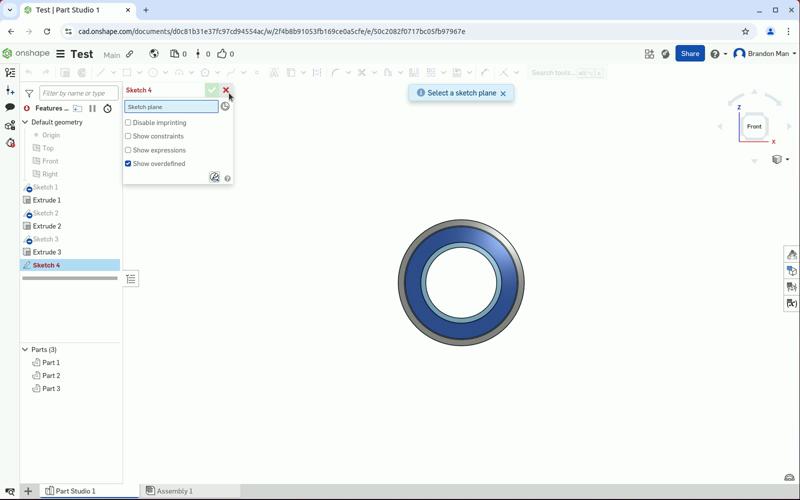
mouse_move(73, 163)
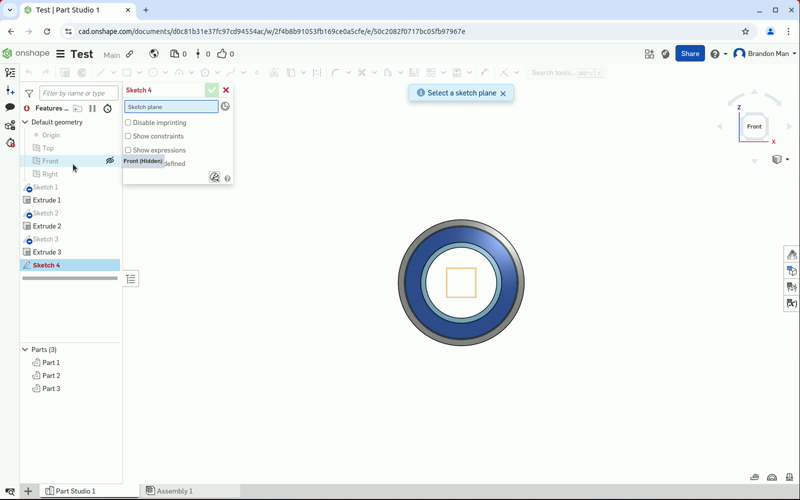
click(73, 163)
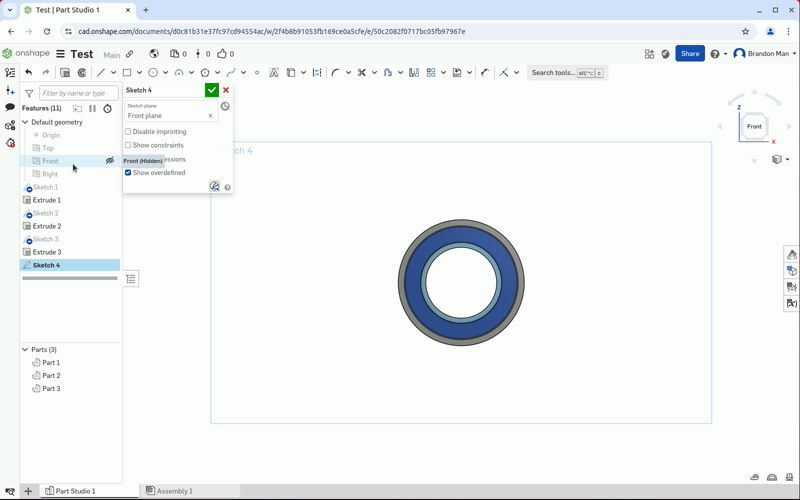
mouse_move(73, 352)
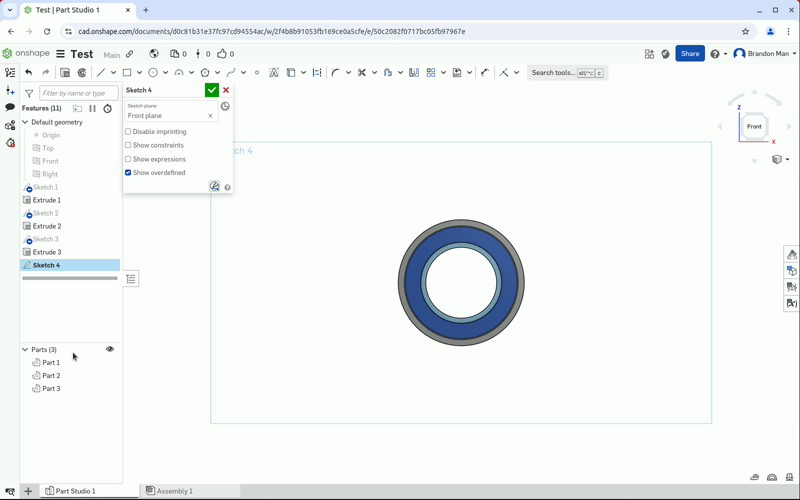
key(y)
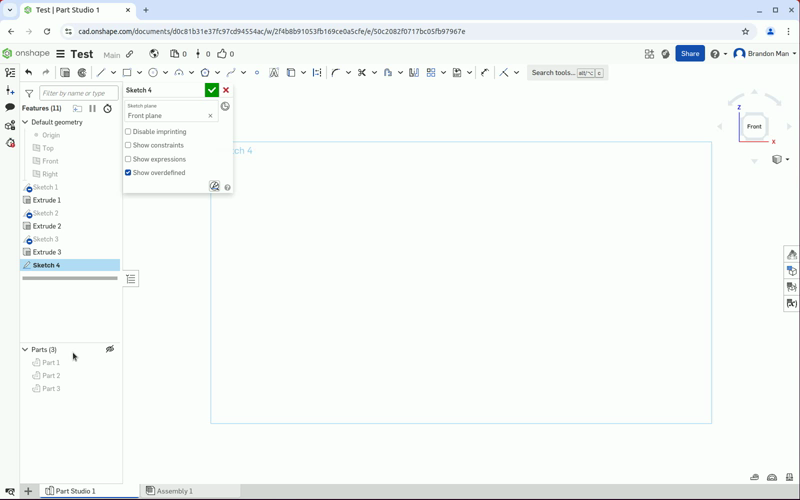
key(c)
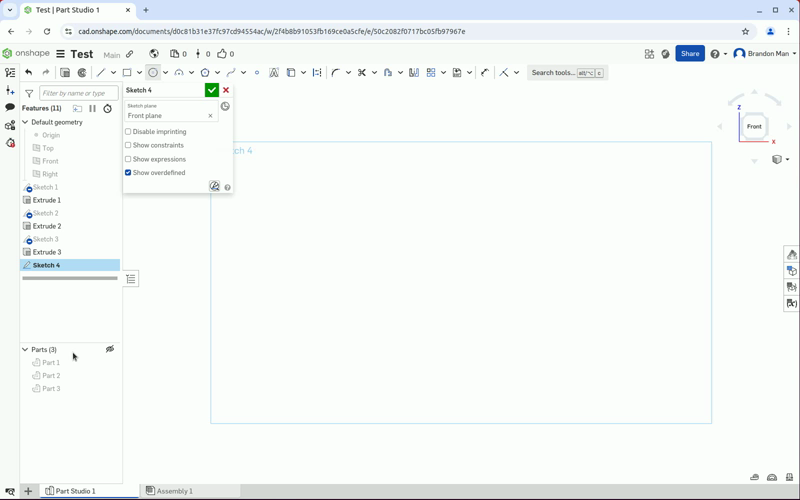
key_down(shift)
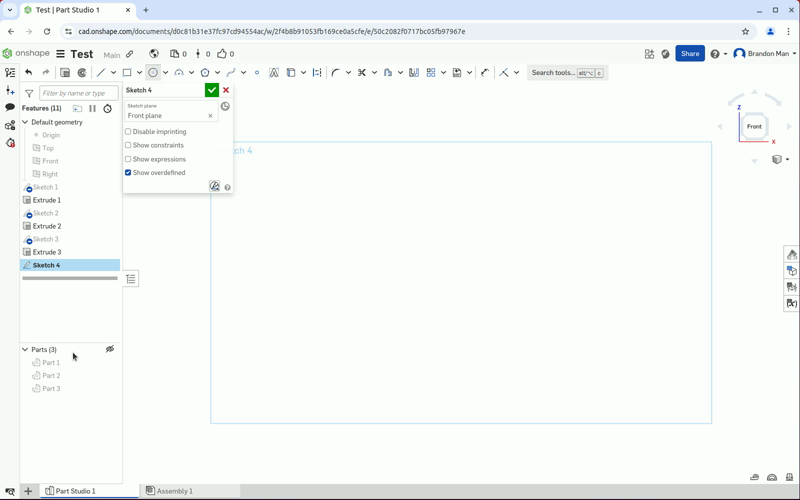
mouse_move(461, 282)
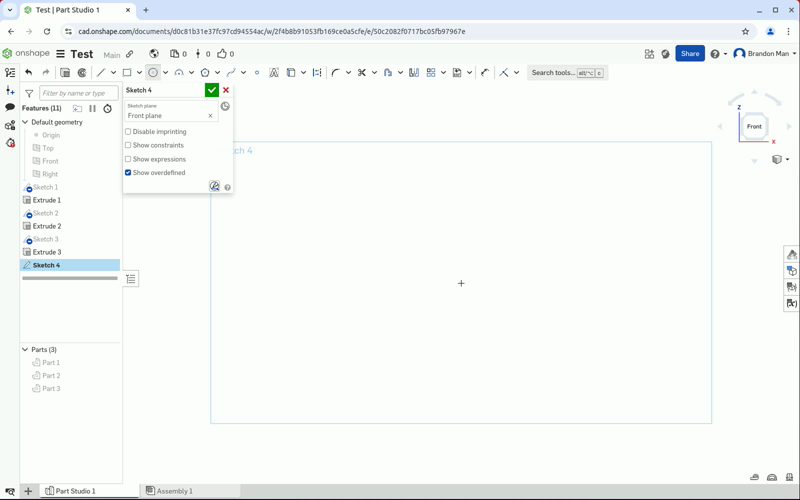
click(461, 282)
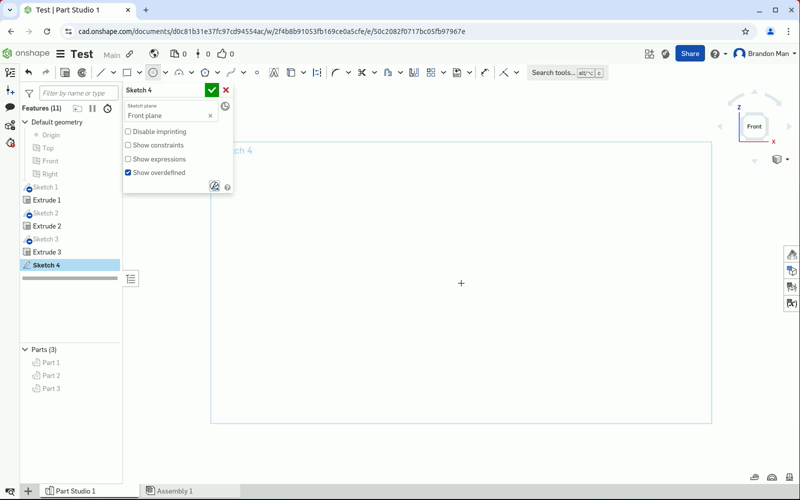
key_up(shift)
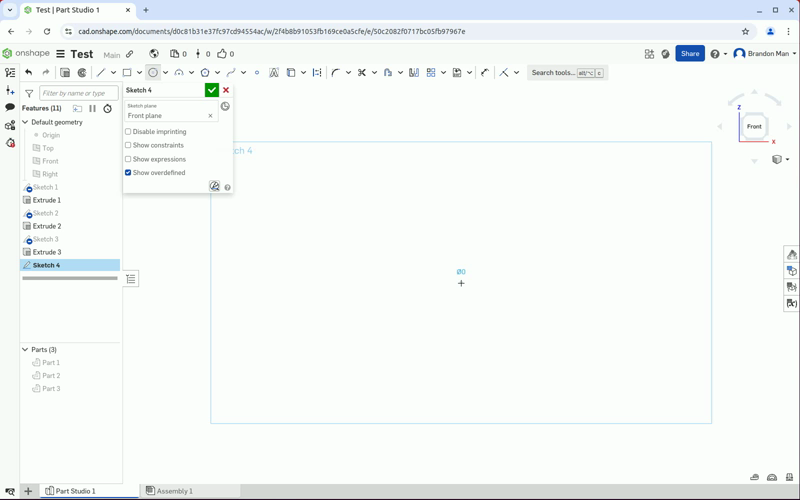
mouse_move(503, 282)
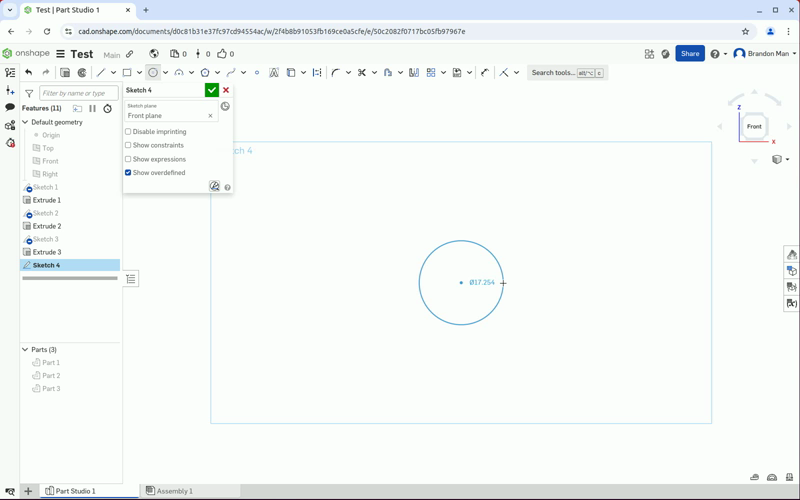
click(503, 282)
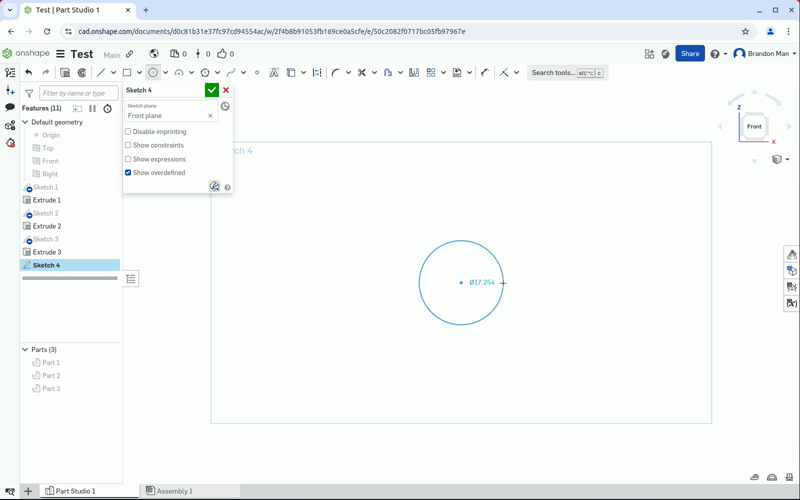
key(esc)
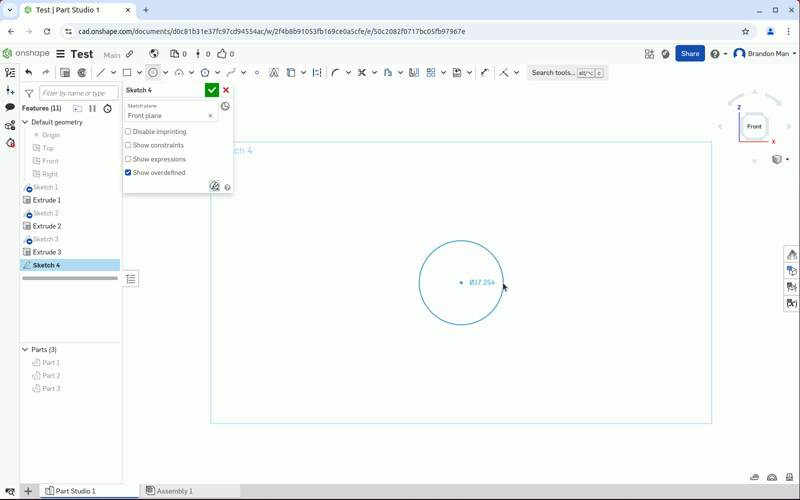
key(c)
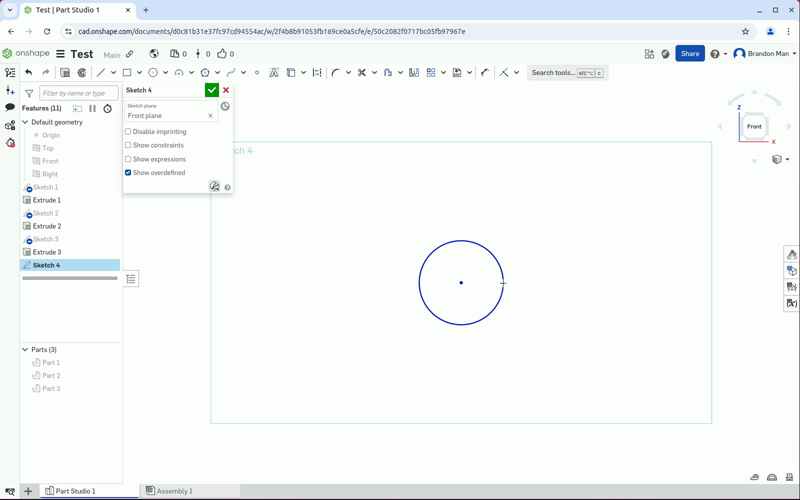
key_down(shift)
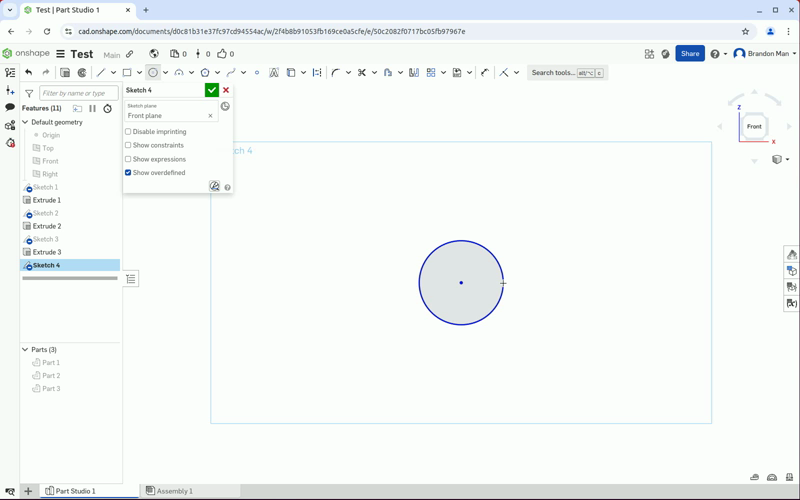
mouse_move(461, 282)
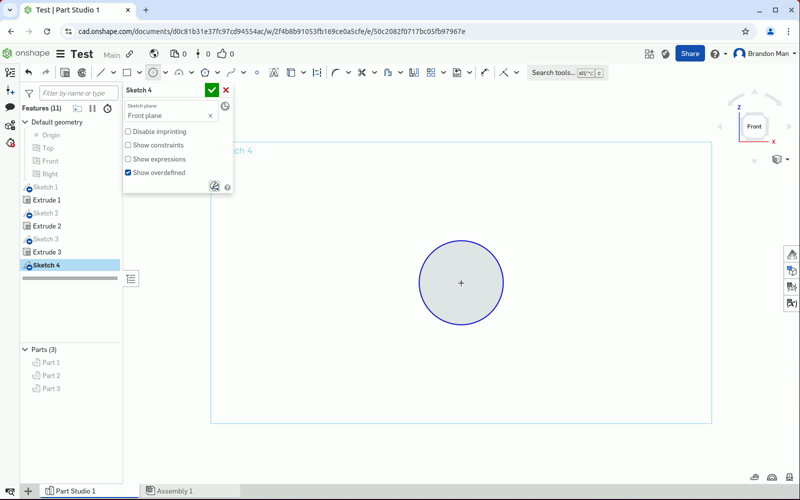
click(461, 282)
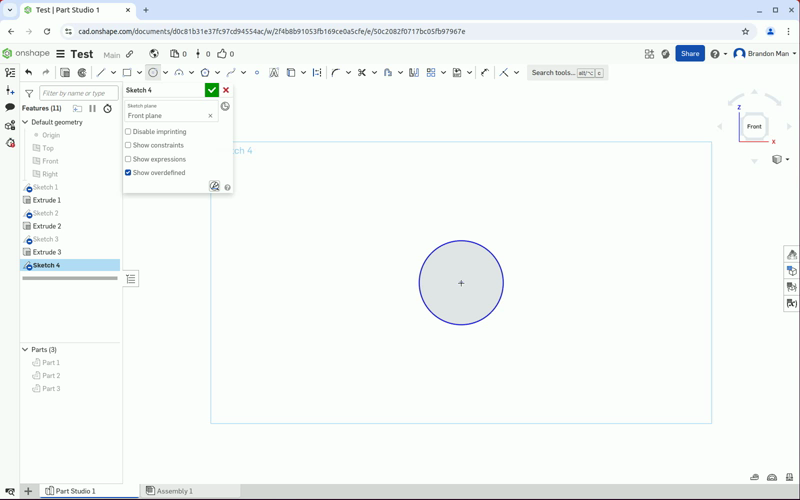
key_up(shift)
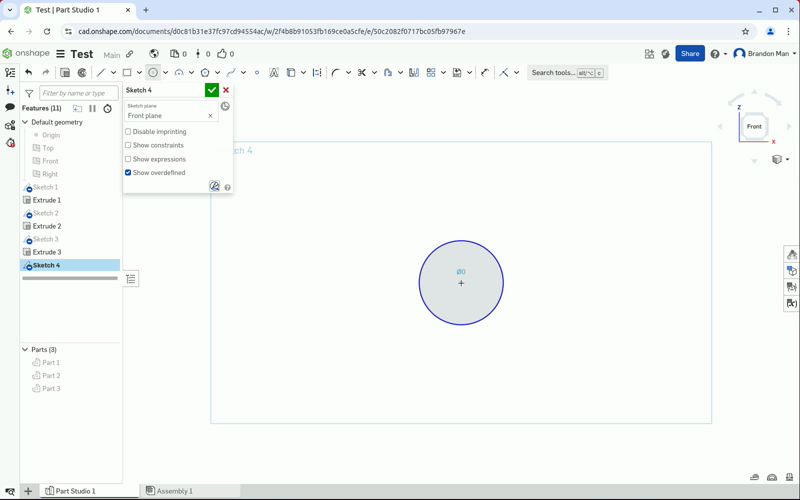
mouse_move(496, 282)
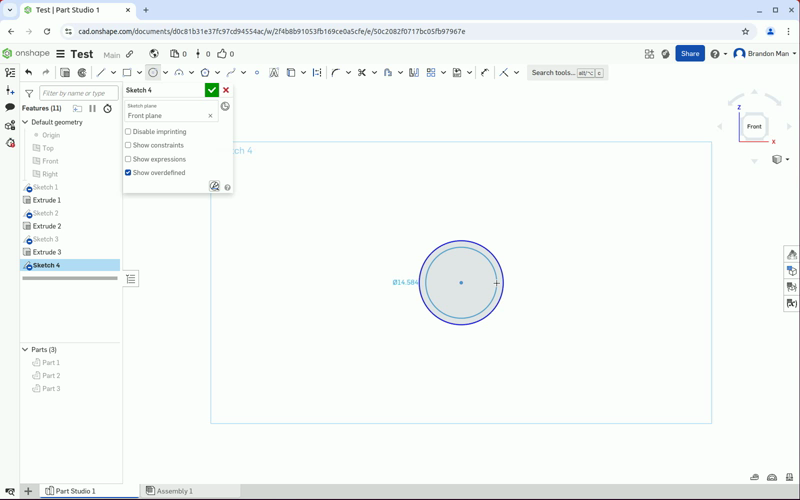
click(496, 282)
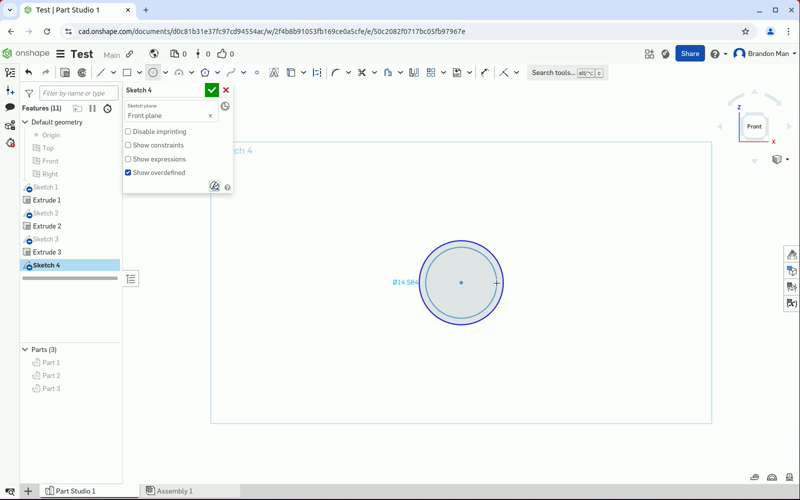
key(esc)
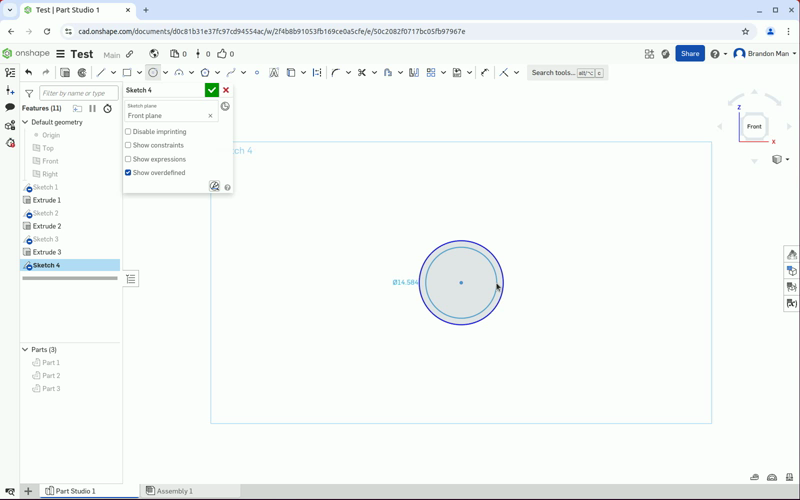
mouse_move(456, 321)
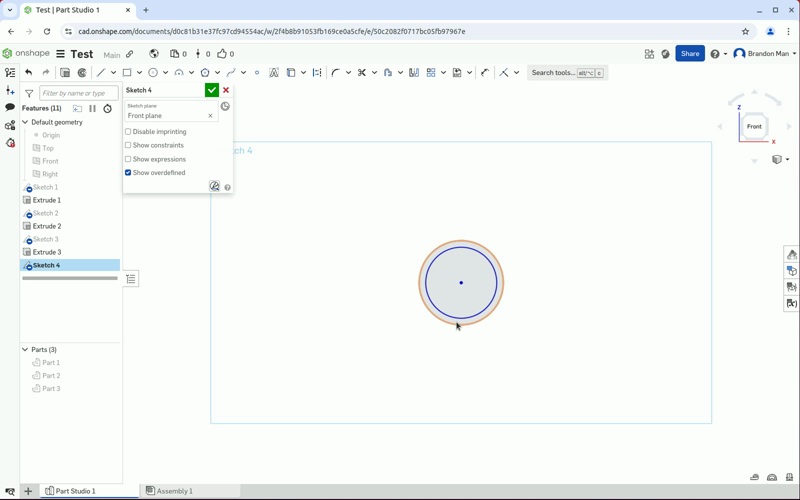
scroll(6)
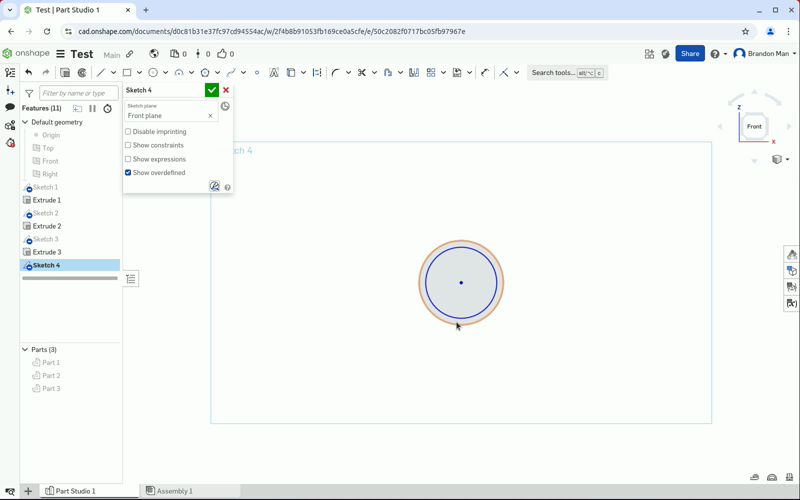
scroll(6)
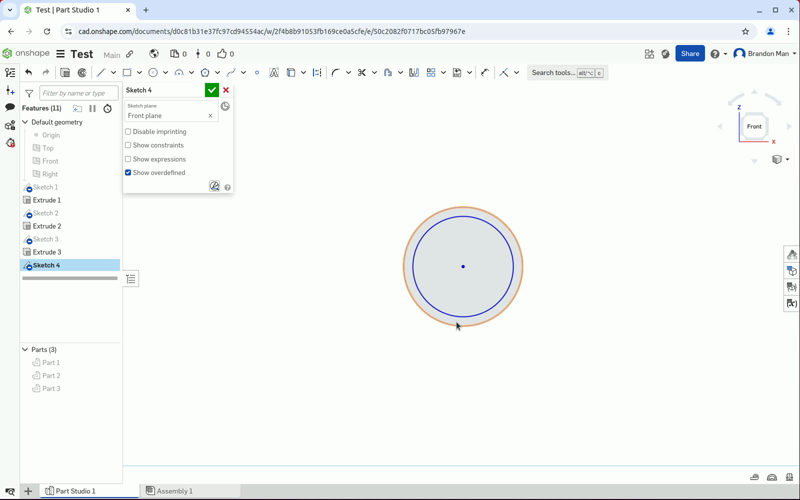
scroll(6)
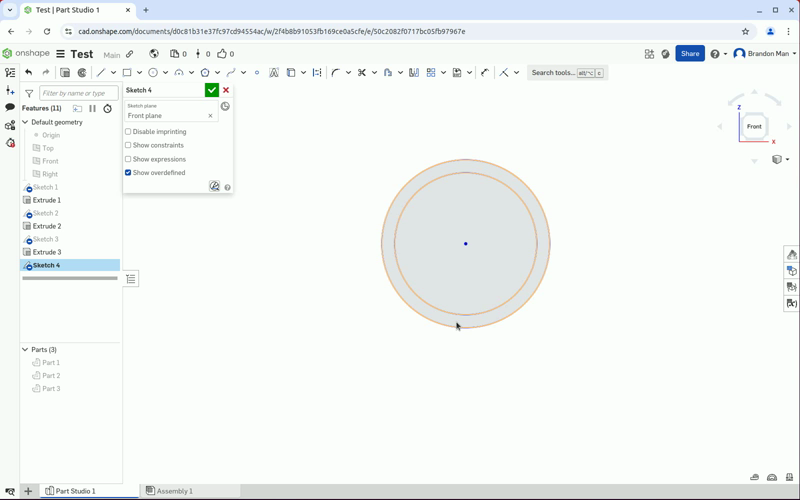
scroll(6)
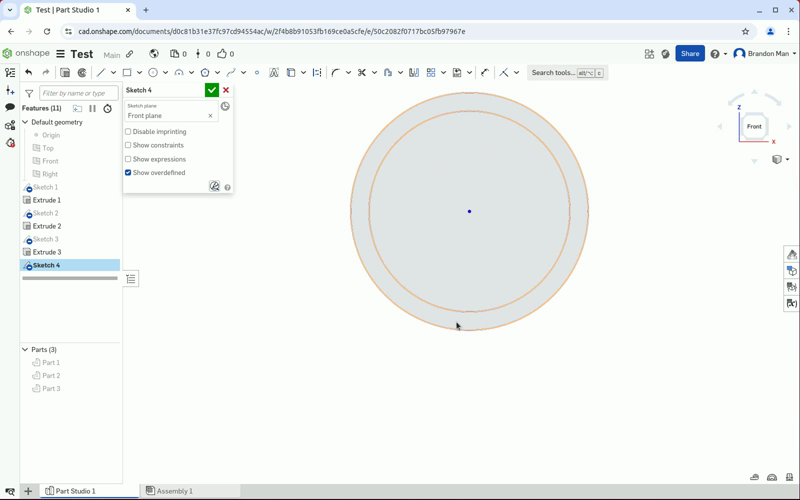
scroll(6)
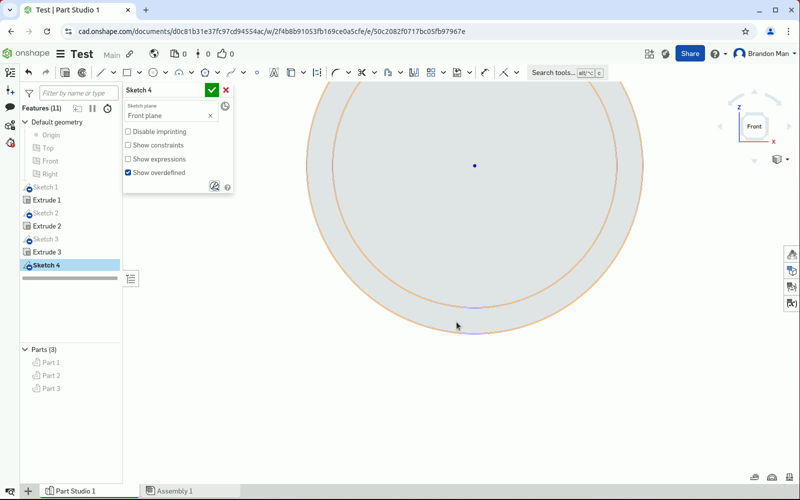
scroll(6)
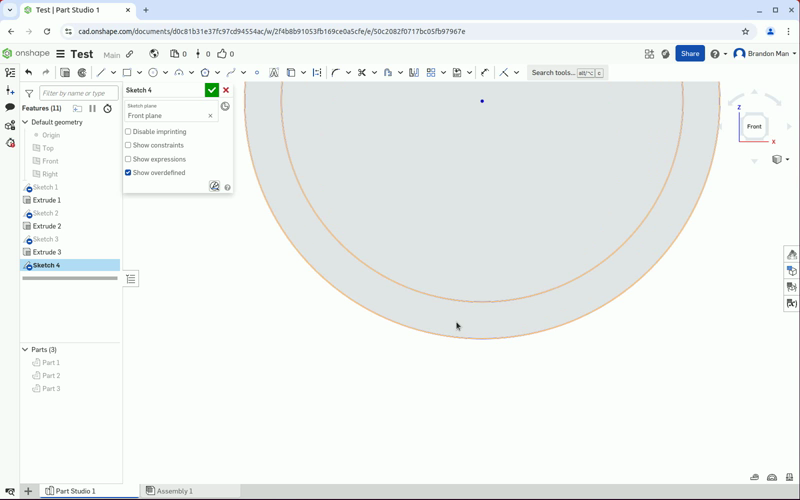
scroll(6)
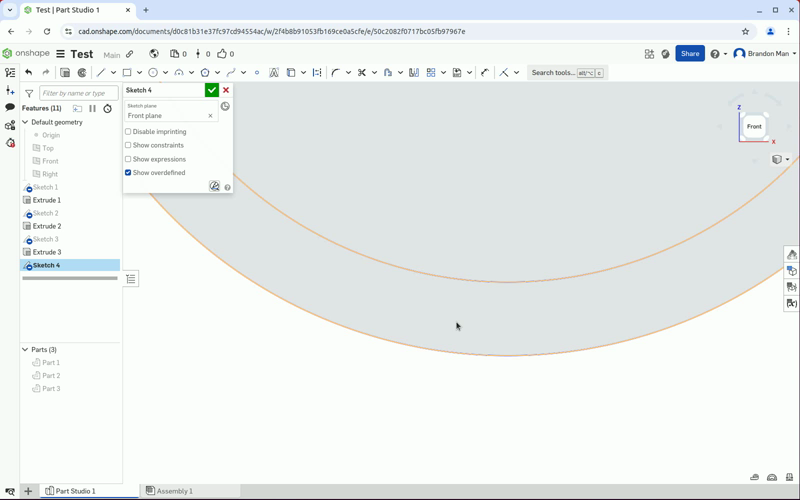
click(456, 321)
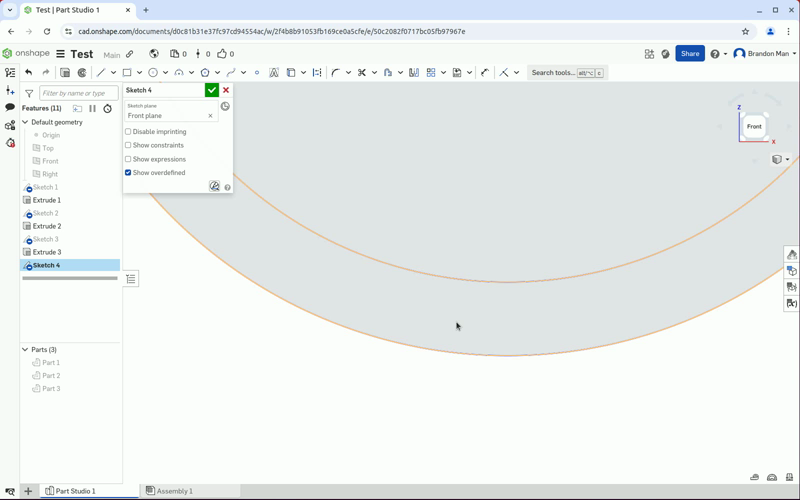
scroll(-6)
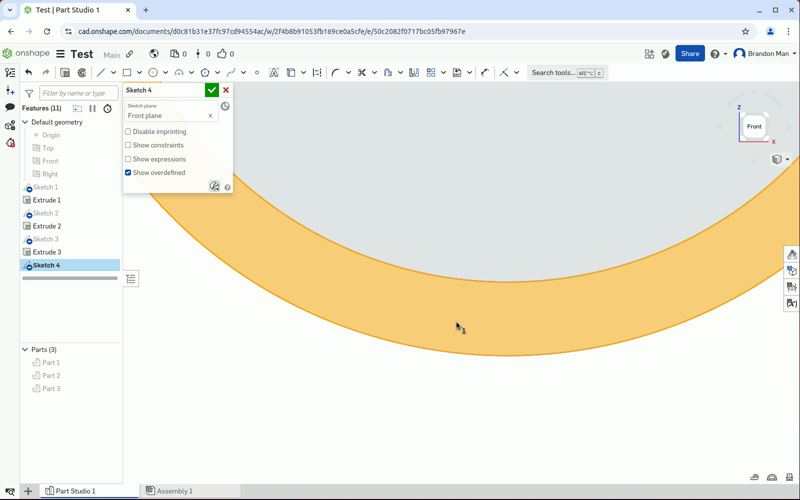
scroll(-6)
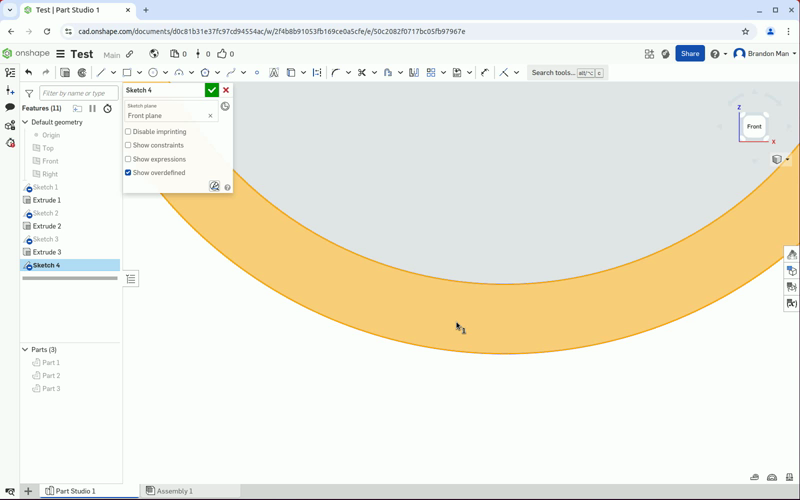
scroll(-6)
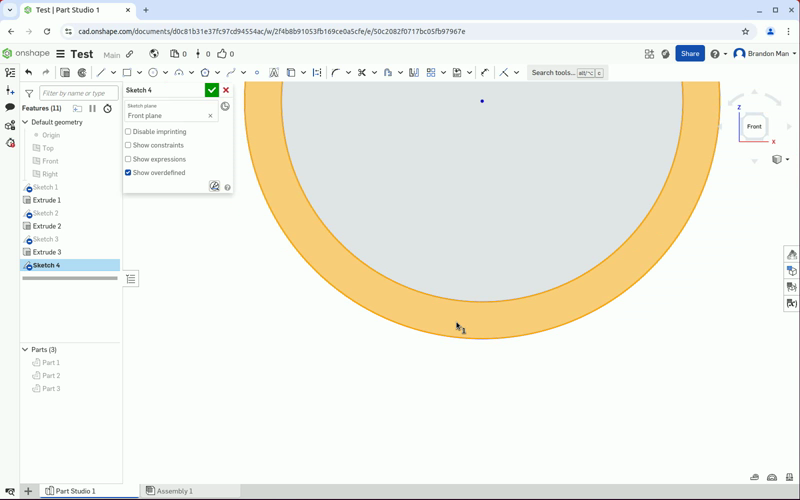
scroll(-6)
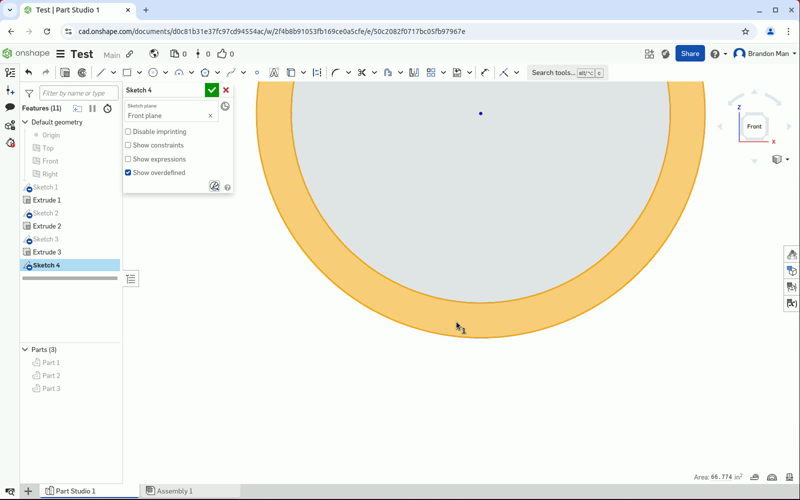
scroll(-6)
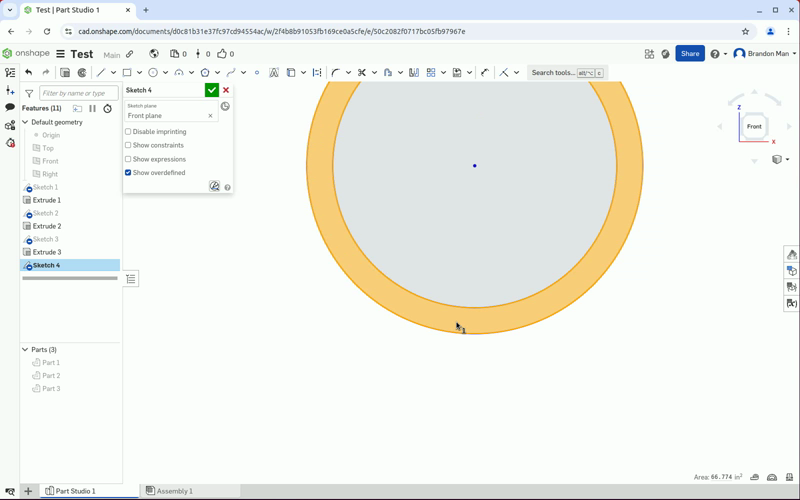
scroll(-6)
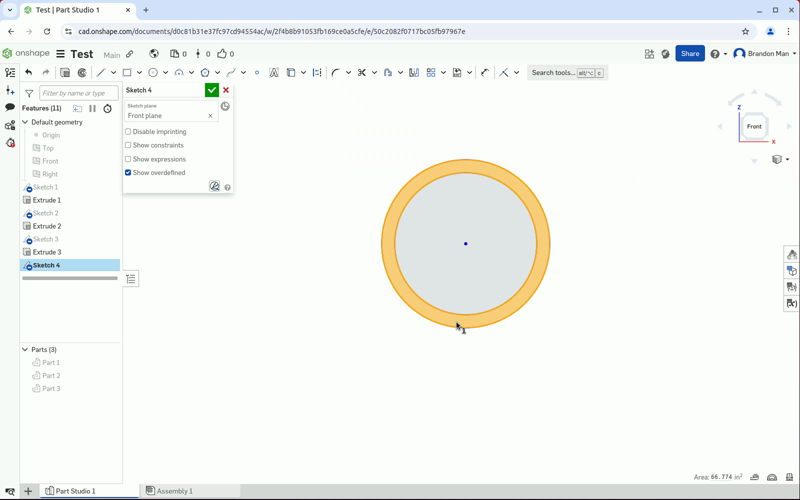
scroll(-6)
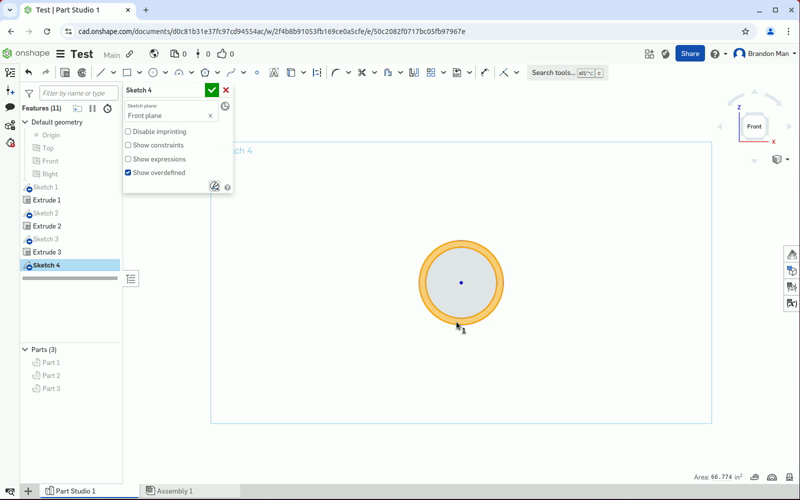
mouse_move(73, 352)
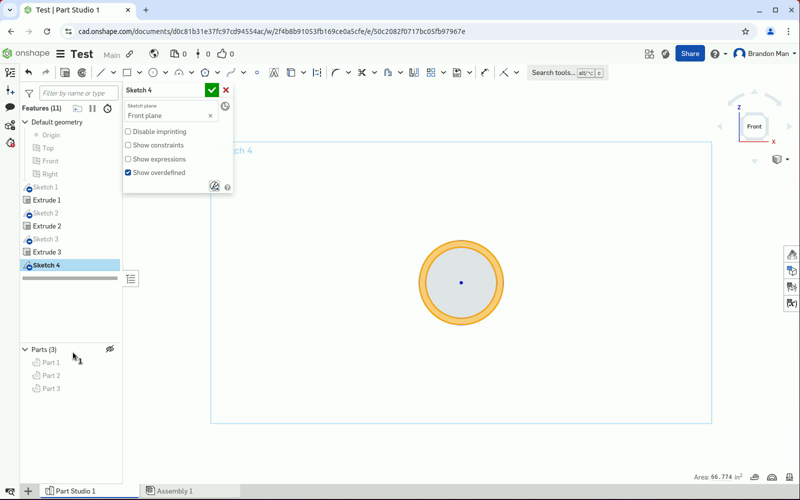
key(shift+y)
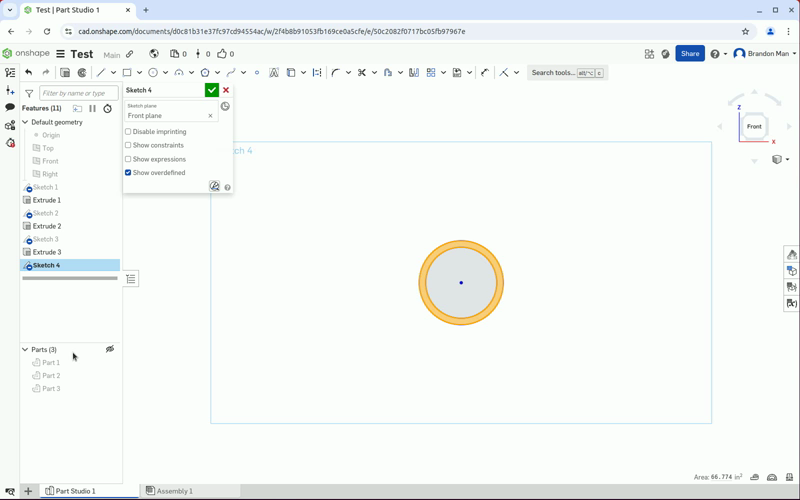
key(shift+e)
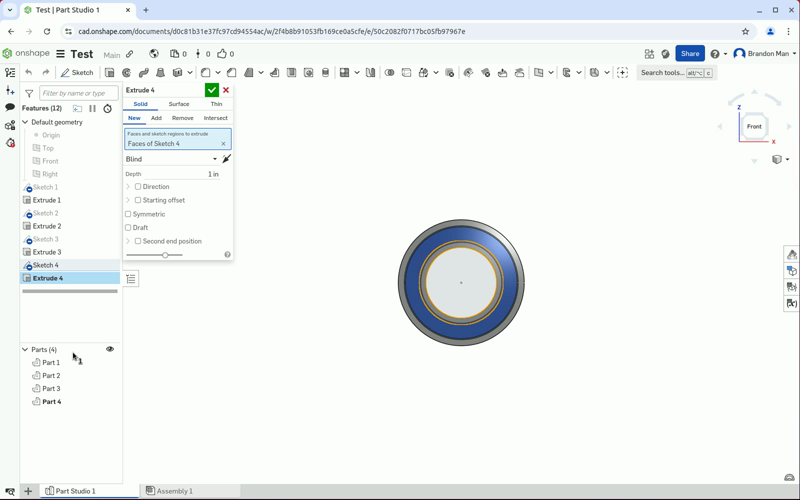
mouse_move(143, 106)
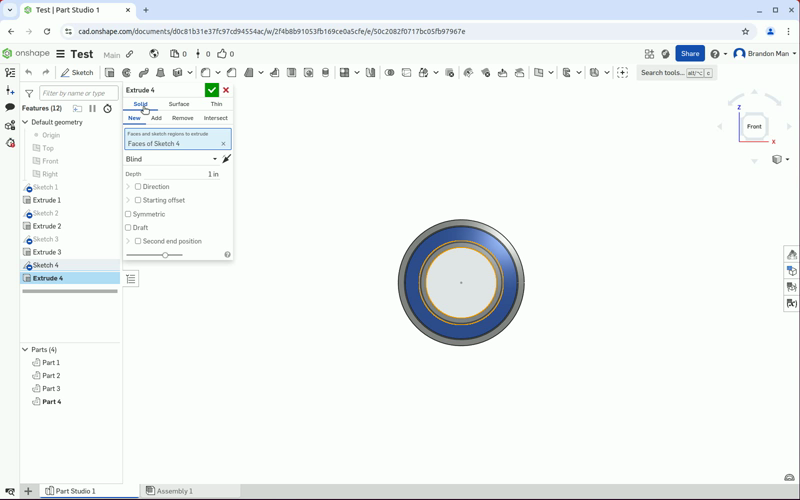
click(143, 106)
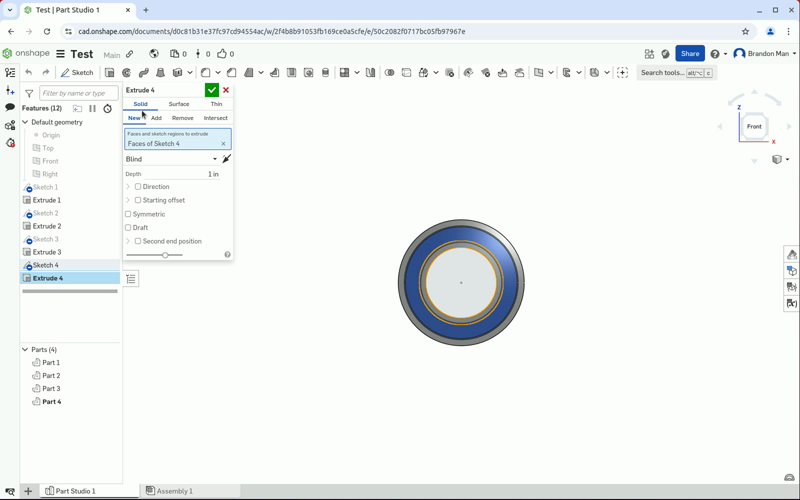
mouse_move(137, 120)
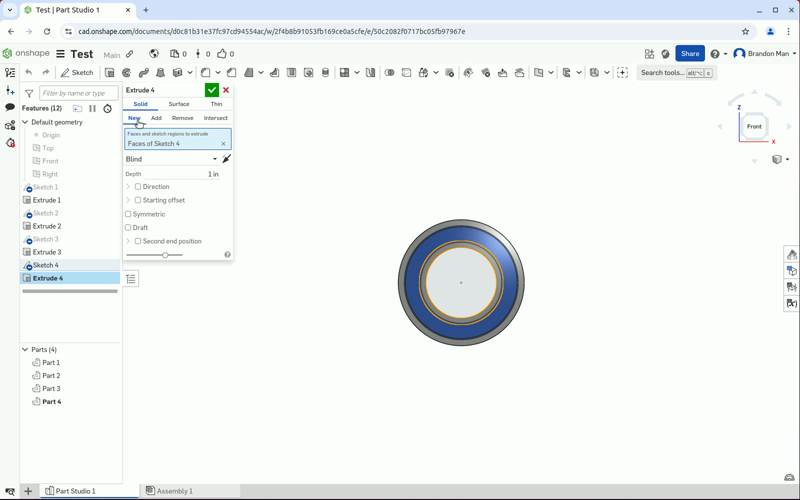
click(137, 120)
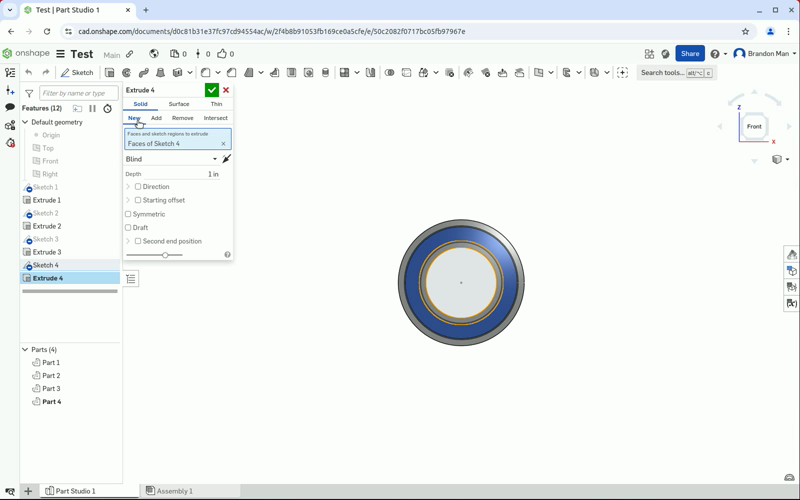
key(tab, 4)
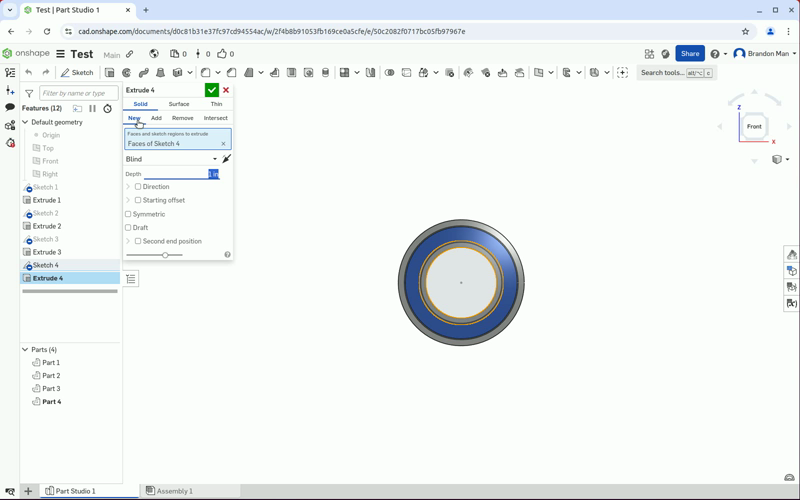
text(4.574)
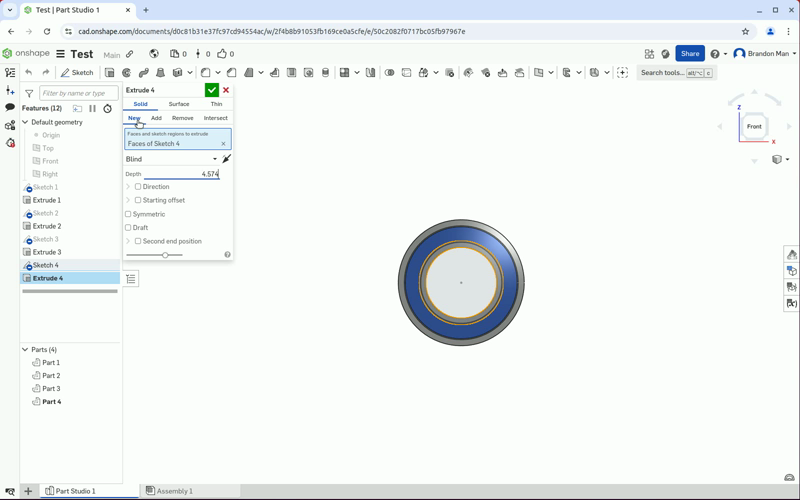
key(enter)
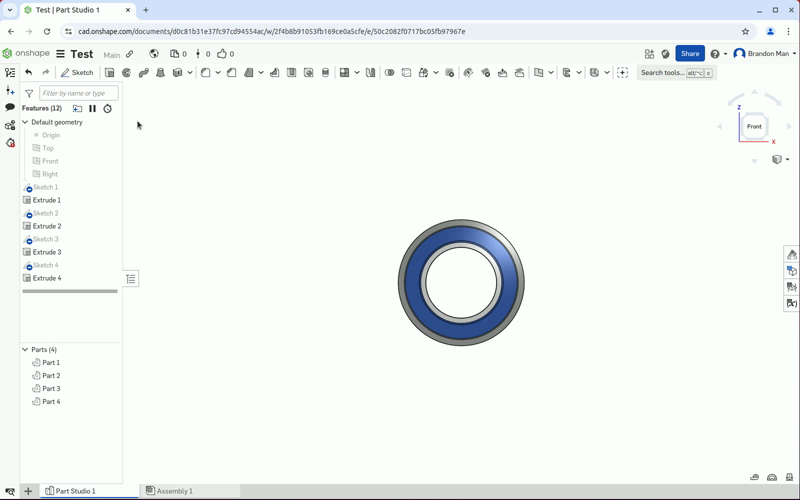
key(shift+h)
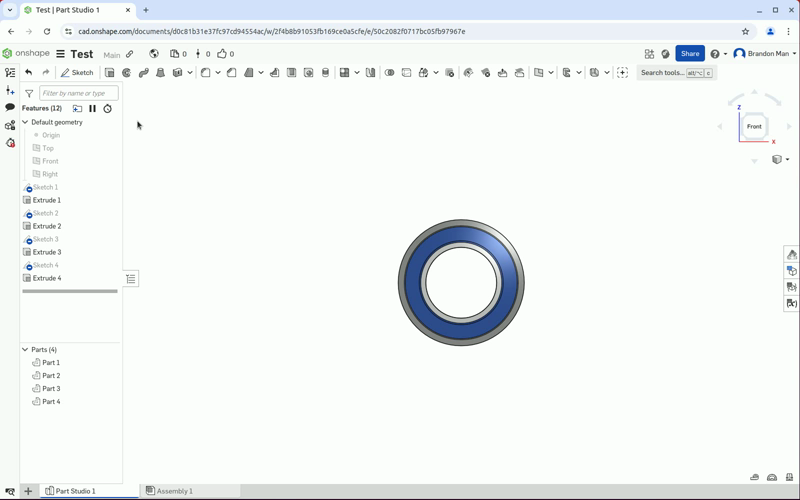
key(shift+h)
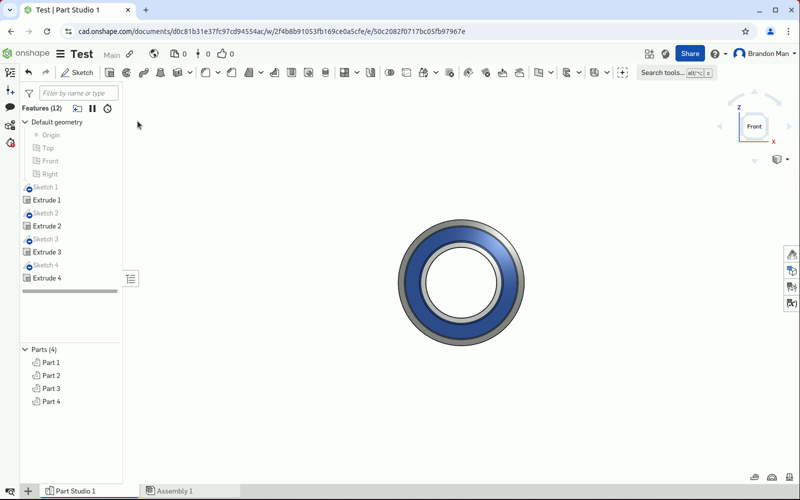
mouse_move(73, 189)
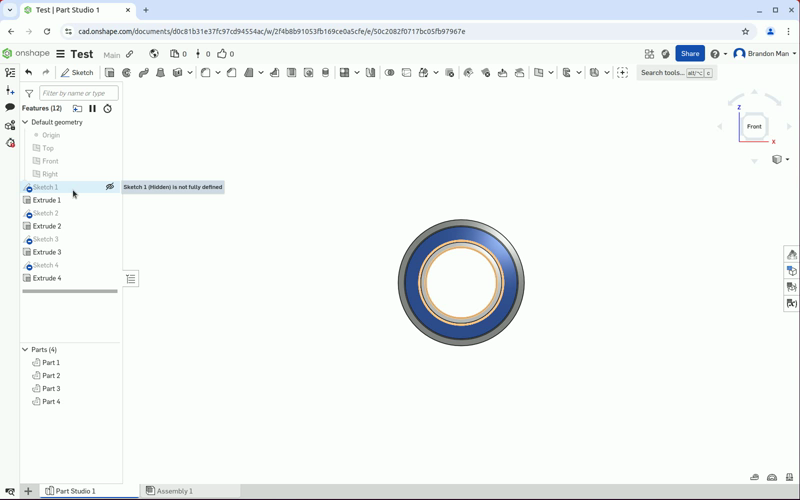
click(73, 189)
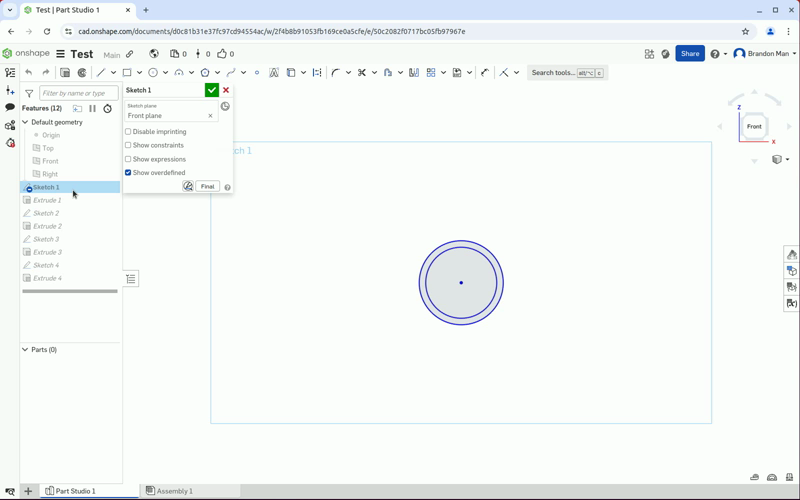
mouse_move(229, 92)
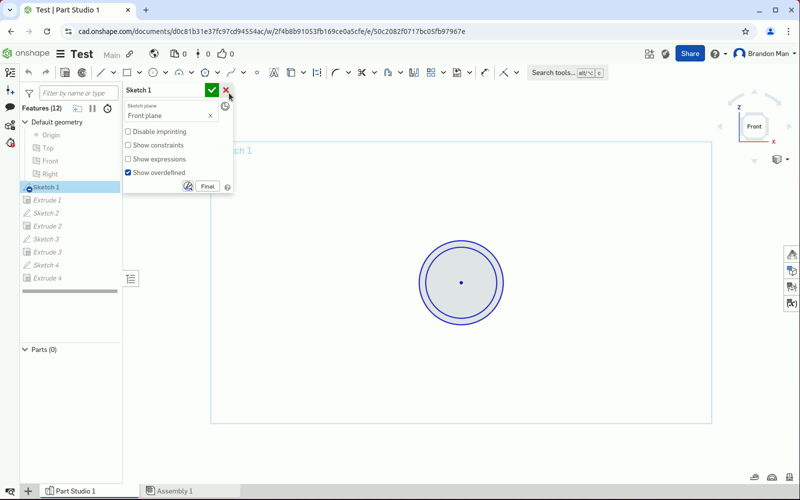
click(229, 92)
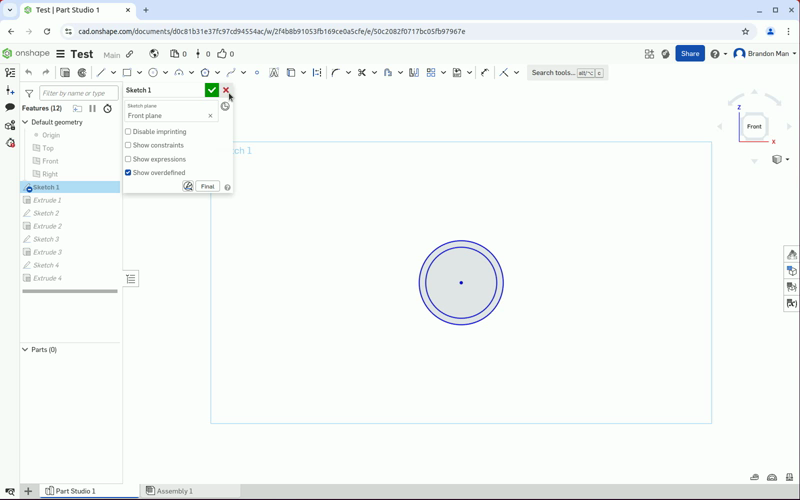
key(shift+s)
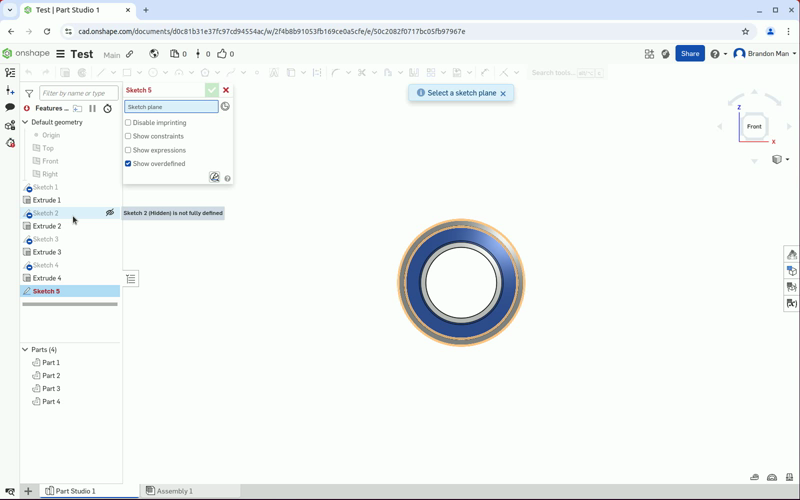
scroll(3)
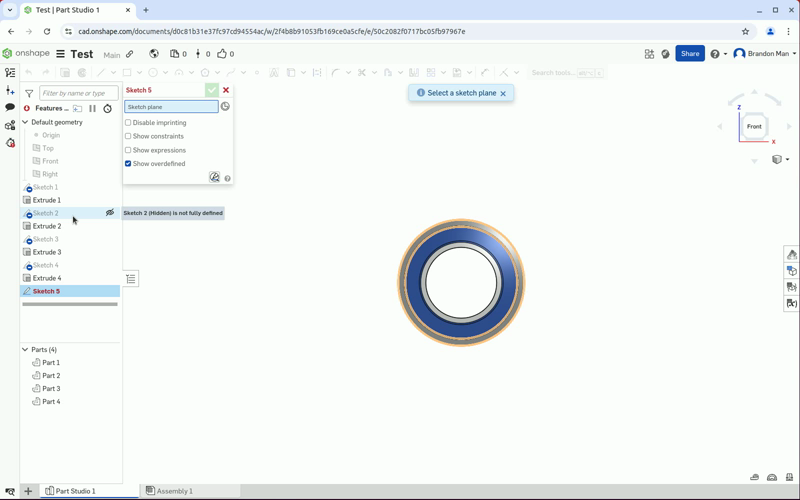
mouse_move(73, 163)
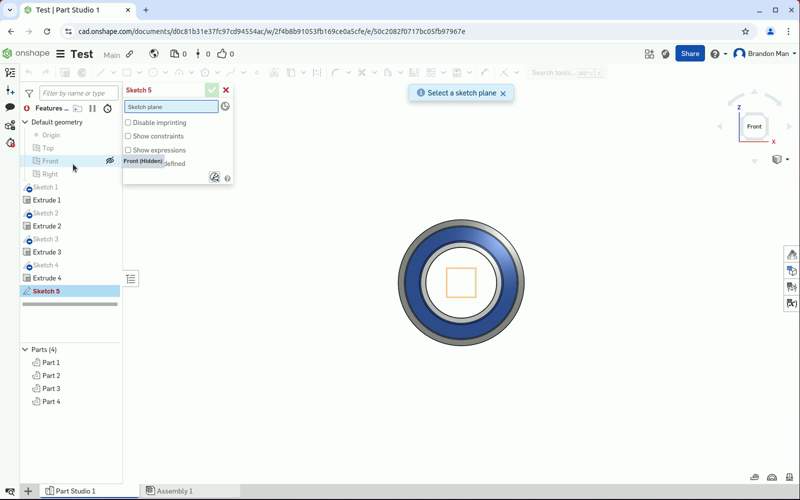
click(73, 163)
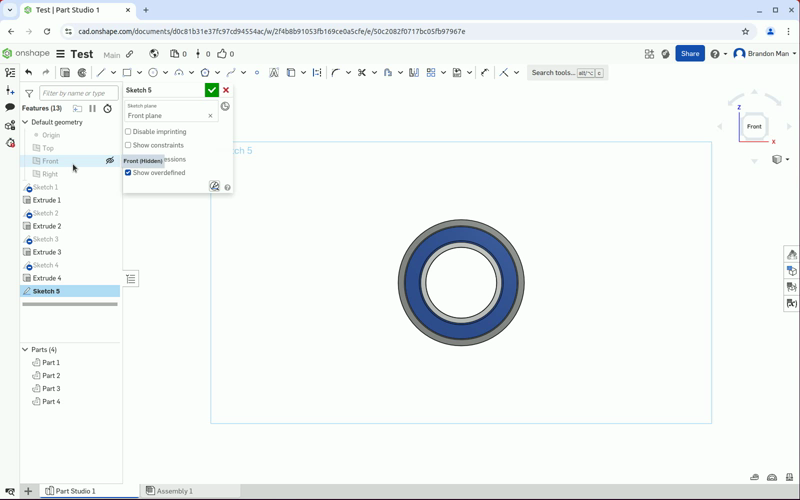
mouse_move(73, 352)
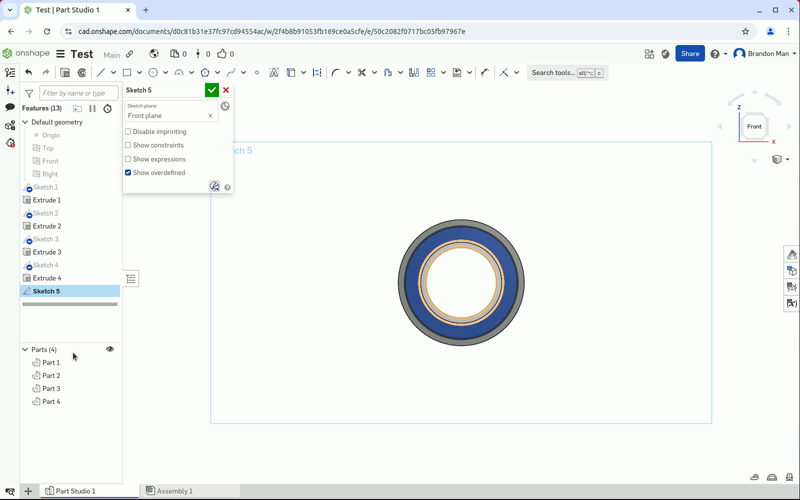
key(y)
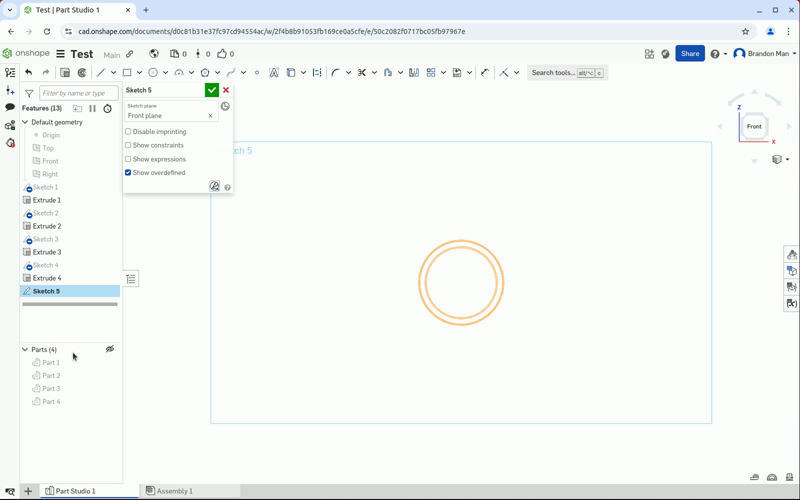
key(c)
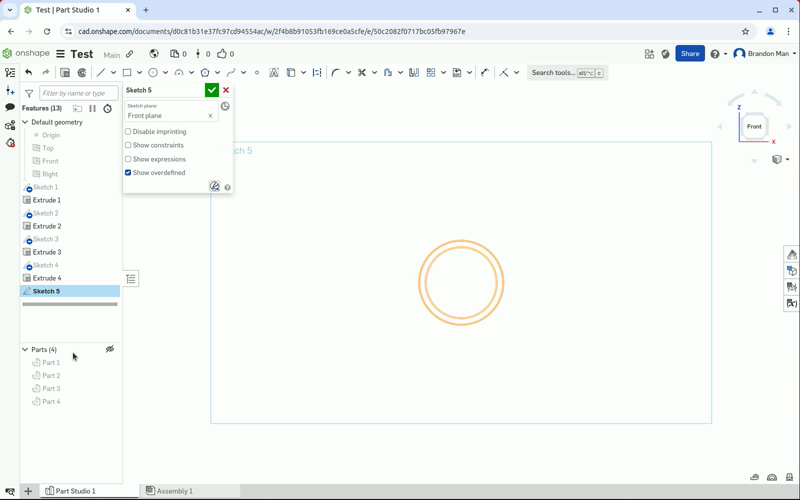
key_down(shift)
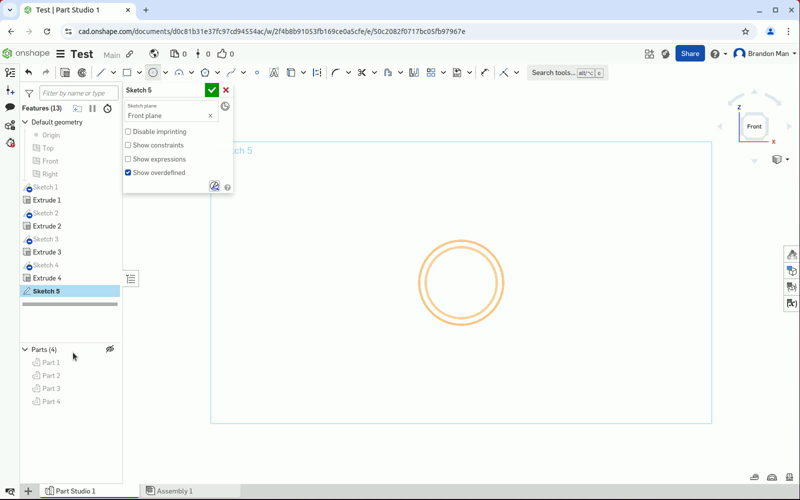
mouse_move(461, 282)
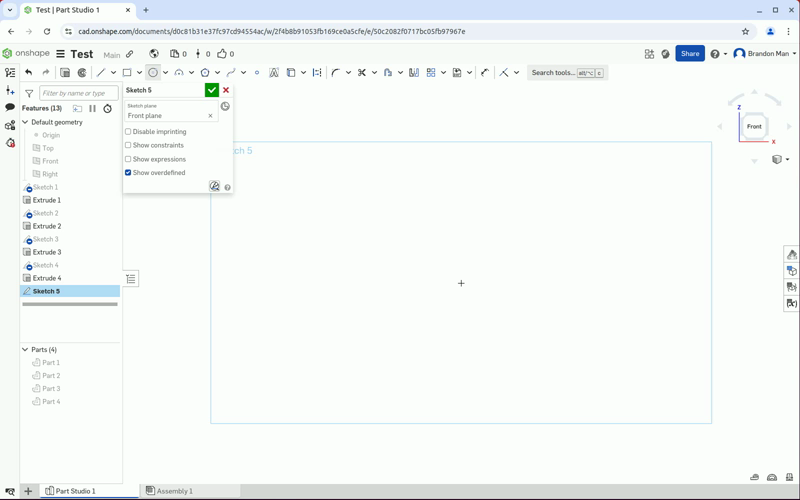
click(461, 282)
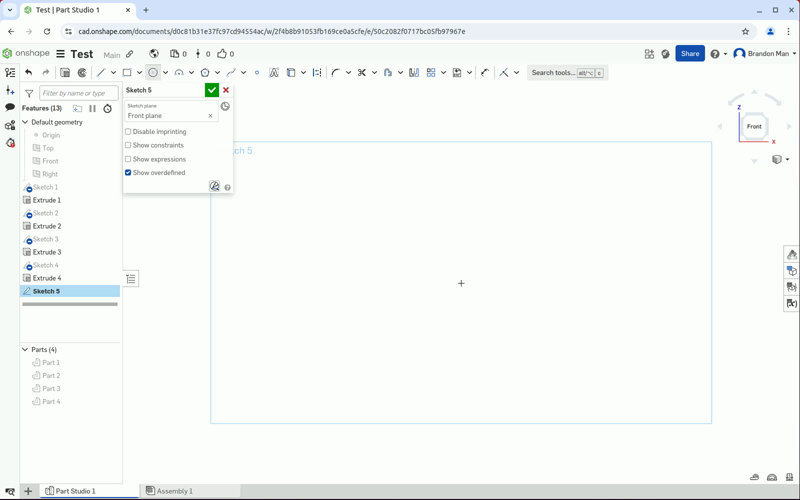
key_up(shift)
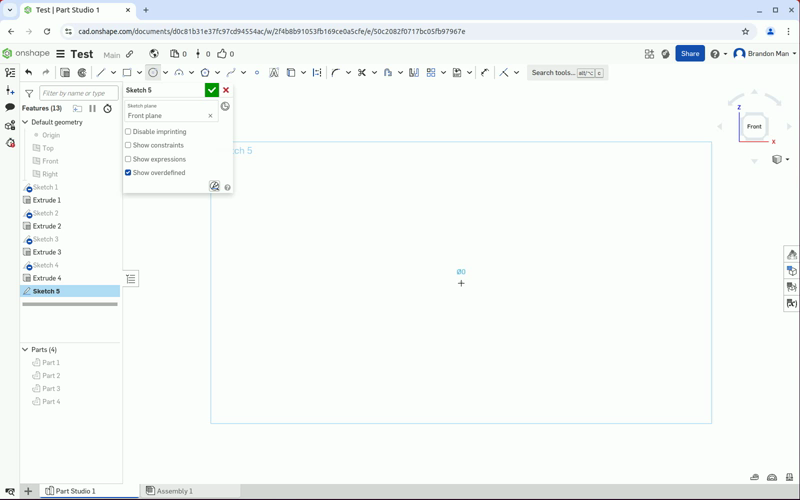
mouse_move(524, 282)
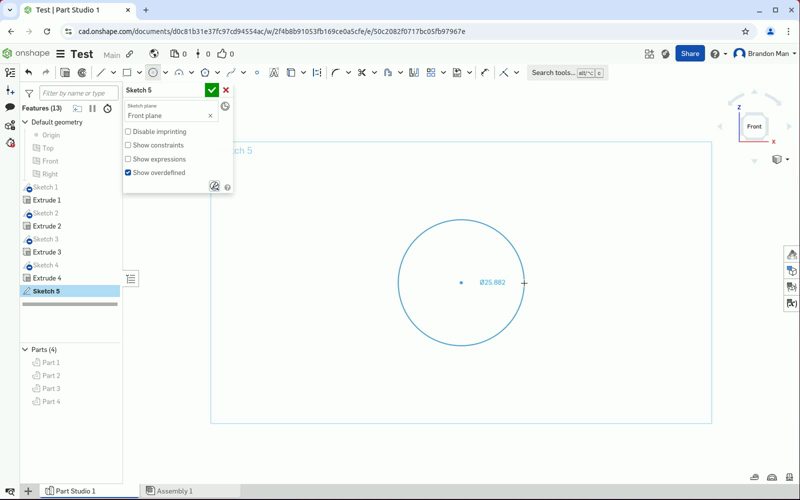
click(524, 282)
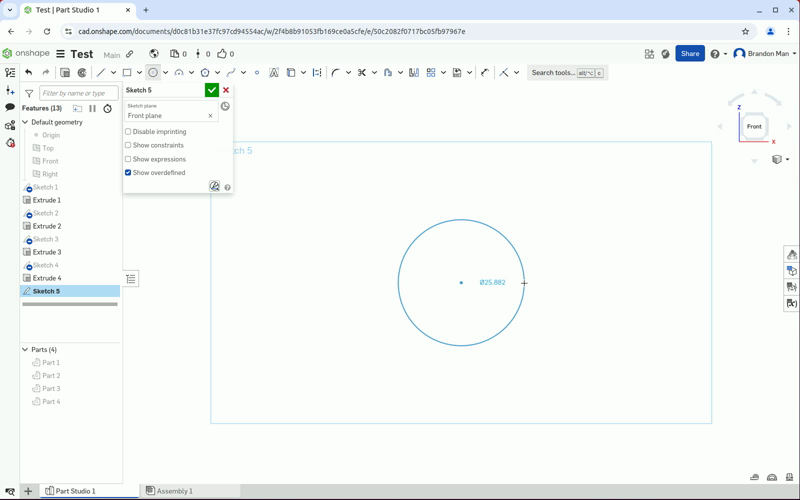
key(esc)
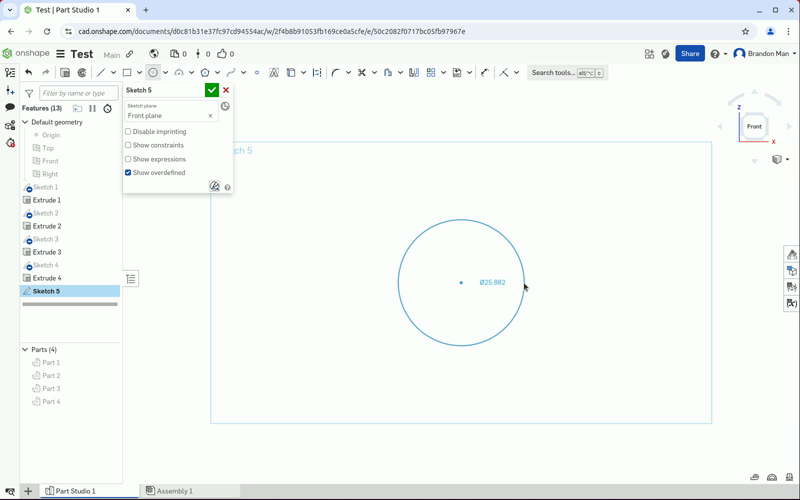
key(c)
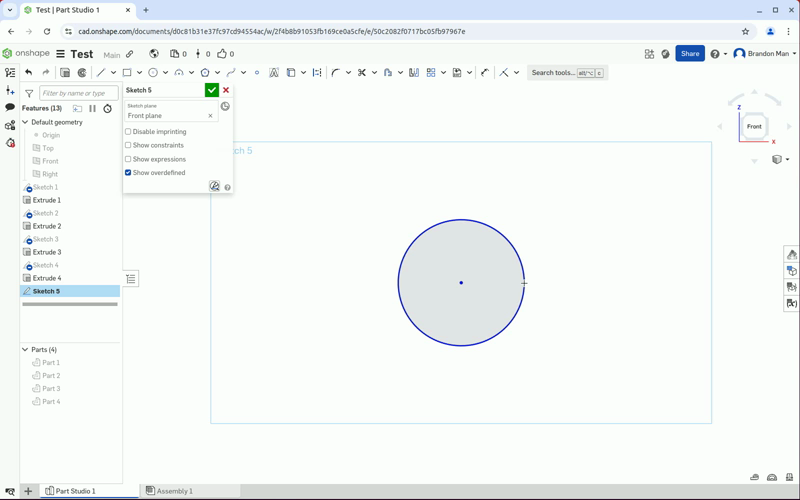
key_down(shift)
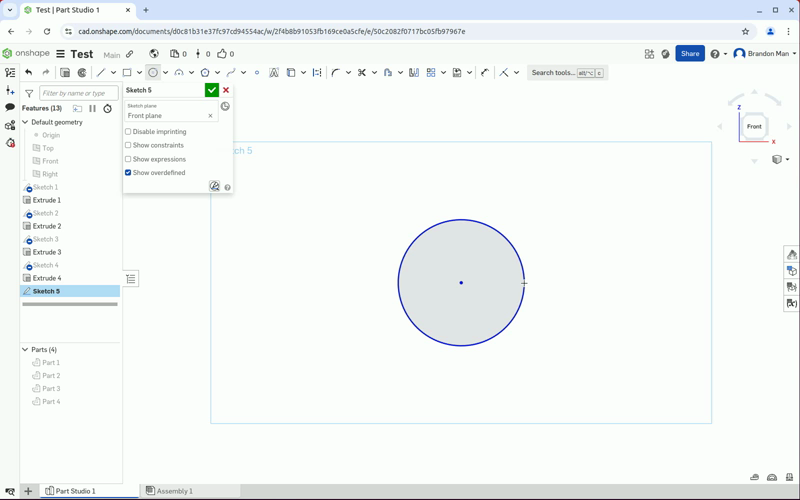
mouse_move(461, 282)
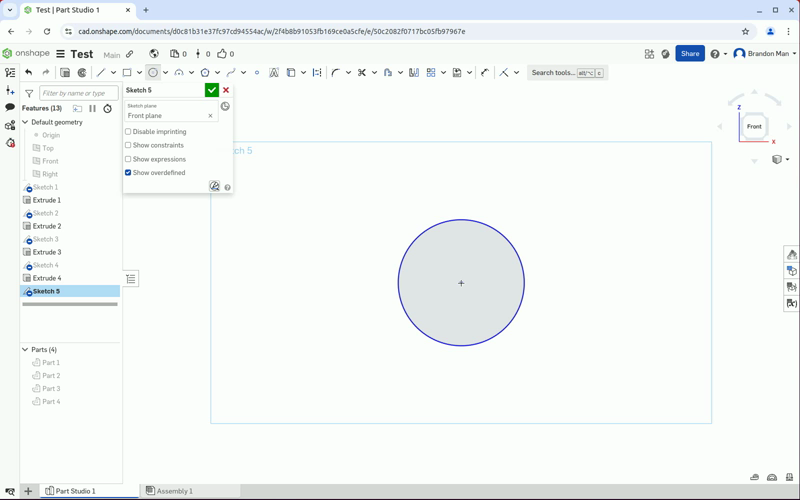
click(461, 282)
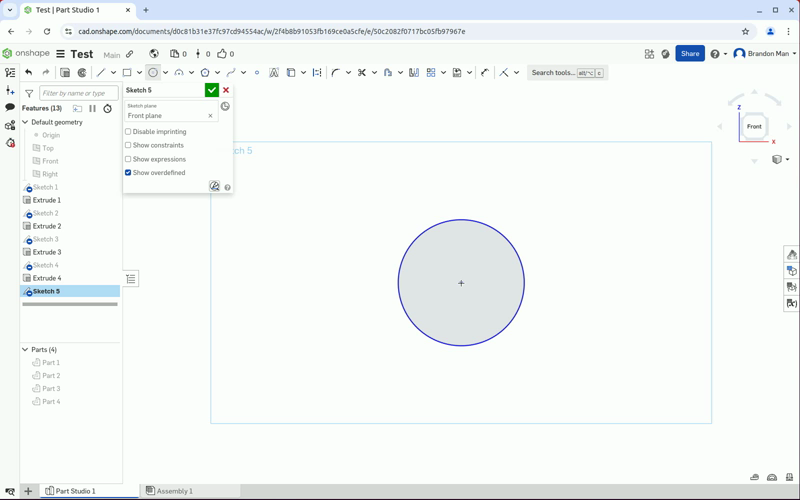
key_up(shift)
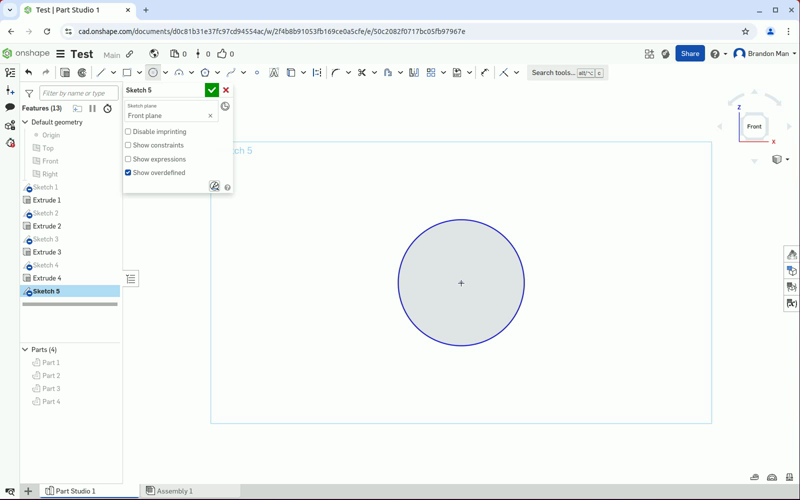
mouse_move(517, 282)
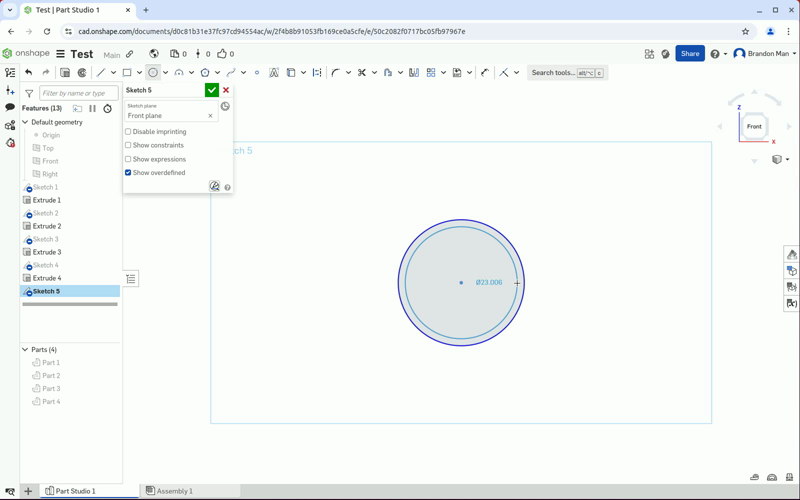
click(517, 282)
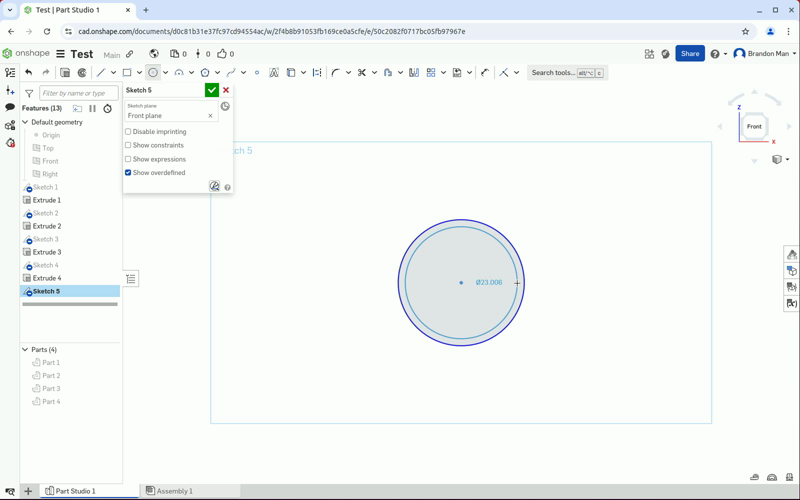
key(esc)
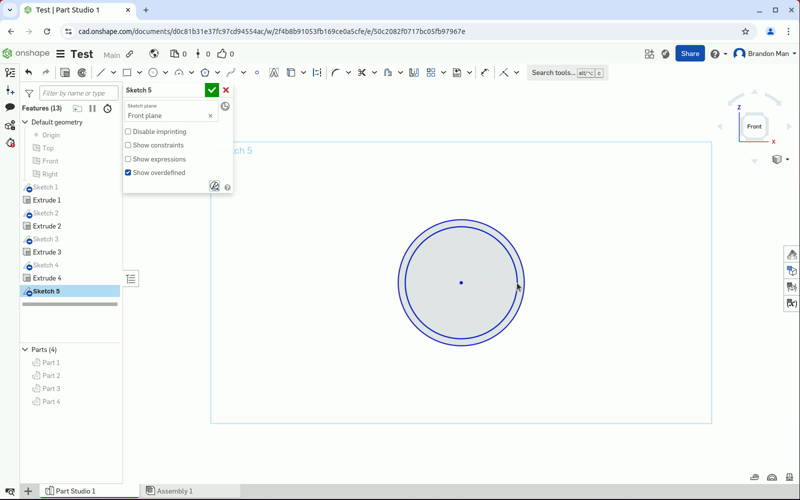
mouse_move(500, 329)
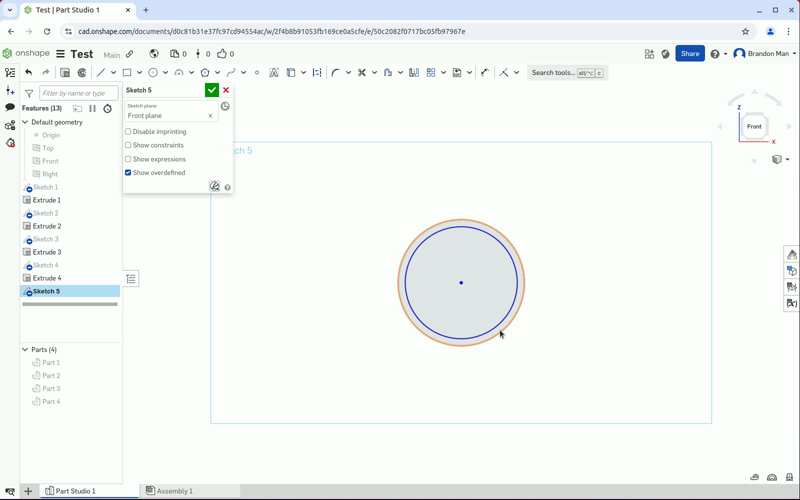
click(500, 329)
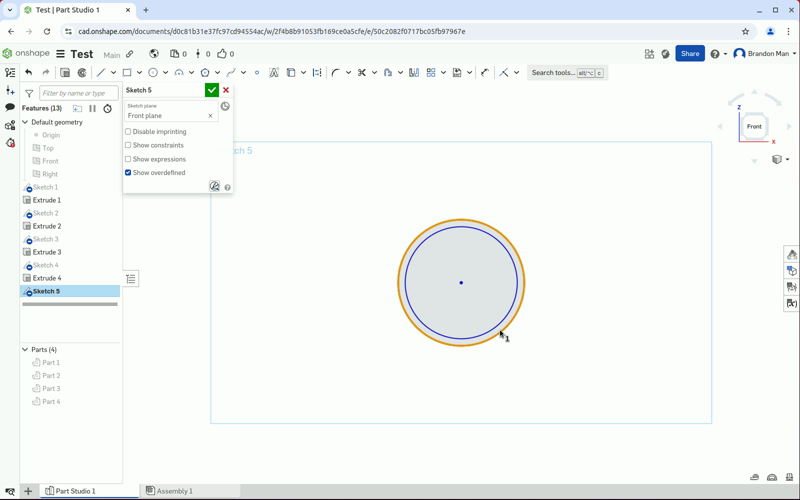
mouse_move(73, 352)
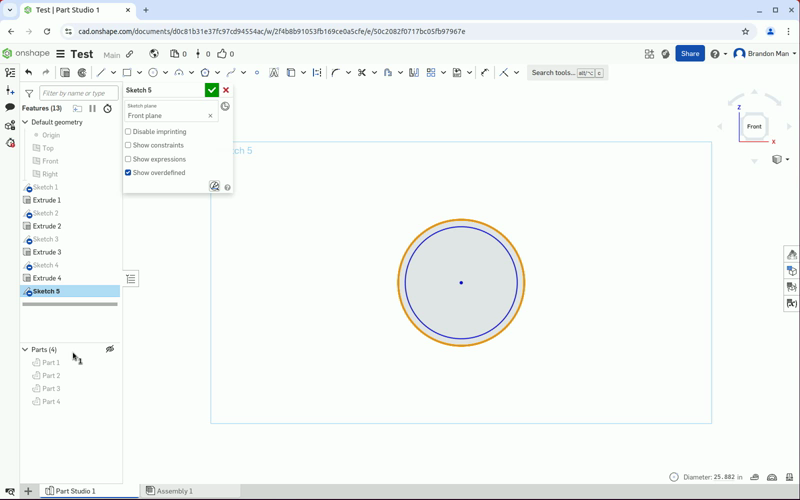
key(shift+y)
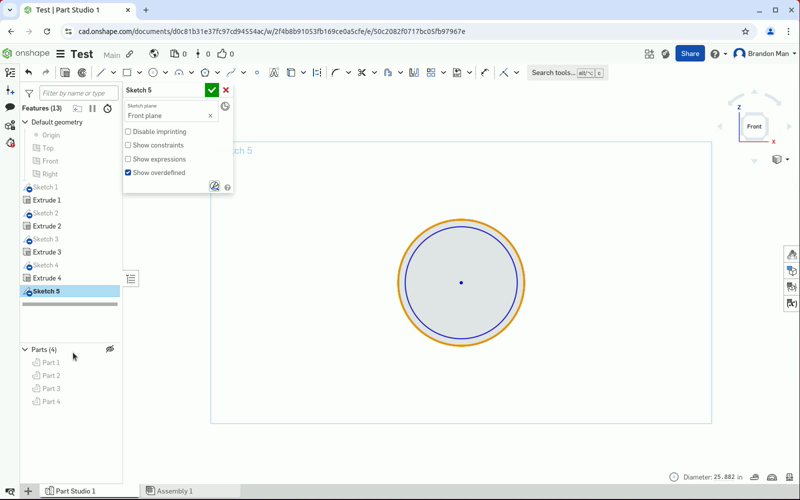
key(shift+e)
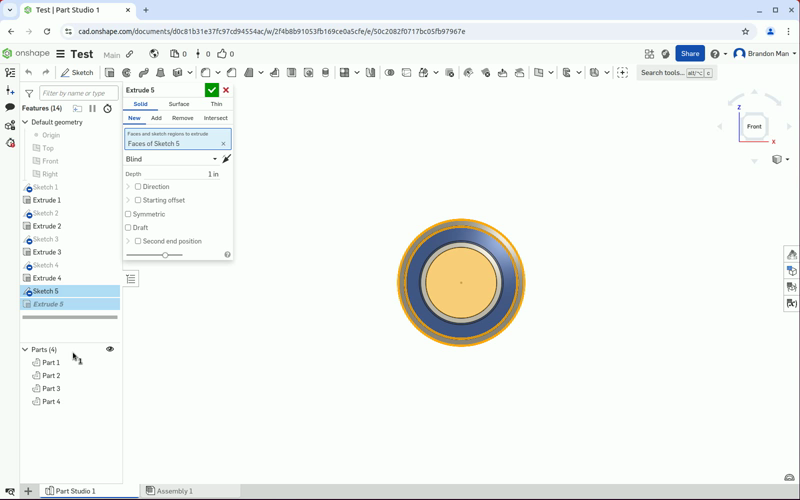
mouse_move(143, 106)
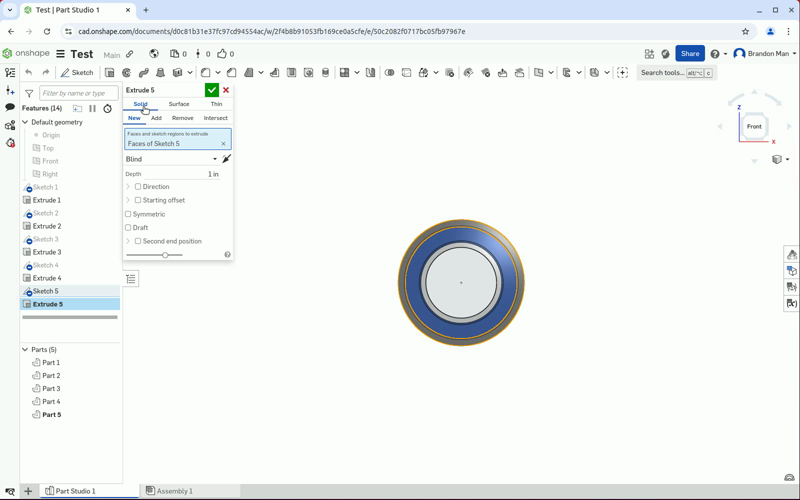
click(143, 106)
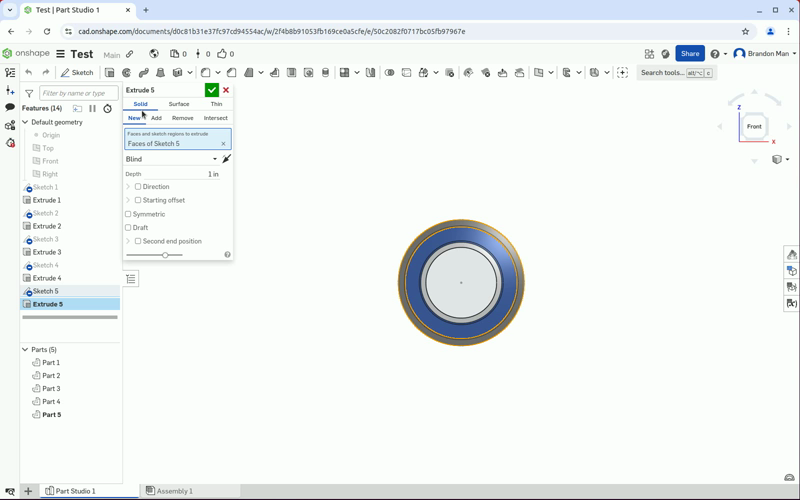
mouse_move(137, 120)
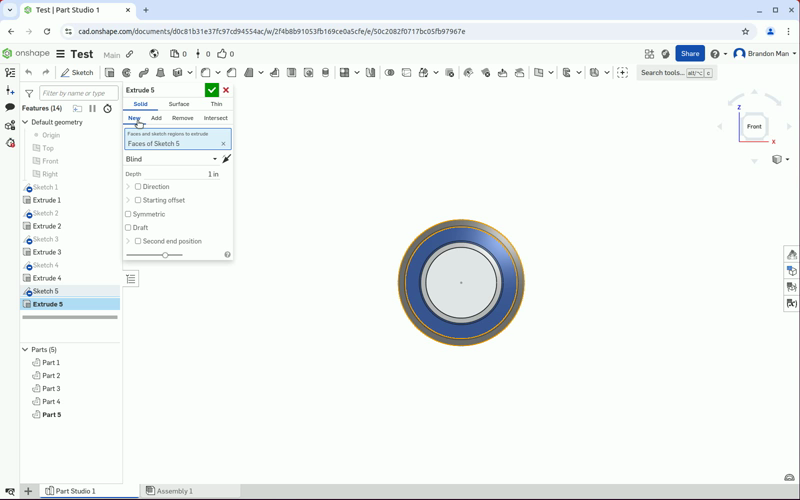
click(137, 120)
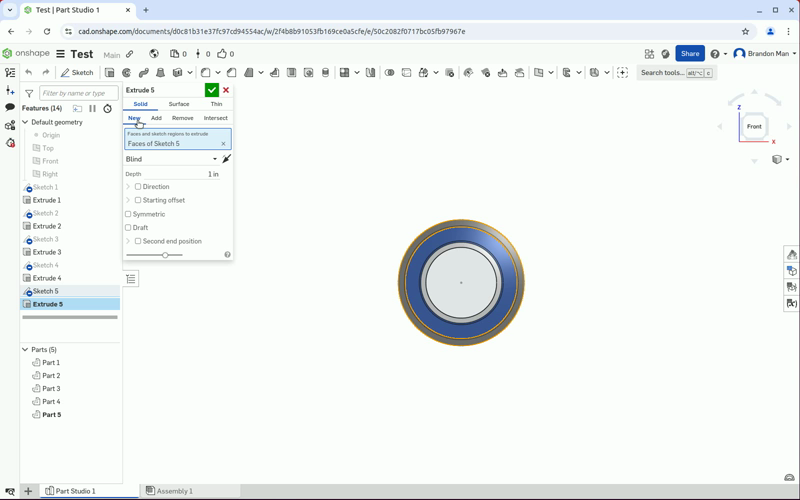
key(tab, 4)
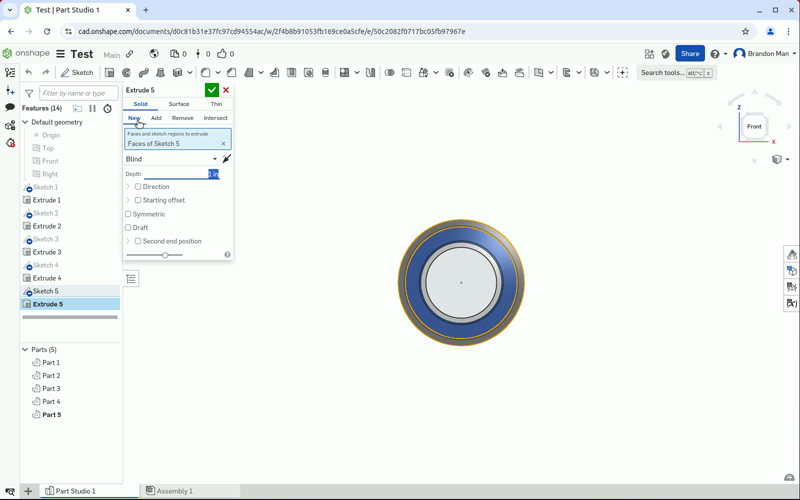
text(23.108)
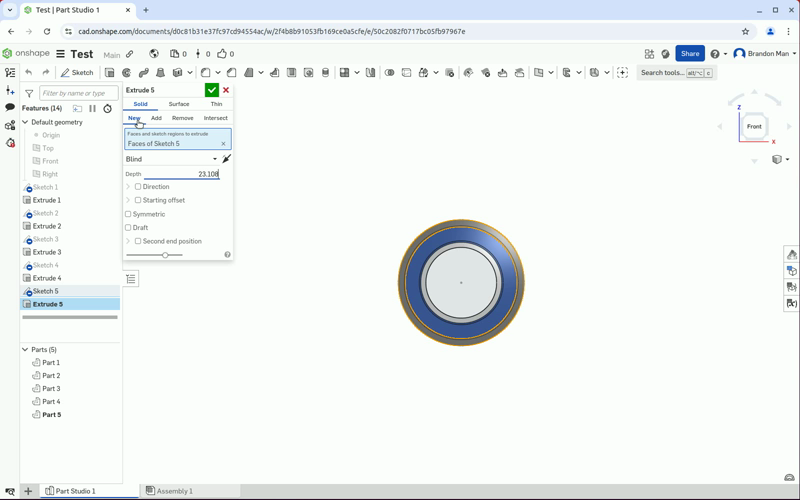
key(enter)
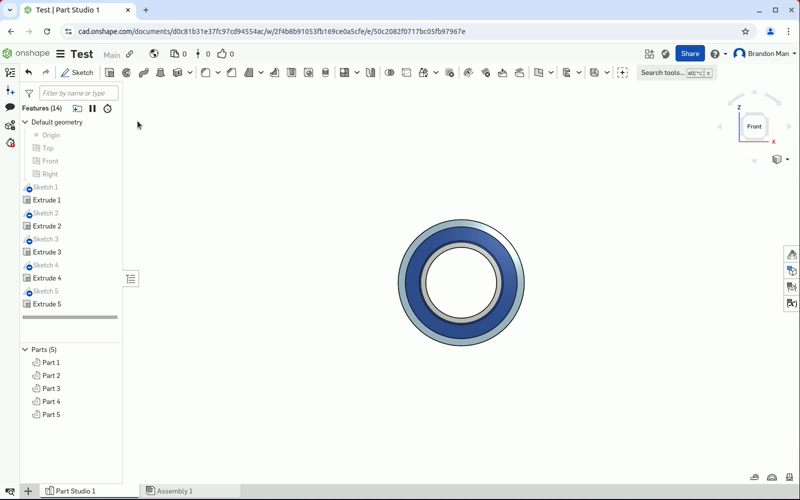
key(shift+h)
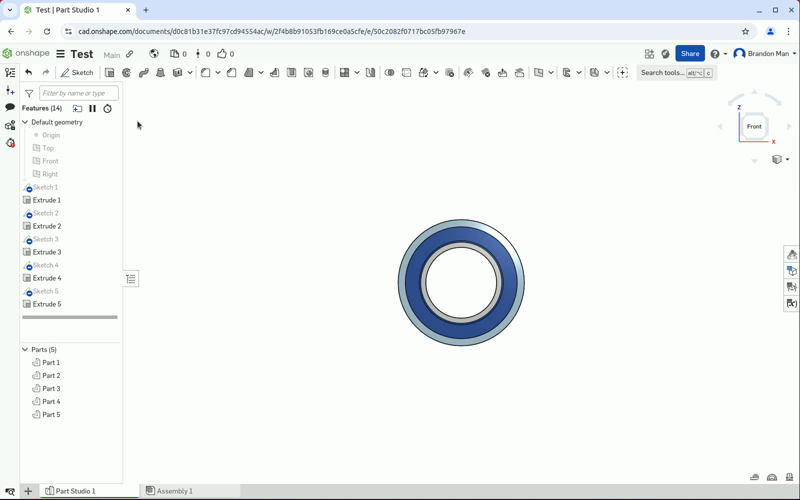
key(shift+h)
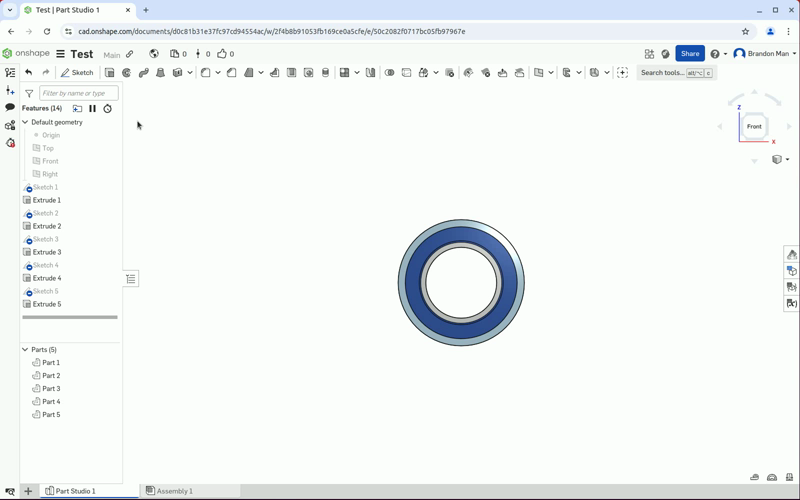
mouse_move(73, 189)
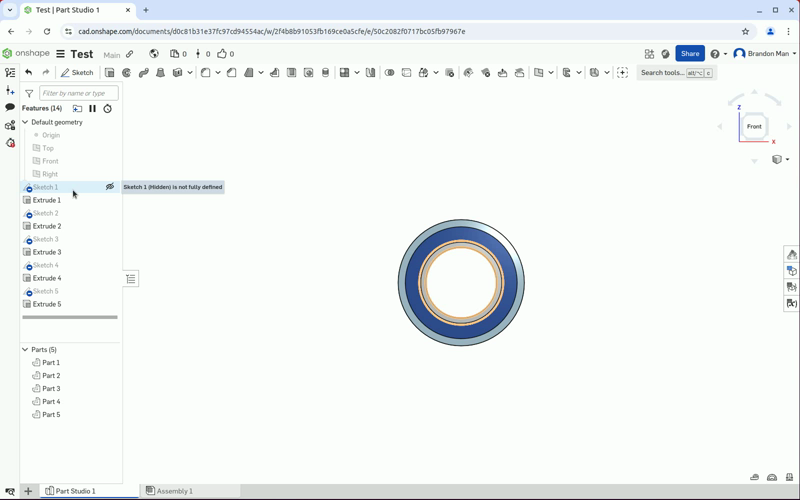
click(73, 189)
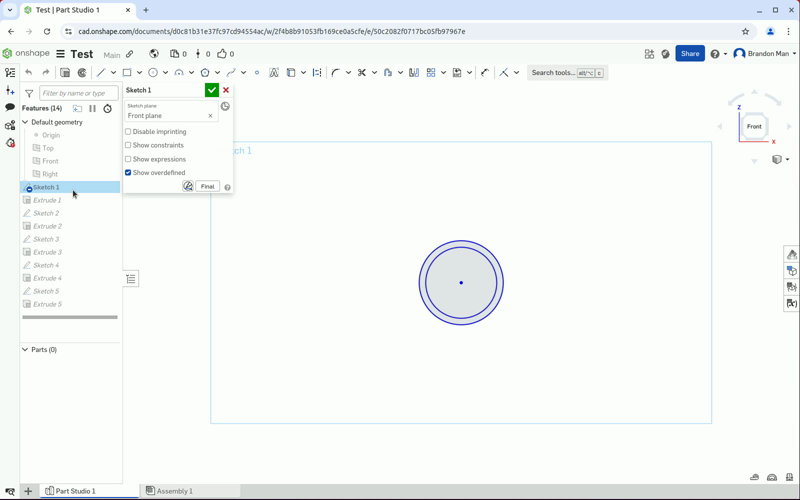
mouse_move(229, 92)
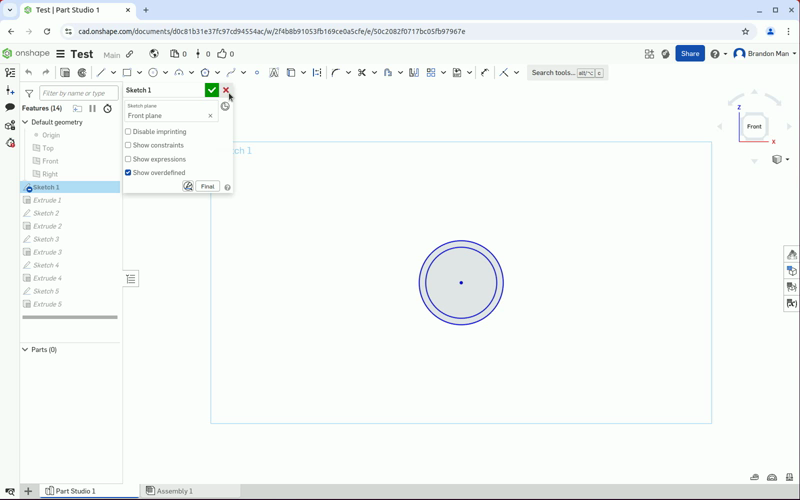
click(229, 92)
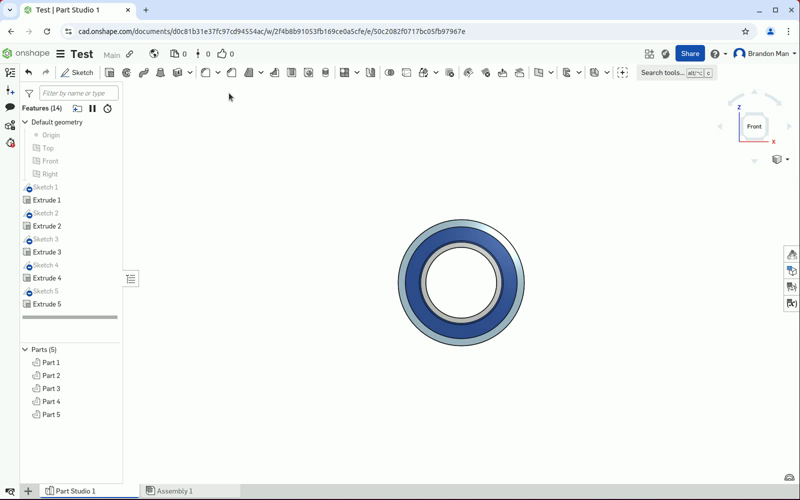
mouse_move(541, 75)
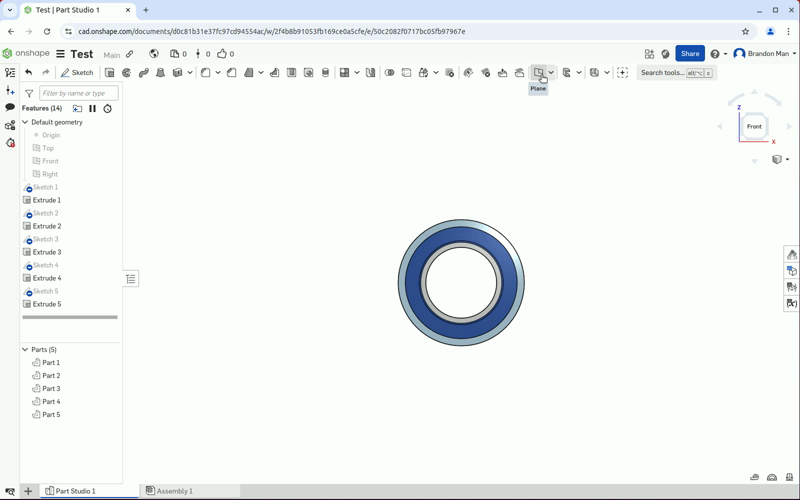
click(541, 75)
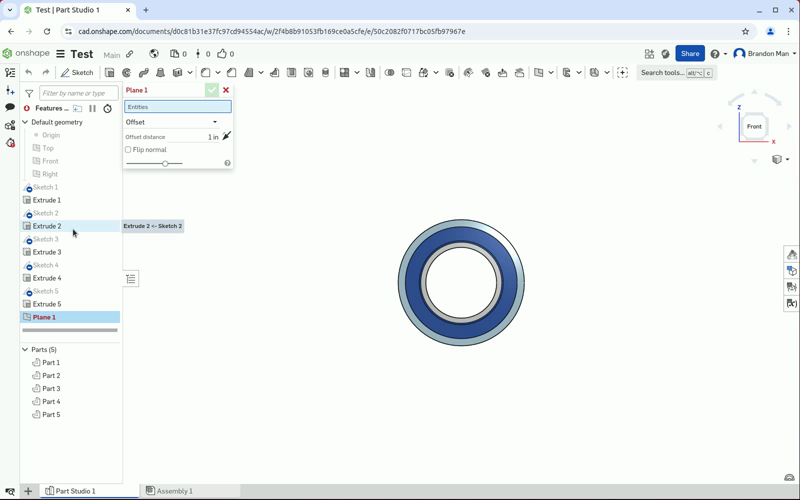
scroll(3)
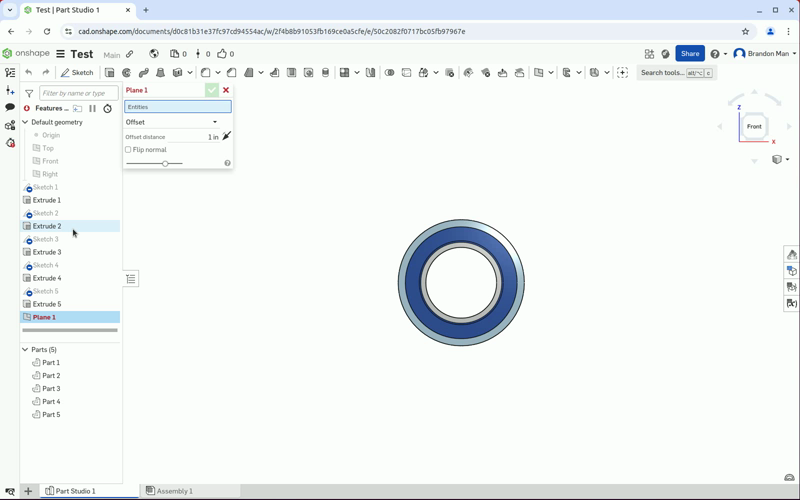
mouse_move(73, 163)
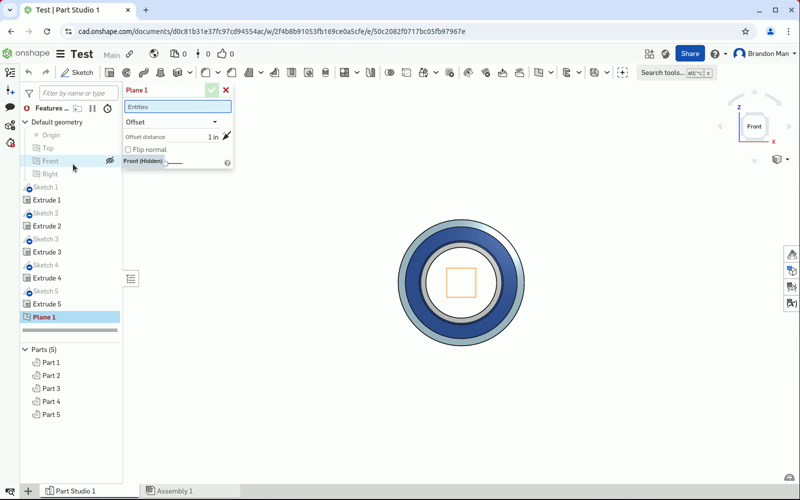
click(73, 163)
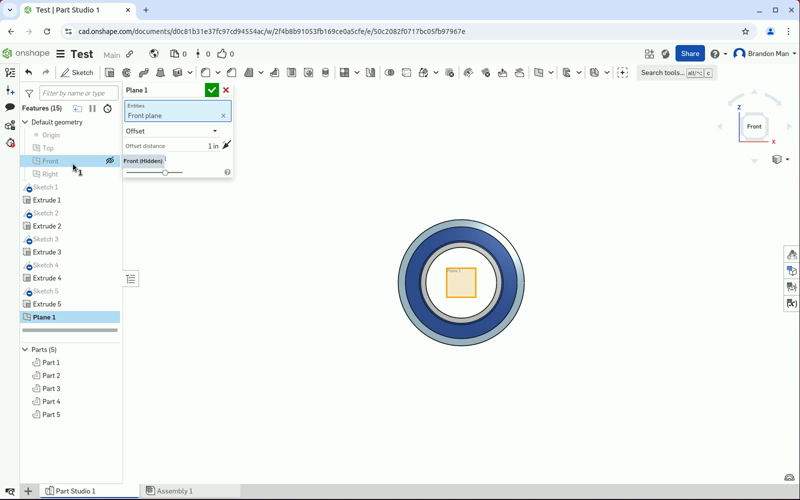
key(tab, 2)
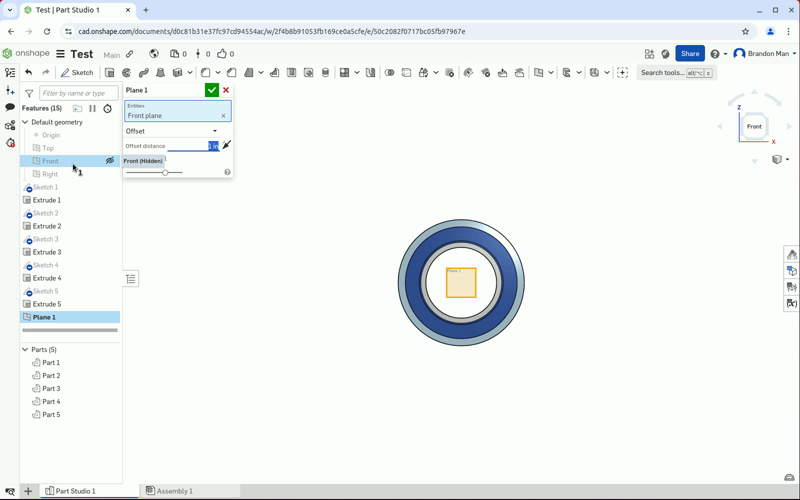
text(23.108)
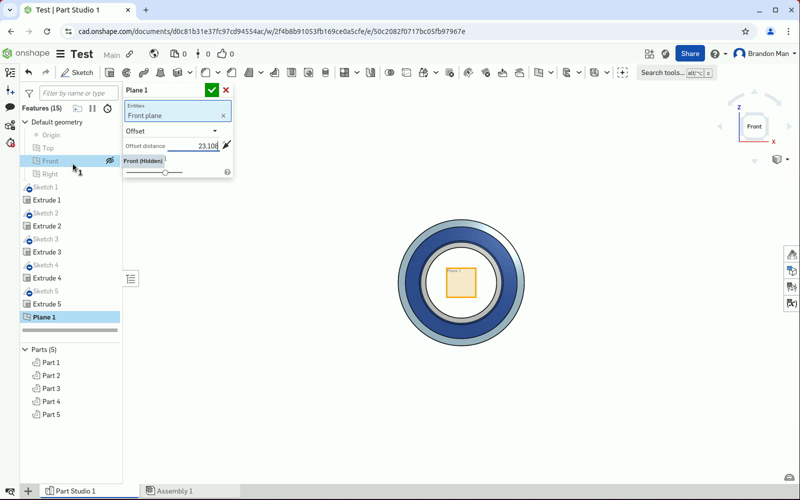
key(enter, 2)
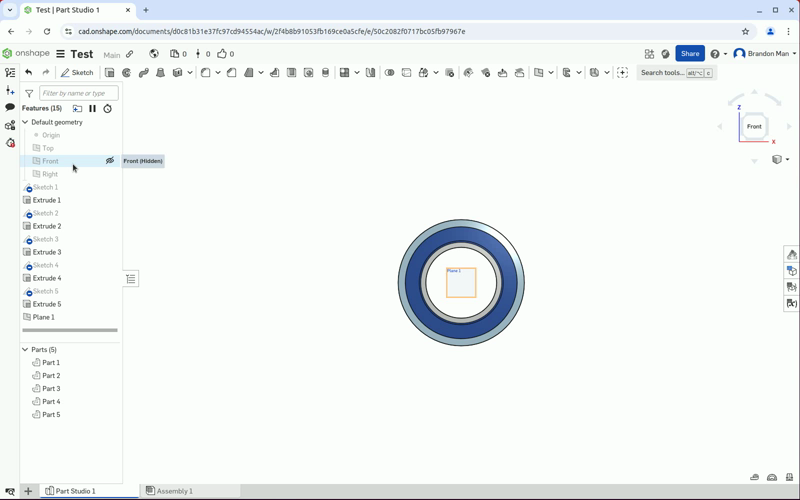
key(shift+s)
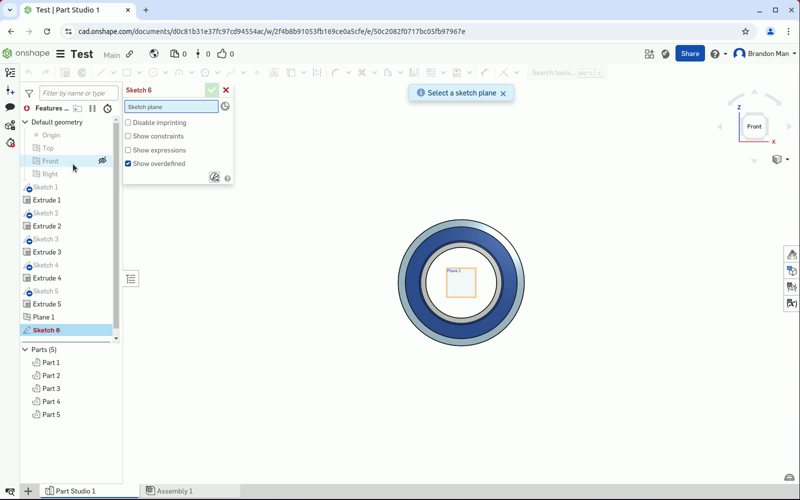
mouse_move(69, 319)
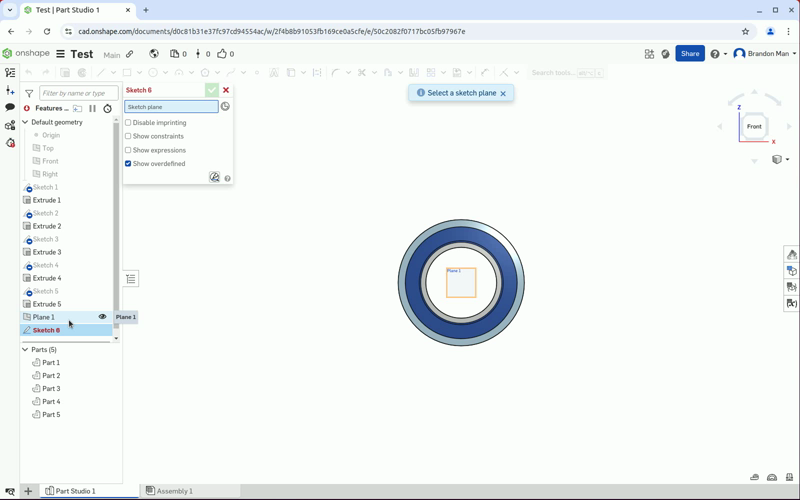
click(69, 319)
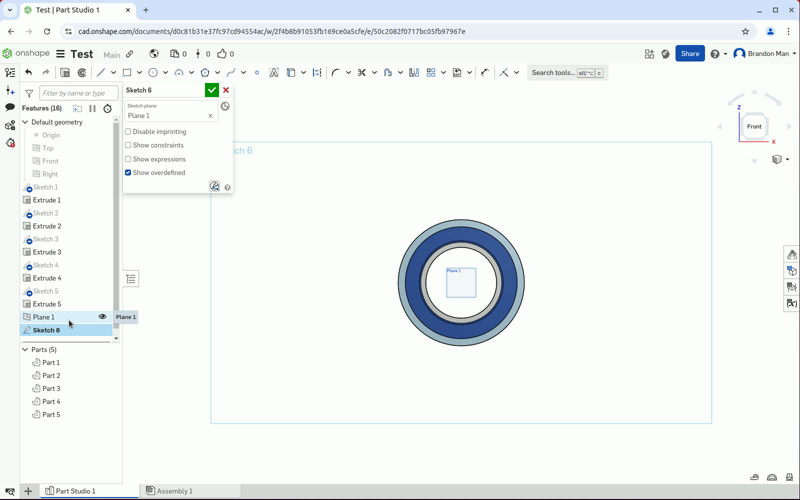
mouse_move(73, 352)
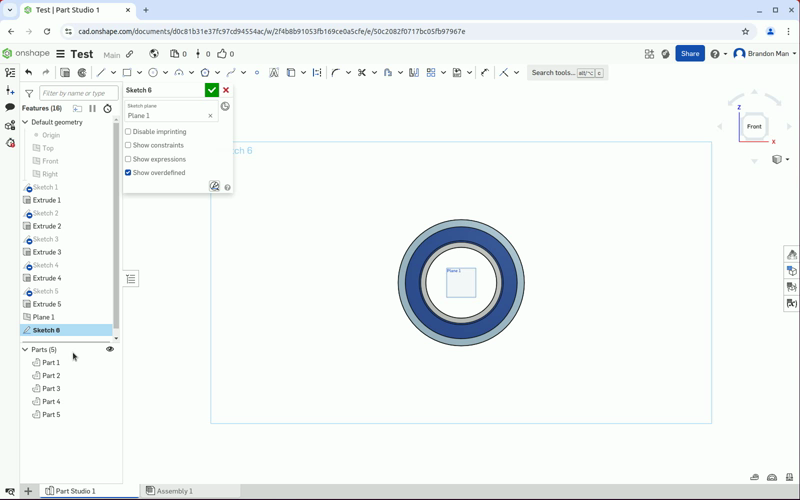
key(y)
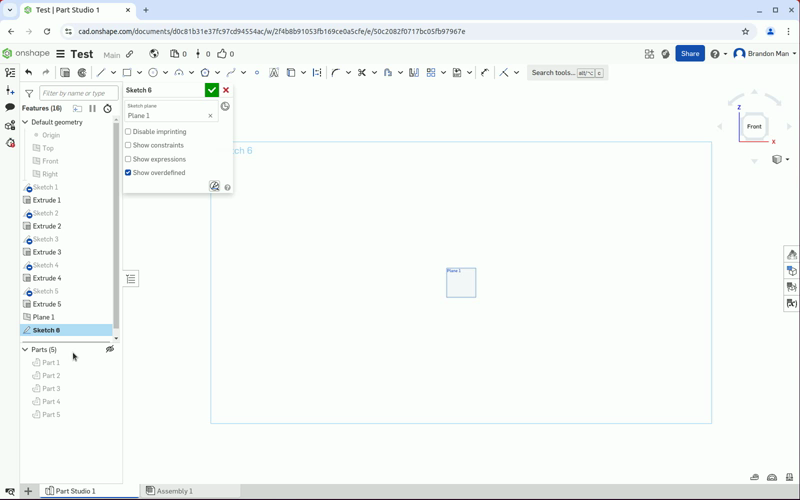
key(c)
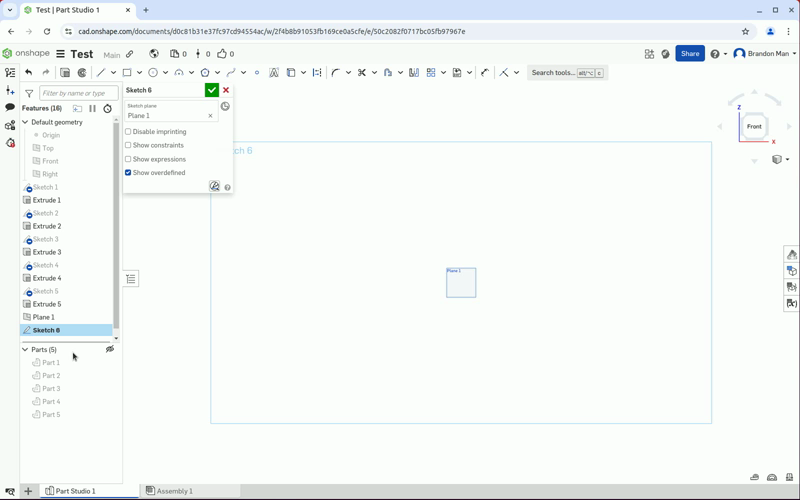
key_down(shift)
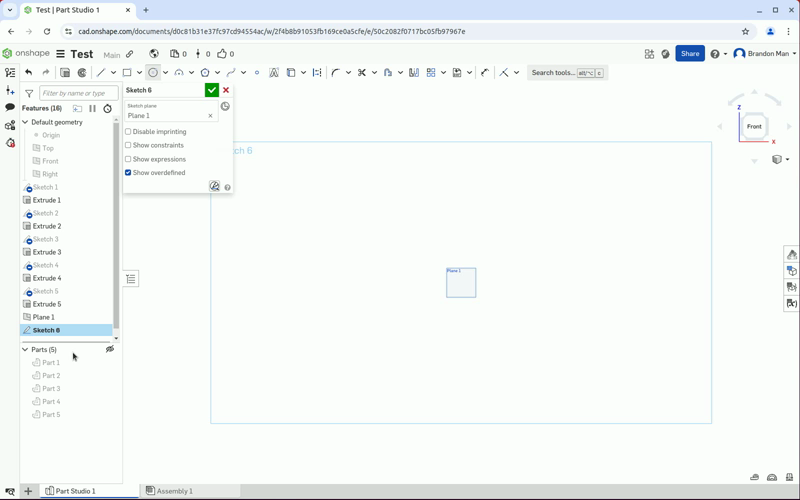
mouse_move(461, 282)
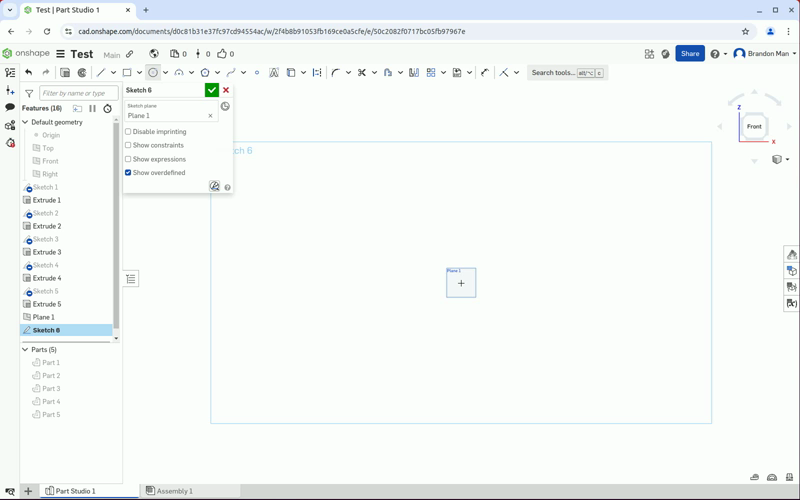
click(461, 282)
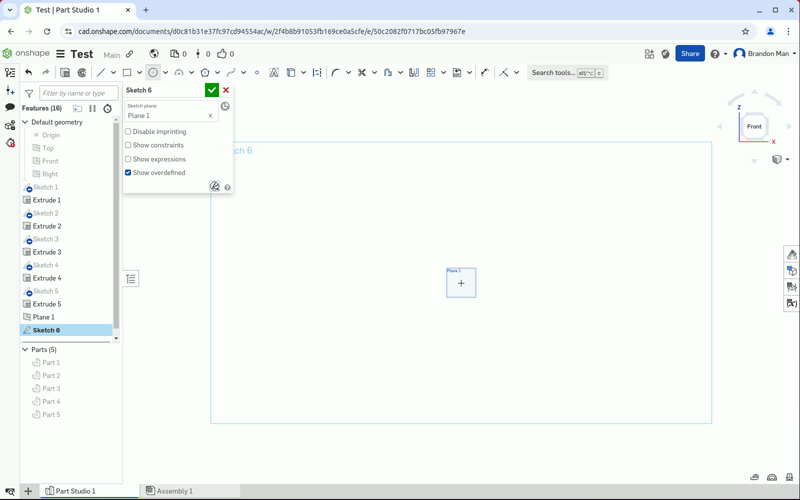
key_up(shift)
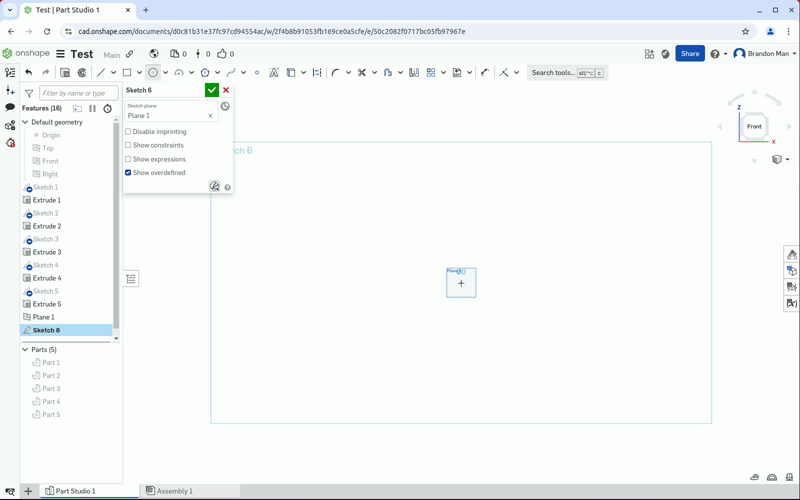
mouse_move(524, 282)
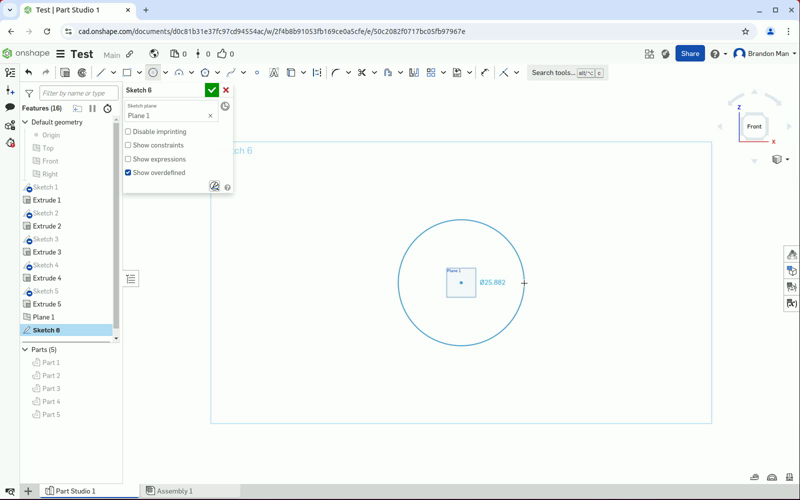
click(524, 282)
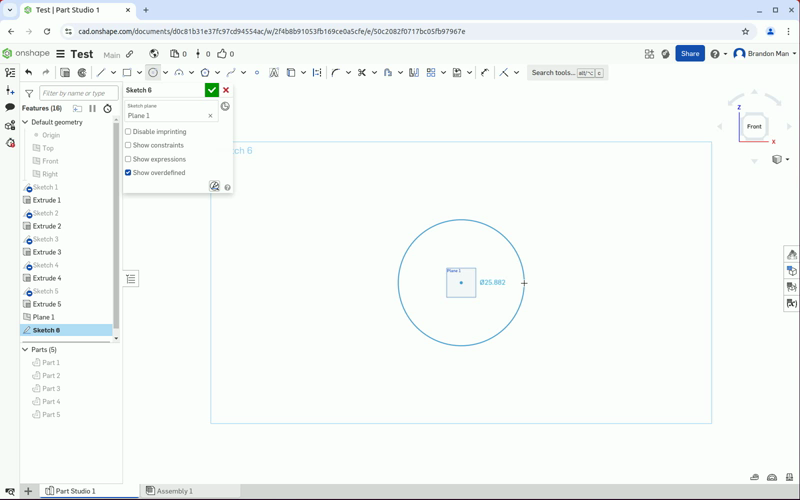
key(esc)
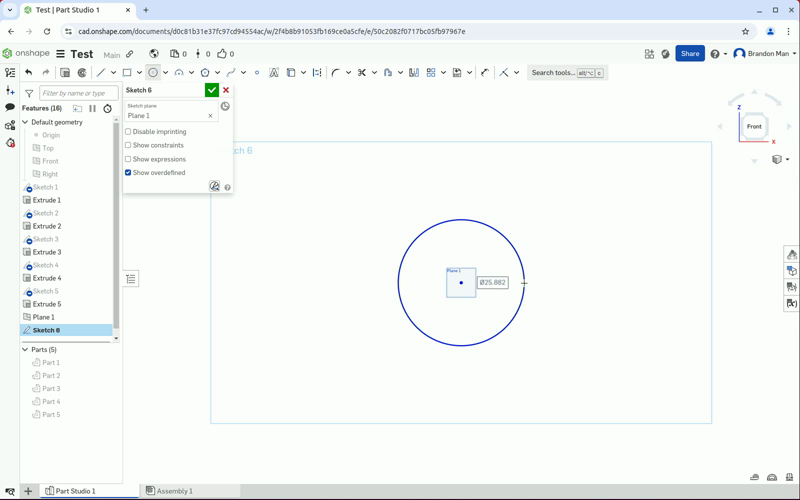
key(c)
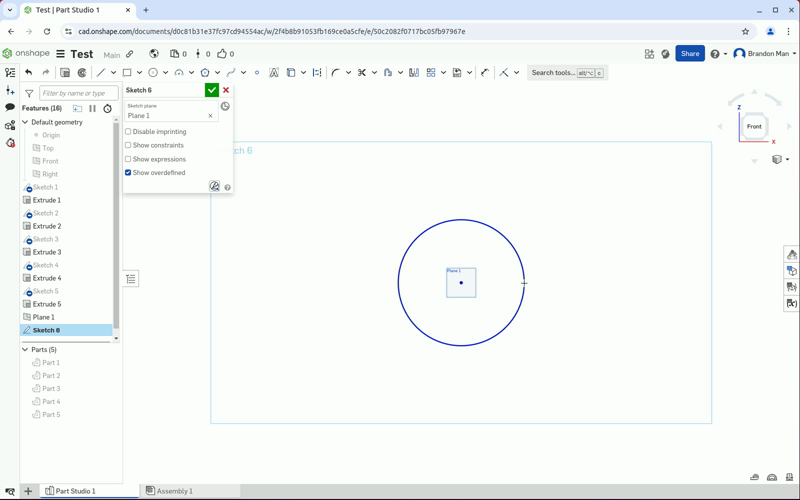
key_down(shift)
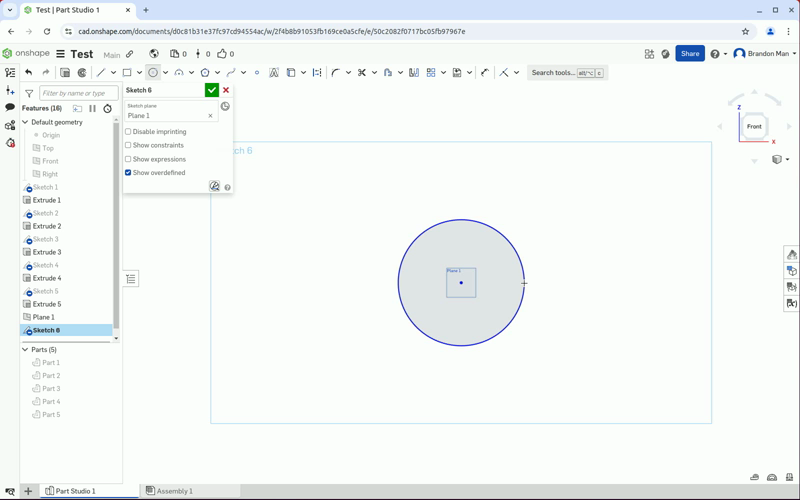
mouse_move(461, 282)
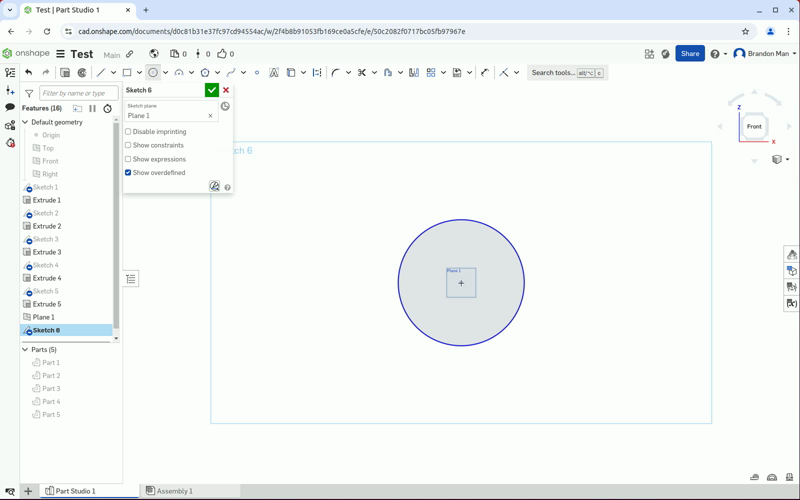
click(461, 282)
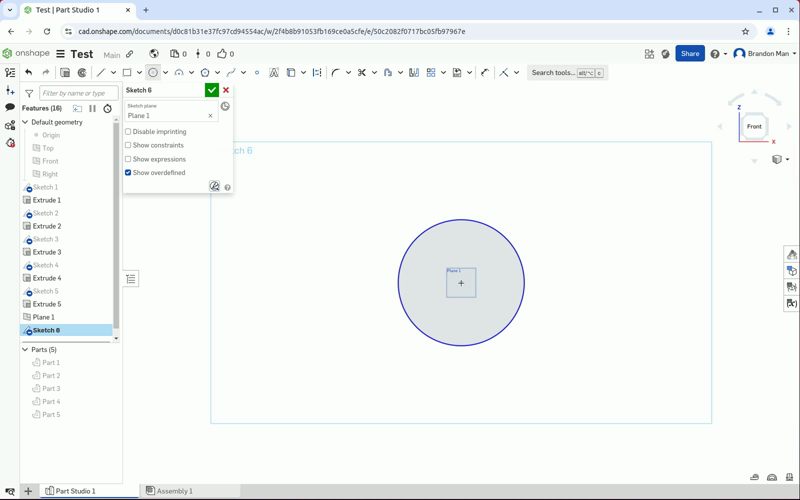
key_up(shift)
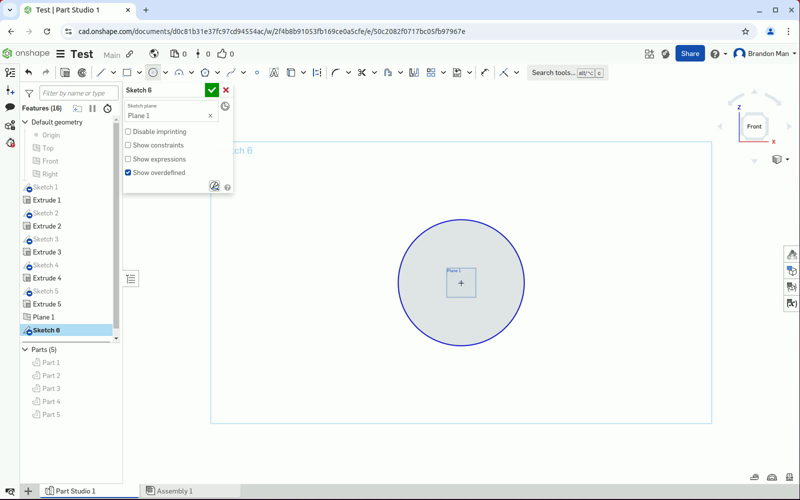
mouse_move(520, 282)
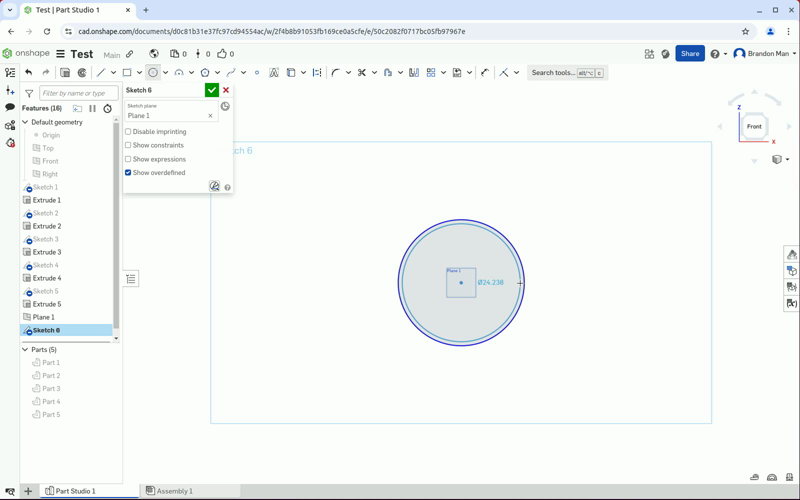
scroll(6)
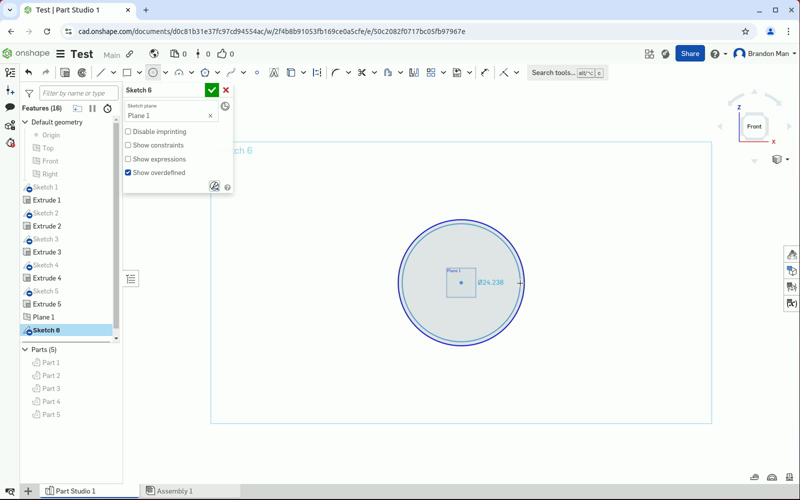
scroll(6)
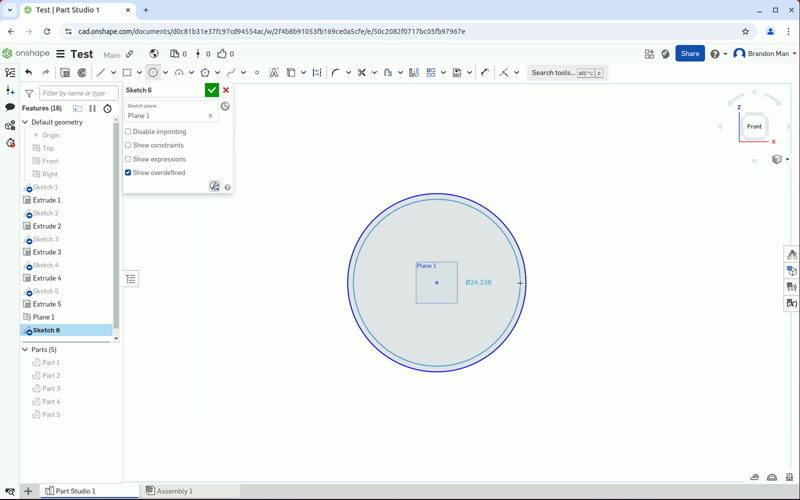
scroll(6)
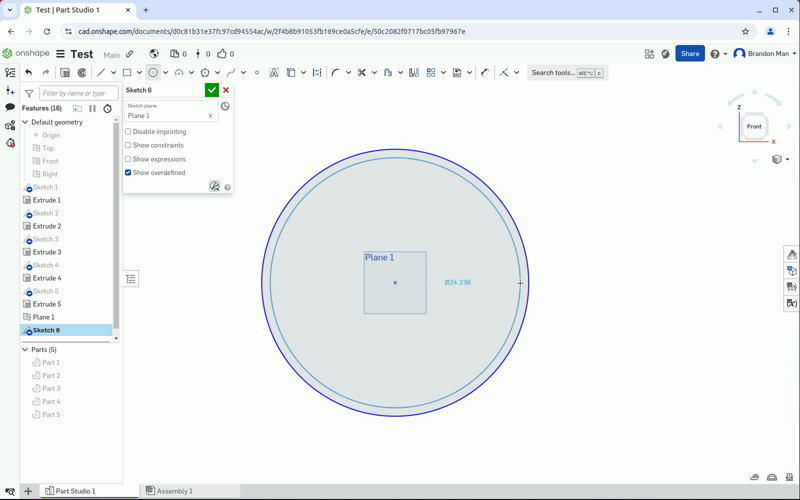
scroll(6)
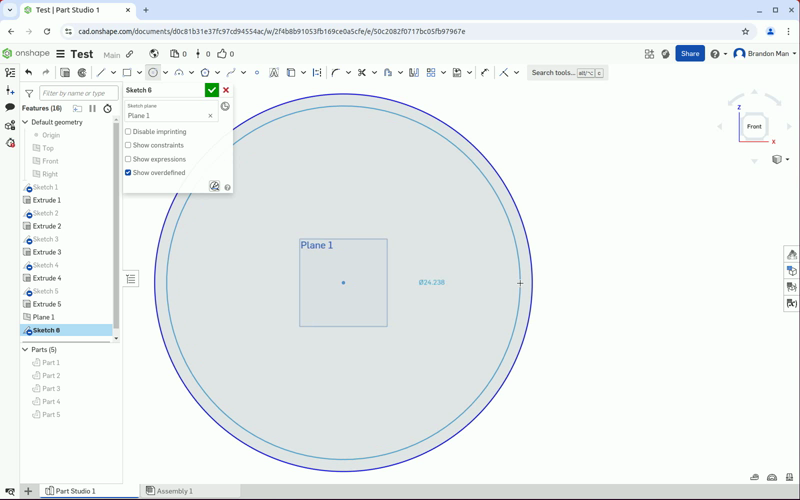
scroll(6)
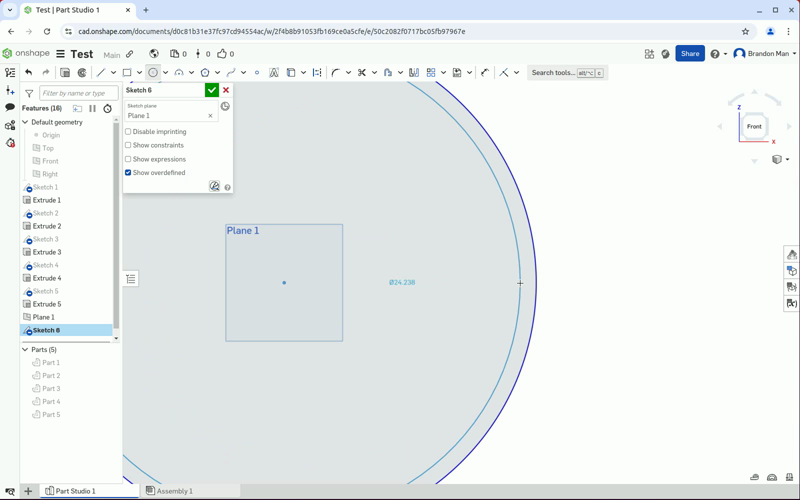
scroll(6)
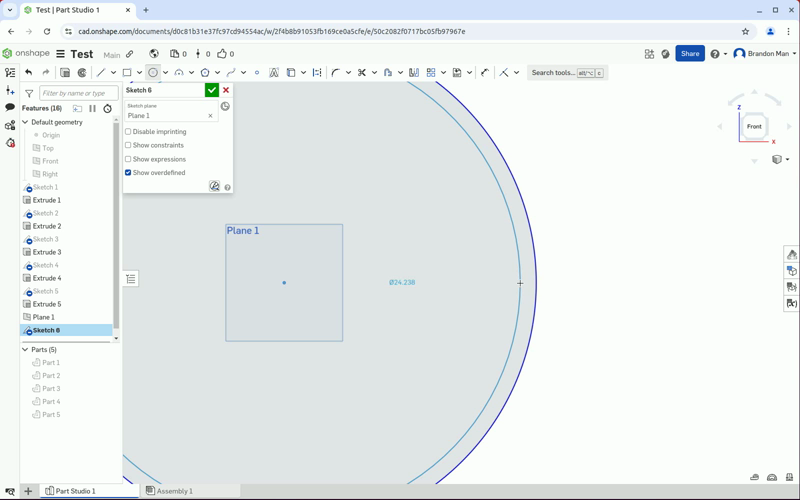
scroll(6)
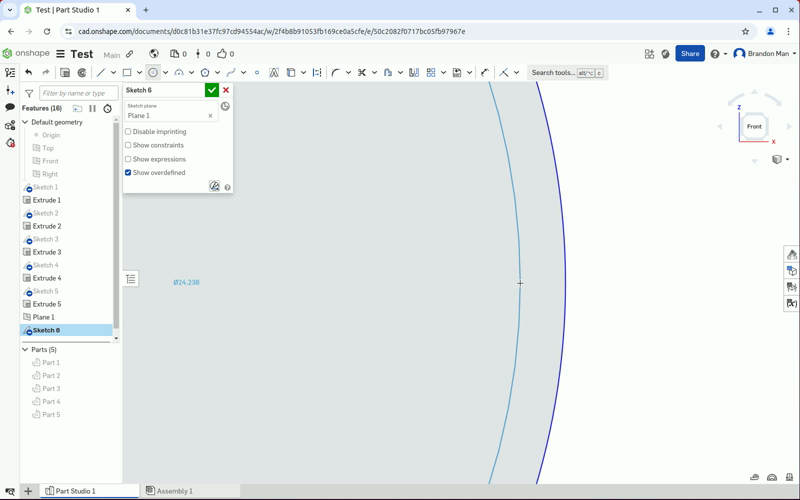
click(520, 282)
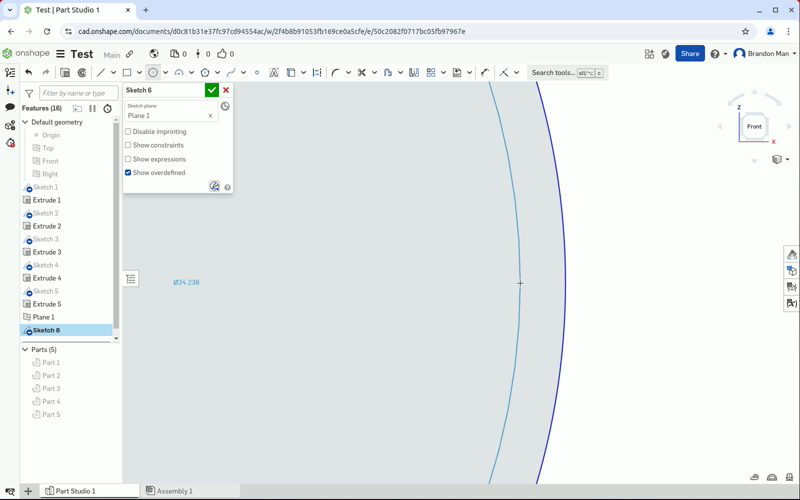
scroll(-6)
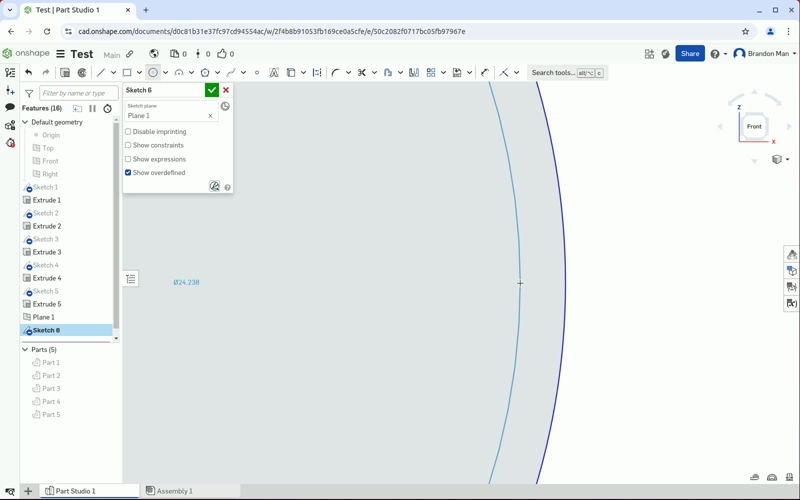
scroll(-6)
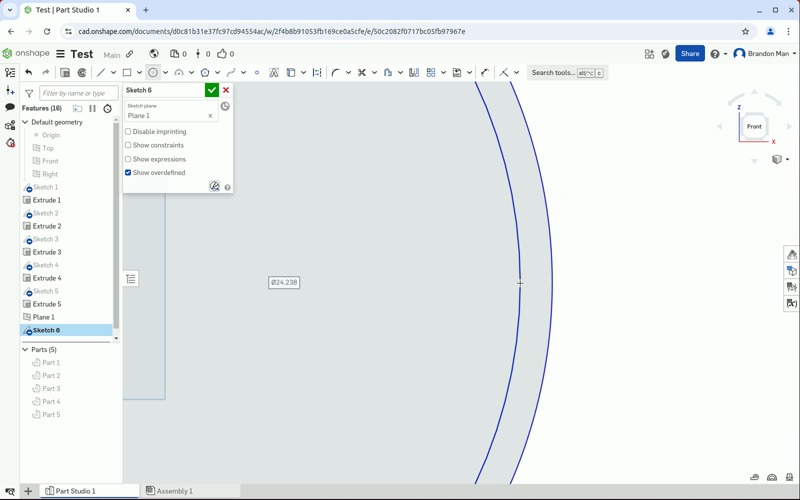
scroll(-6)
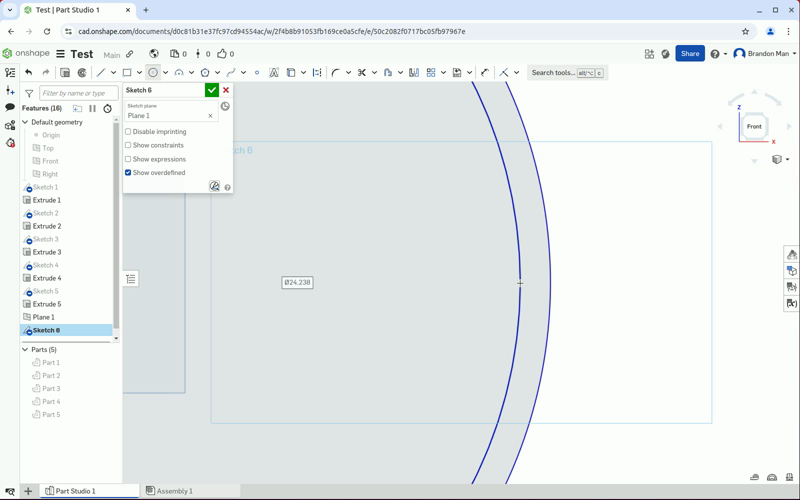
scroll(-6)
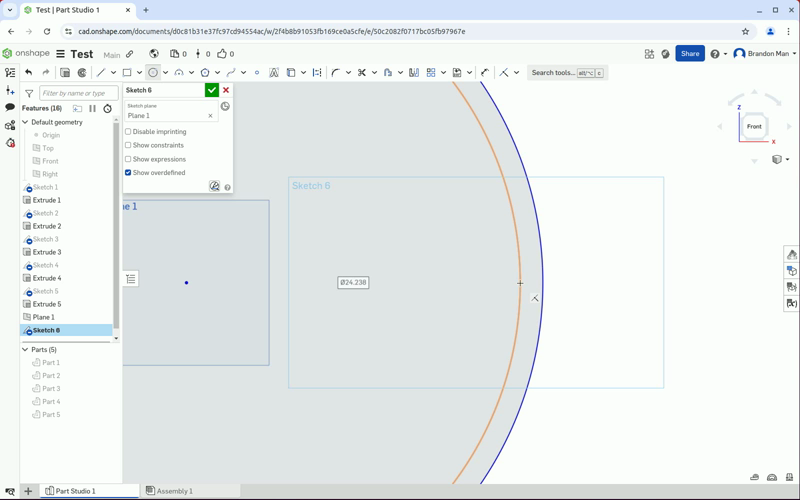
scroll(-6)
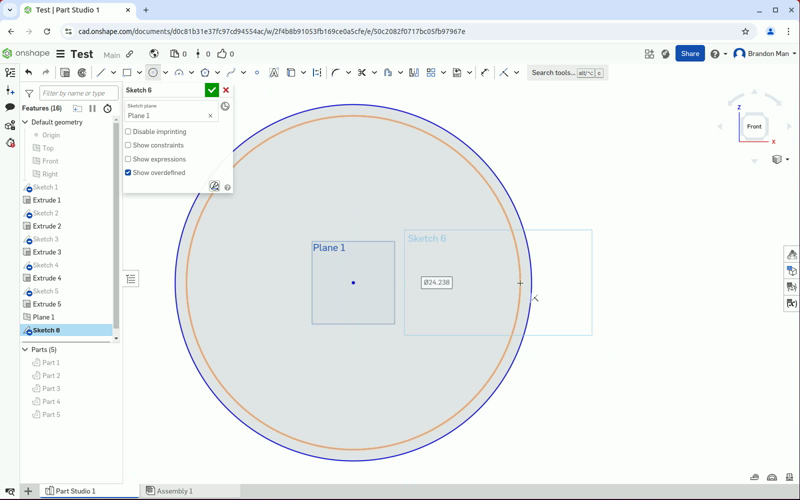
scroll(-6)
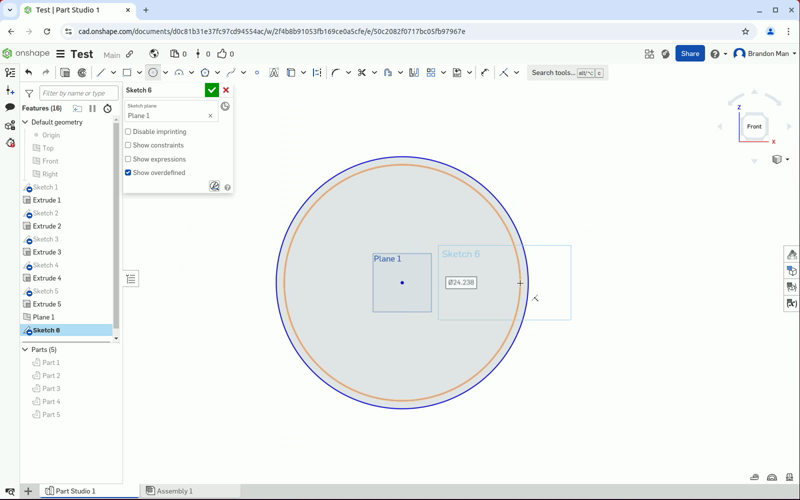
scroll(-6)
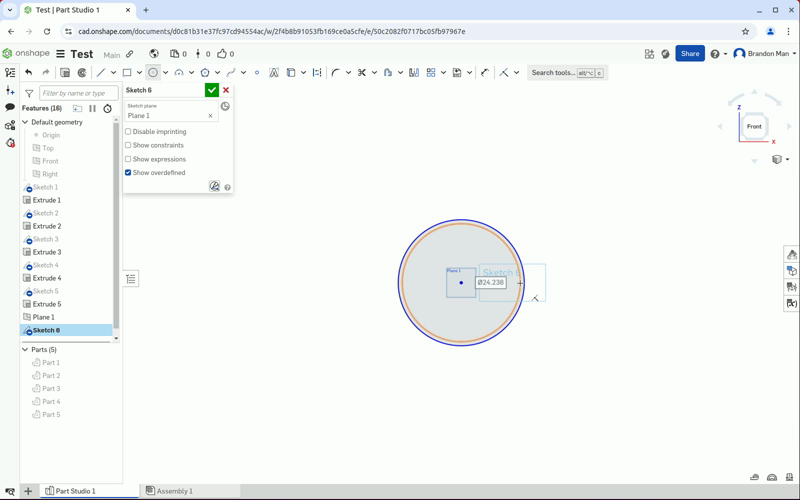
key(esc)
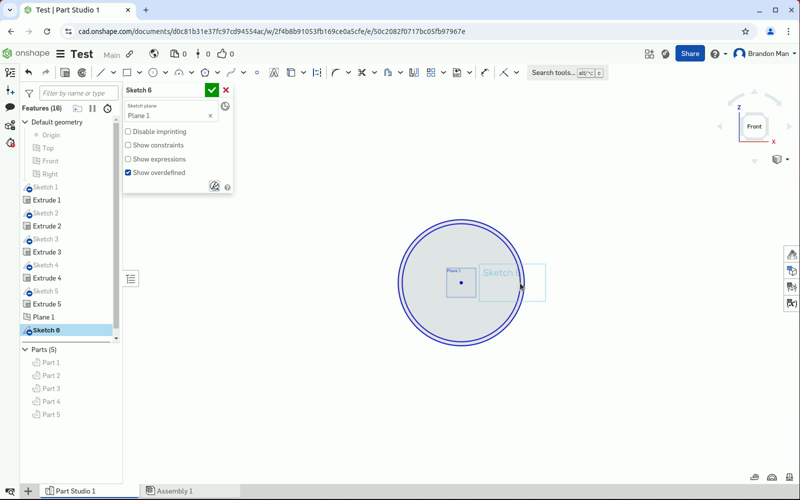
mouse_move(515, 256)
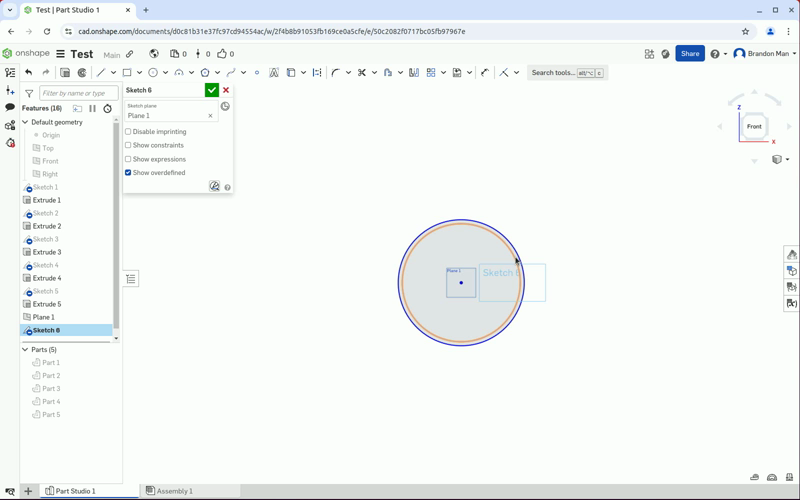
scroll(6)
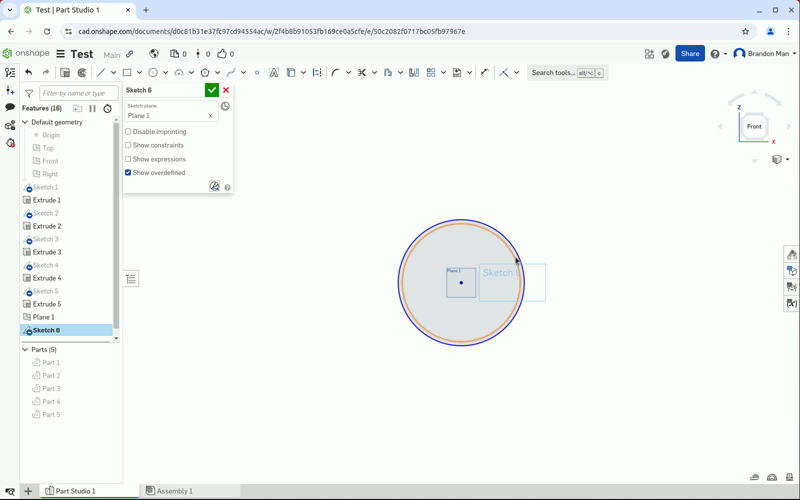
scroll(6)
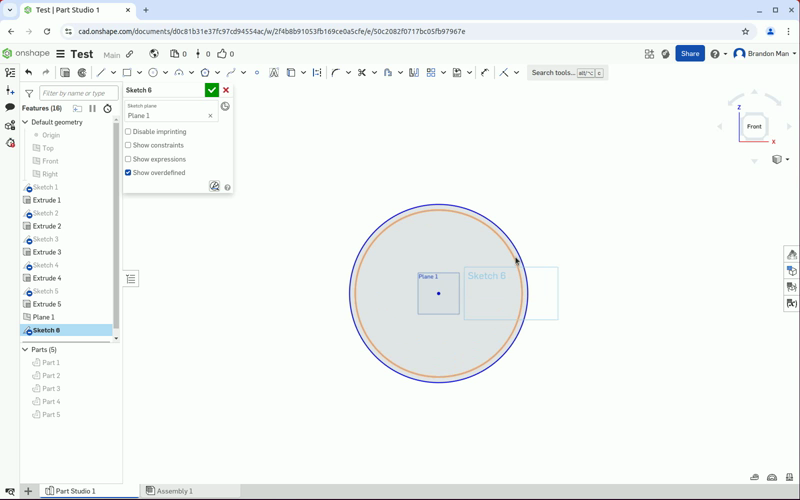
scroll(6)
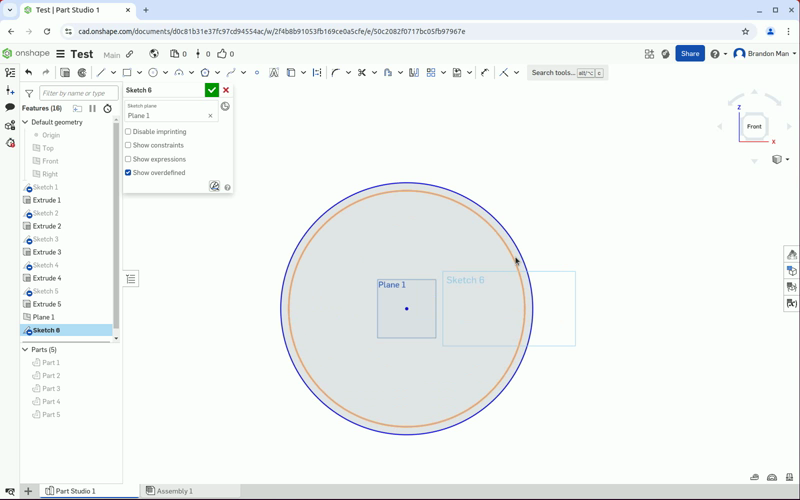
scroll(6)
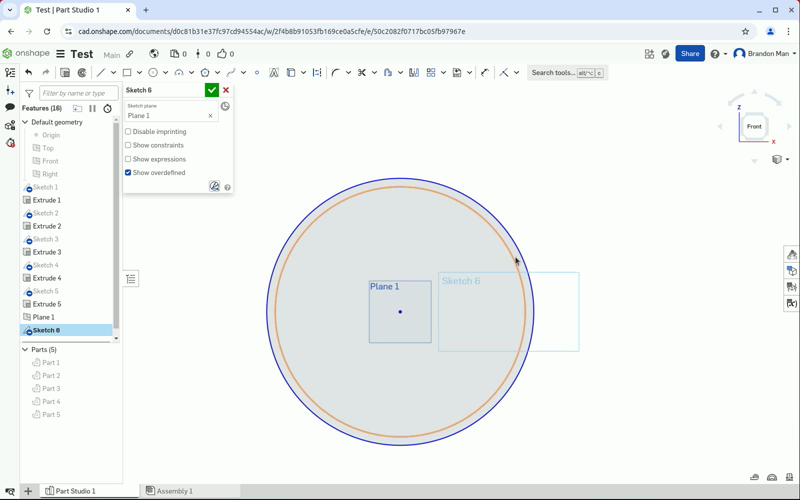
scroll(6)
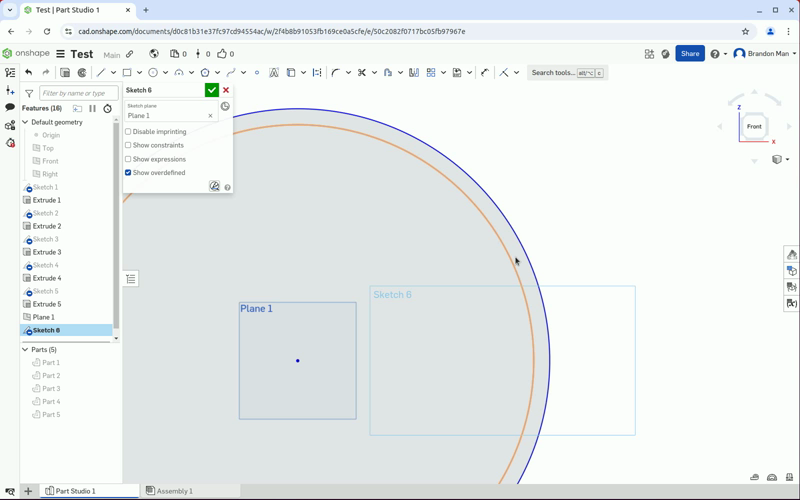
scroll(6)
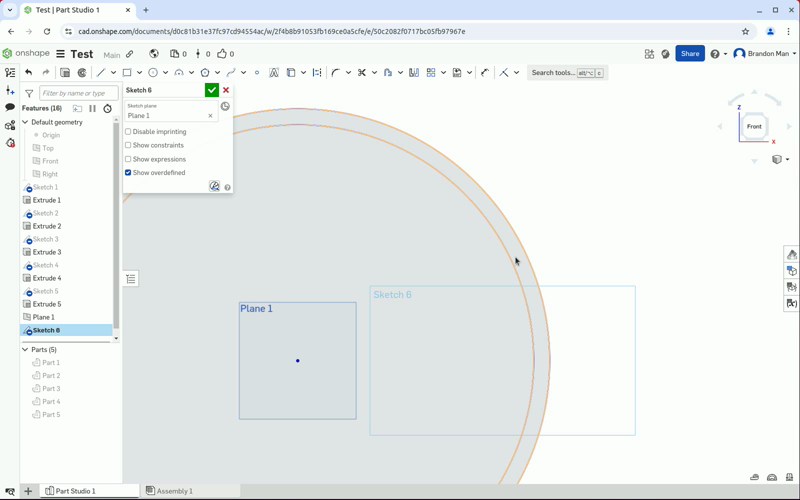
scroll(6)
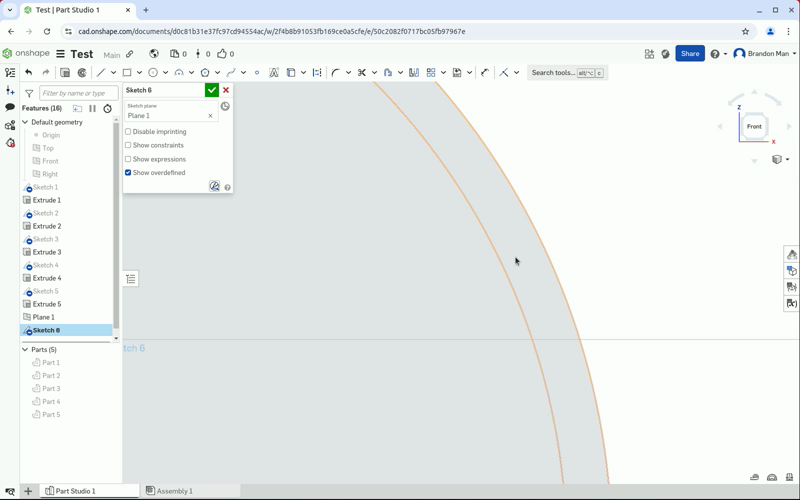
click(515, 256)
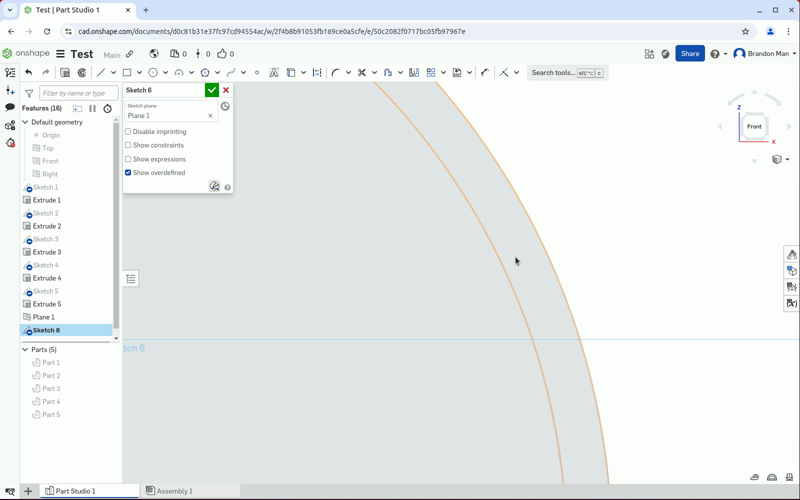
scroll(-6)
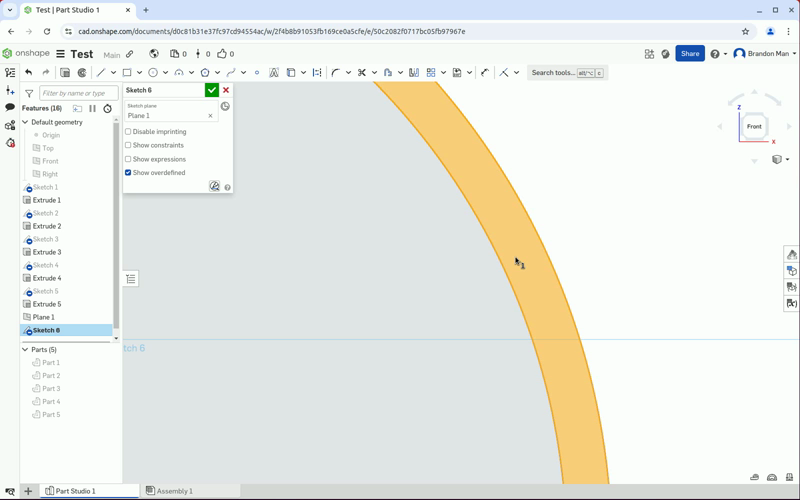
scroll(-6)
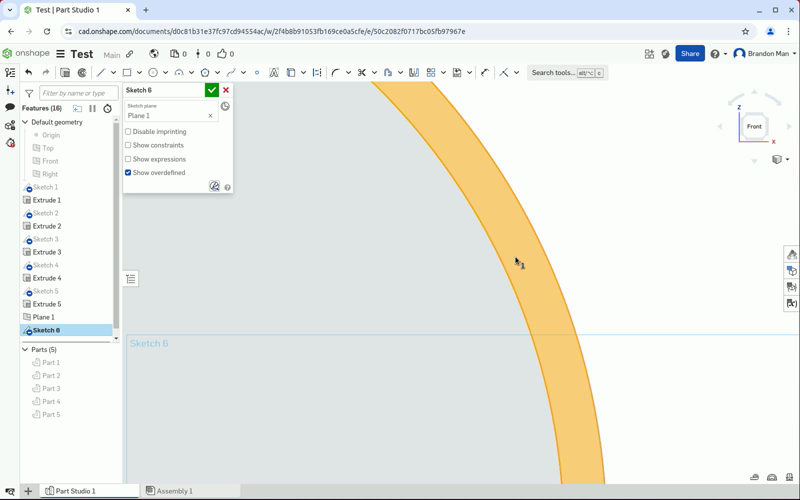
scroll(-6)
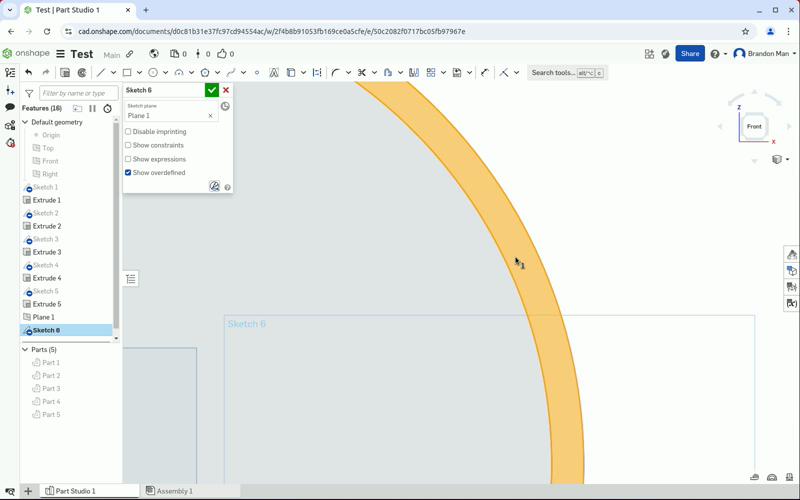
scroll(-6)
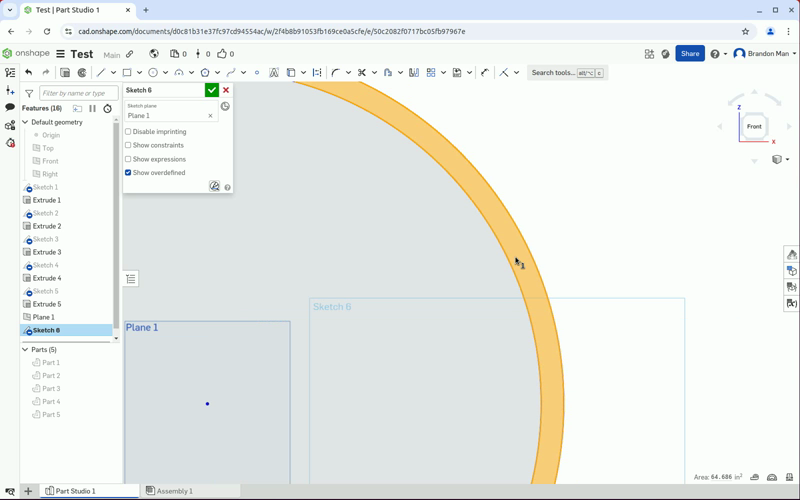
scroll(-6)
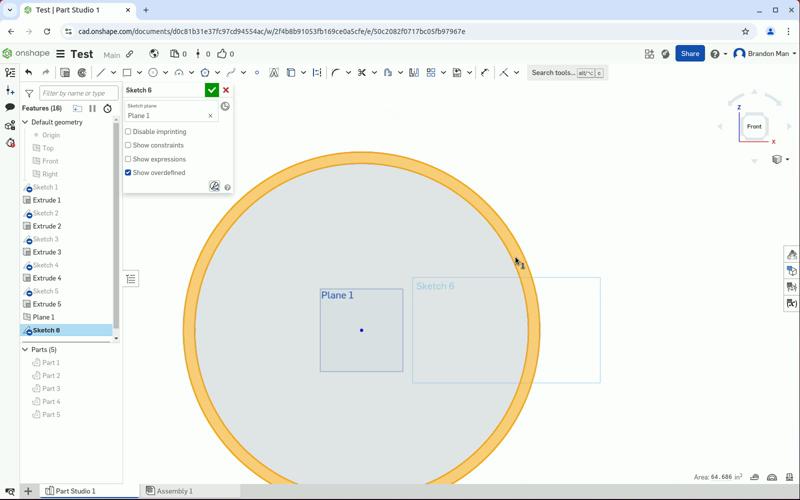
scroll(-6)
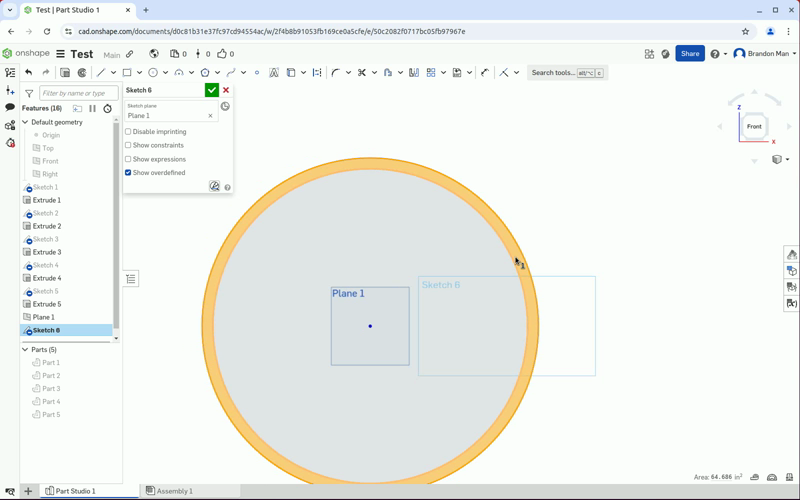
scroll(-6)
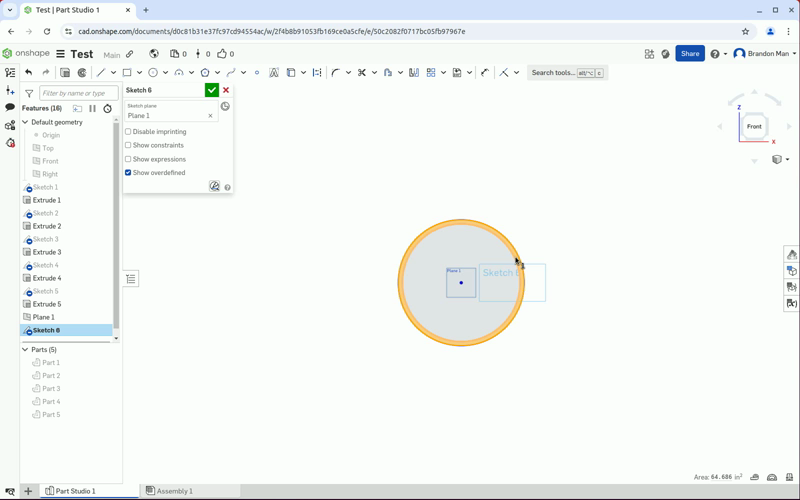
mouse_move(73, 352)
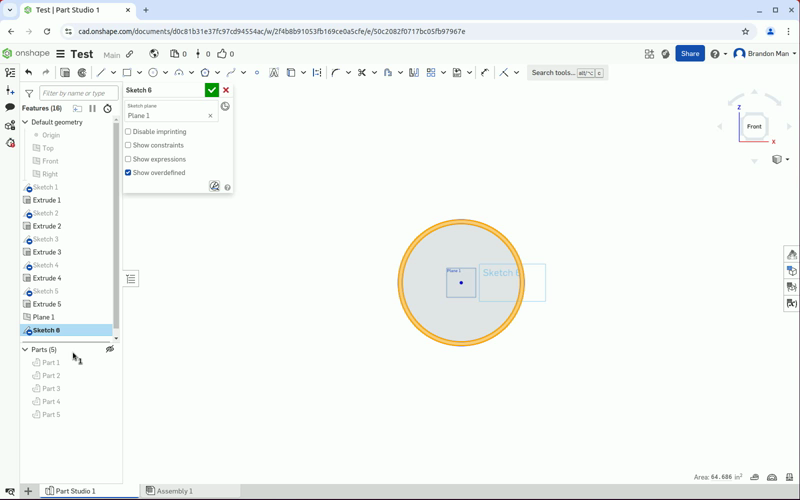
key(shift+y)
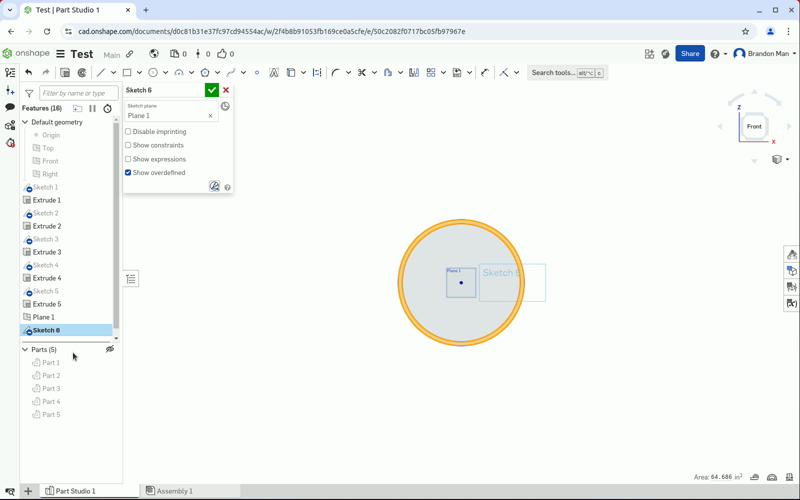
key(shift+e)
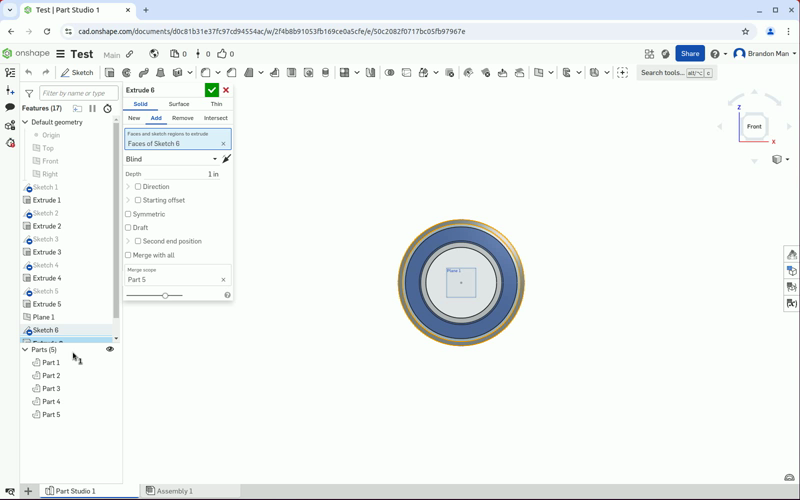
mouse_move(143, 106)
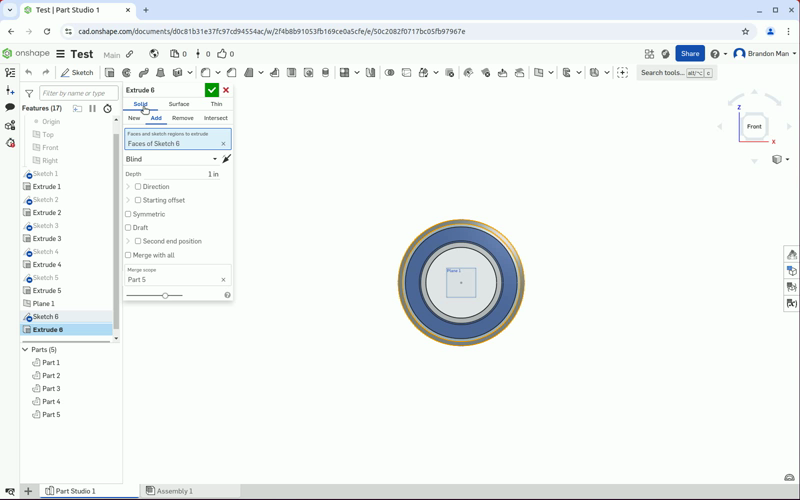
click(143, 106)
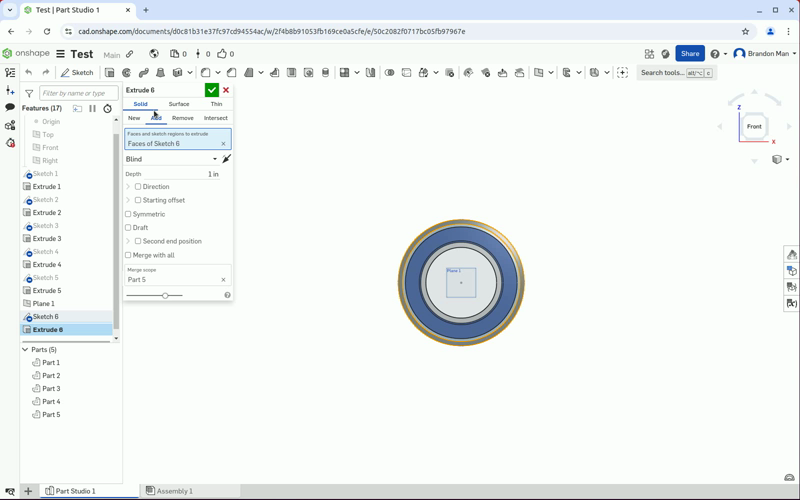
mouse_move(186, 120)
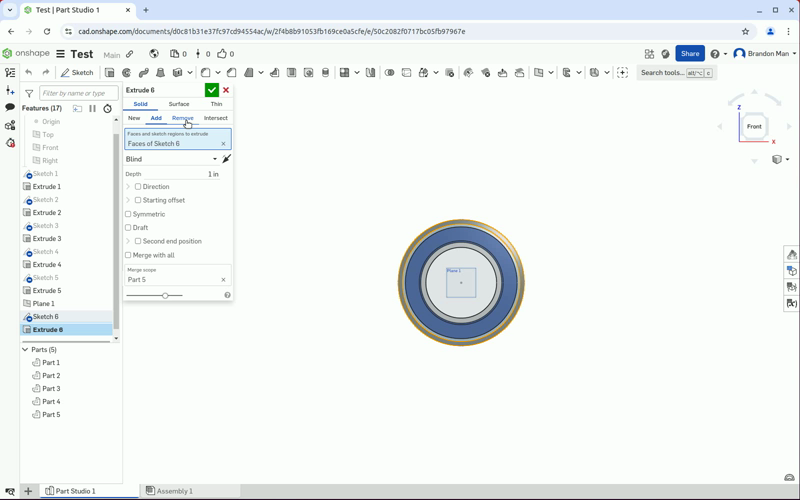
click(186, 120)
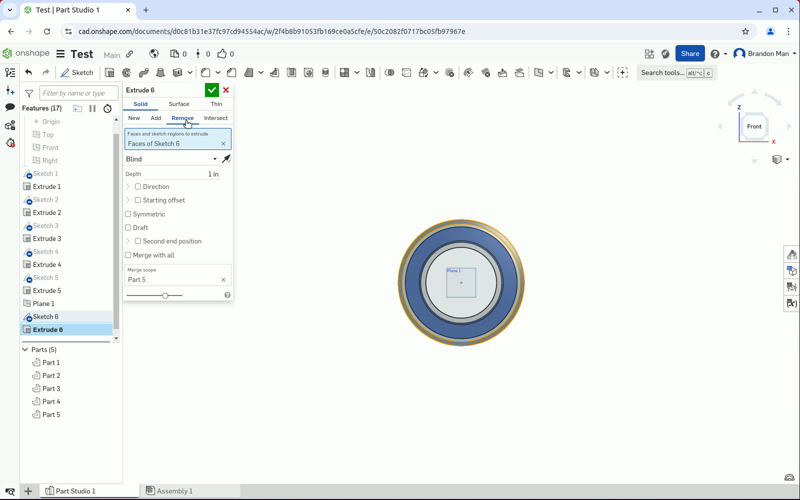
key(tab, 4)
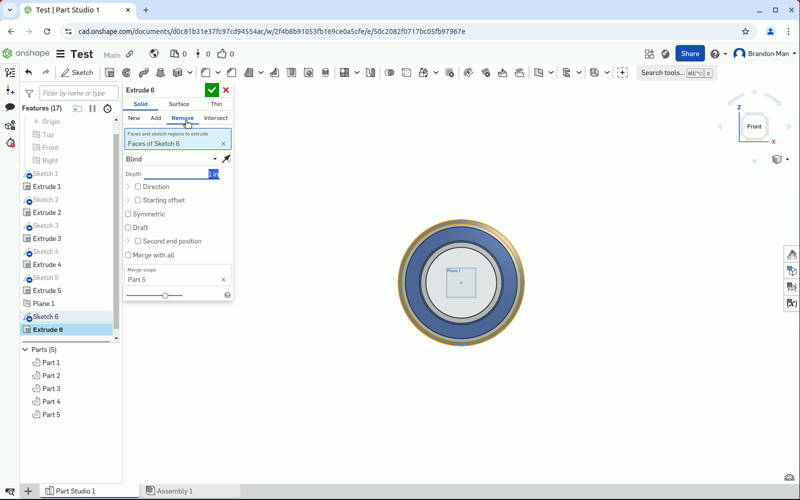
text(18.535)
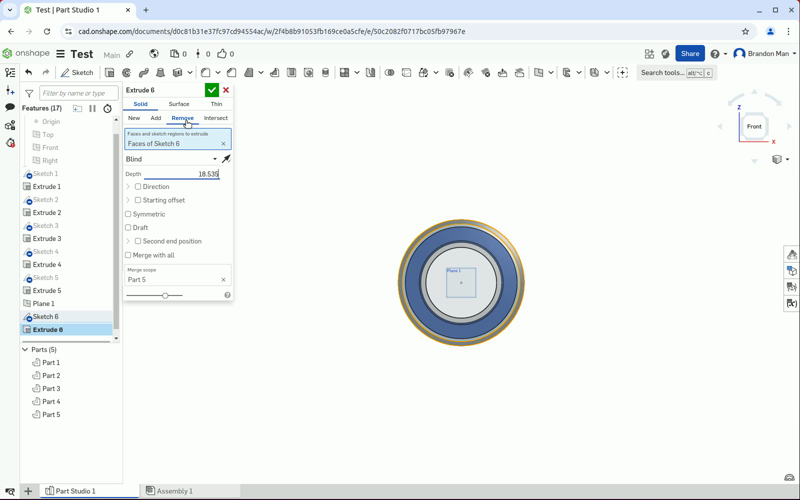
key(tab, 6)
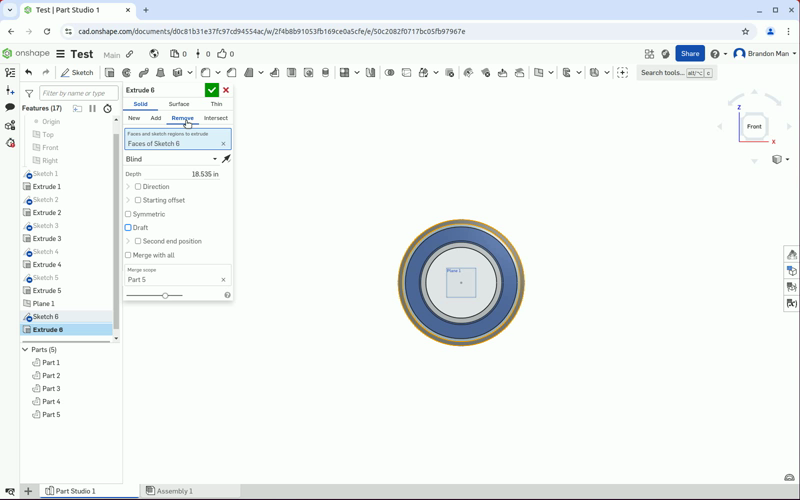
key(space)
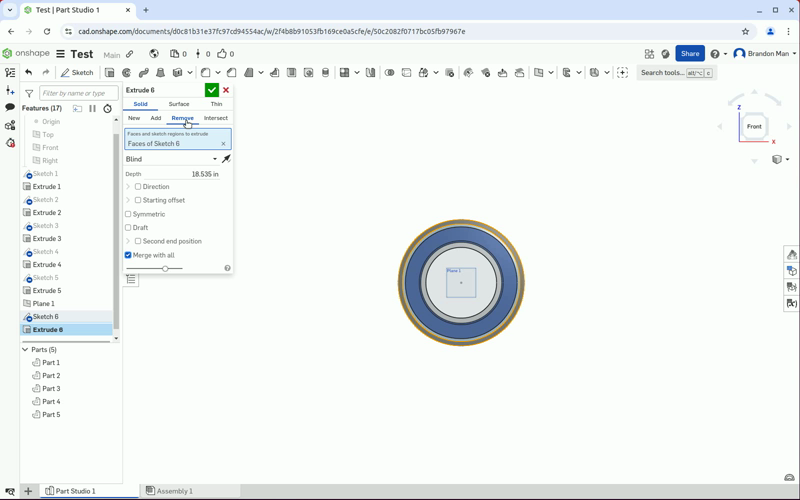
key(enter)
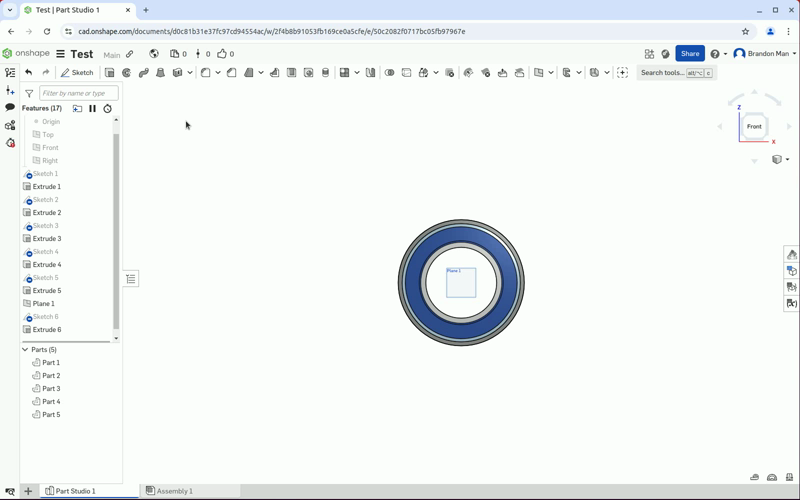
key(shift+h)
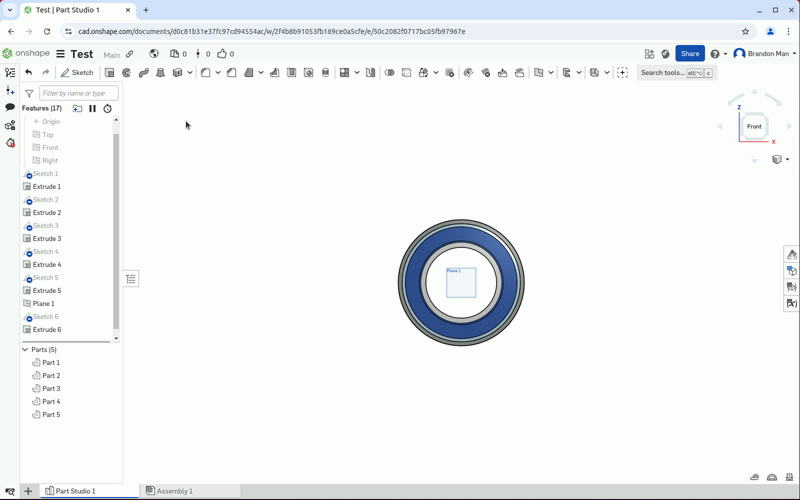
key(shift+h)
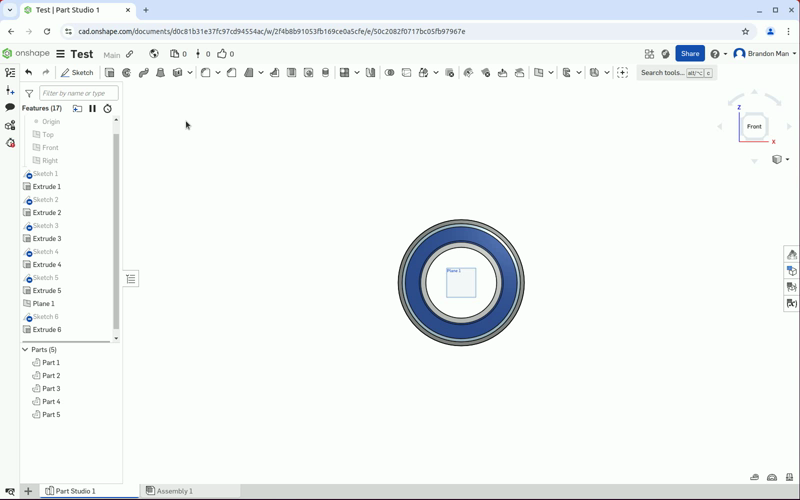
mouse_move(69, 176)
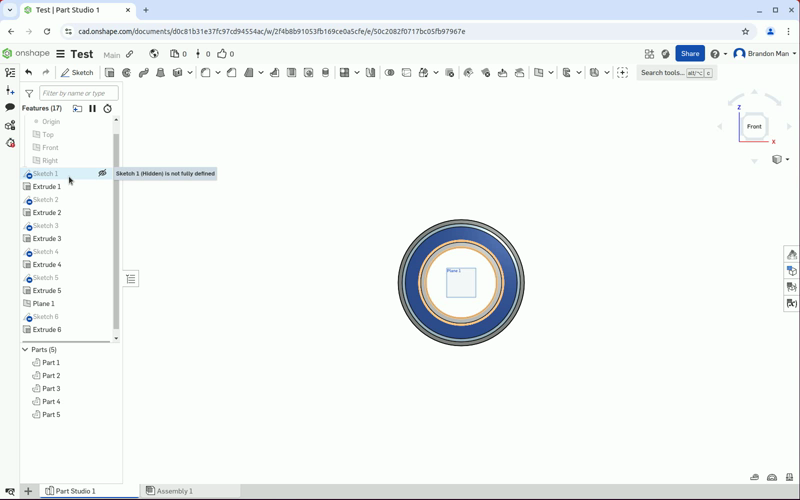
click(69, 176)
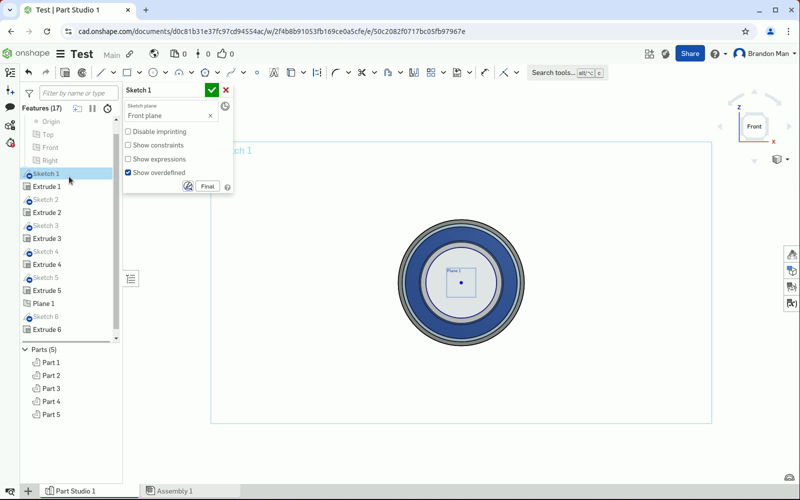
mouse_move(229, 92)
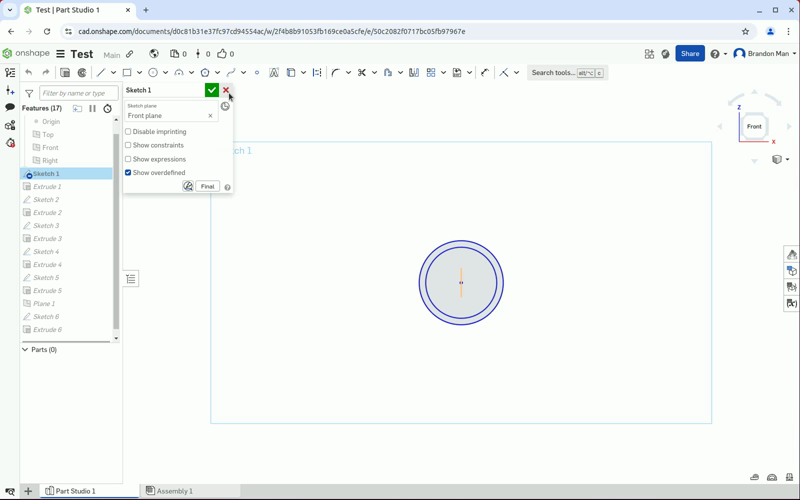
click(229, 92)
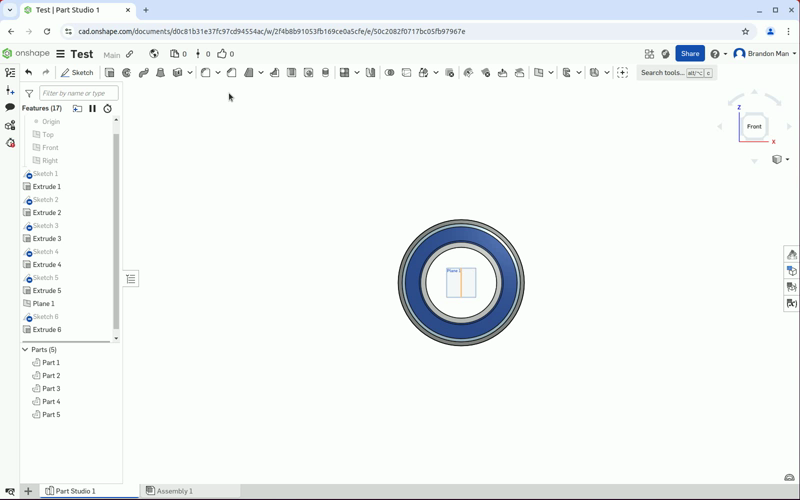
mouse_move(73, 352)
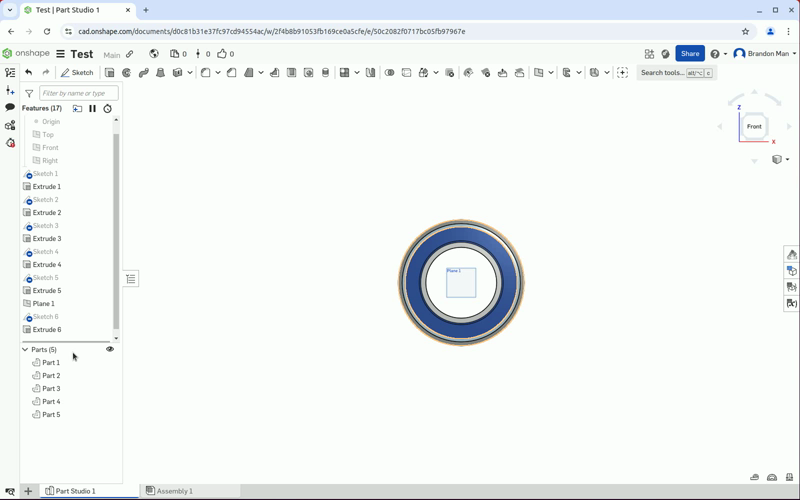
key(y)
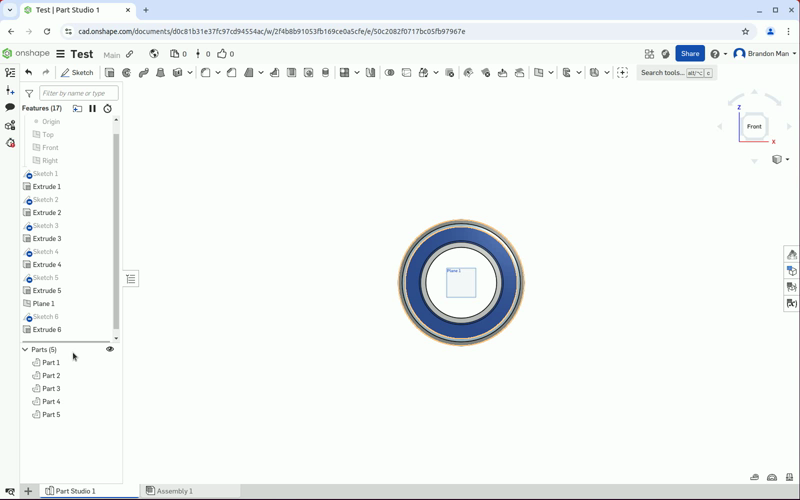
key(shift+p)
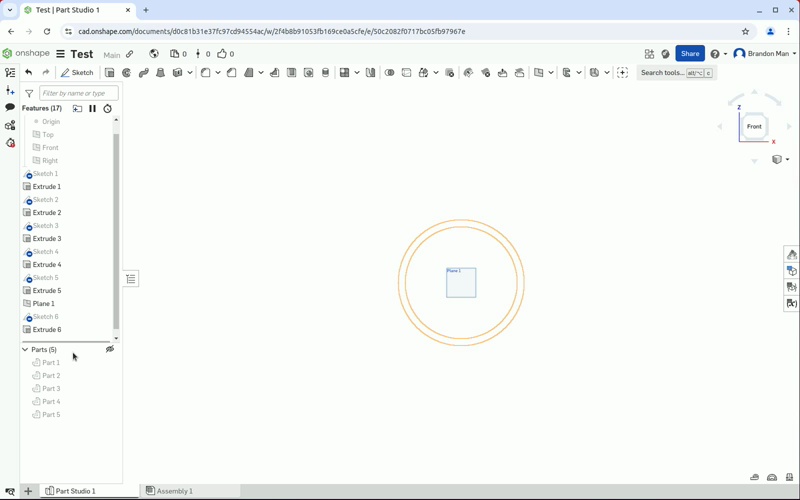
key(space)
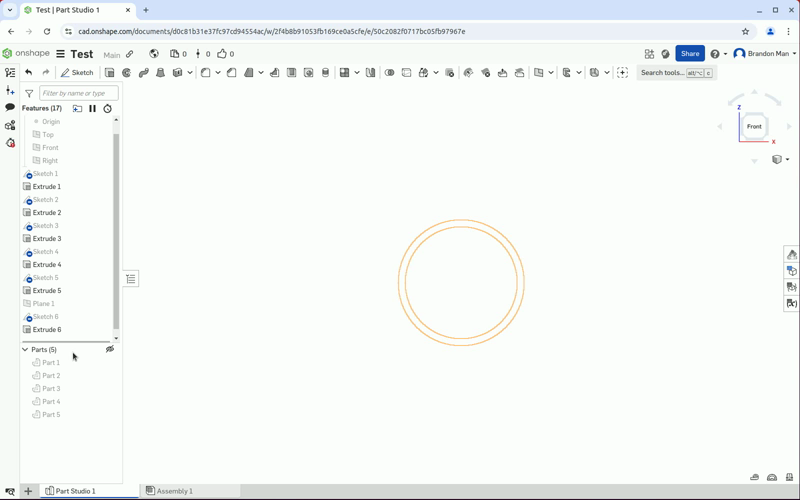
key_down(shift)
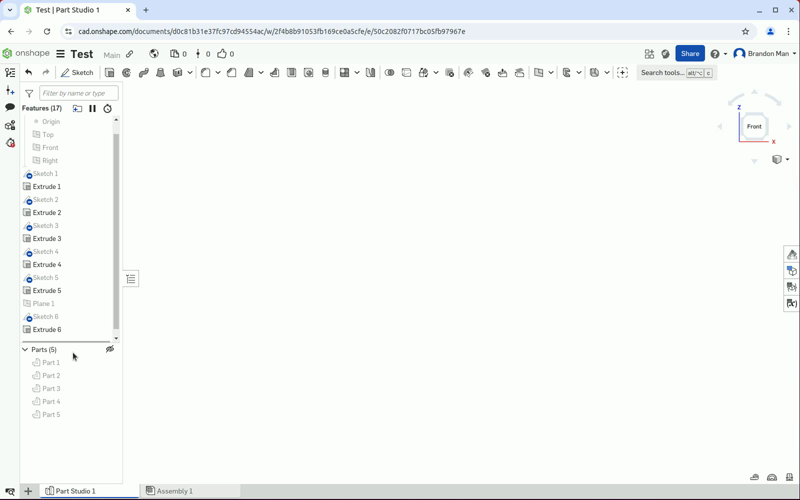
key(down)
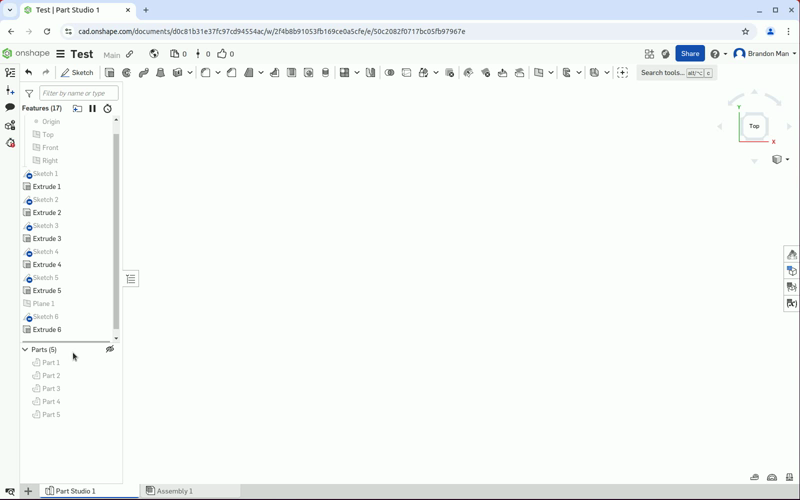
key_up(shift)
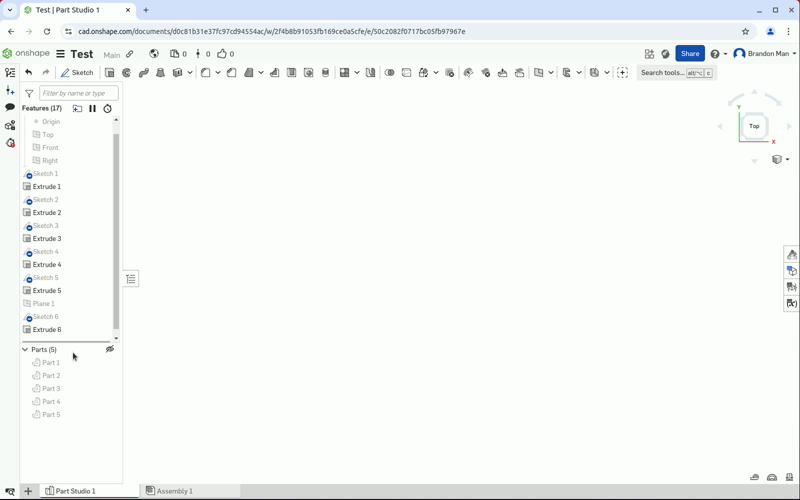
mouse_move(73, 352)
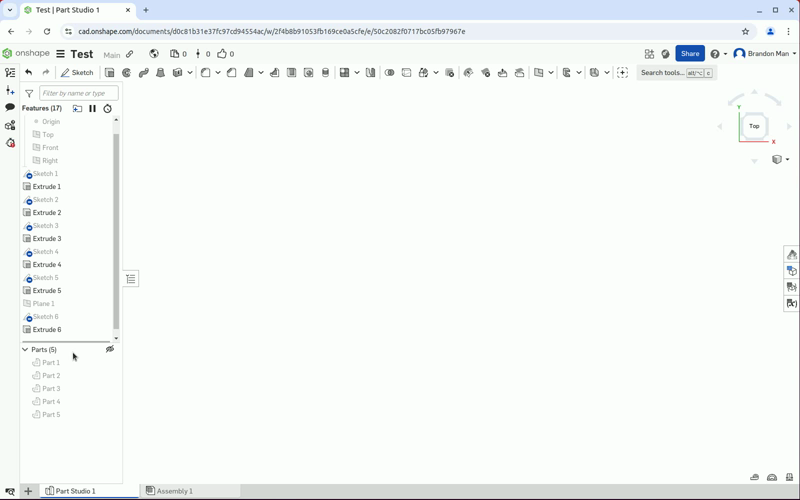
key(shift+y)
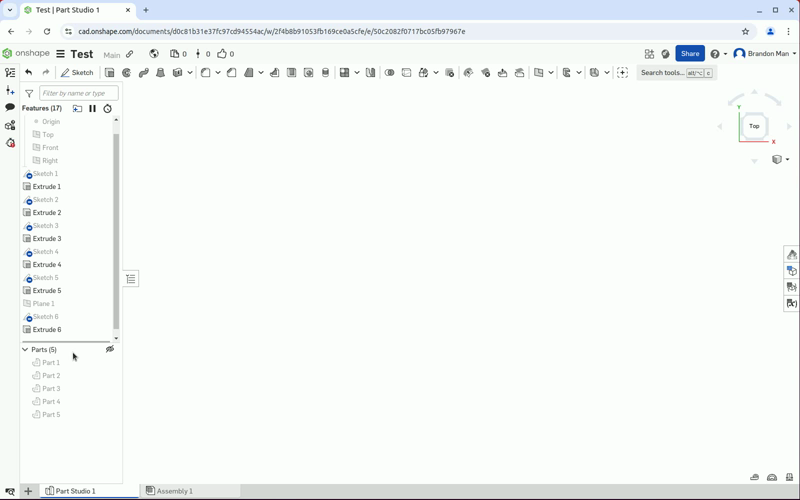
key(shift+s)
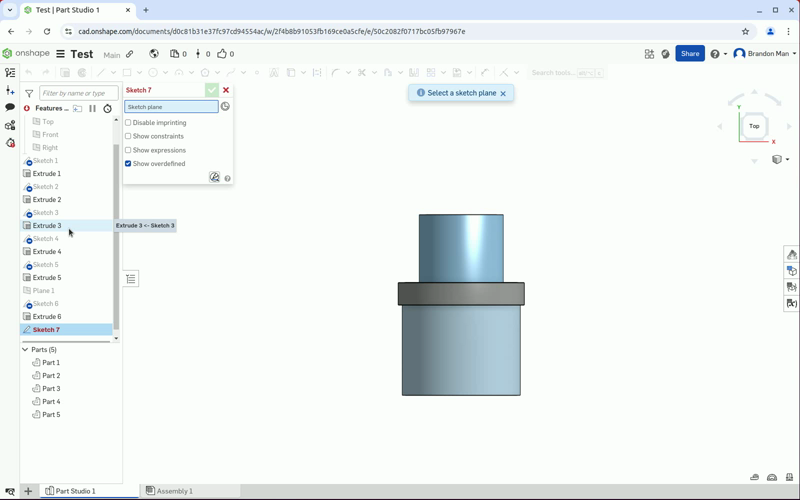
scroll(3)
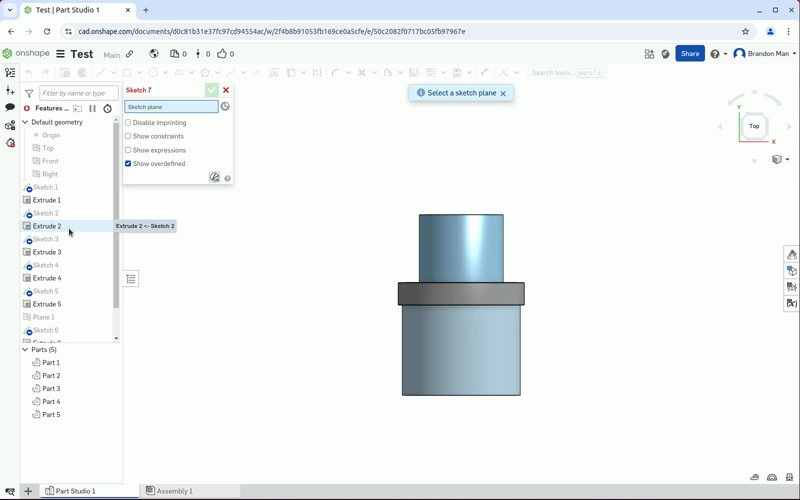
mouse_move(69, 150)
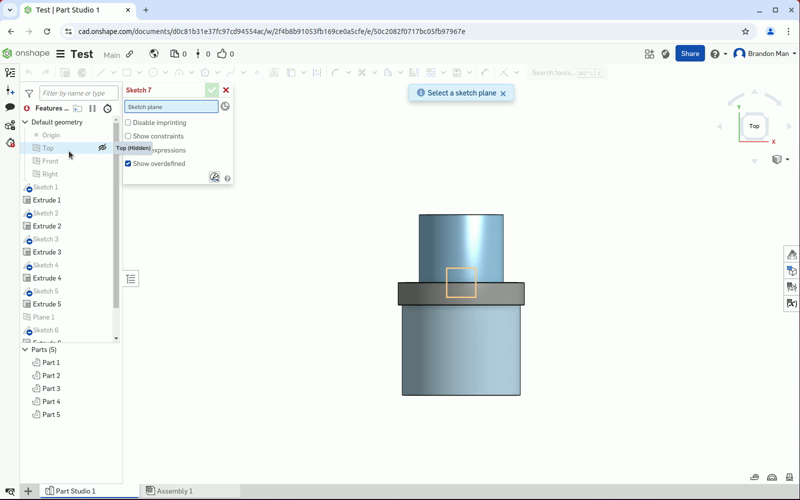
click(69, 150)
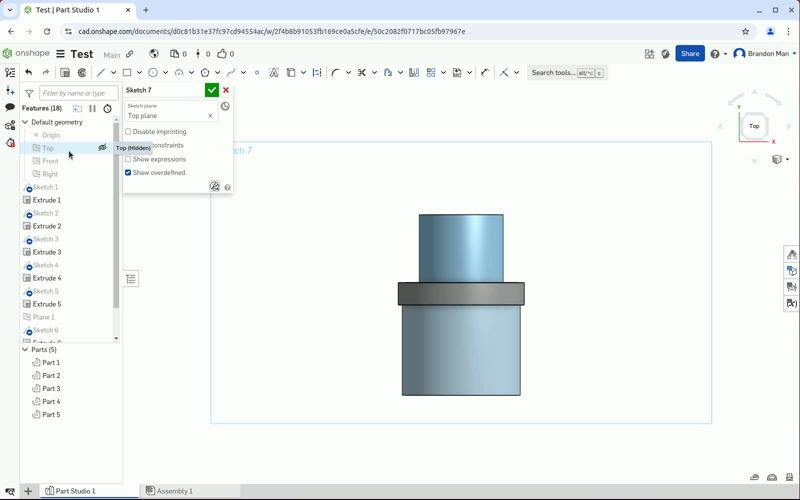
mouse_move(73, 352)
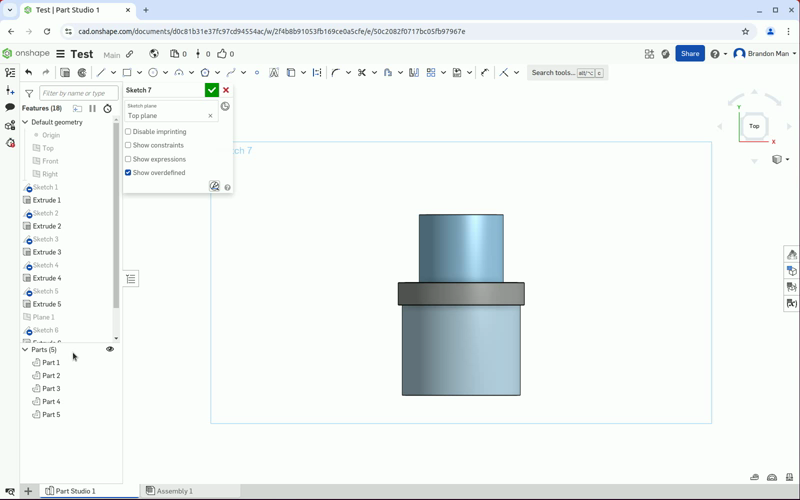
key(y)
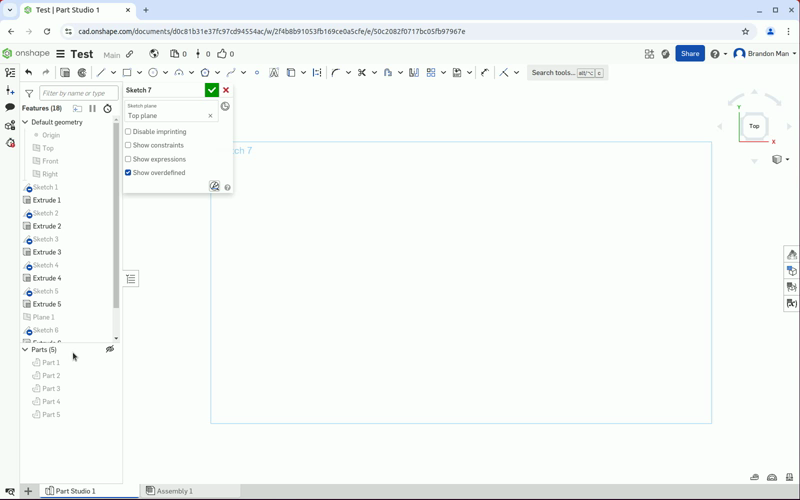
key(l)
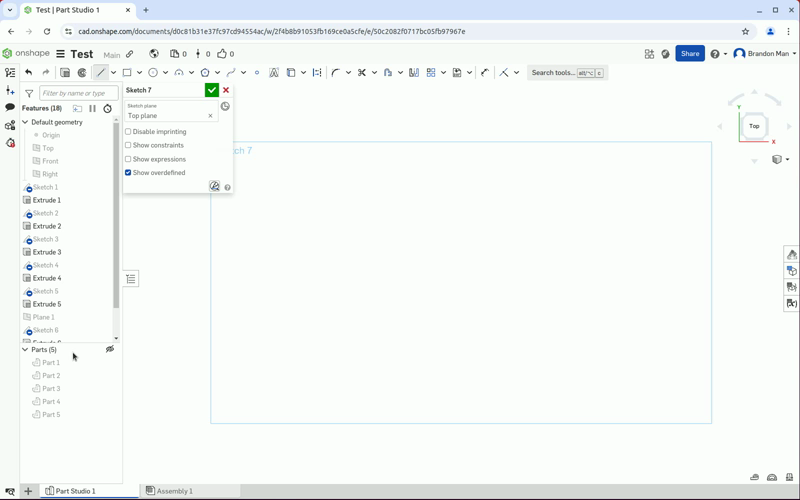
key_down(shift)
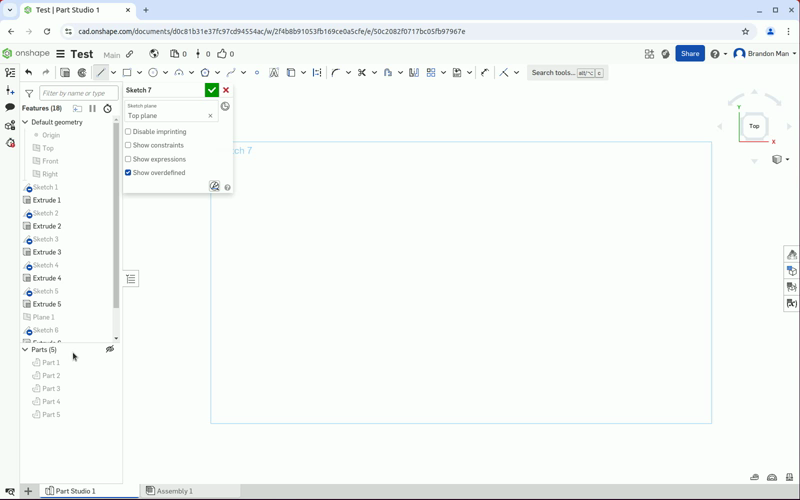
mouse_move(438, 327)
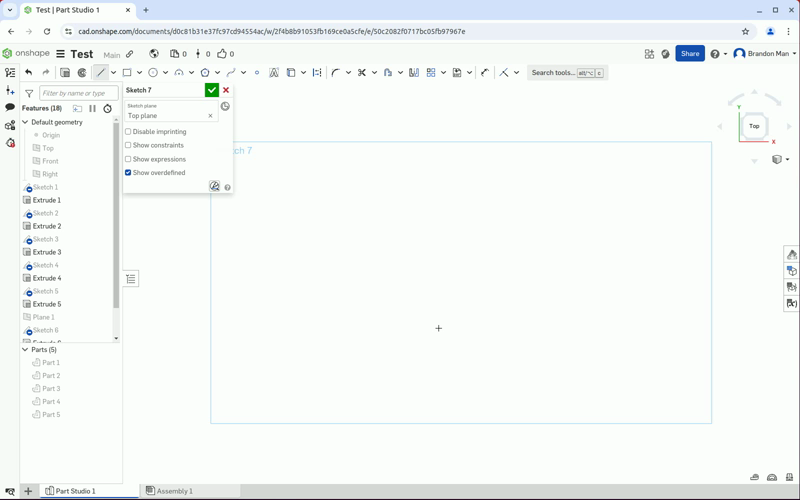
click(438, 327)
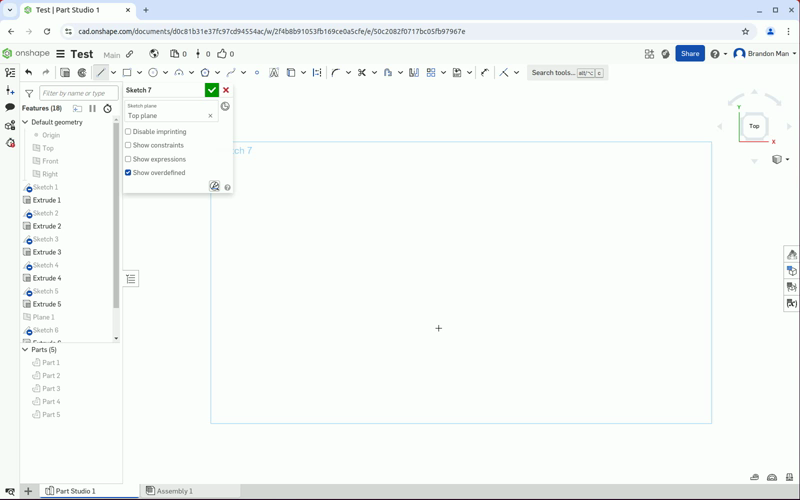
key_up(shift)
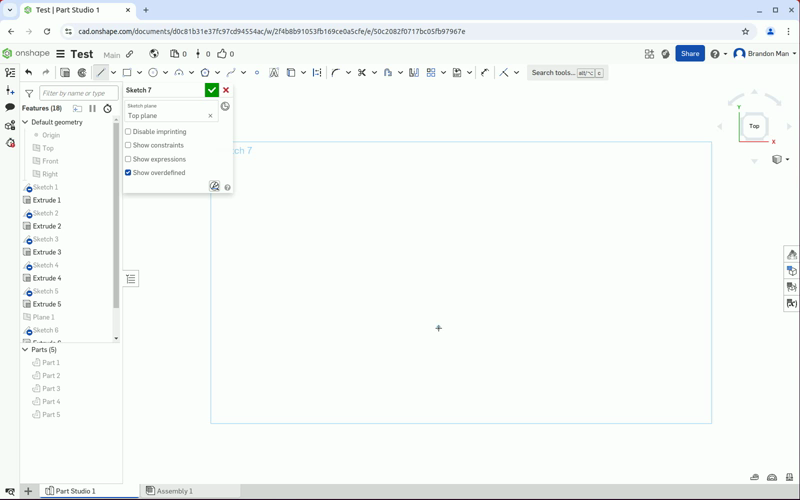
key_down(shift)
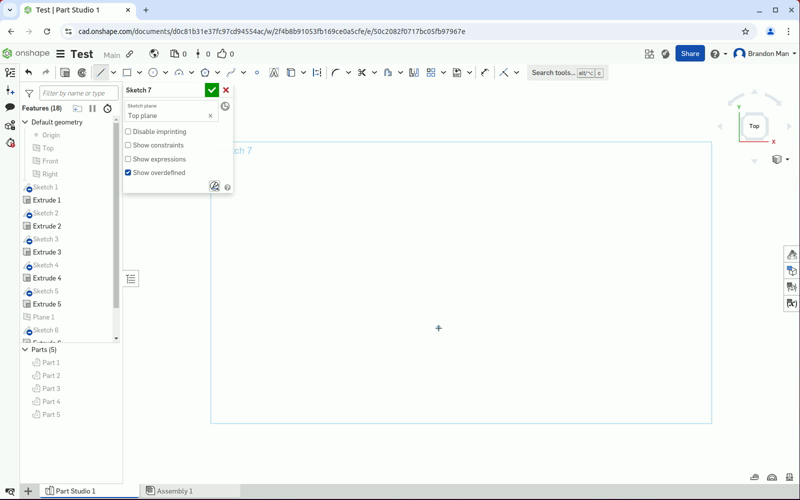
mouse_move(468, 327)
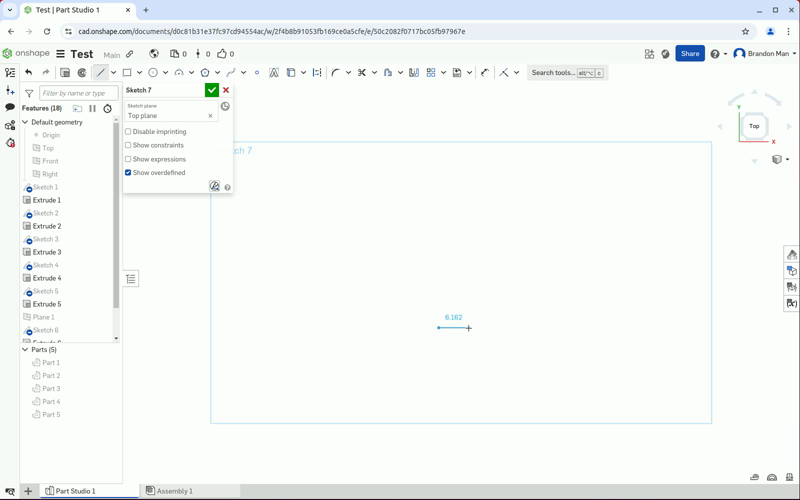
mouse_move(461, 327)
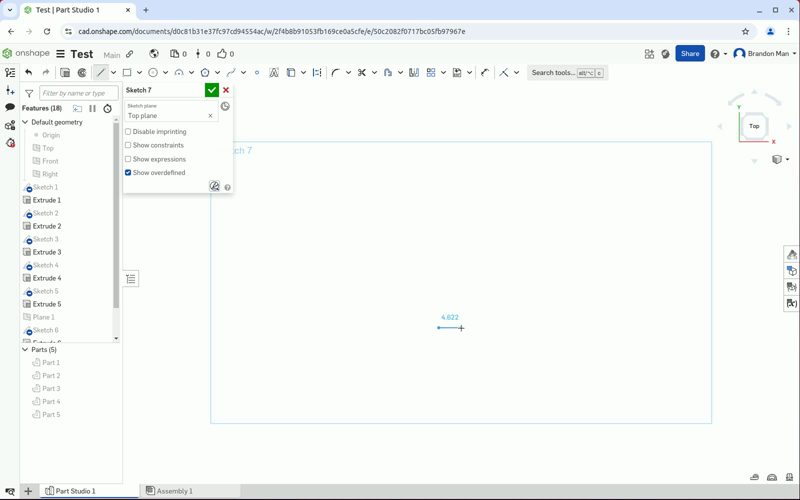
click(461, 327)
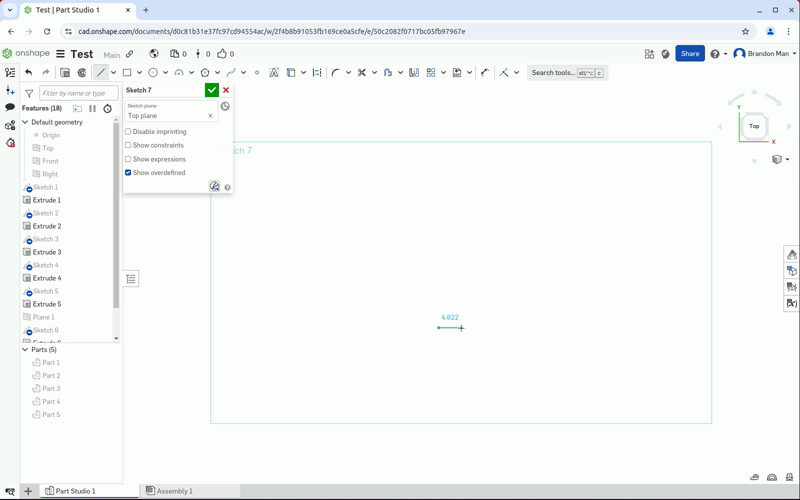
key_up(shift)
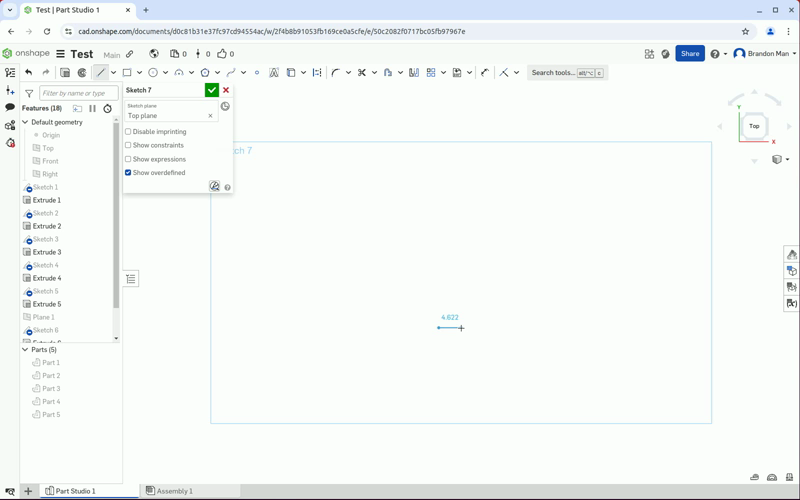
key_down(shift)
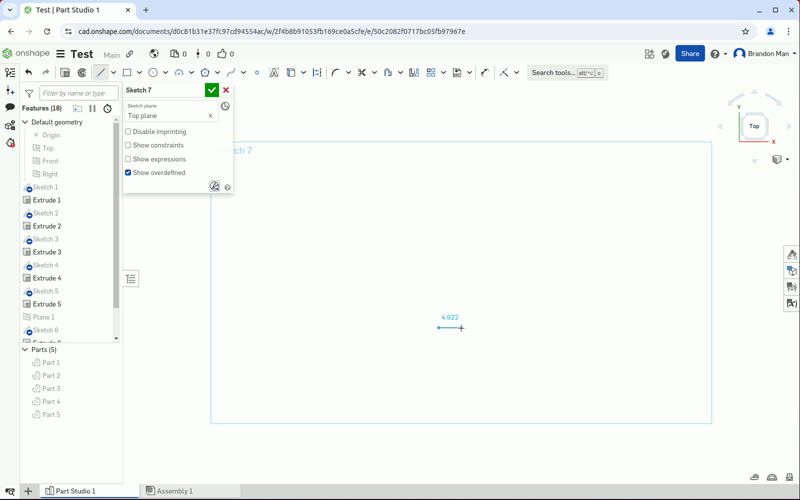
mouse_move(491, 327)
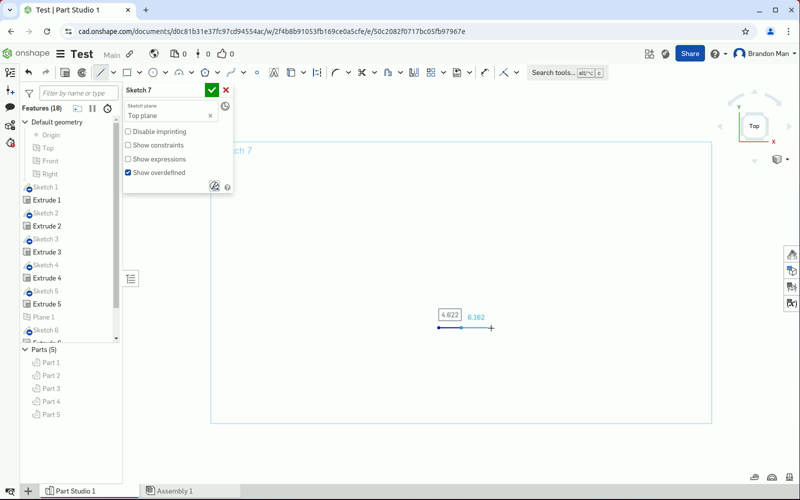
mouse_move(483, 327)
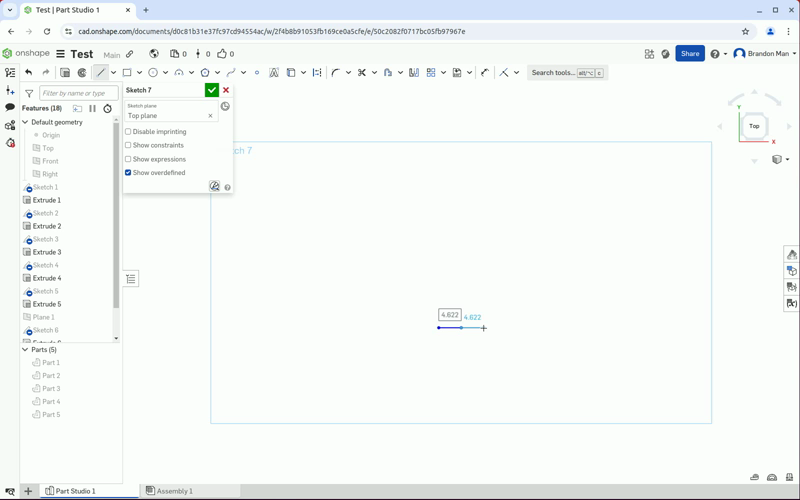
click(483, 327)
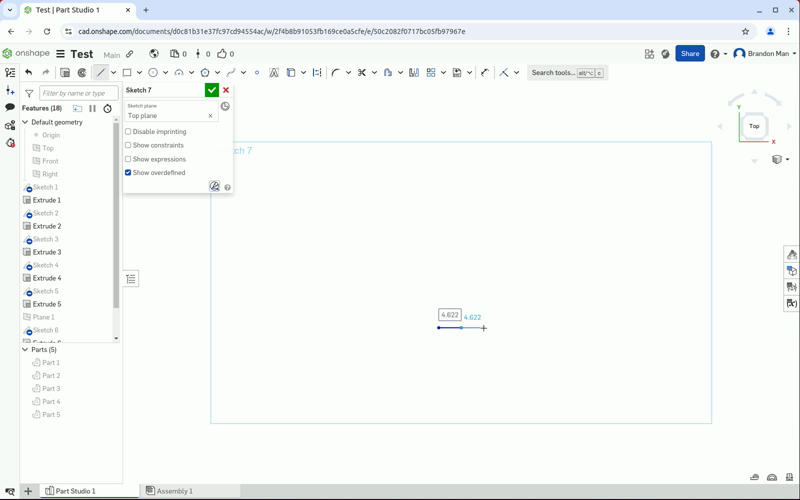
key_up(shift)
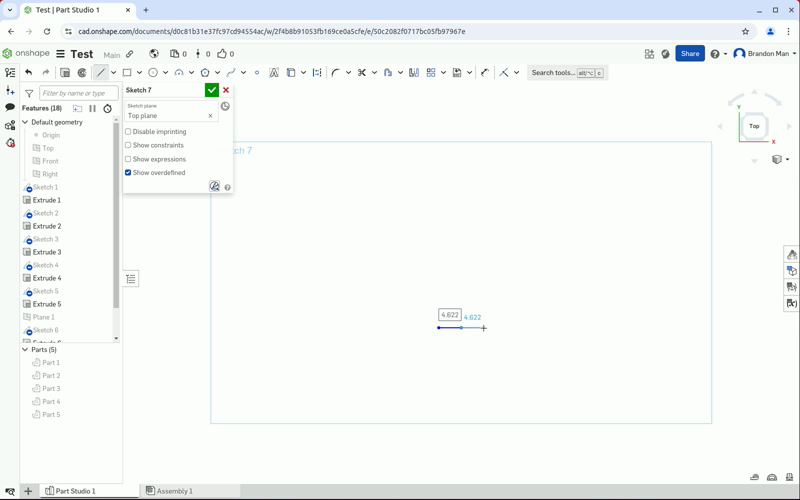
key(esc)
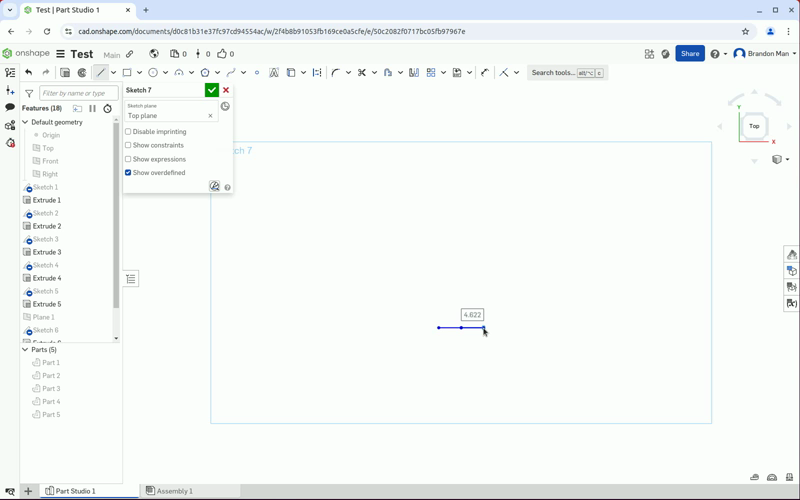
key(a)
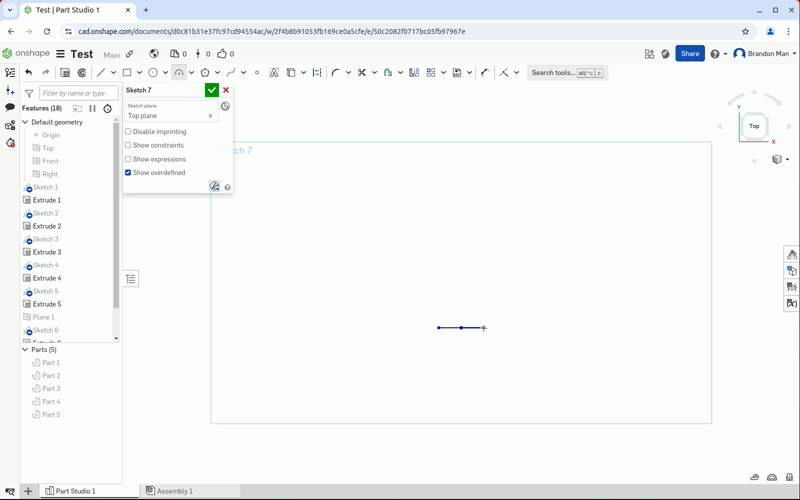
mouse_move(483, 327)
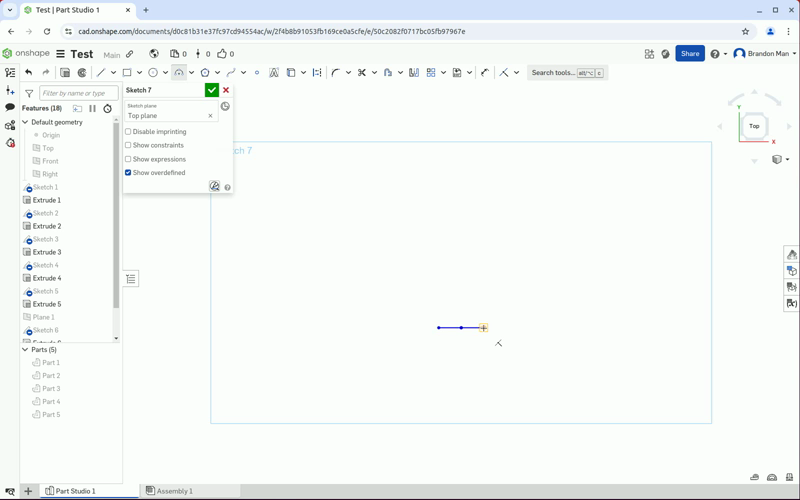
click(483, 327)
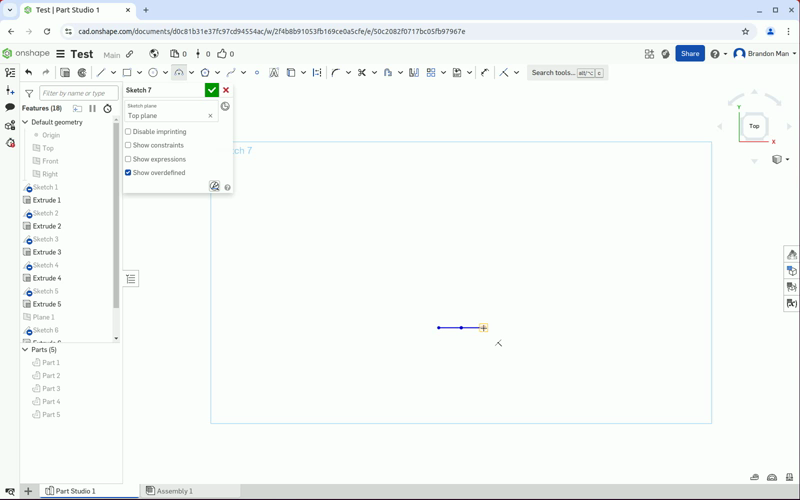
key_down(shift)
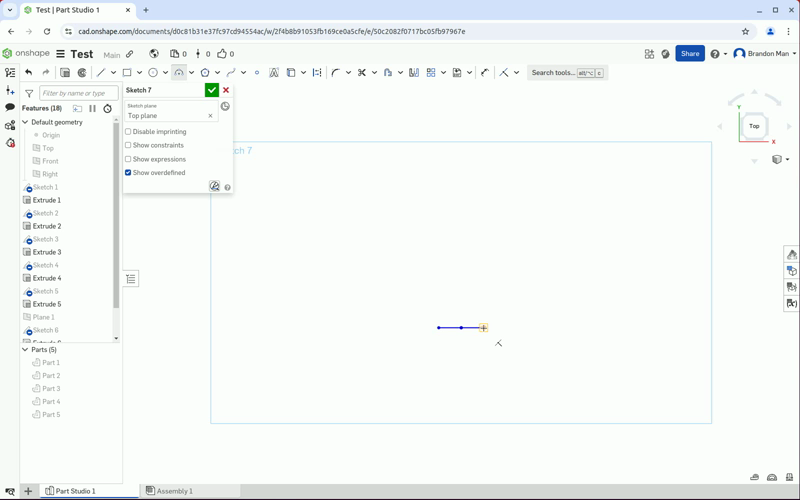
mouse_move(483, 316)
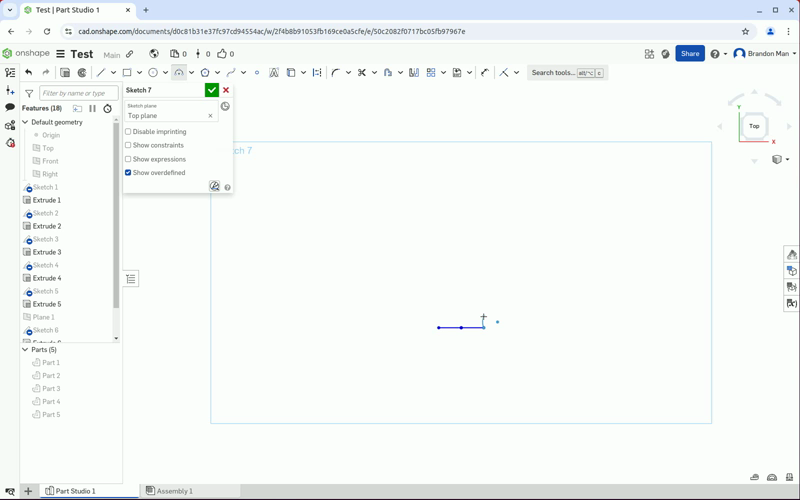
click(483, 316)
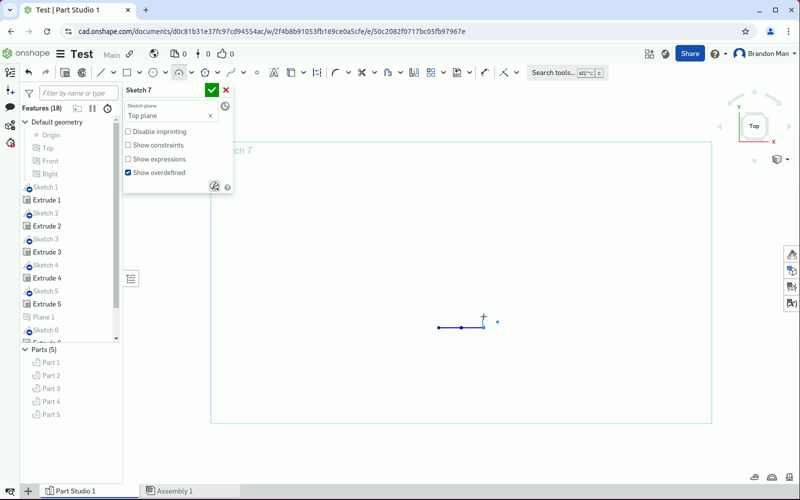
mouse_move(489, 321)
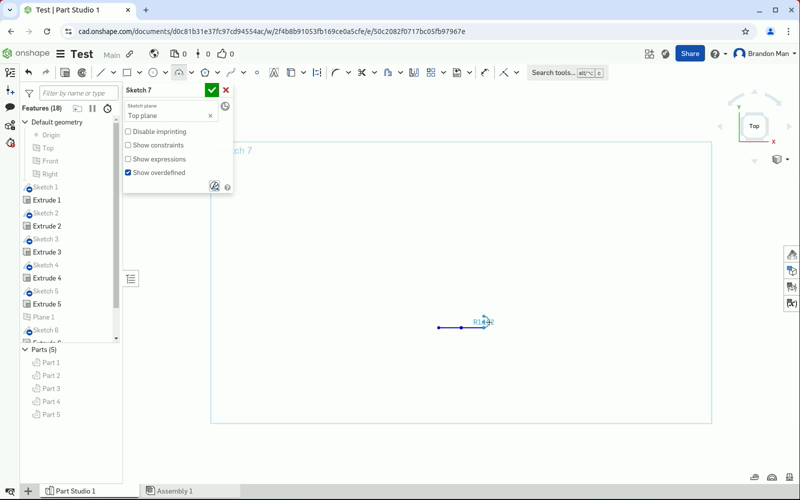
click(489, 321)
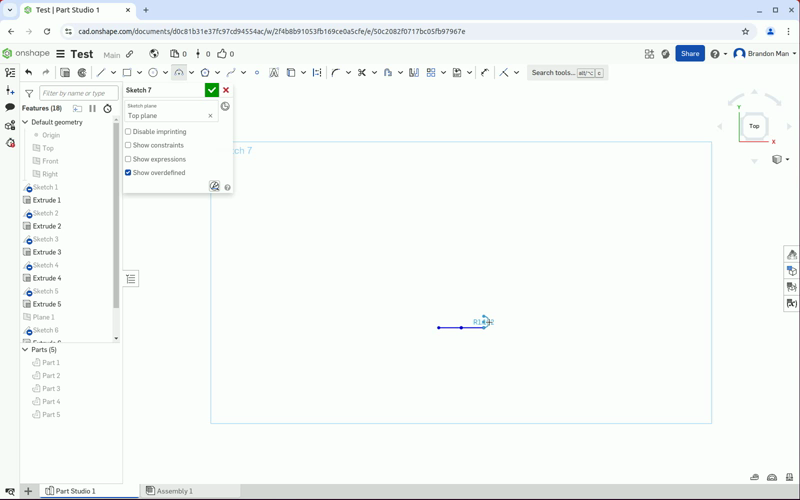
key_up(shift)
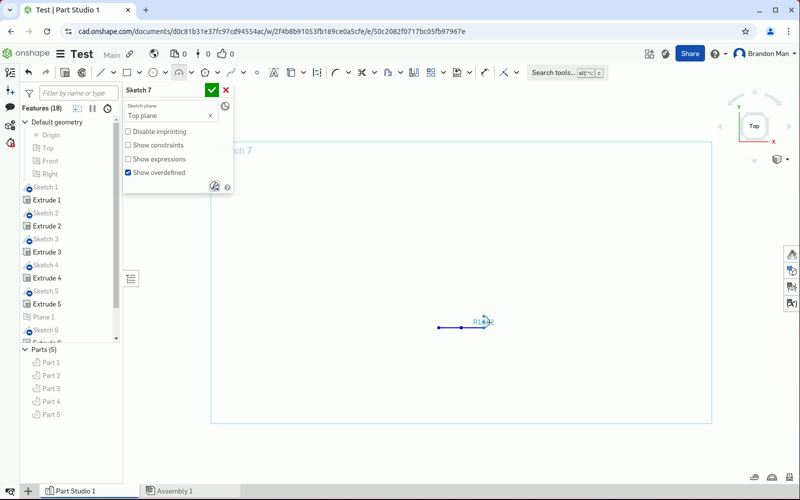
key(esc)
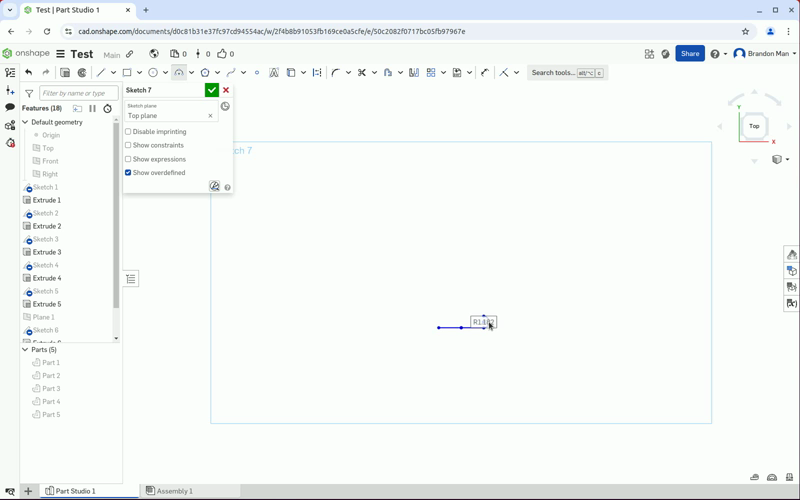
key(l)
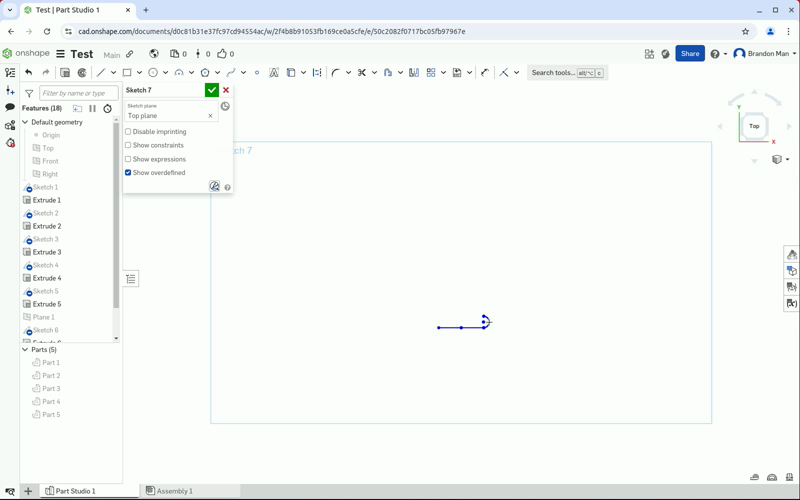
mouse_move(483, 316)
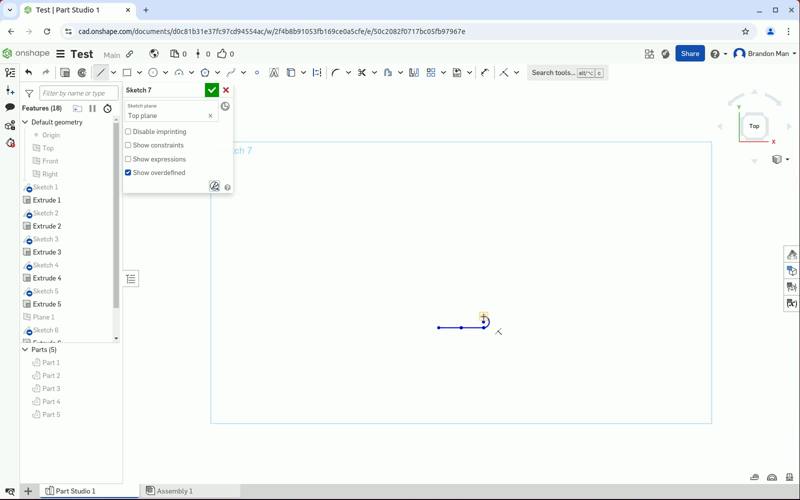
click(483, 316)
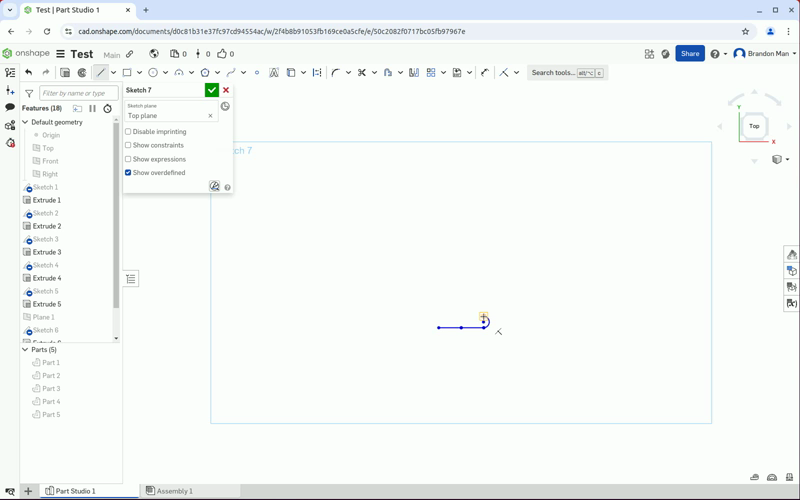
key_down(shift)
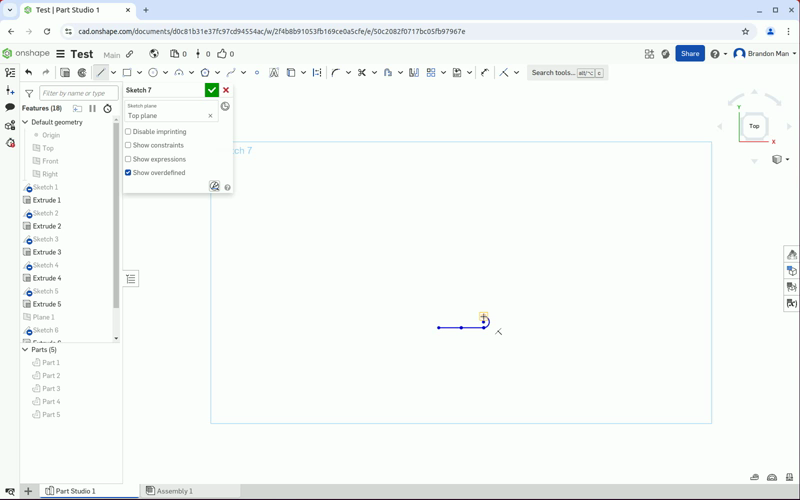
mouse_move(513, 316)
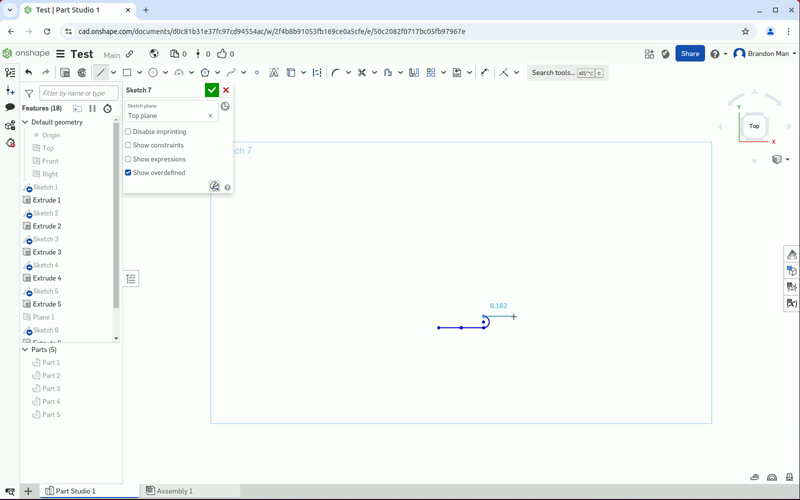
mouse_move(461, 316)
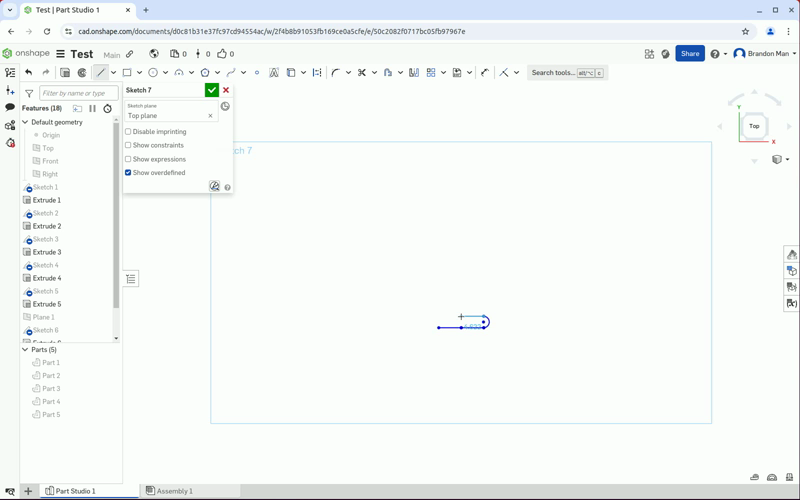
click(461, 316)
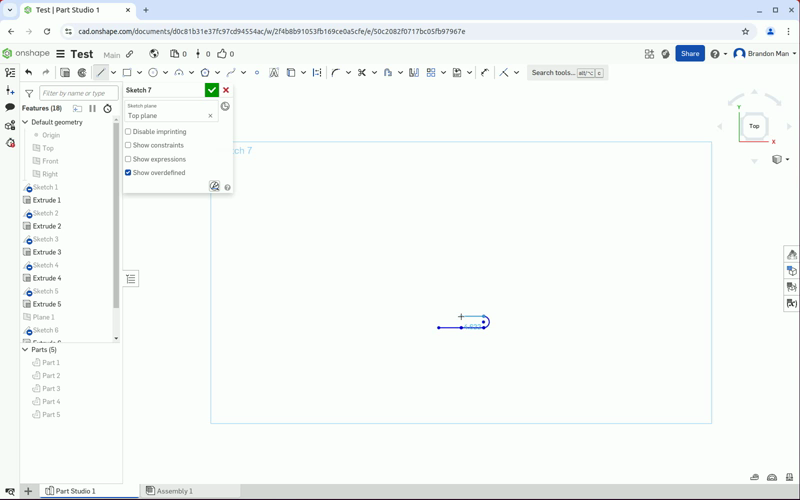
key_up(shift)
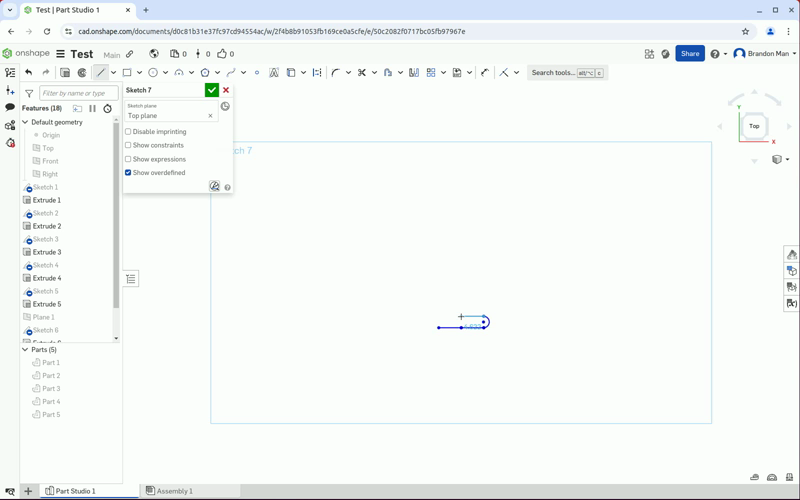
key_down(shift)
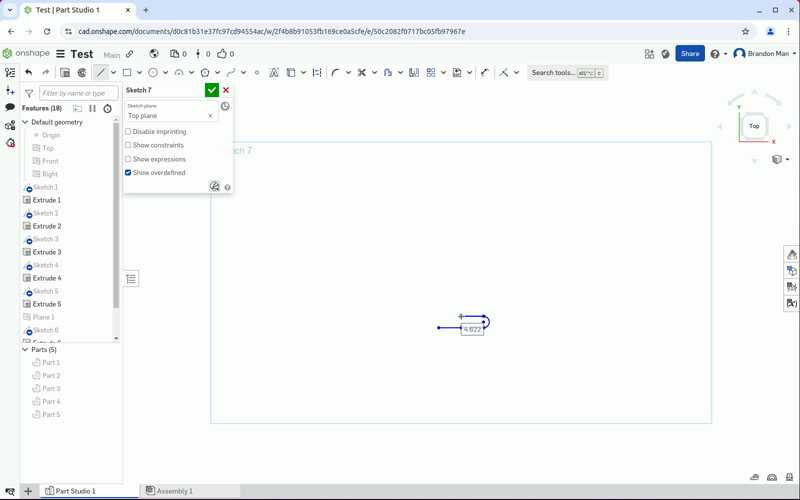
mouse_move(491, 316)
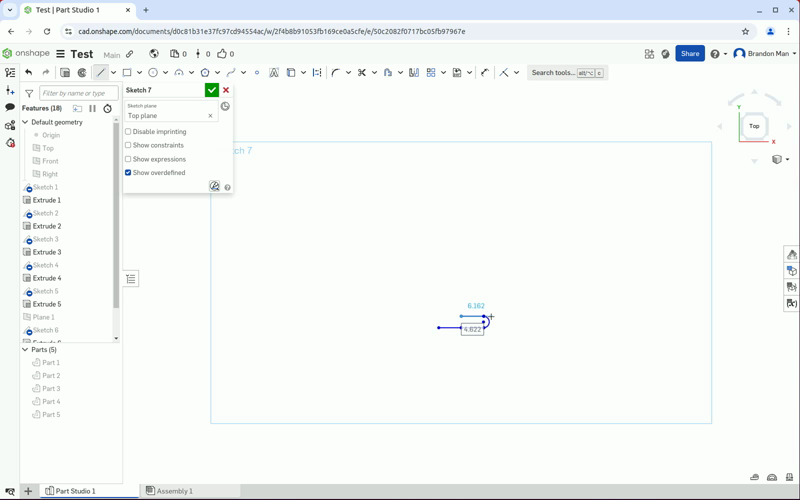
mouse_move(438, 316)
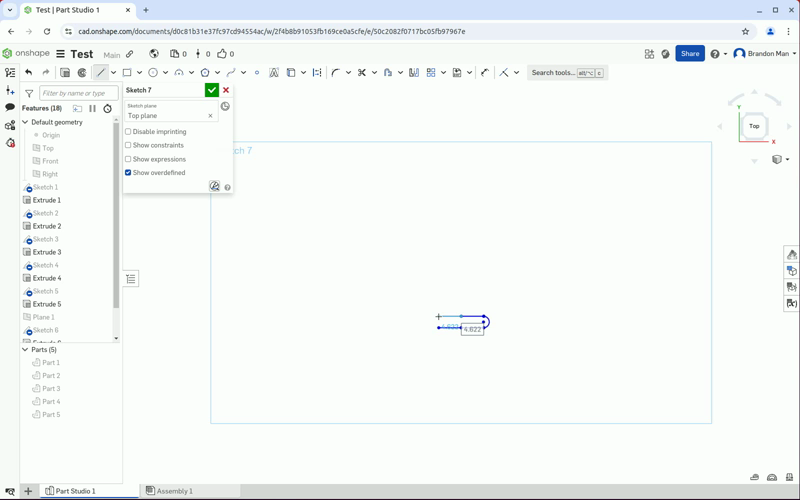
click(438, 316)
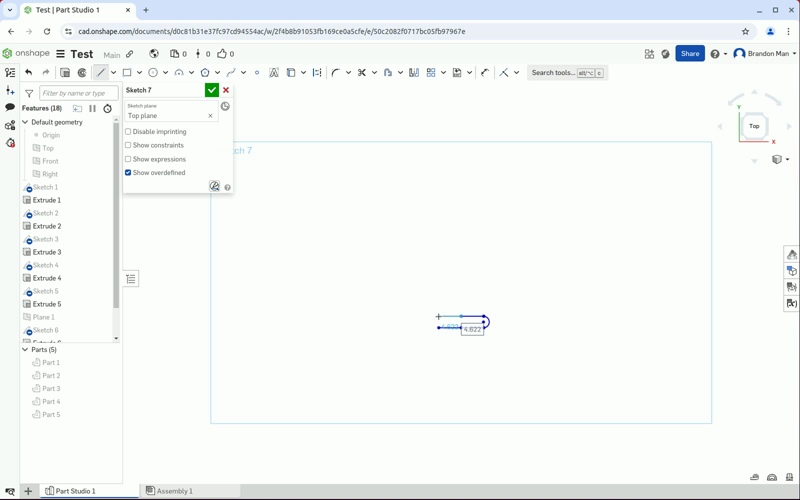
key_up(shift)
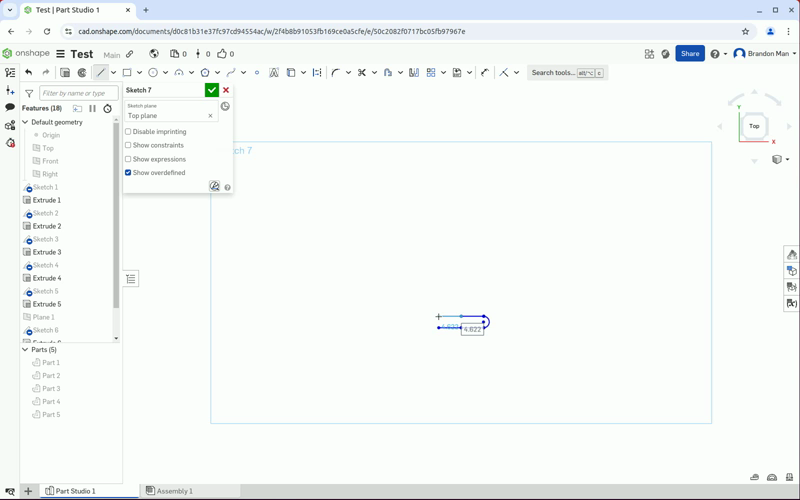
key(esc)
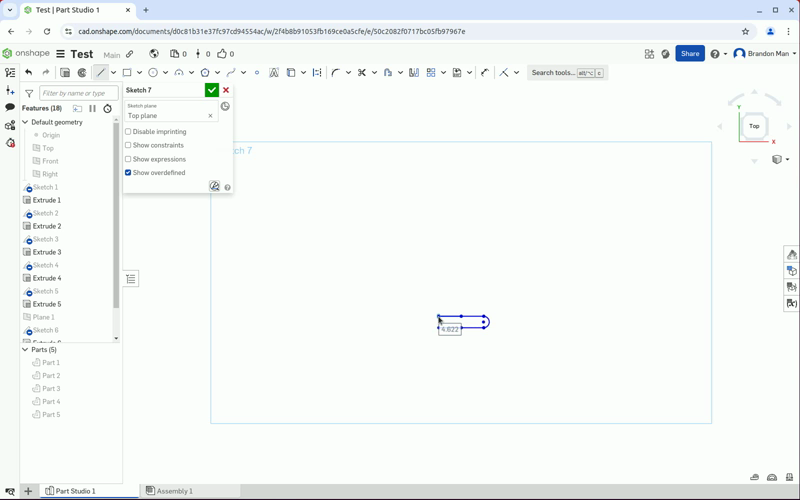
key(a)
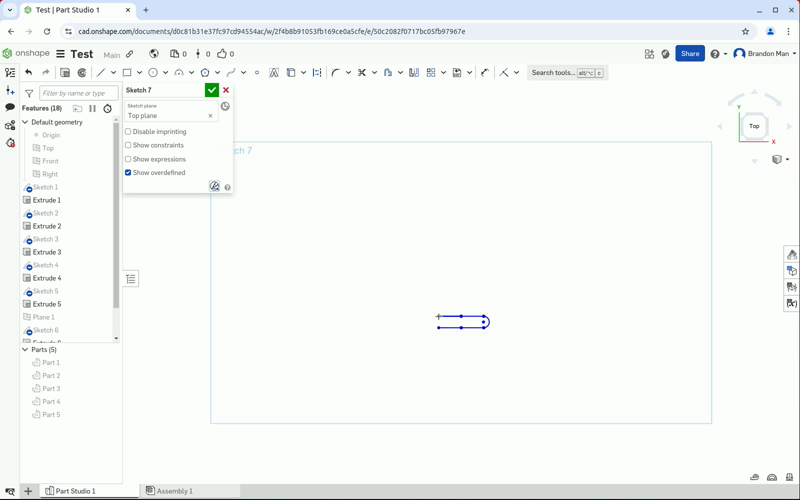
mouse_move(438, 316)
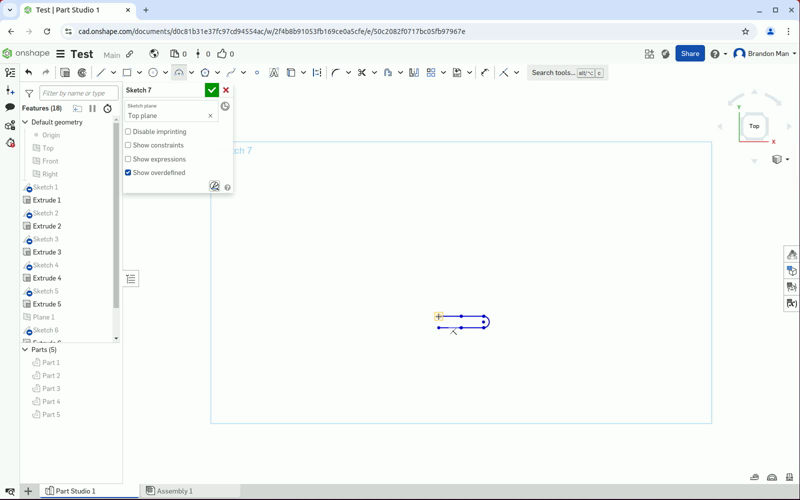
click(438, 316)
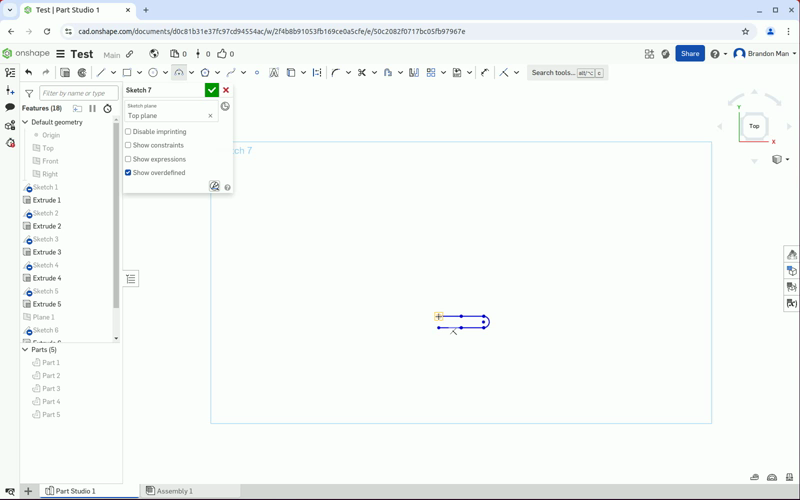
mouse_move(438, 327)
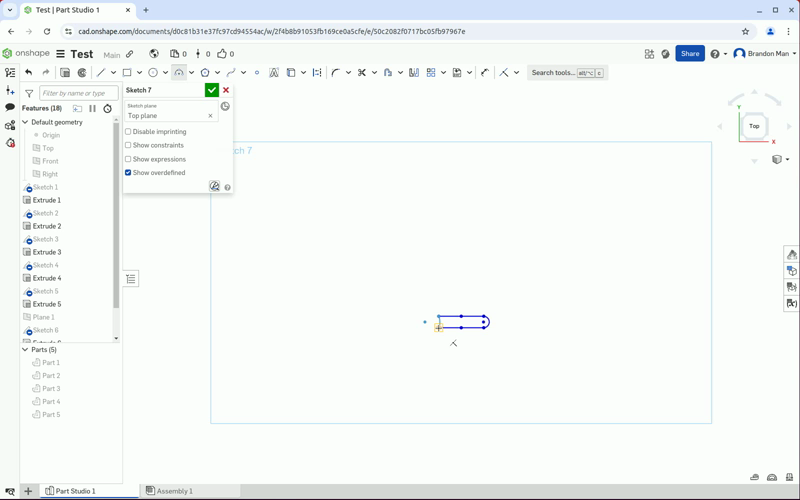
click(438, 327)
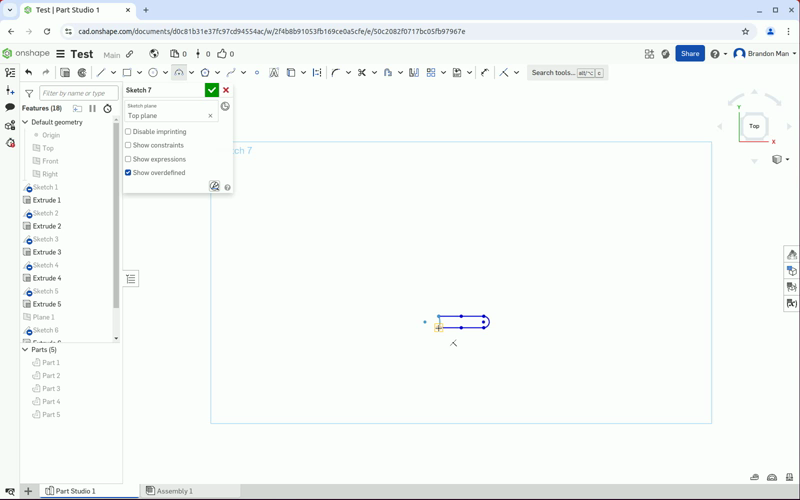
key_down(shift)
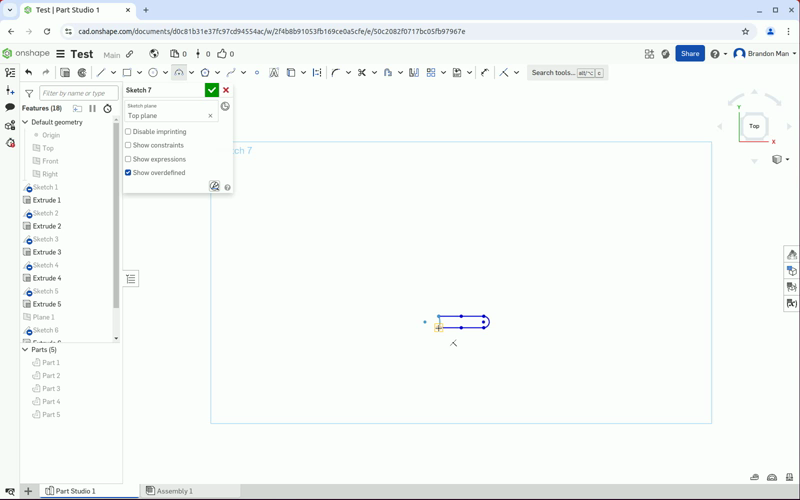
mouse_move(432, 321)
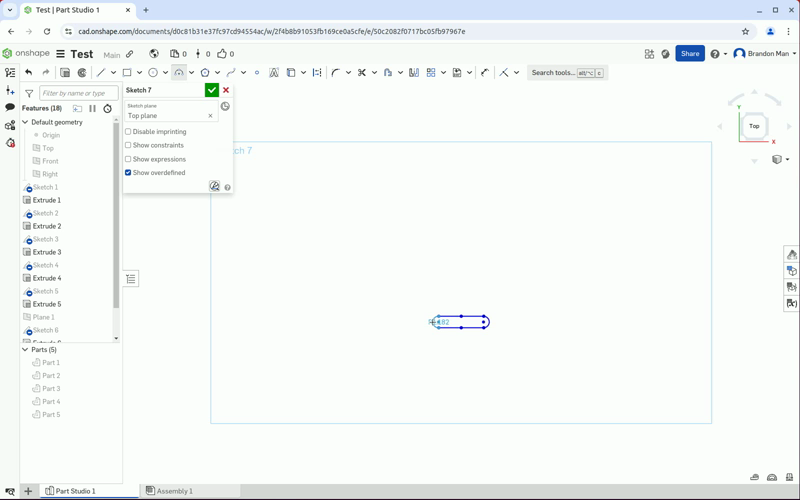
click(432, 321)
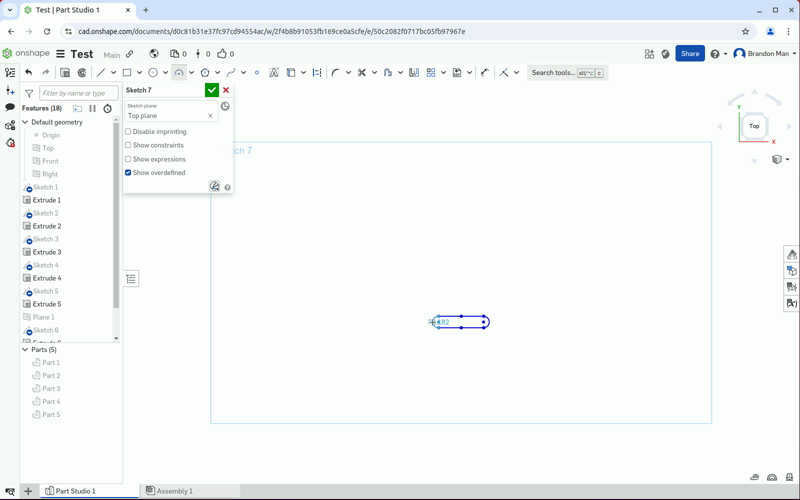
key_up(shift)
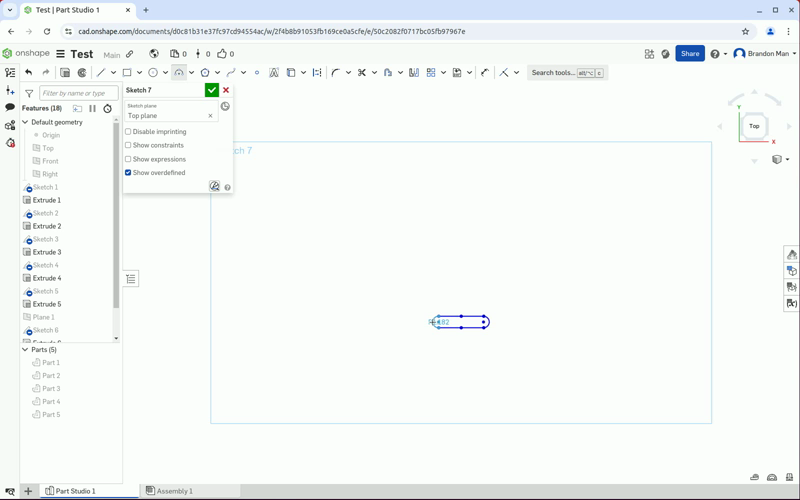
key(esc)
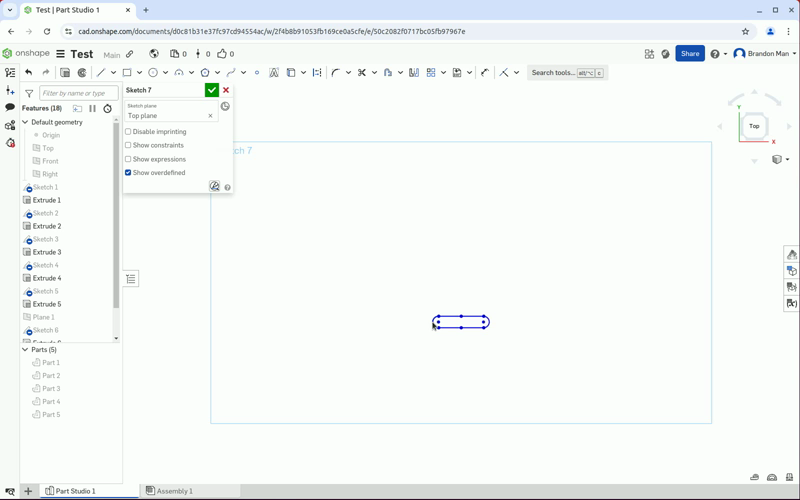
mouse_move(438, 323)
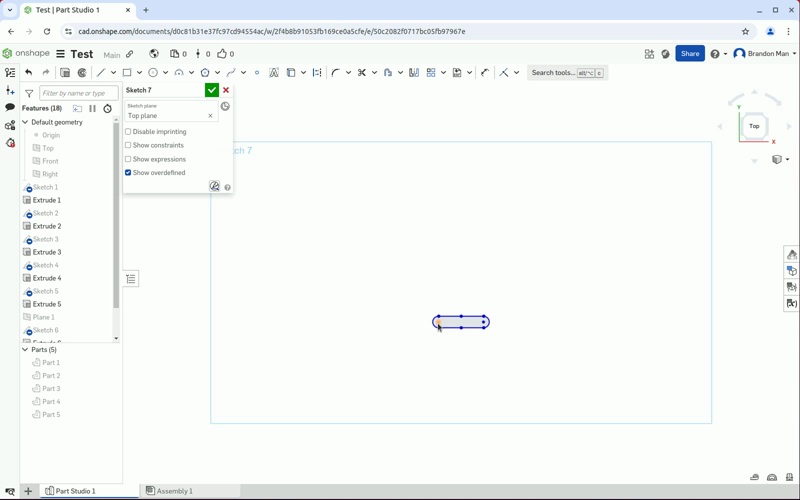
scroll(6)
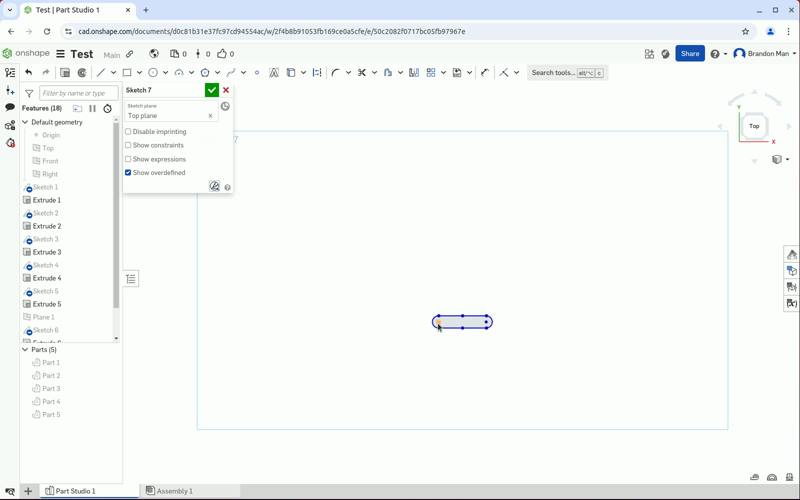
scroll(6)
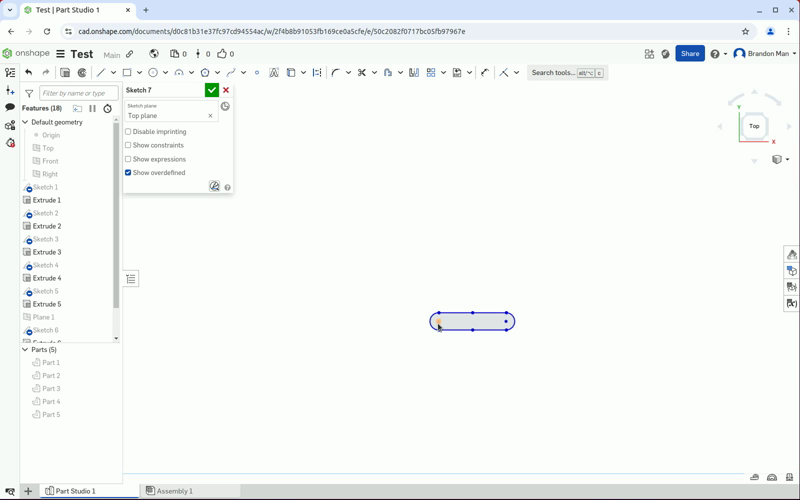
scroll(6)
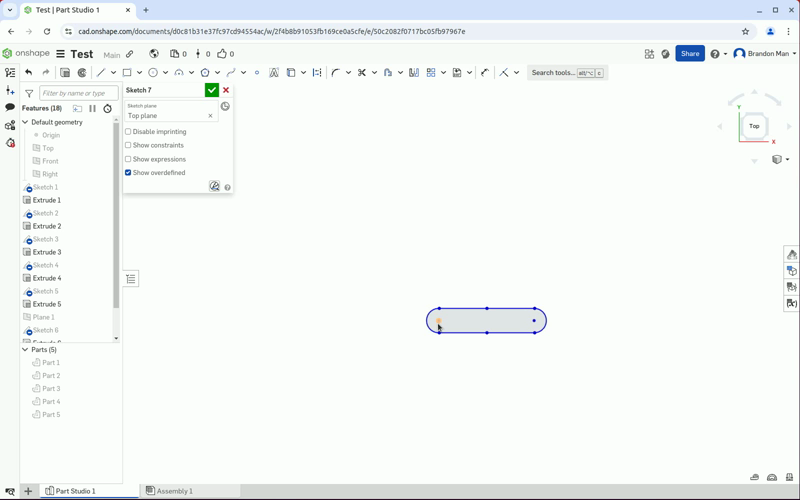
scroll(6)
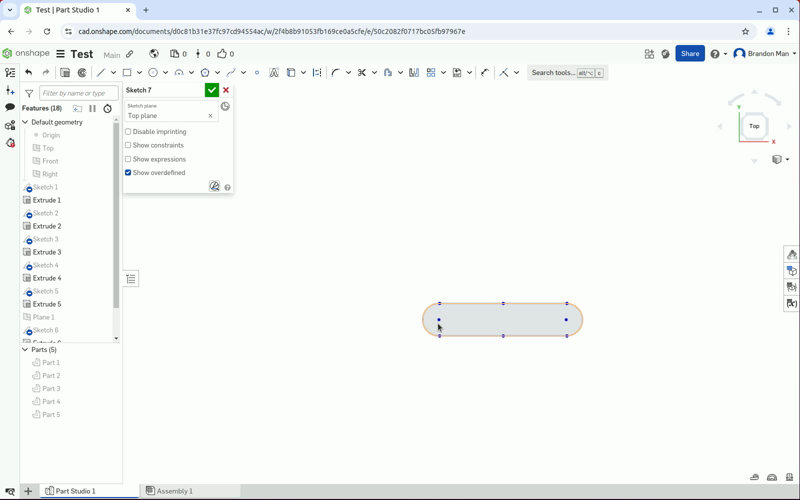
scroll(6)
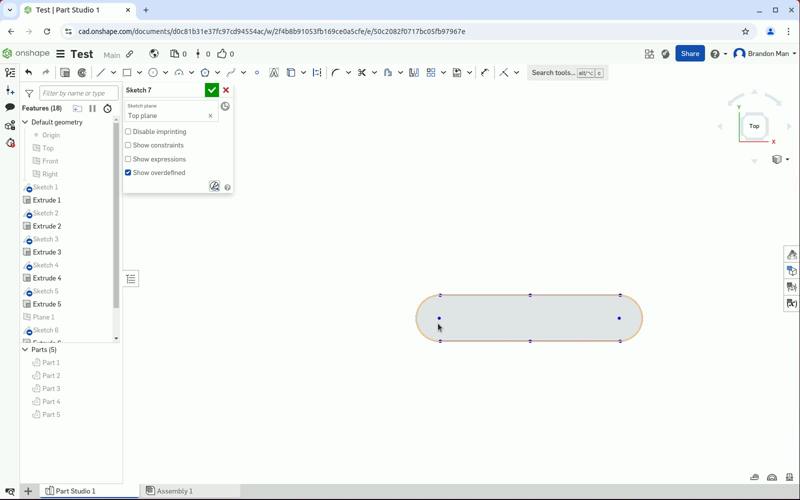
scroll(6)
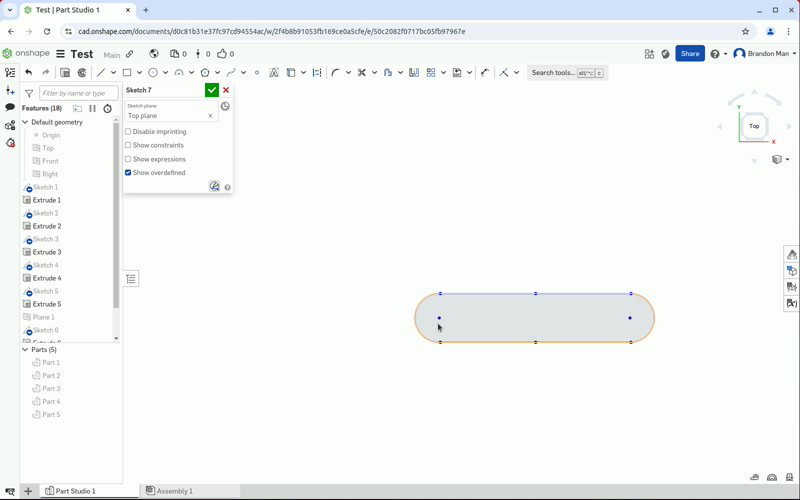
scroll(6)
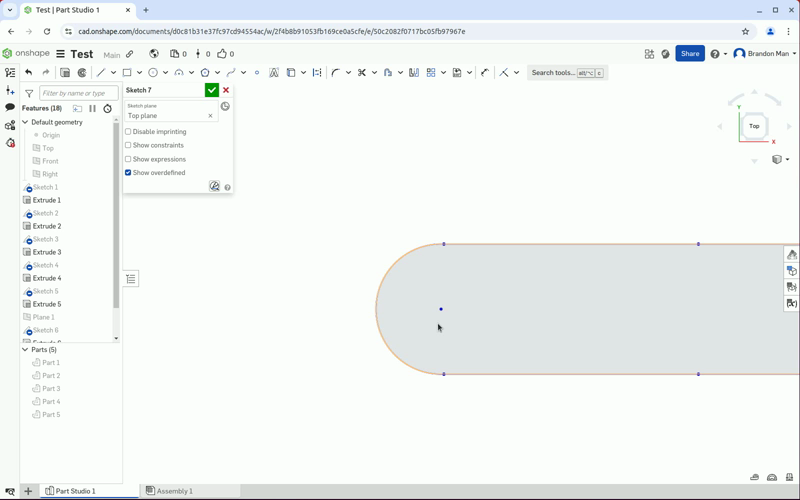
click(438, 323)
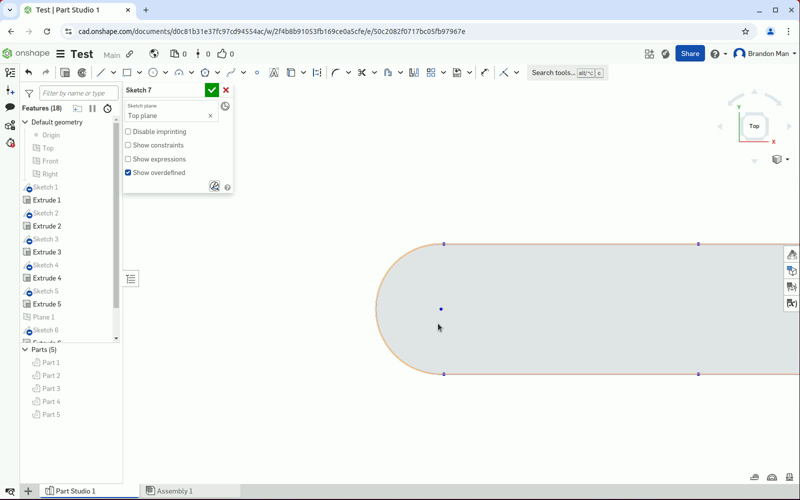
scroll(-6)
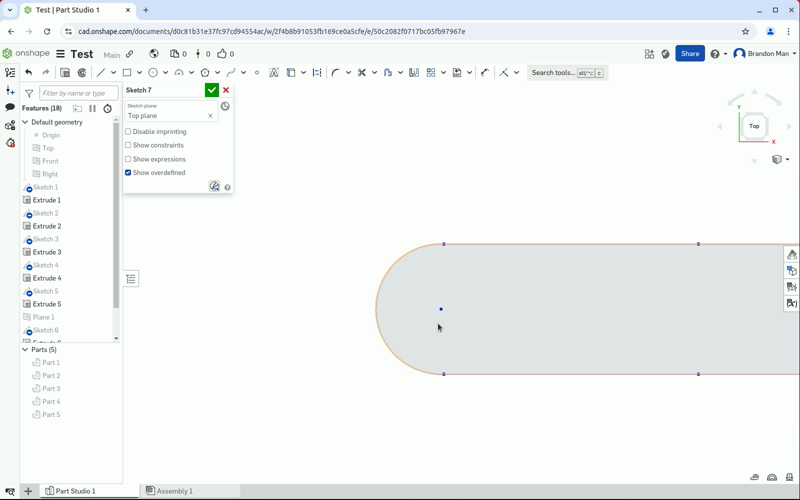
scroll(-6)
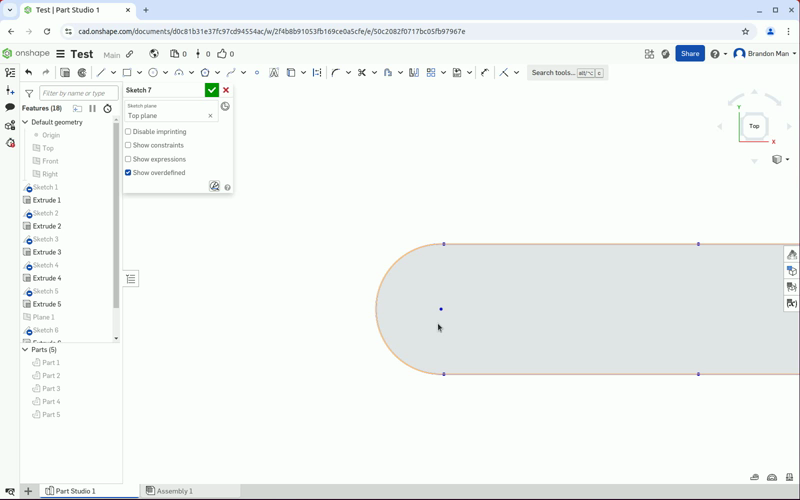
scroll(-6)
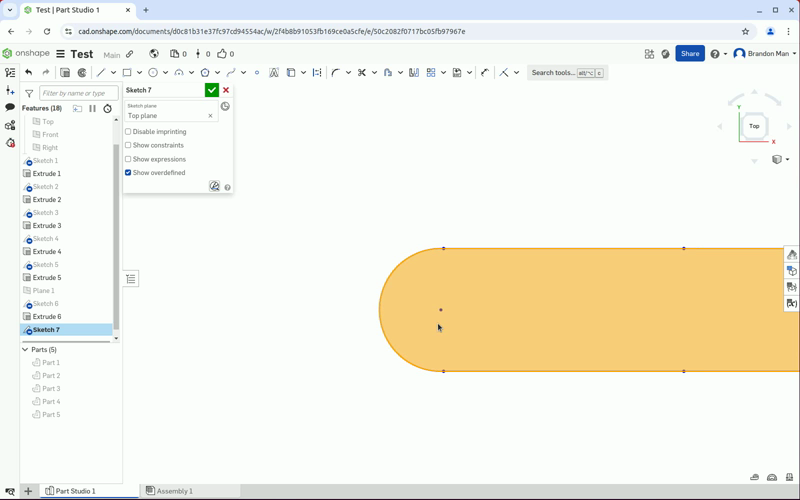
scroll(-6)
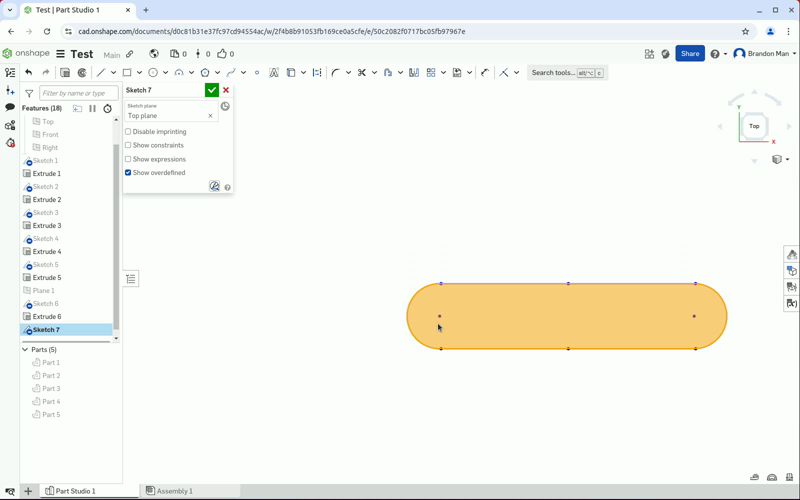
scroll(-6)
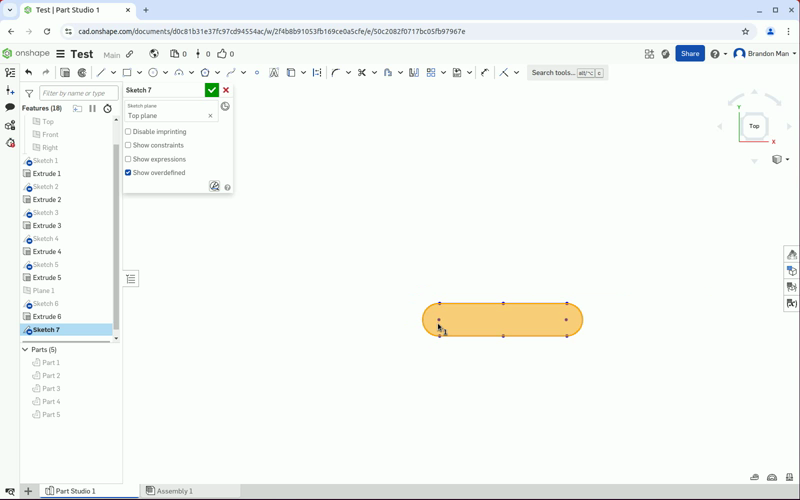
scroll(-6)
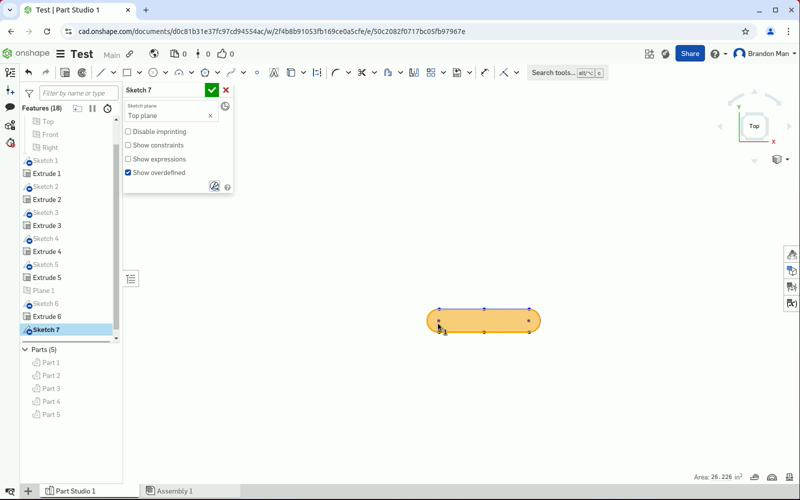
scroll(-6)
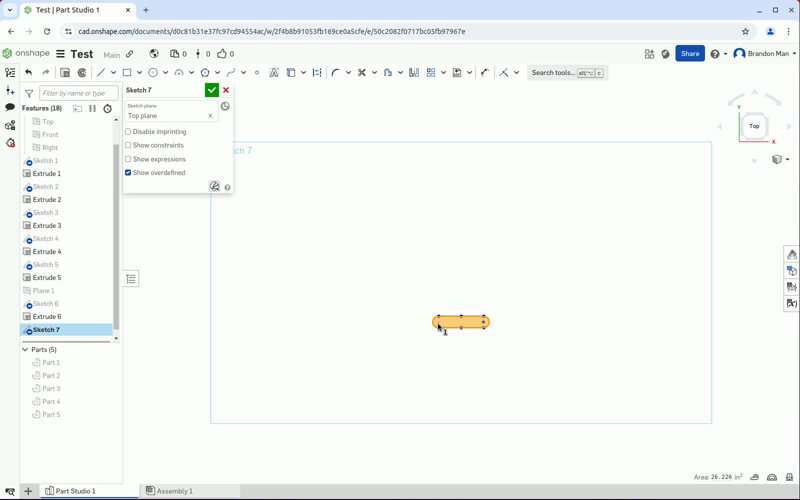
mouse_move(73, 352)
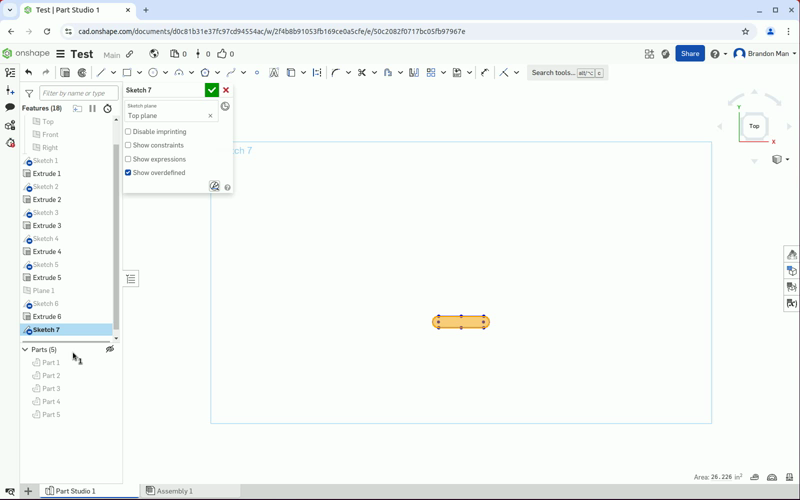
key(shift+y)
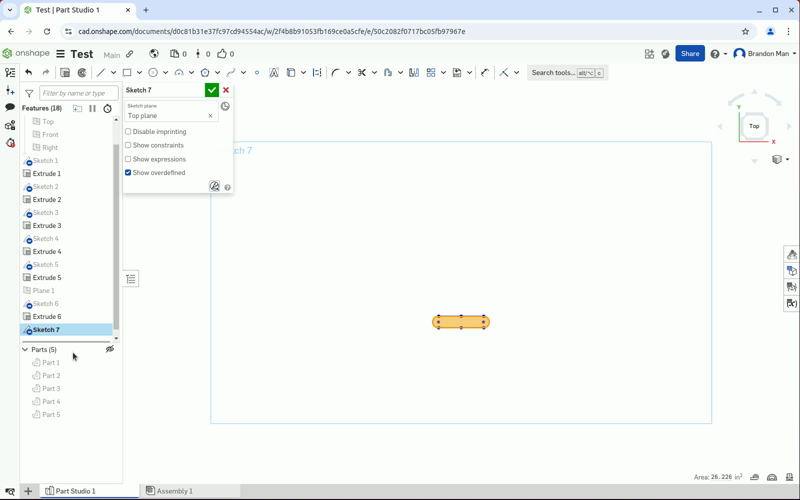
key(shift+e)
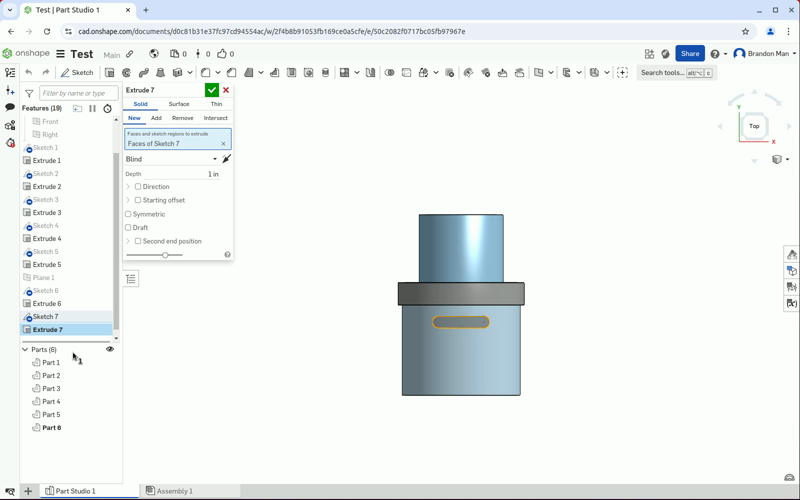
mouse_move(143, 106)
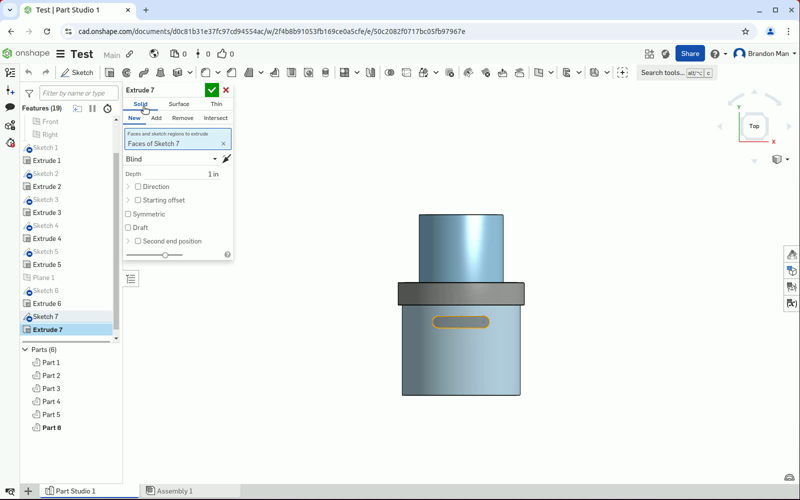
click(143, 106)
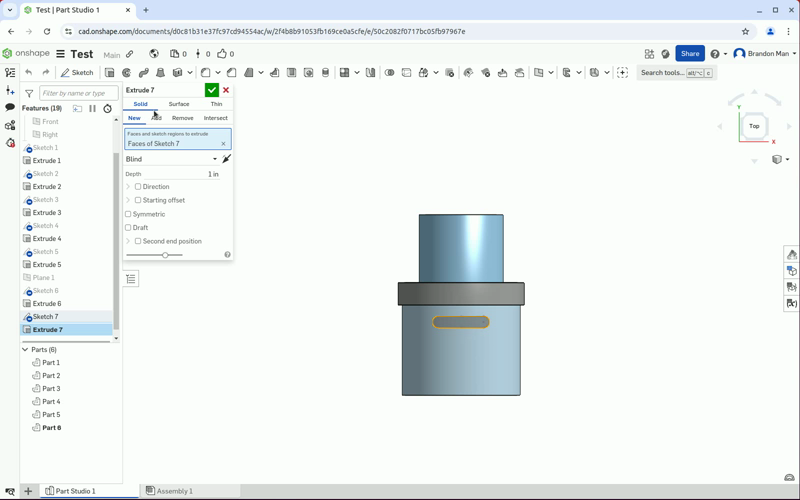
mouse_move(186, 120)
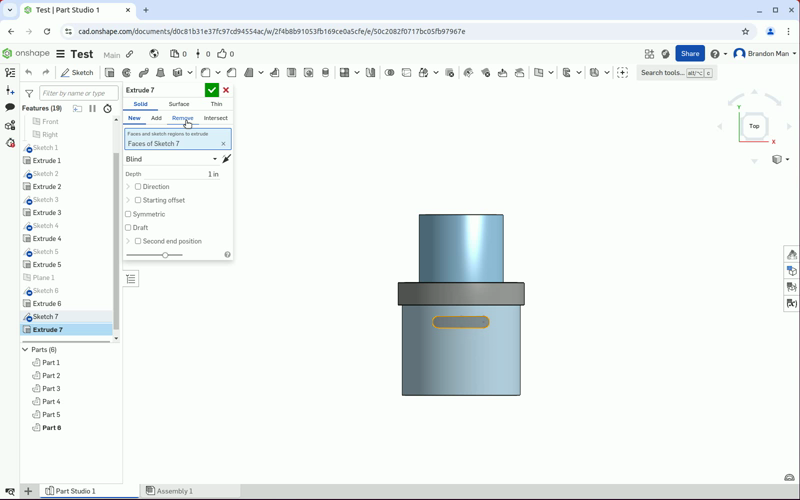
click(186, 120)
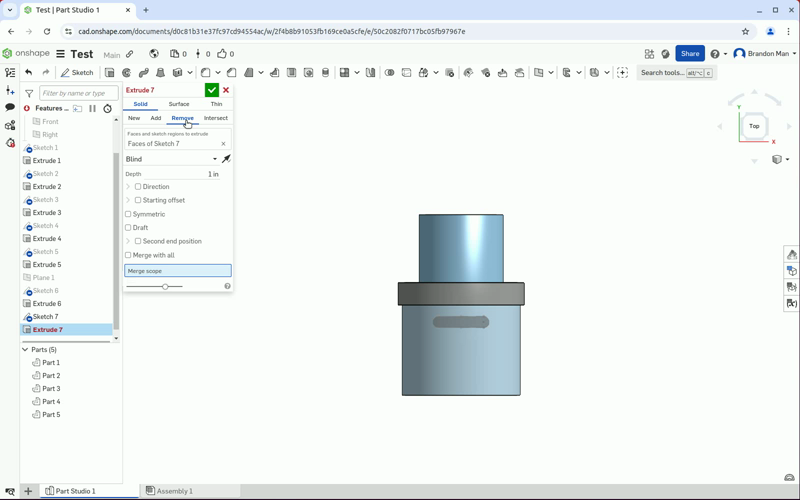
key(tab, 4)
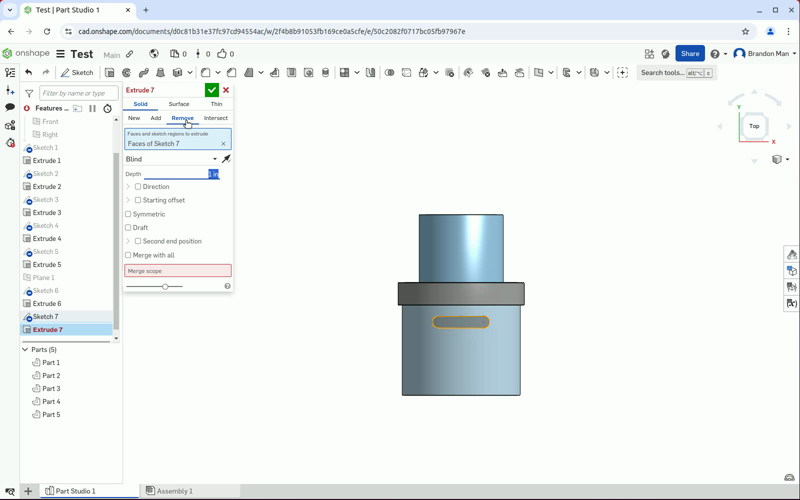
text(25.034)
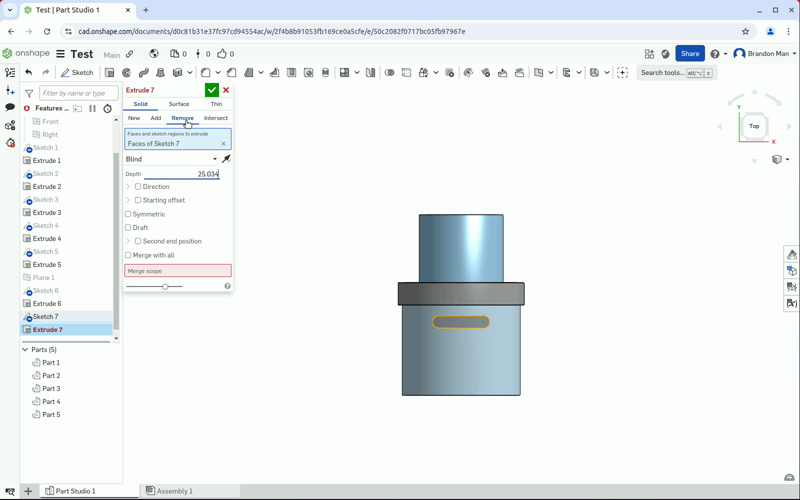
key(tab, 3)
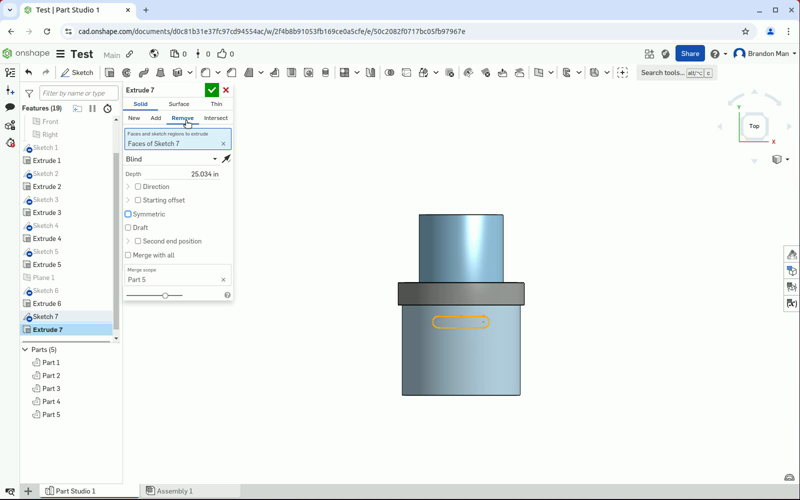
key(space)
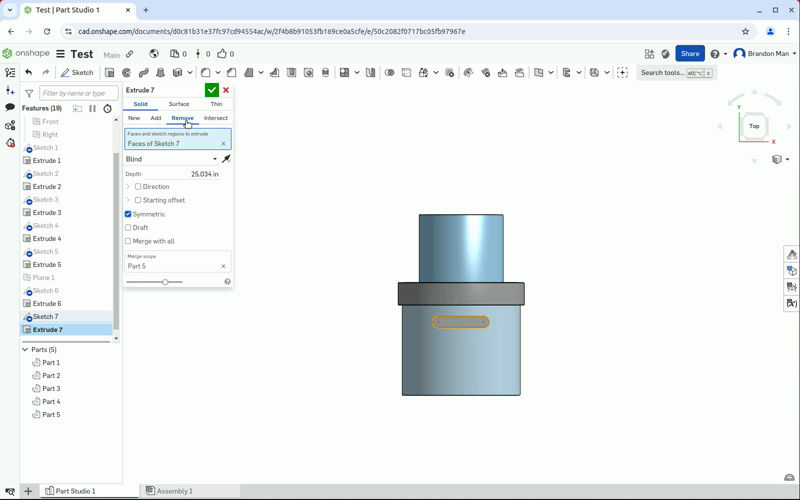
key(tab, 2)
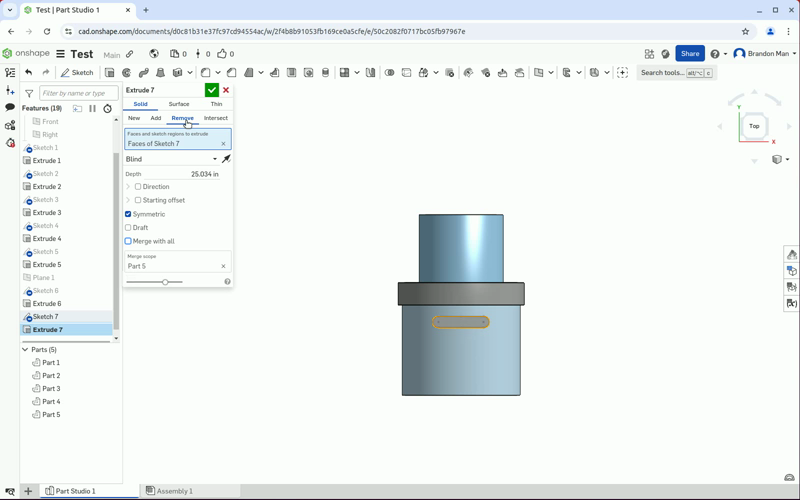
key(space)
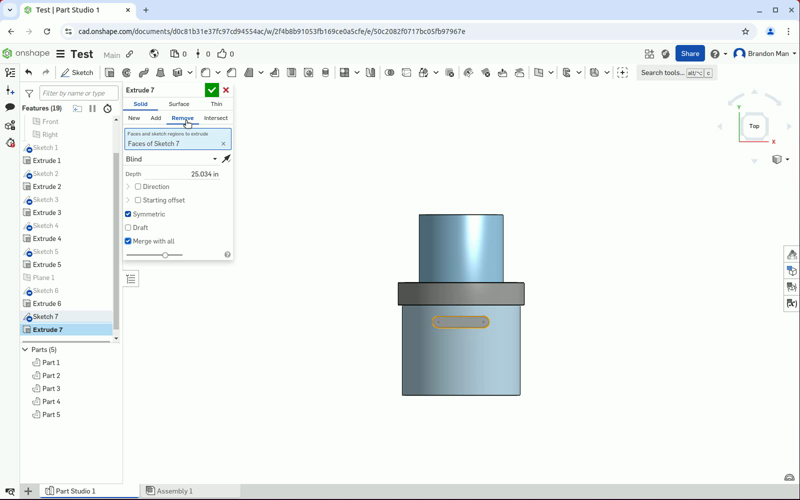
key(enter)
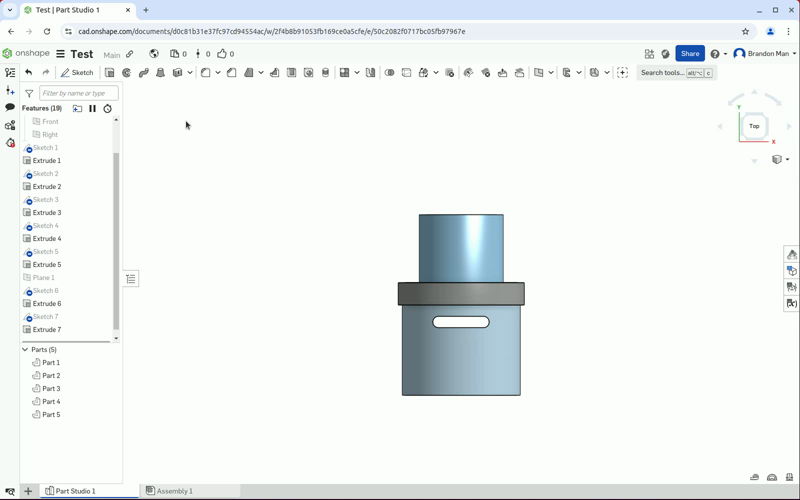
key(shift+h)
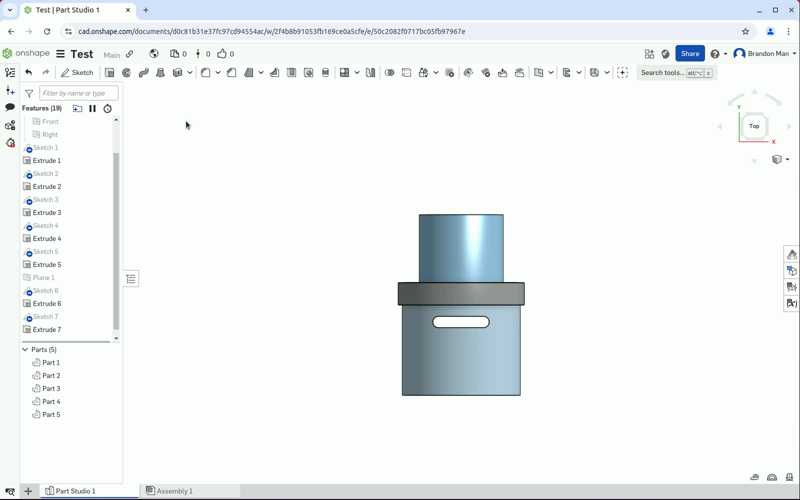
key(shift+h)
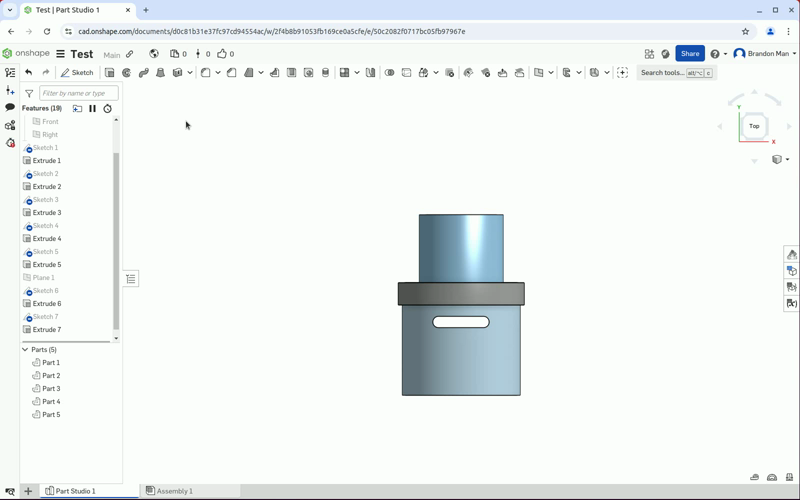
key(shift+7)
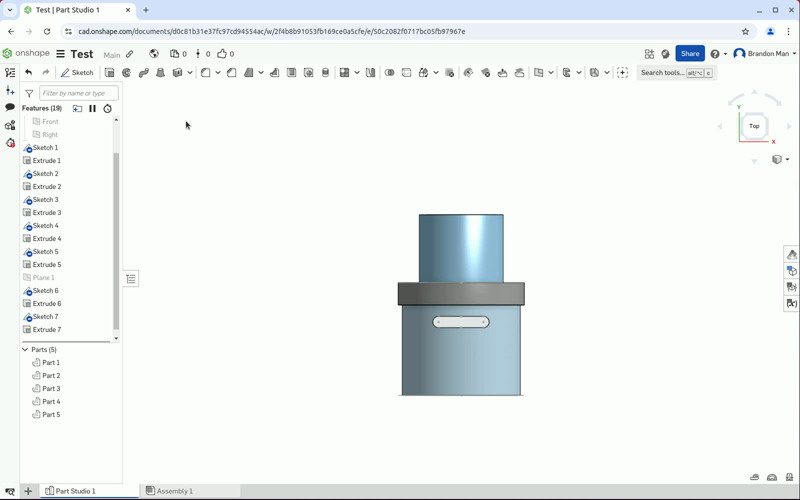
key(up, 3)
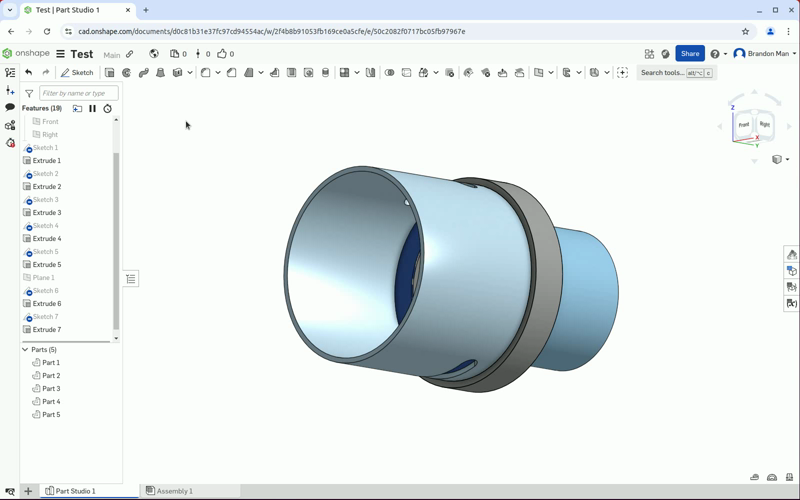
key(left, 3)
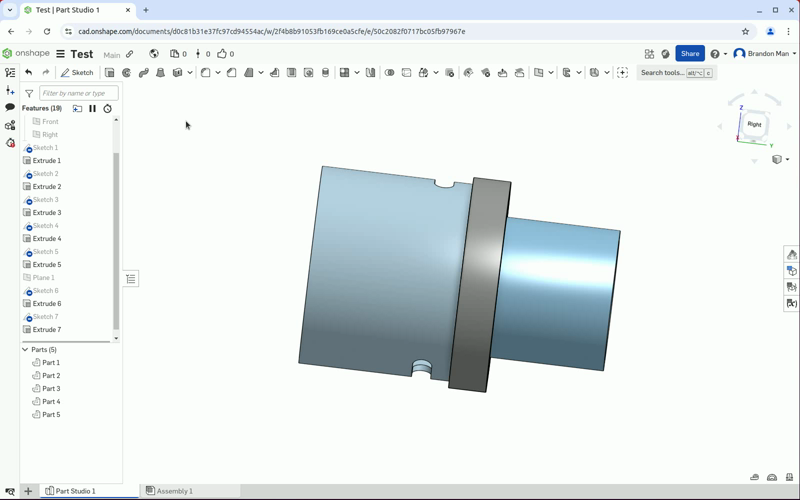
key(right, 3)
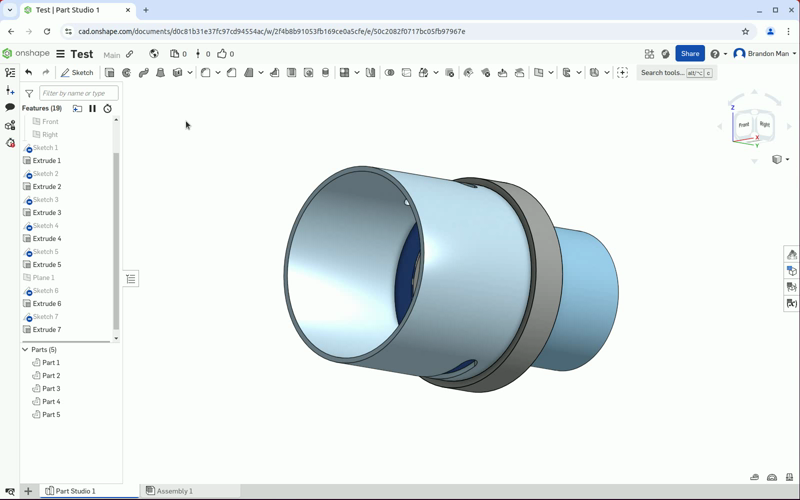
key(down, 3)
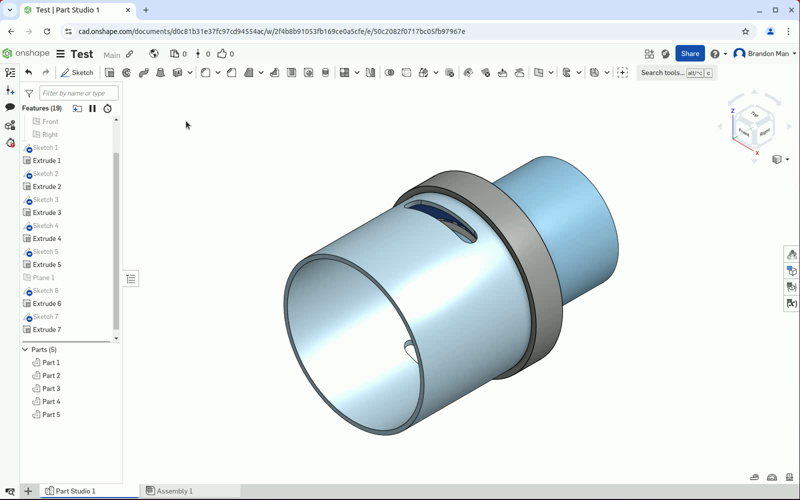
mouse_move(69, 150)
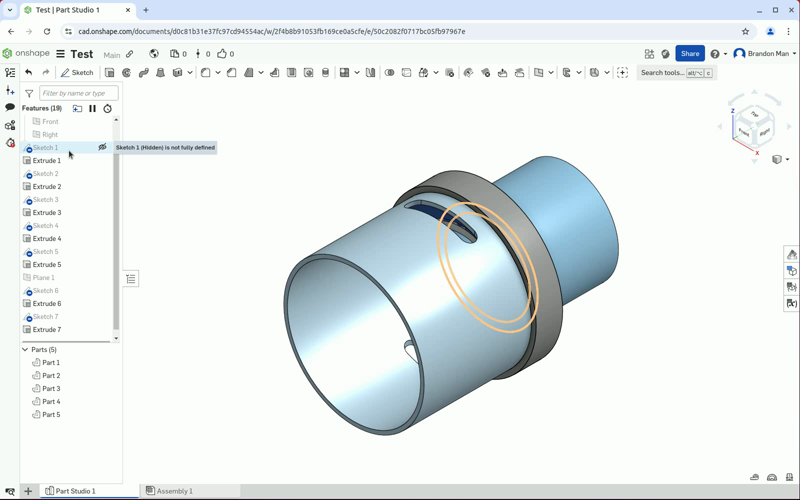
click(69, 150)